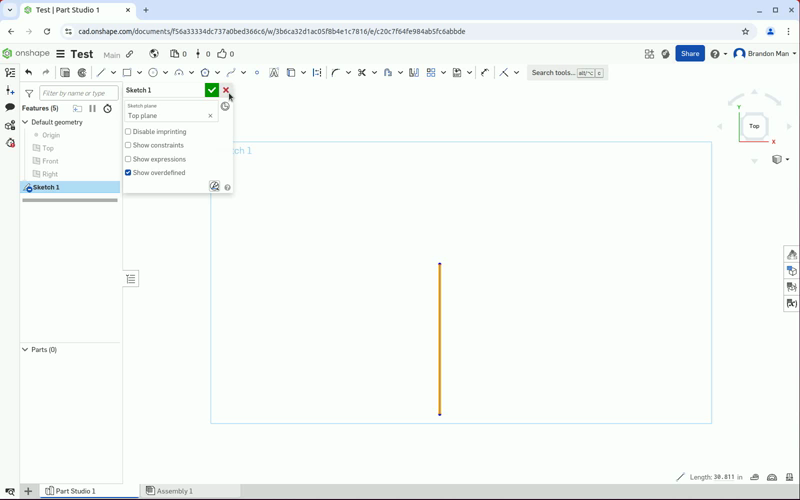
key(shift+h)
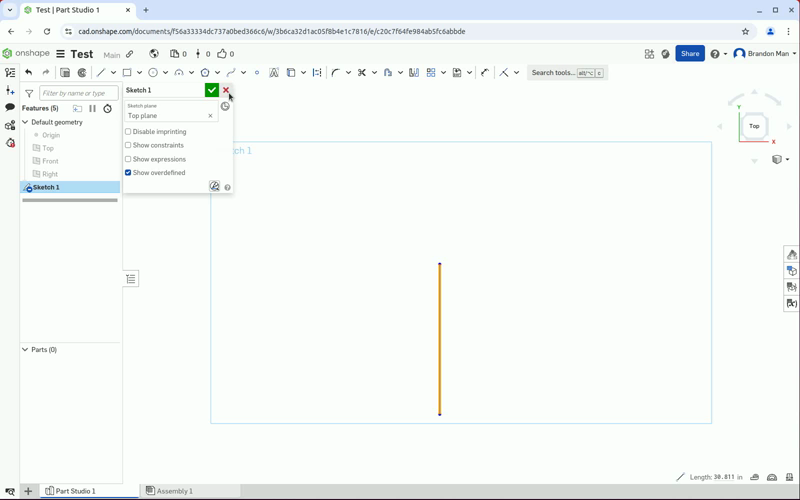
key(shift+s)
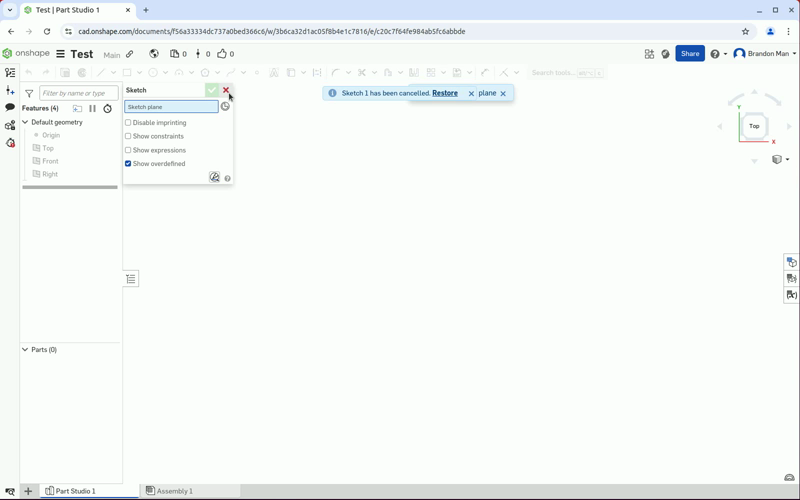
mouse_move(73, 150)
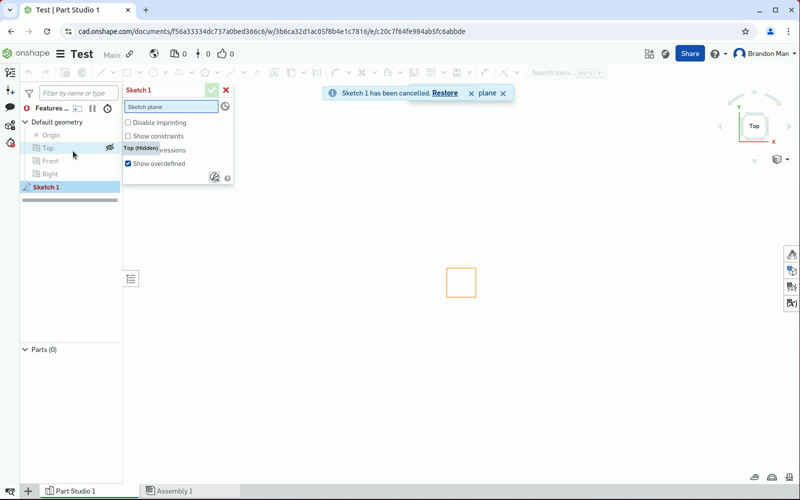
click(73, 150)
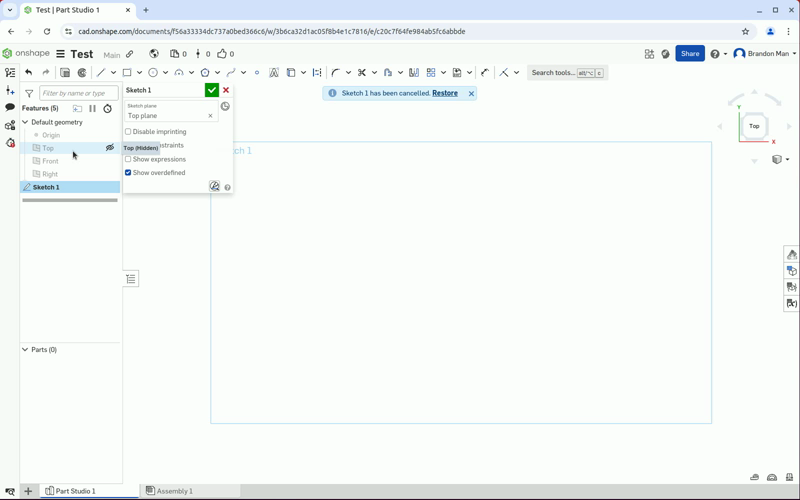
mouse_move(73, 352)
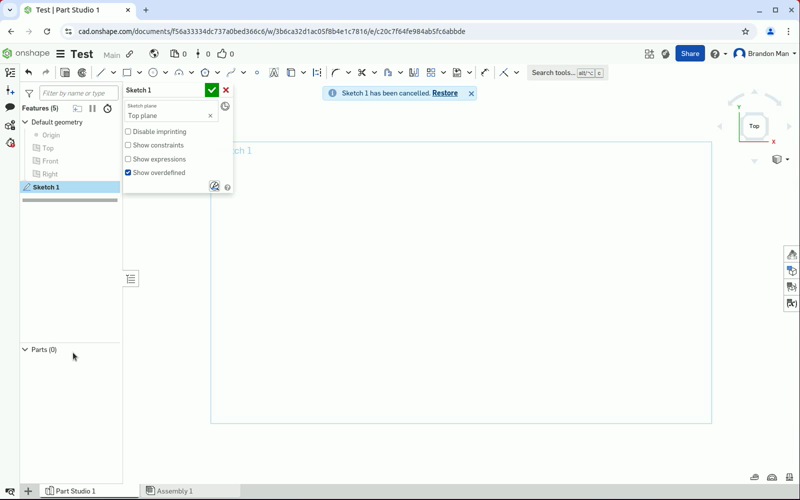
key(y)
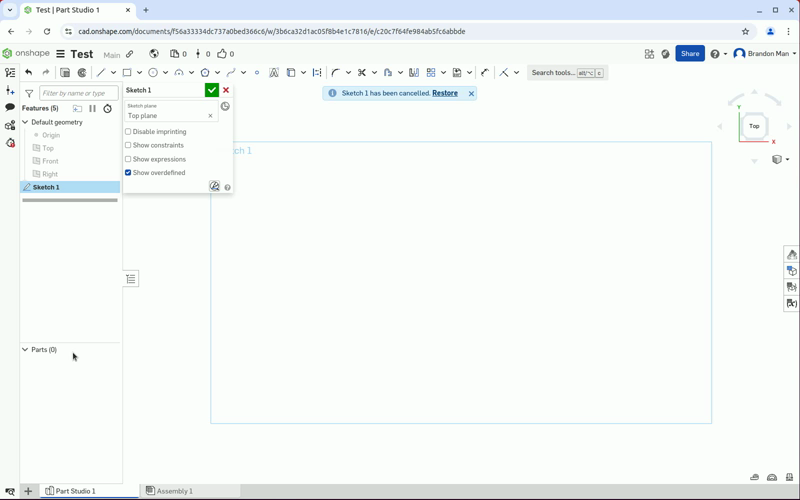
key(l)
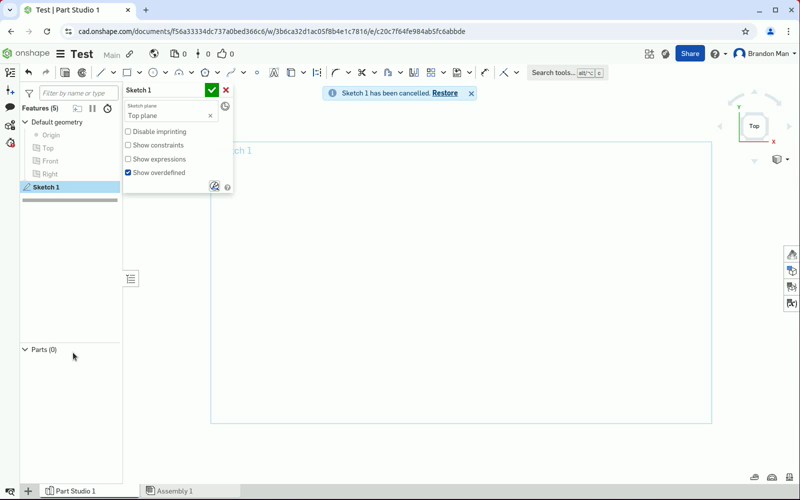
key_down(shift)
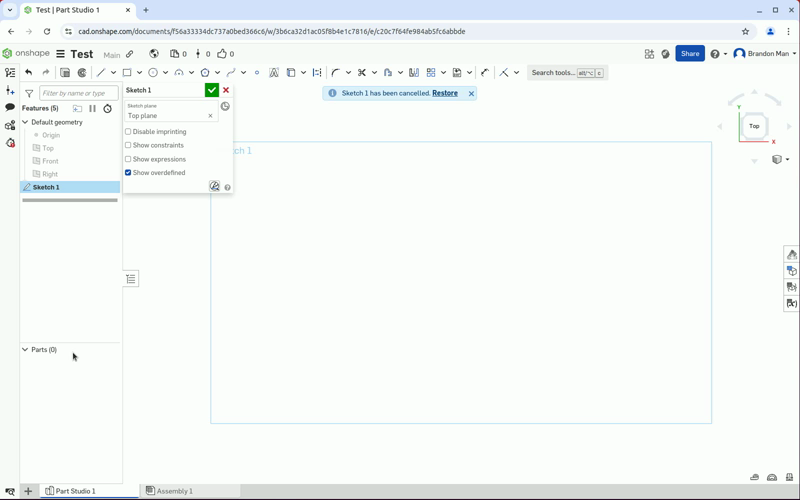
mouse_move(470, 290)
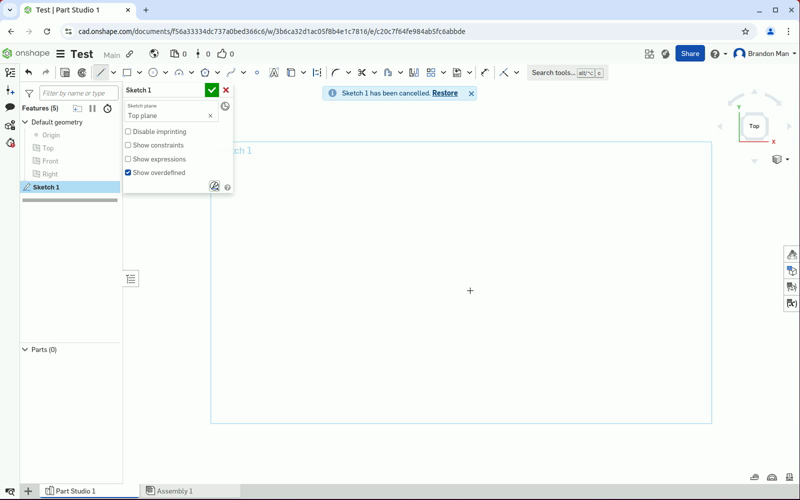
click(470, 290)
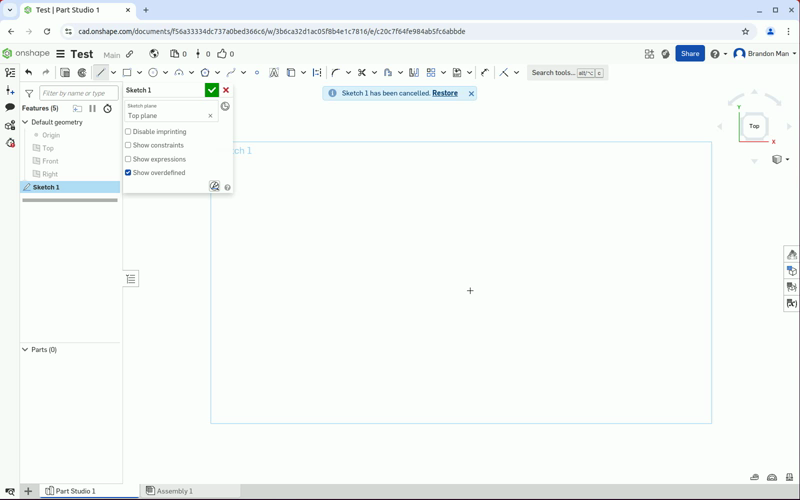
key_up(shift)
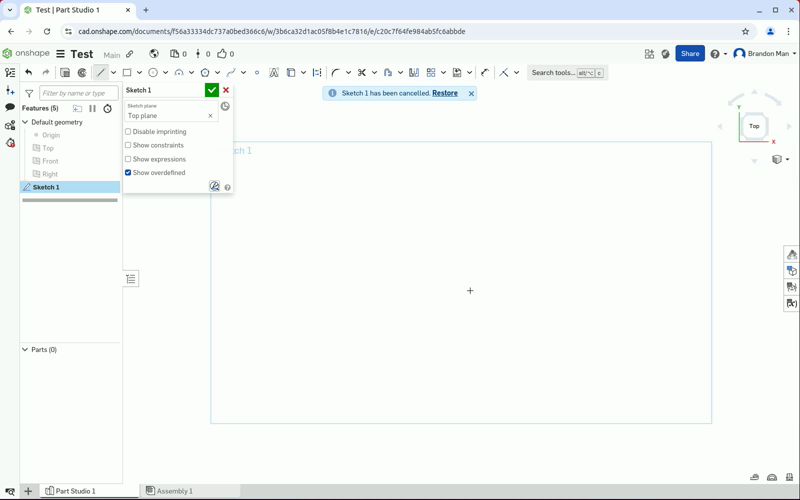
key_down(shift)
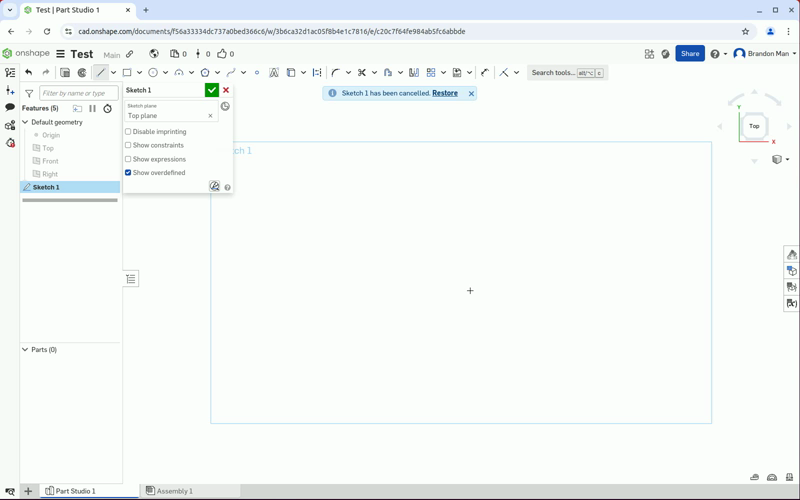
mouse_move(545, 290)
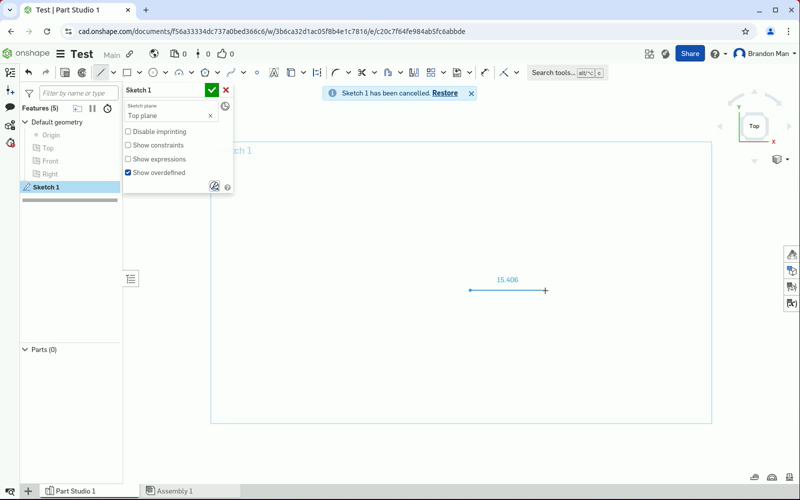
click(545, 290)
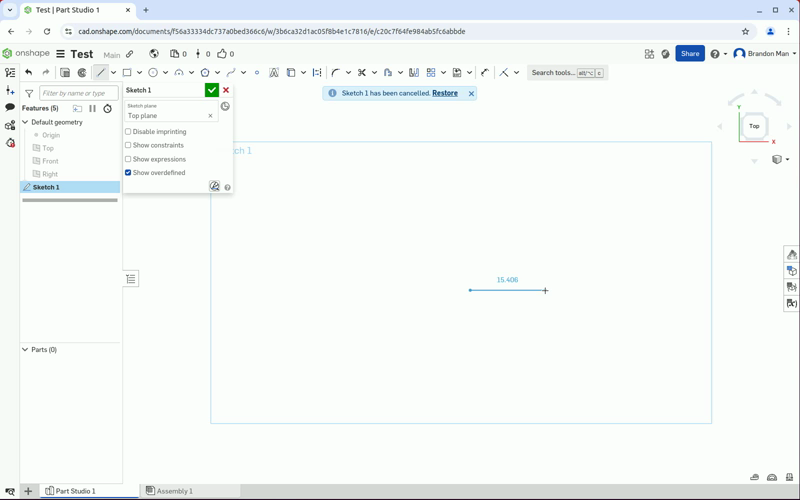
key_up(shift)
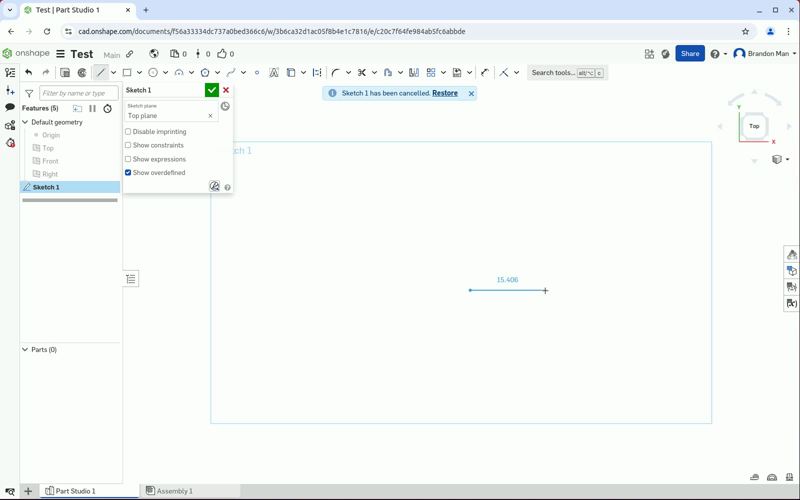
key_down(shift)
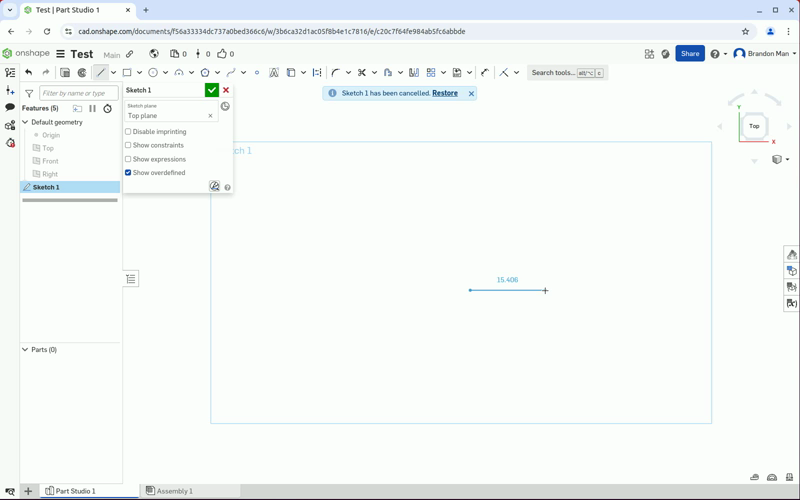
mouse_move(575, 290)
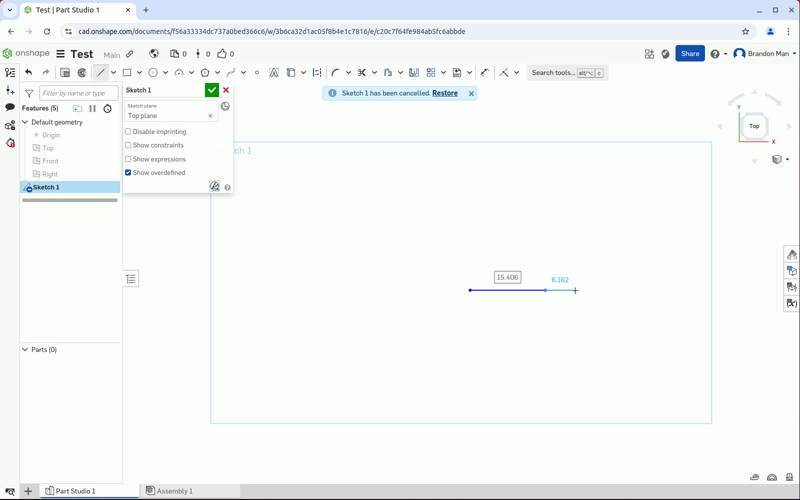
mouse_move(545, 276)
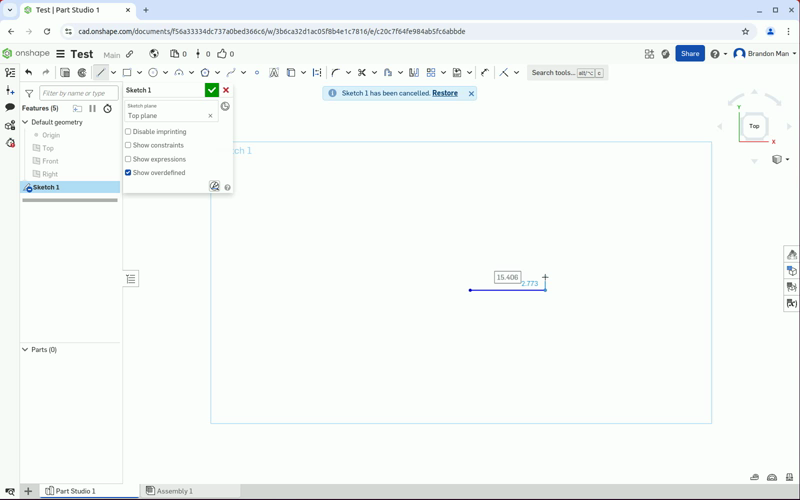
click(545, 276)
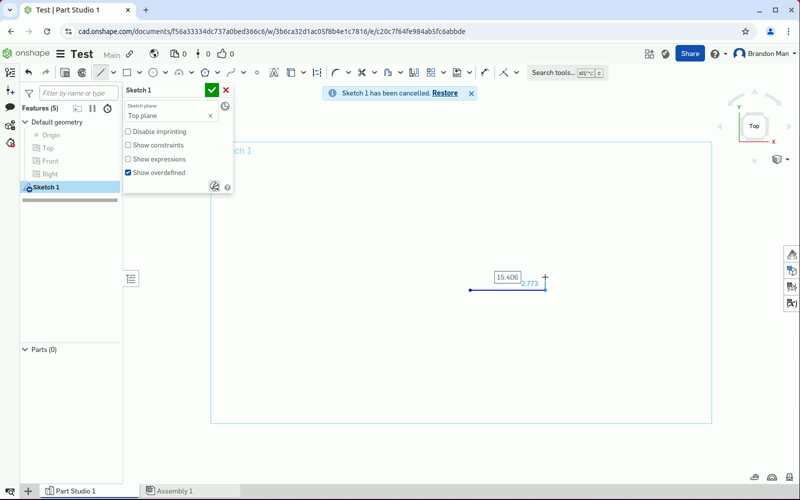
key_up(shift)
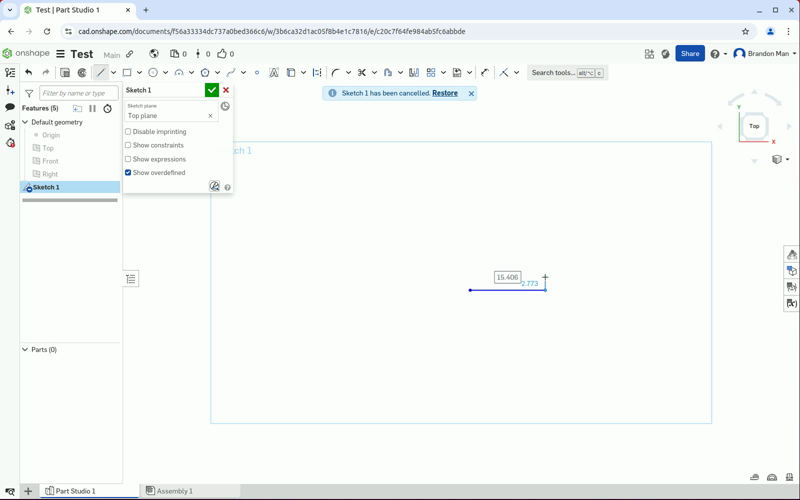
key_down(shift)
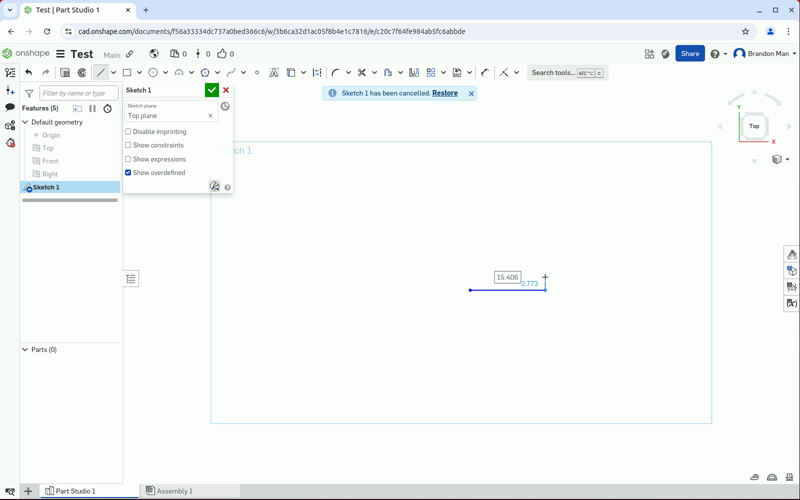
mouse_move(470, 276)
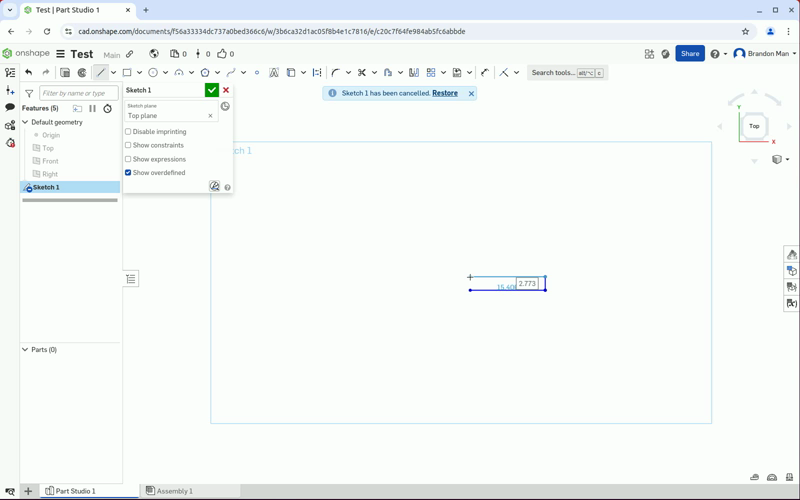
click(470, 276)
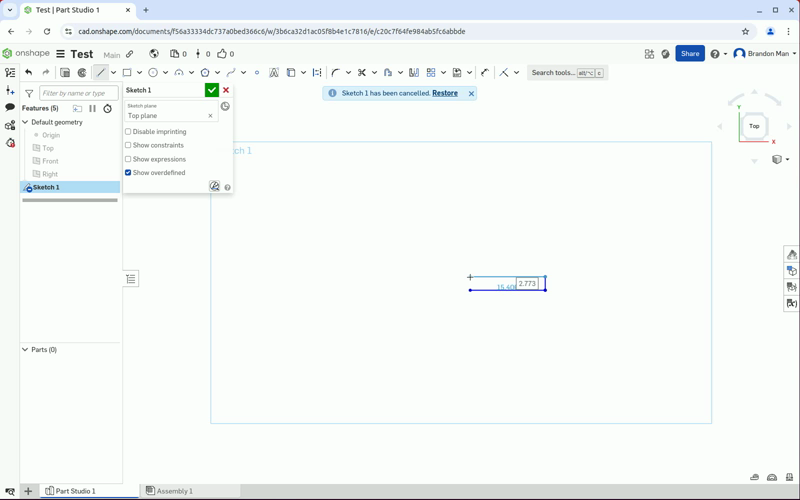
key_up(shift)
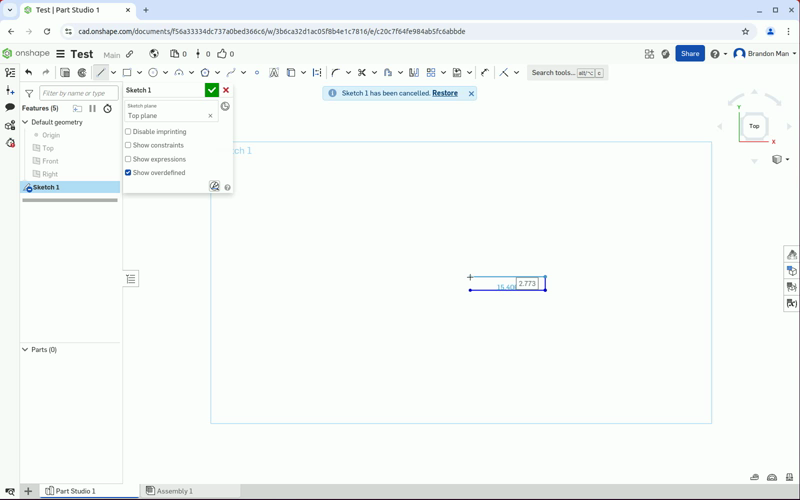
key(esc)
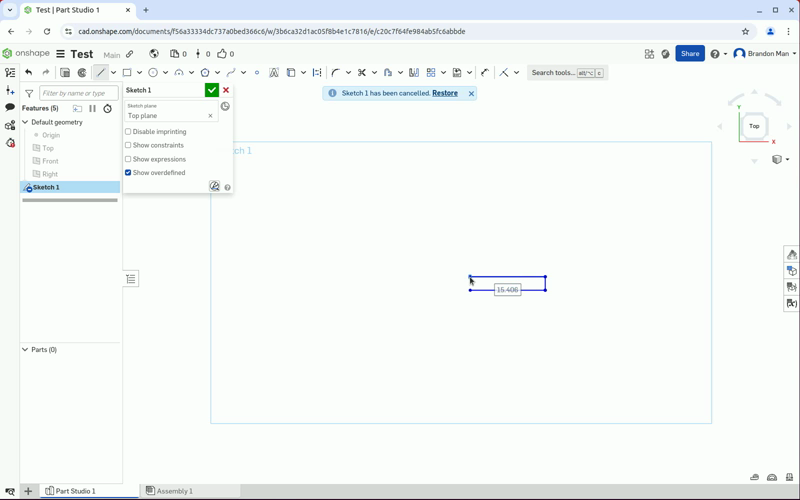
key(a)
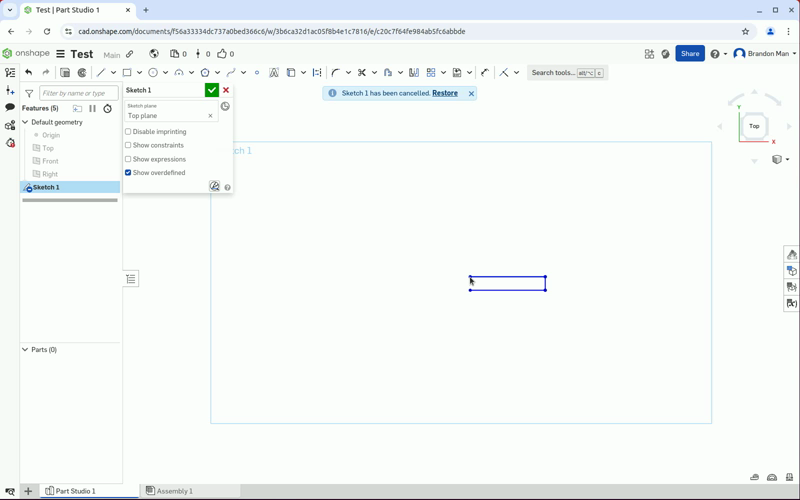
mouse_move(470, 276)
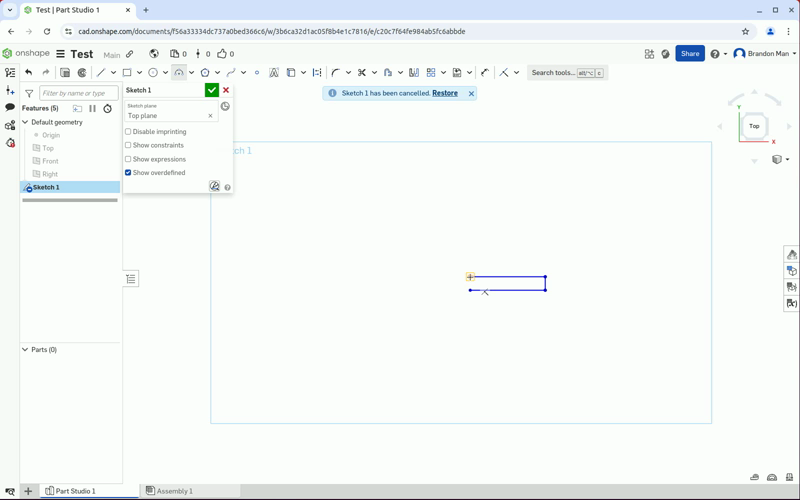
click(470, 276)
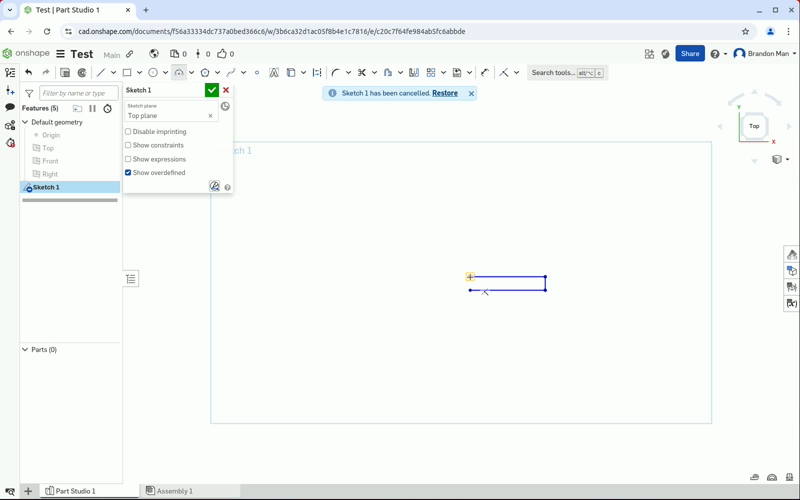
mouse_move(470, 290)
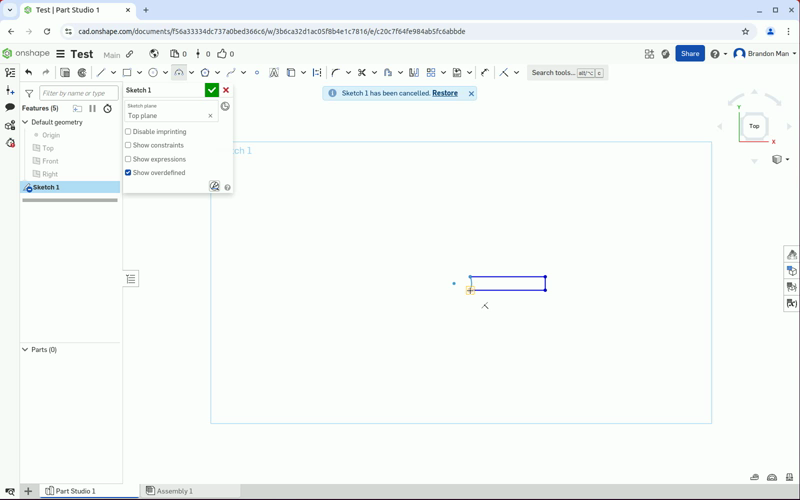
click(470, 290)
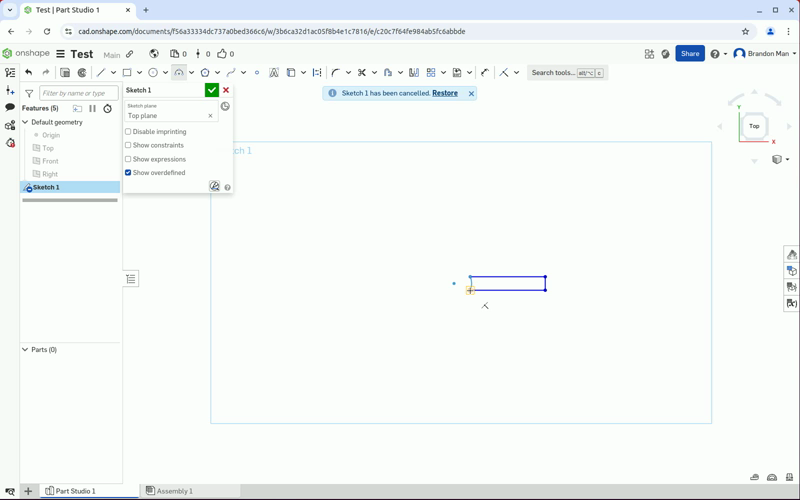
key_down(shift)
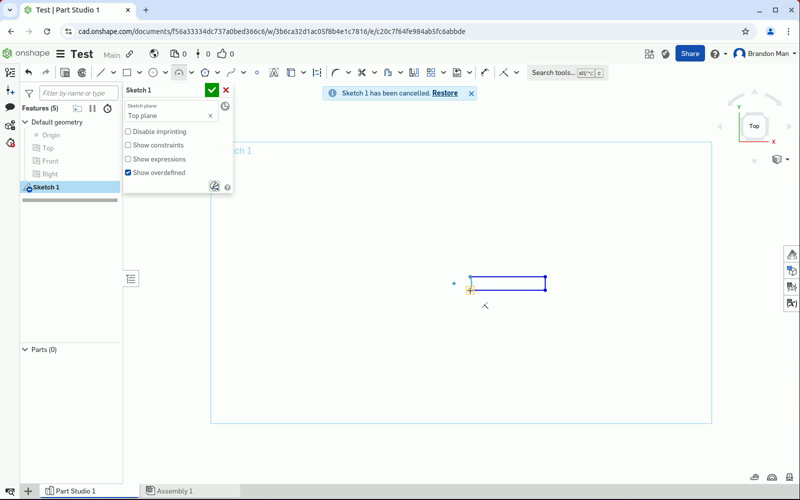
mouse_move(472, 283)
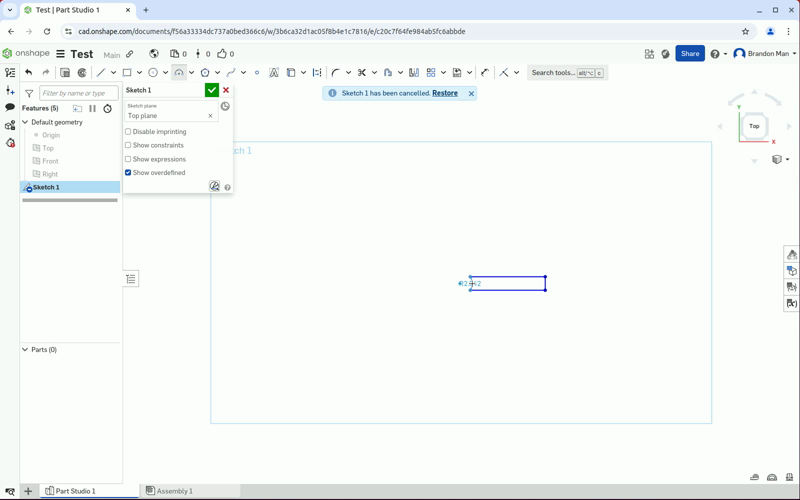
click(472, 283)
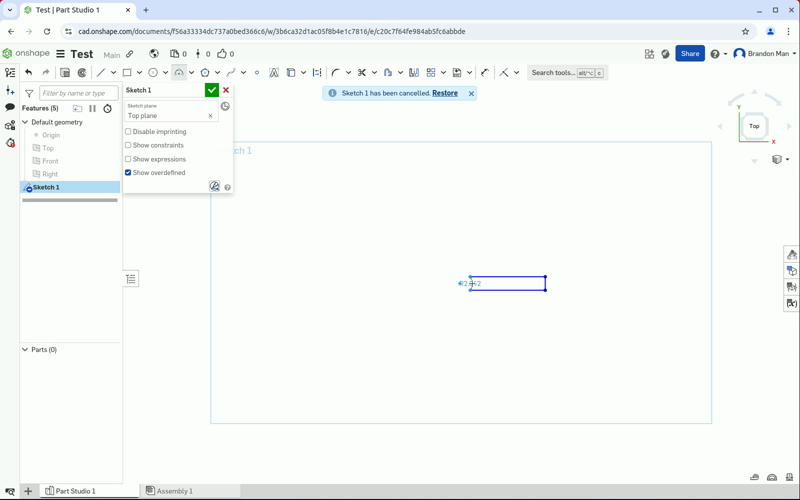
key_up(shift)
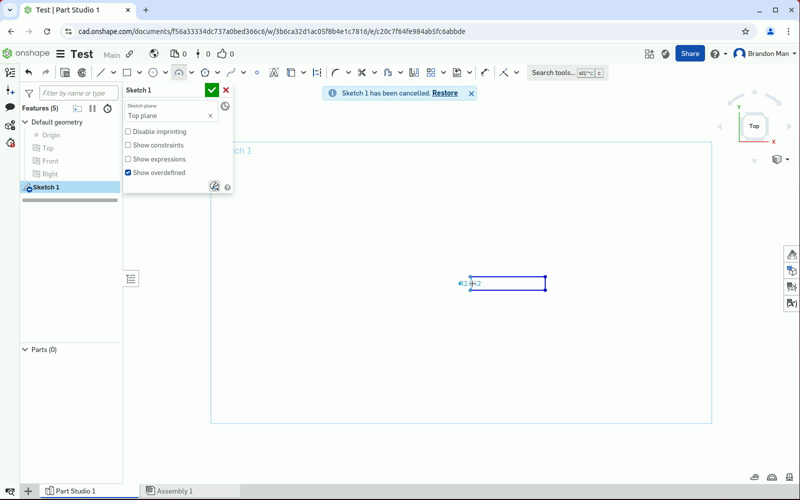
key(esc)
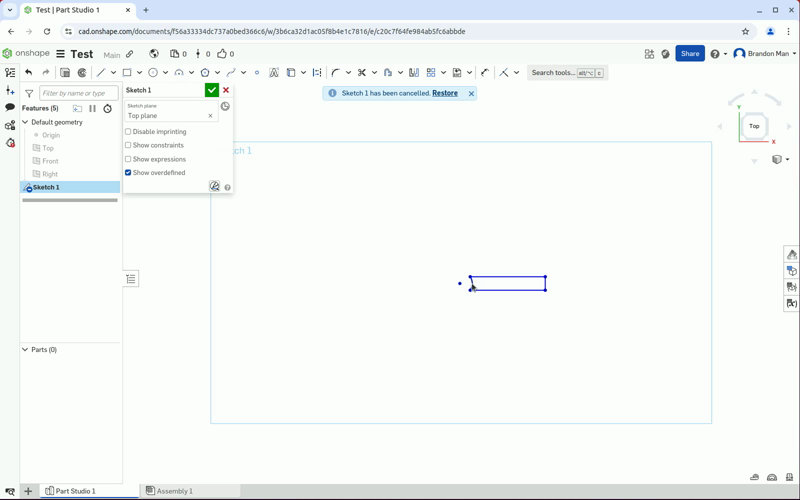
mouse_move(478, 279)
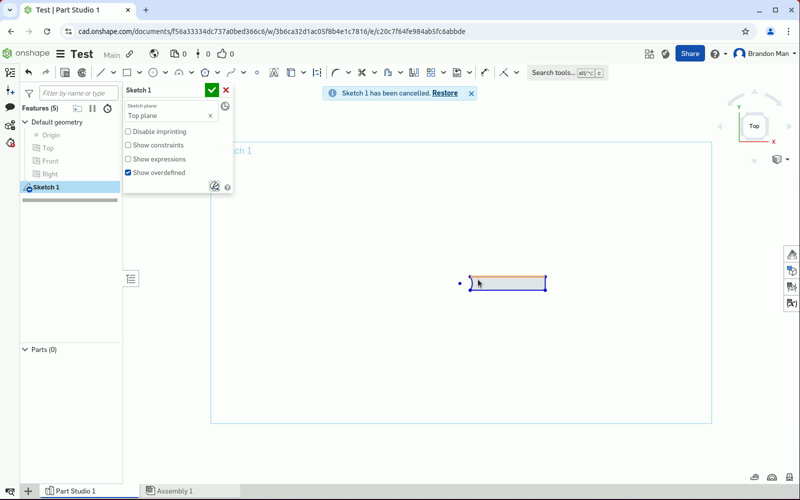
scroll(6)
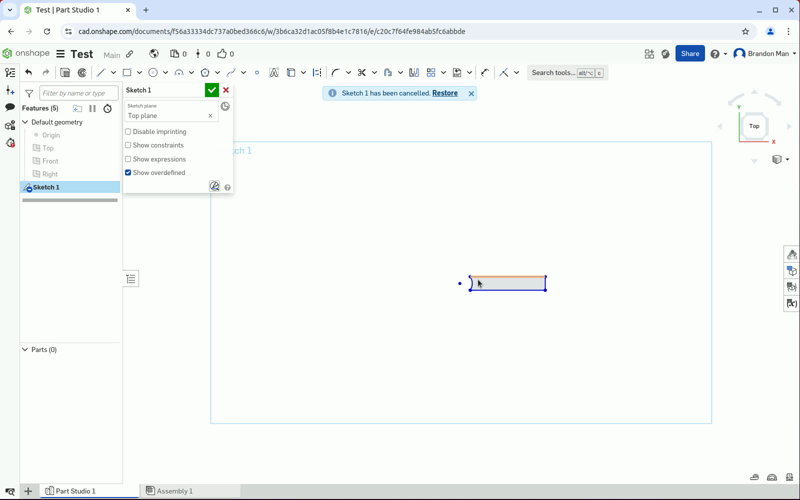
scroll(6)
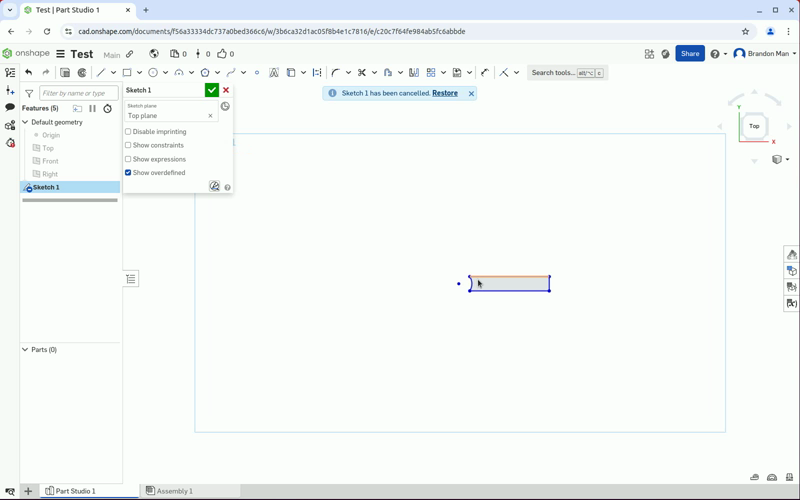
scroll(6)
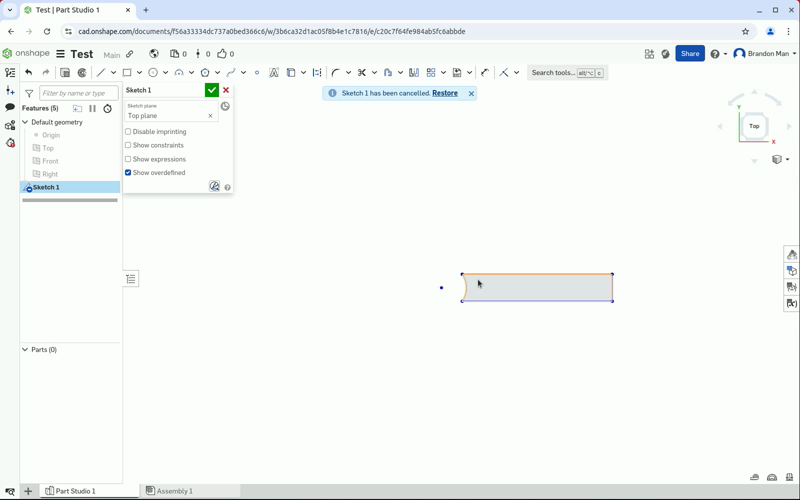
scroll(6)
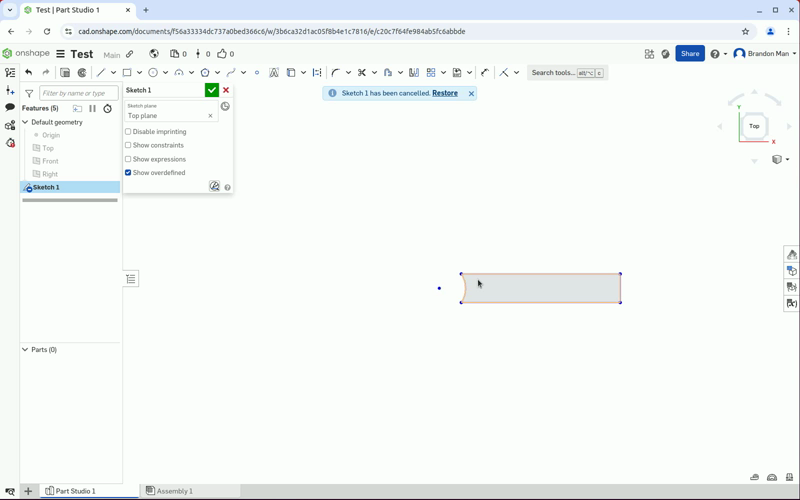
scroll(6)
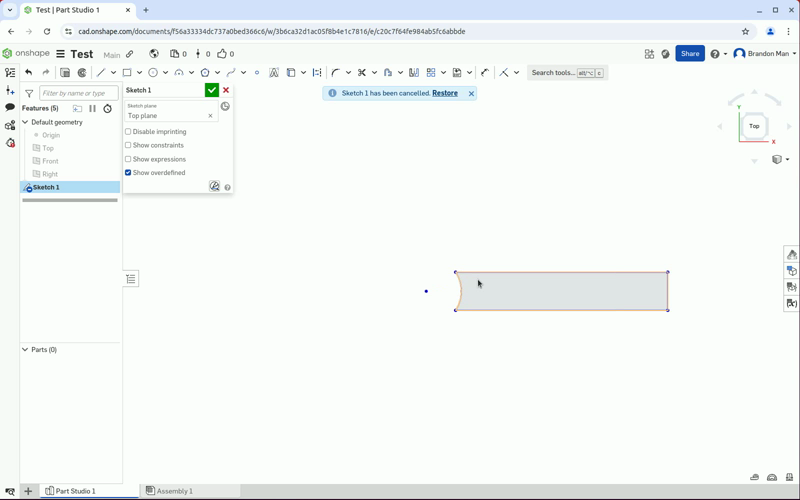
scroll(6)
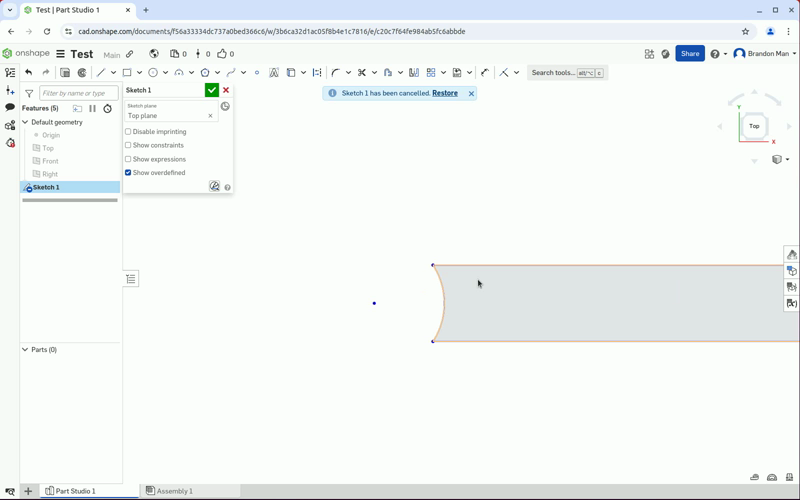
scroll(6)
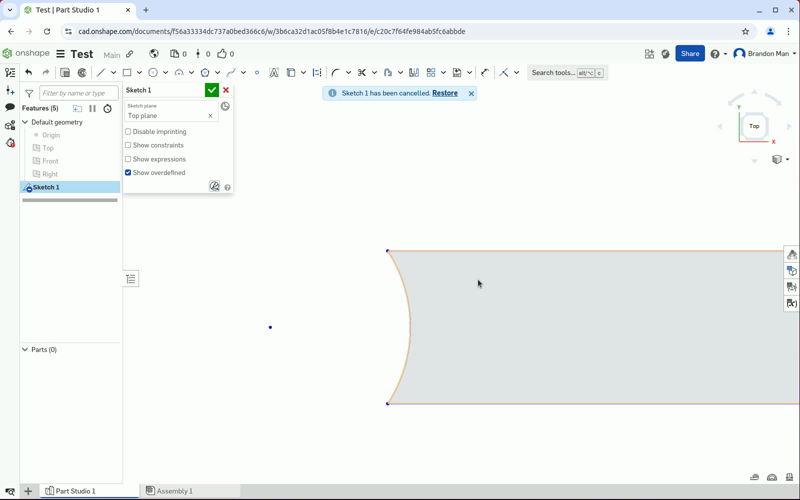
click(478, 279)
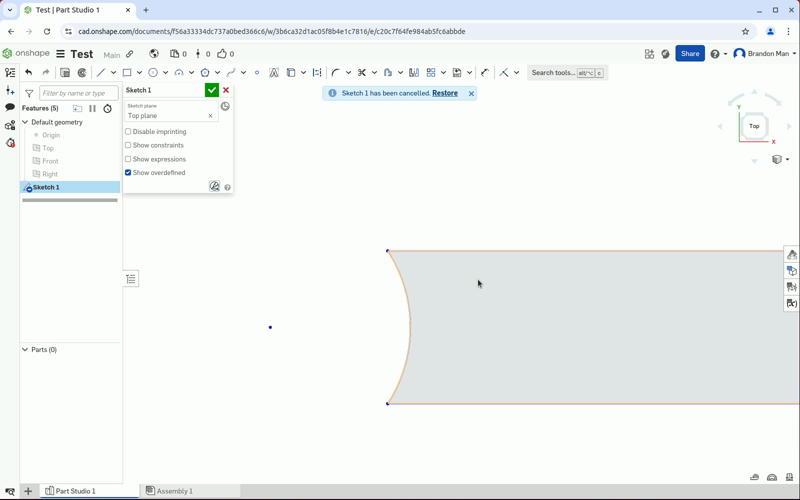
scroll(-6)
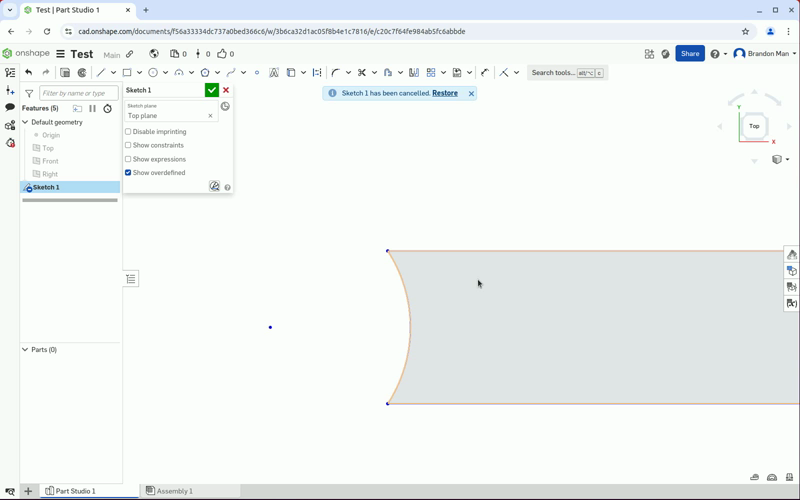
scroll(-6)
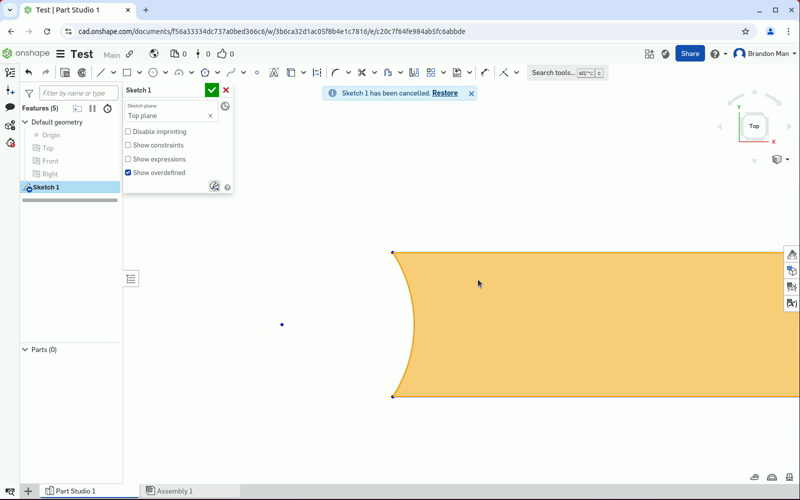
scroll(-6)
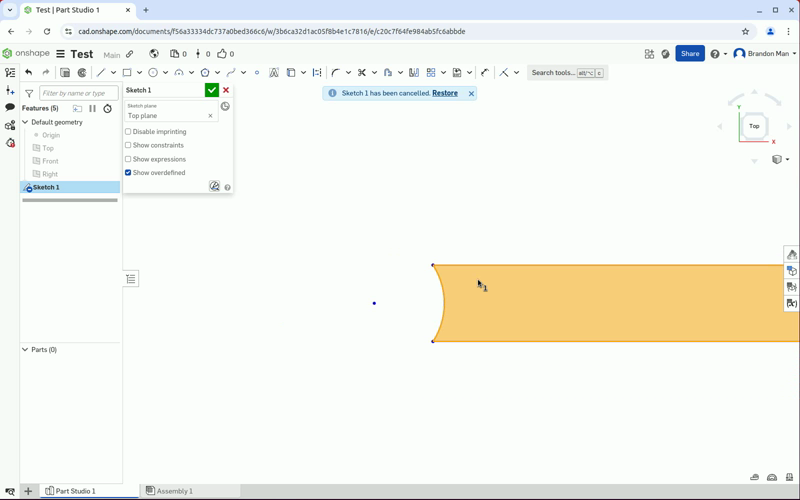
scroll(-6)
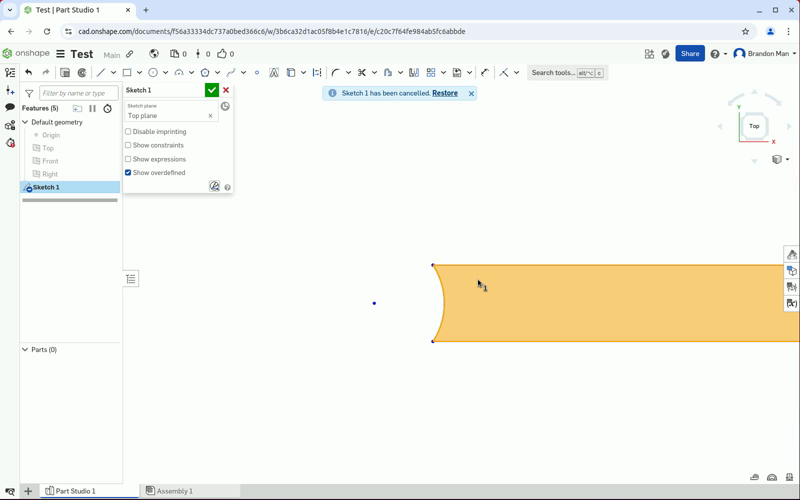
scroll(-6)
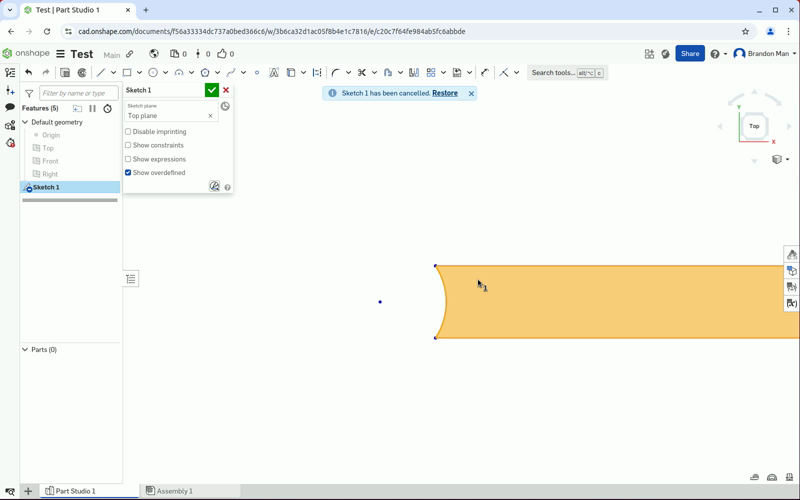
scroll(-6)
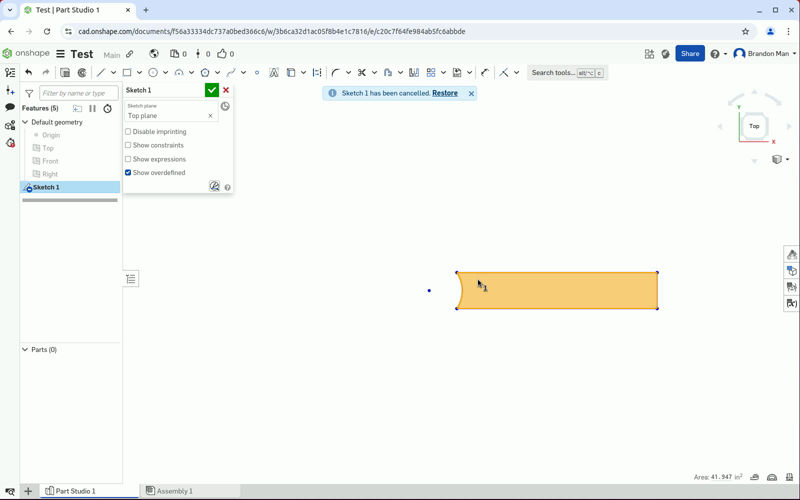
scroll(-6)
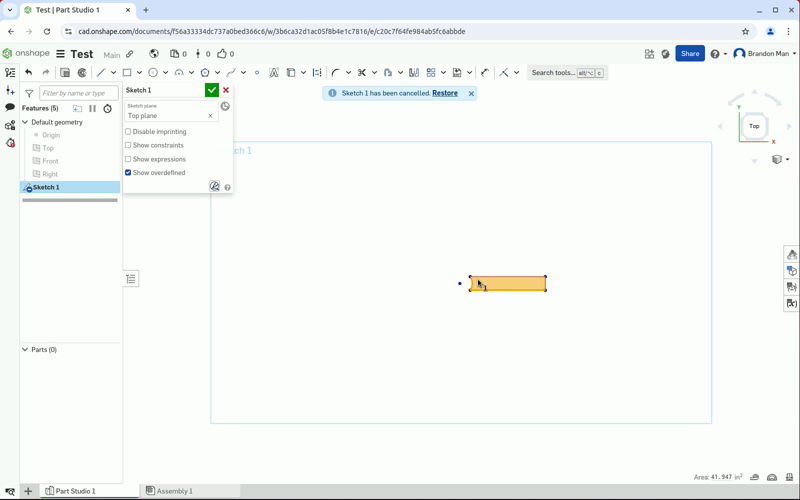
mouse_move(73, 352)
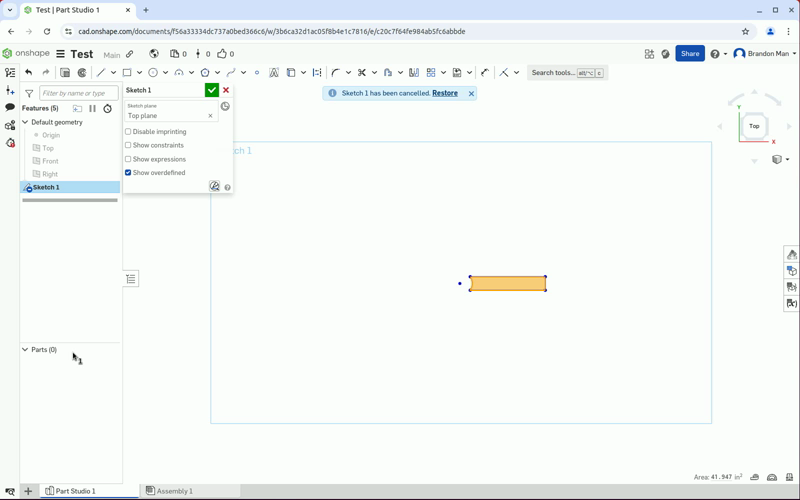
key(shift+y)
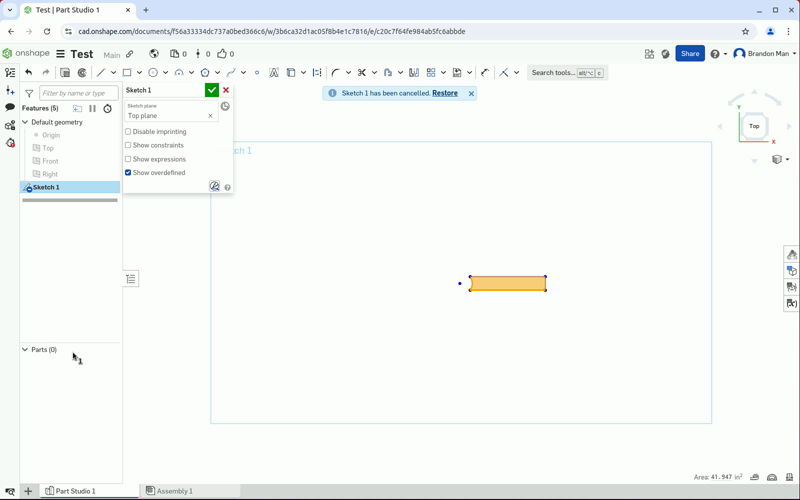
key(shift+e)
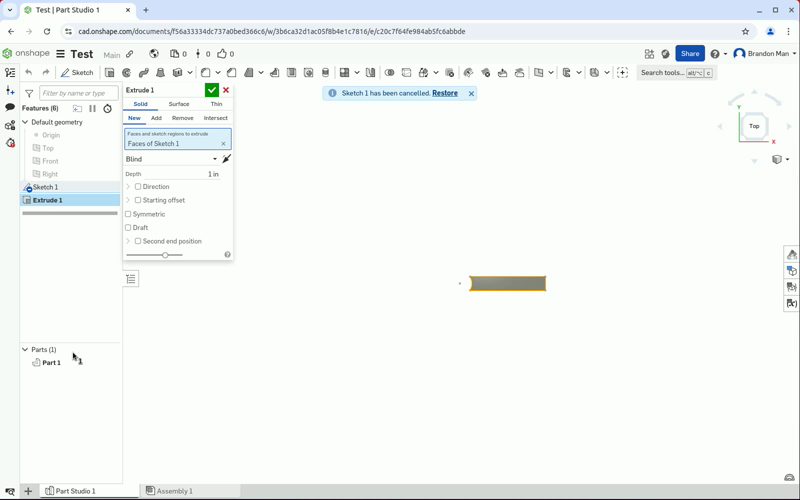
mouse_move(143, 106)
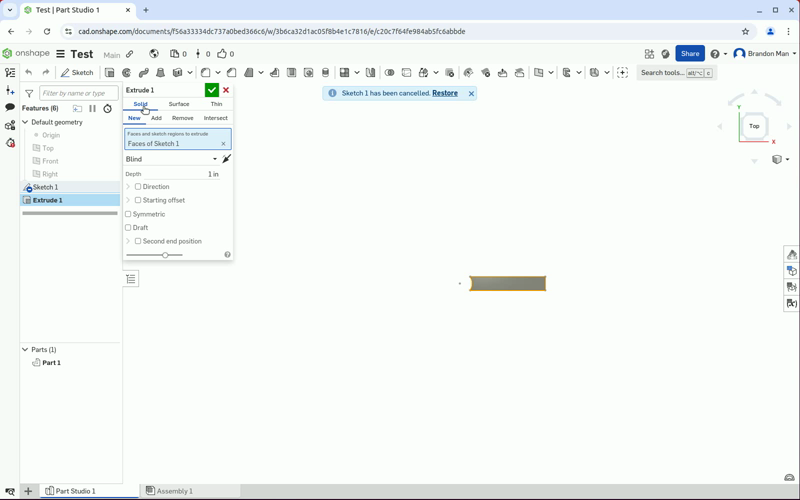
click(143, 106)
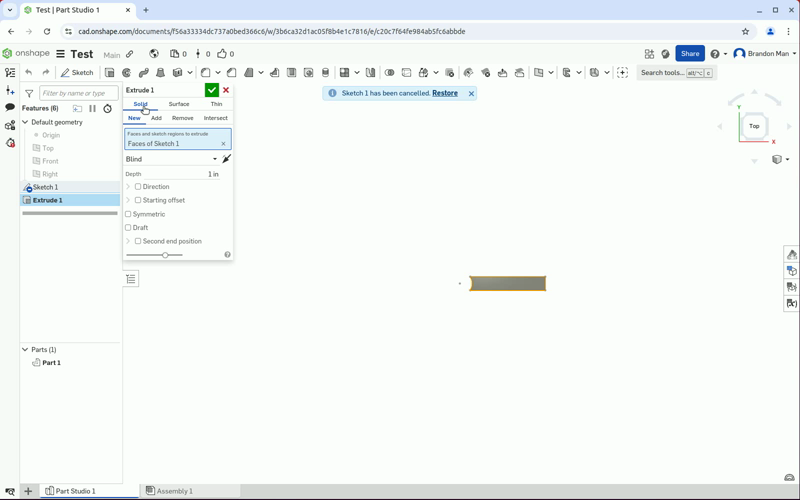
mouse_move(137, 120)
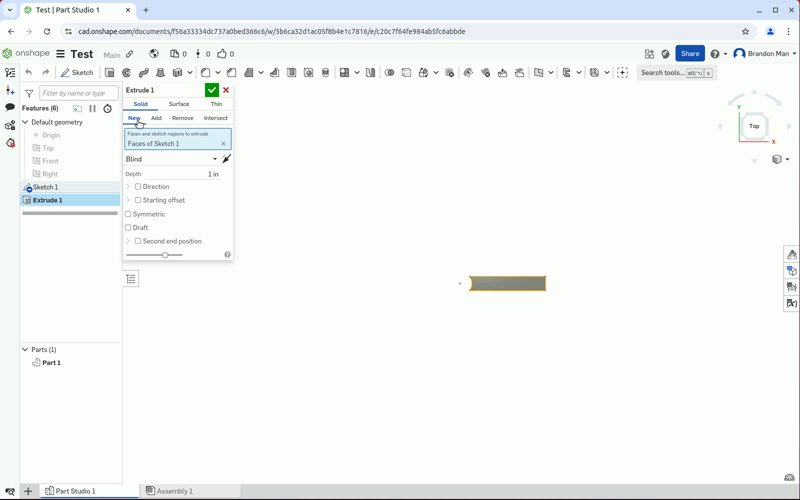
click(137, 120)
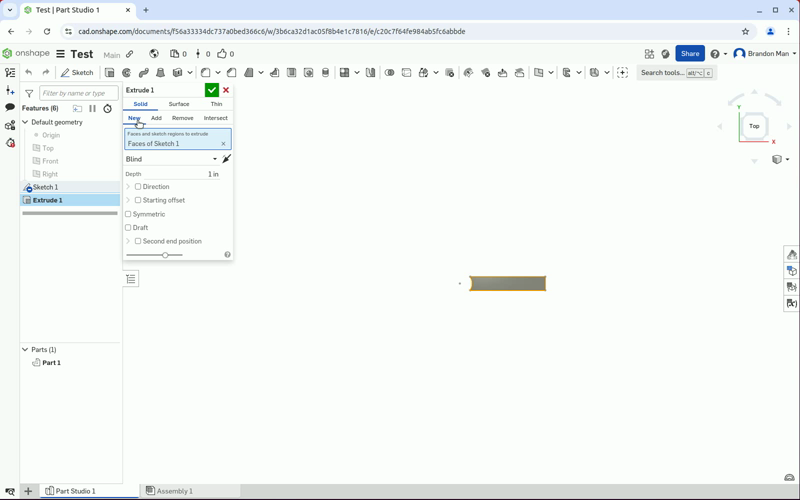
key(tab, 4)
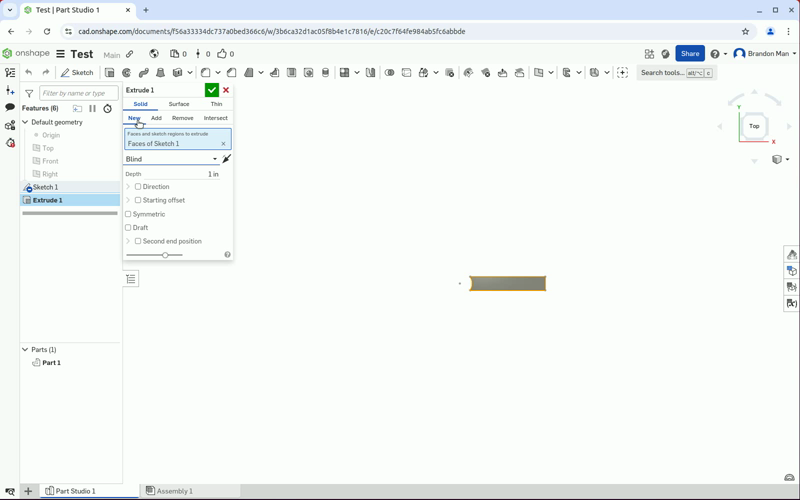
text(11.554)
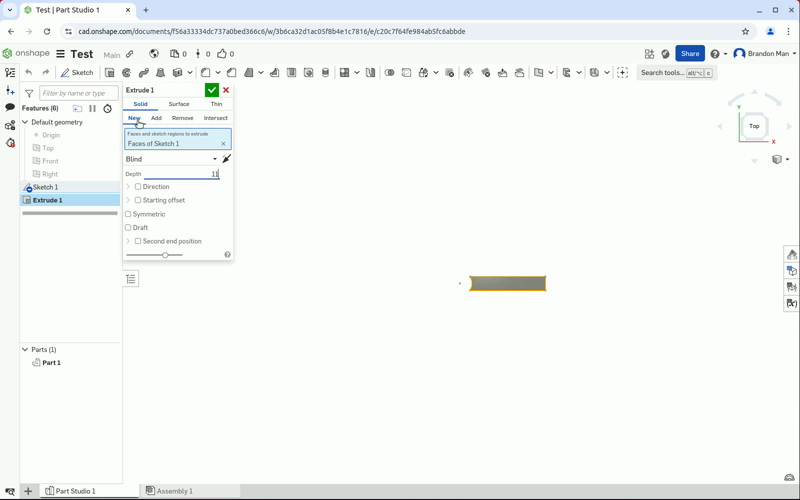
key(enter)
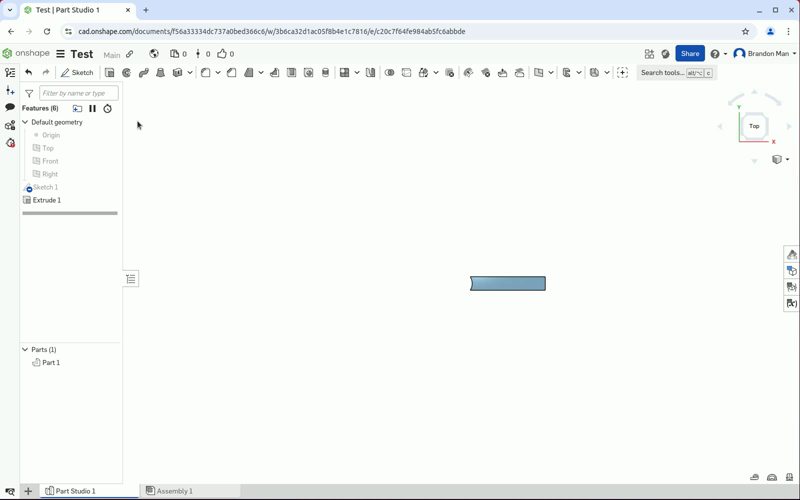
key(shift+h)
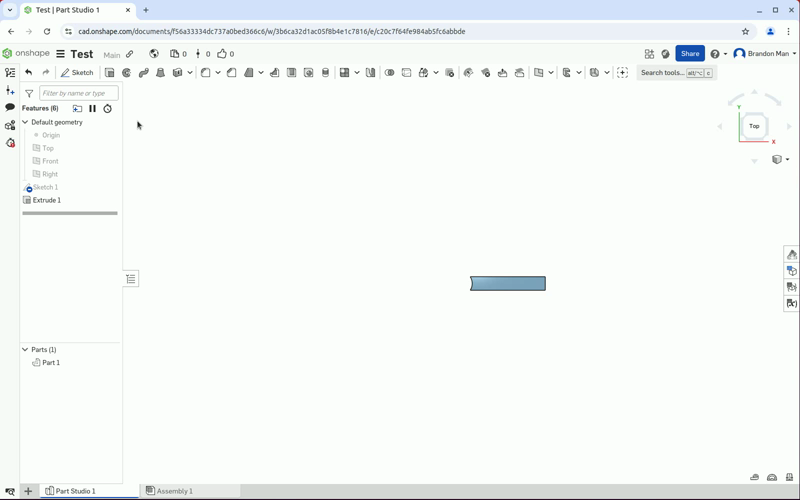
key(shift+h)
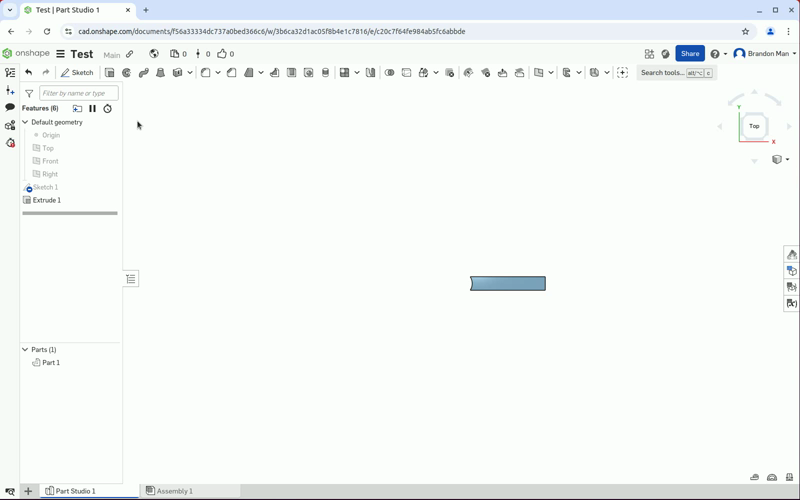
mouse_move(73, 189)
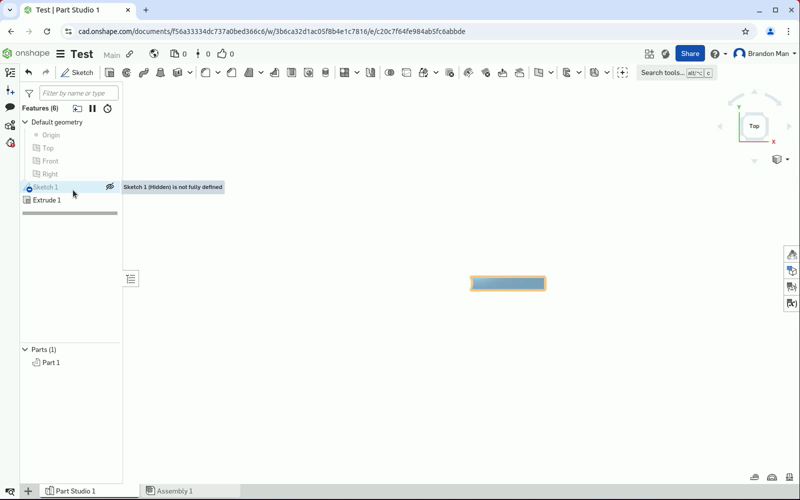
click(73, 189)
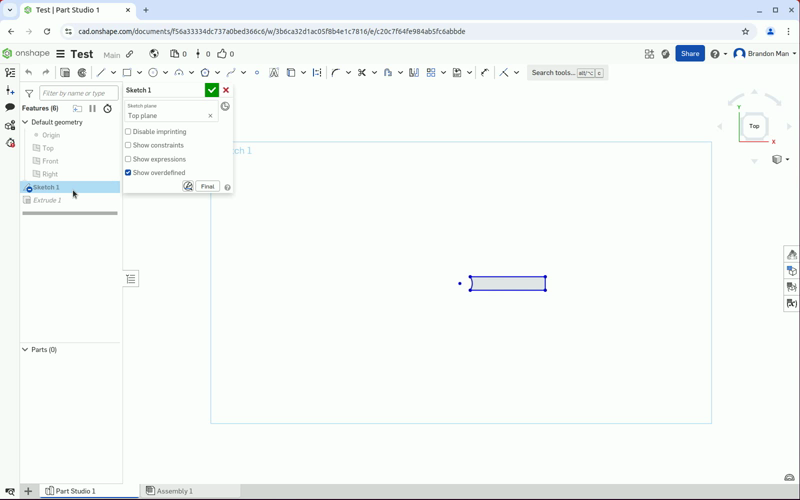
mouse_move(229, 92)
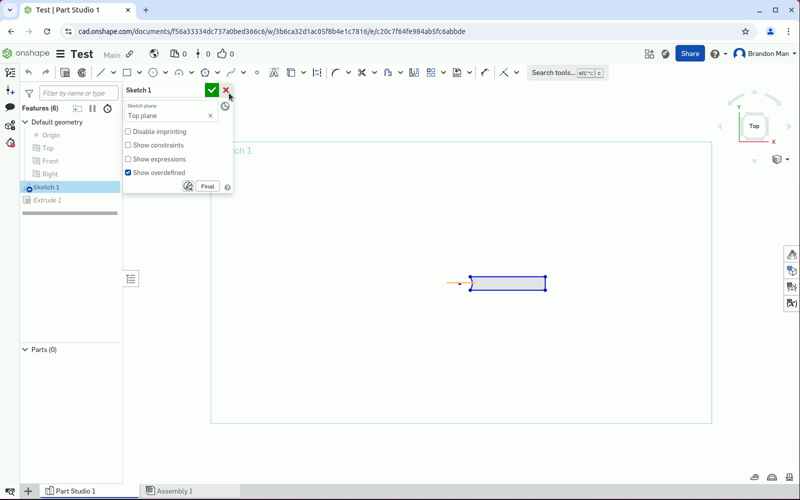
click(229, 92)
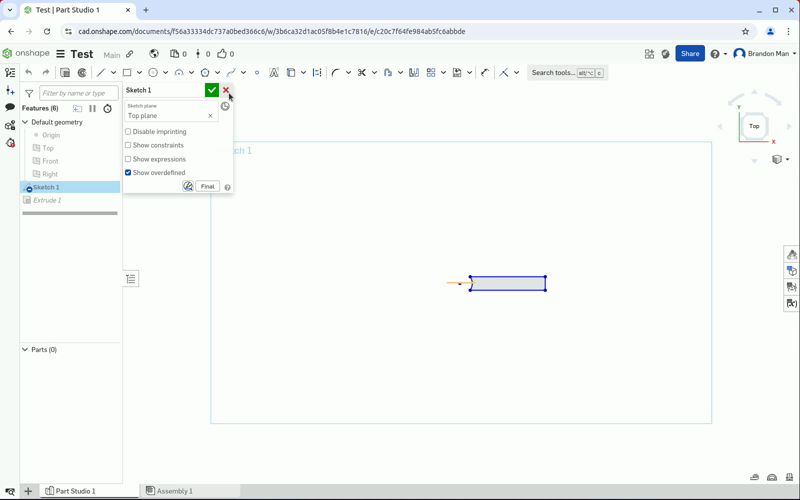
key(shift+s)
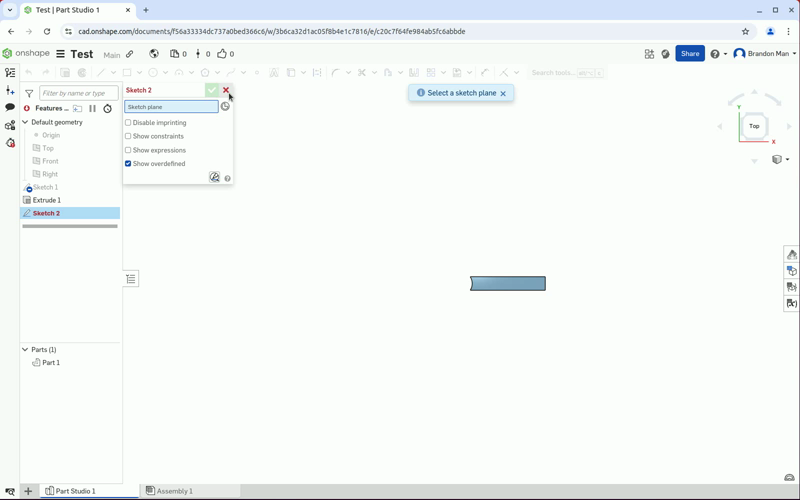
mouse_move(73, 150)
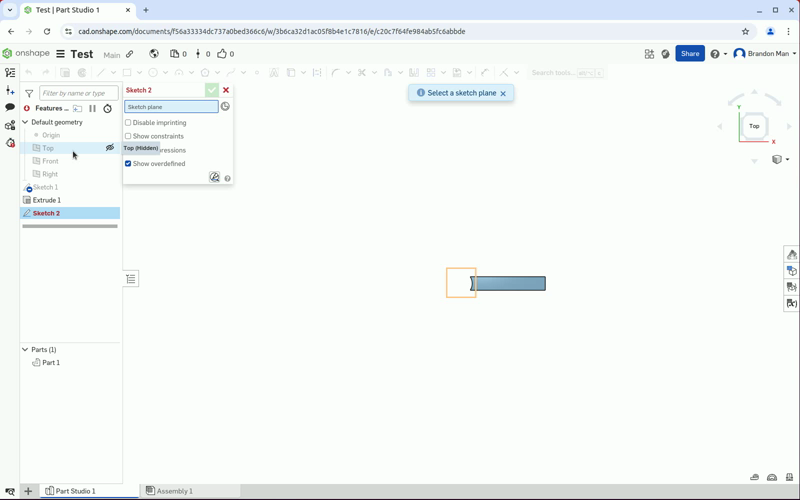
click(73, 150)
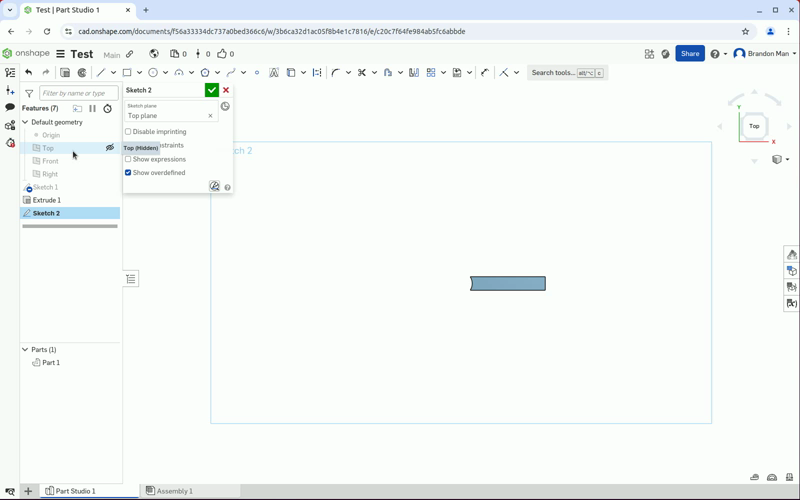
mouse_move(73, 352)
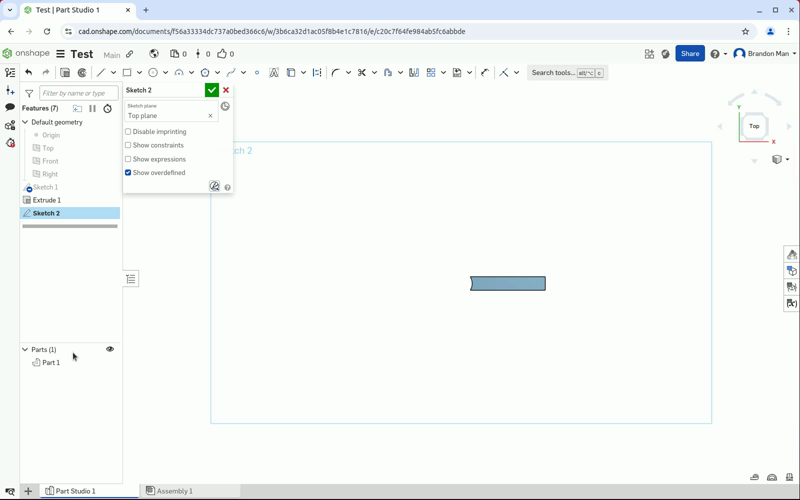
key(y)
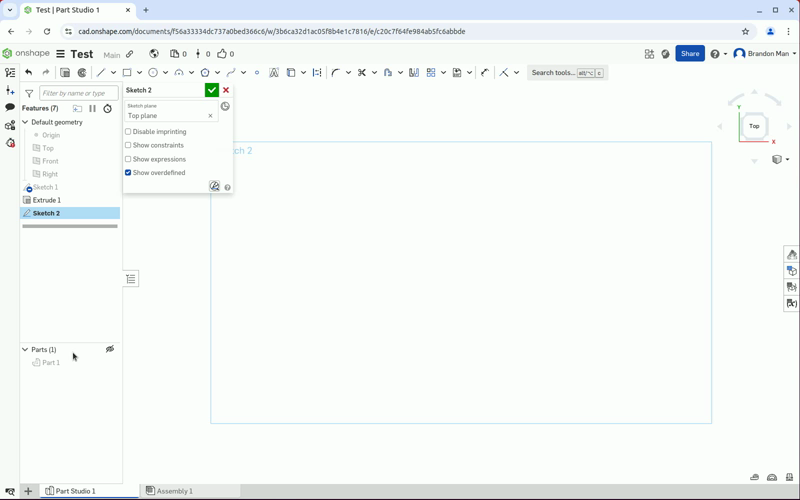
key(c)
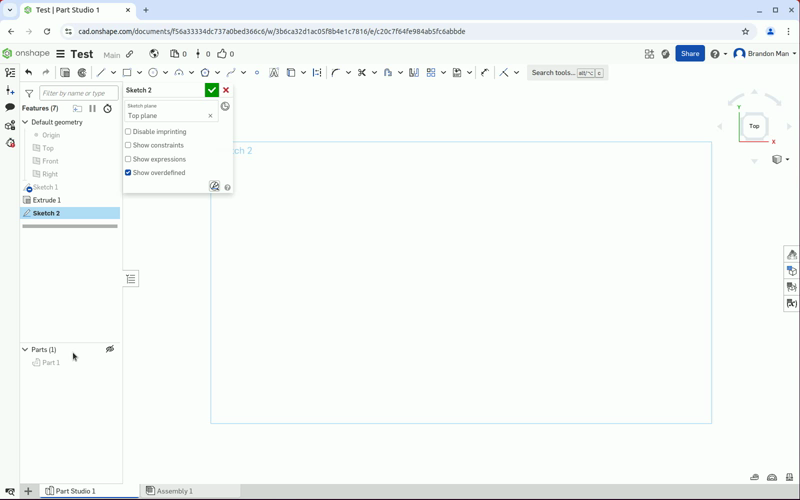
key_down(shift)
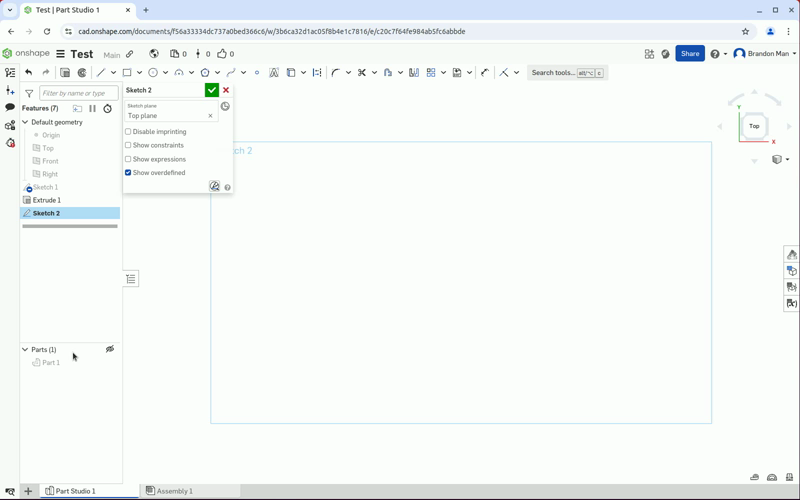
mouse_move(460, 282)
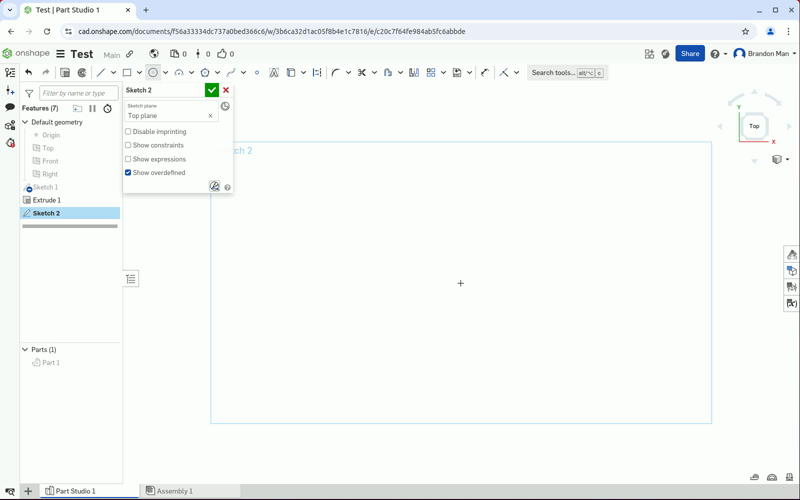
click(460, 282)
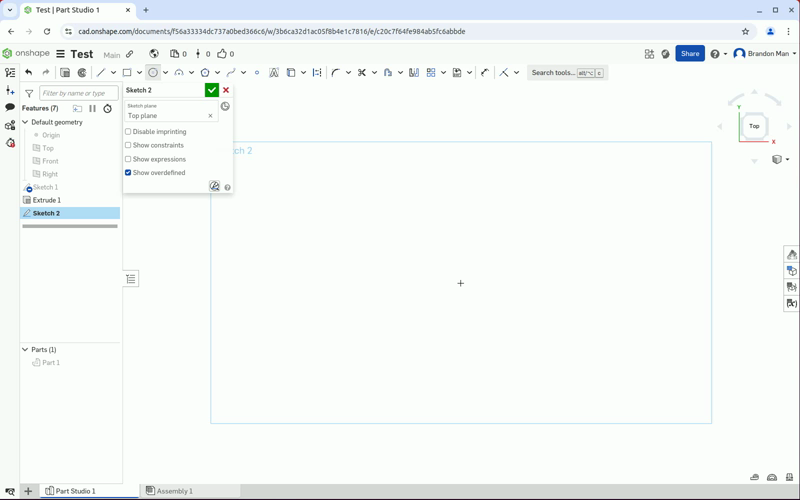
key_up(shift)
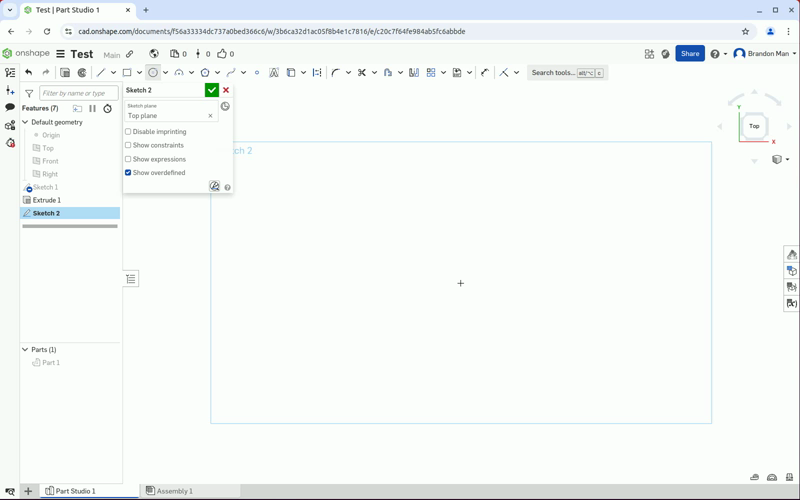
mouse_move(472, 282)
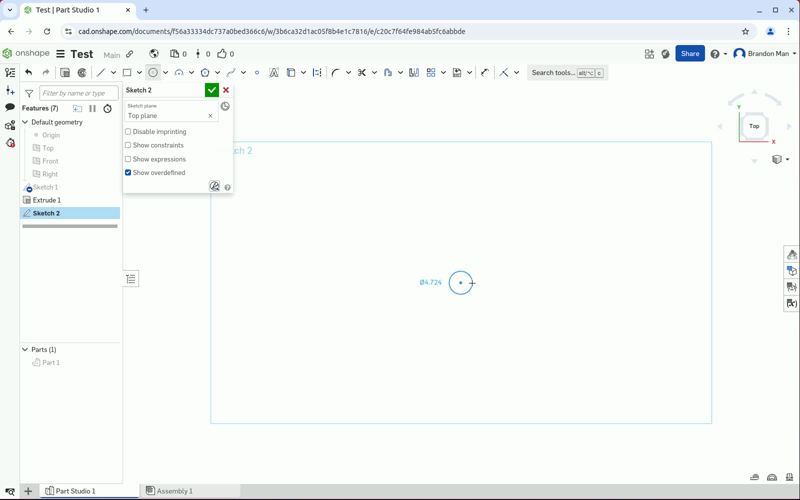
click(472, 282)
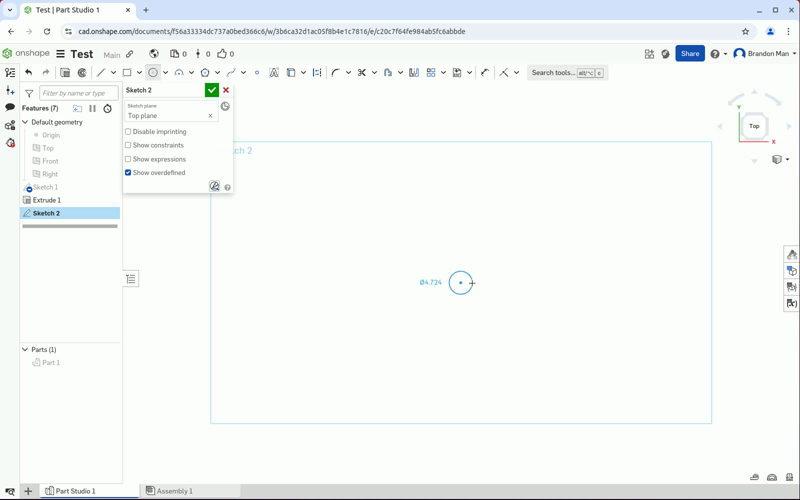
key(esc)
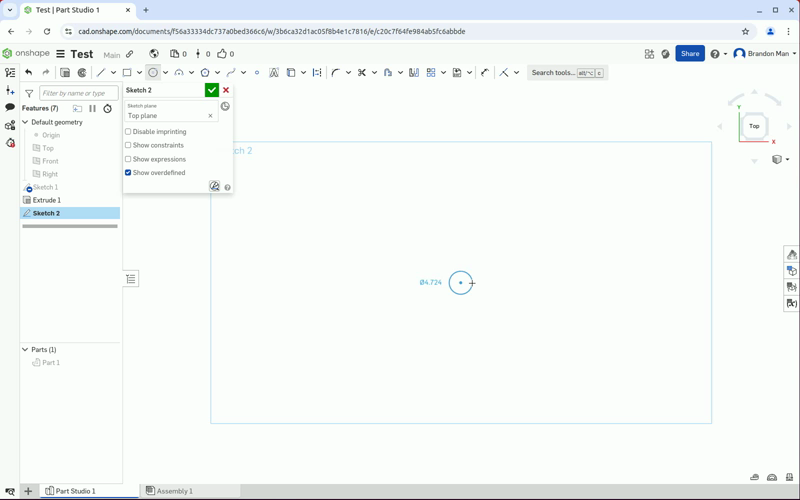
mouse_move(462, 289)
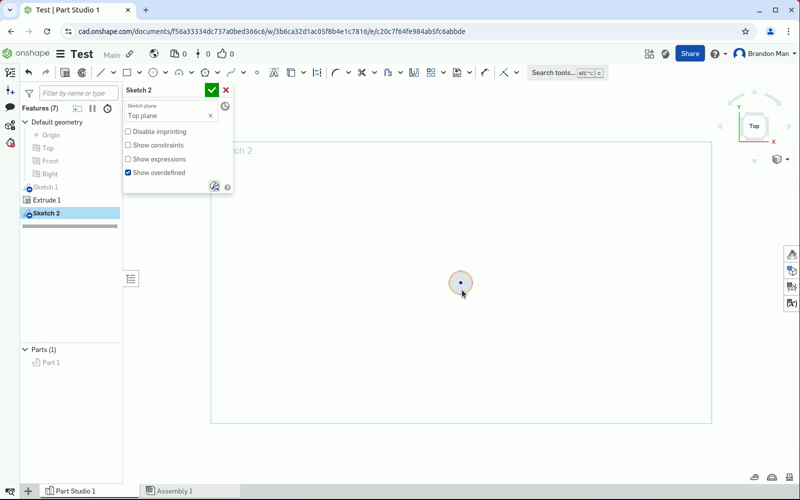
scroll(6)
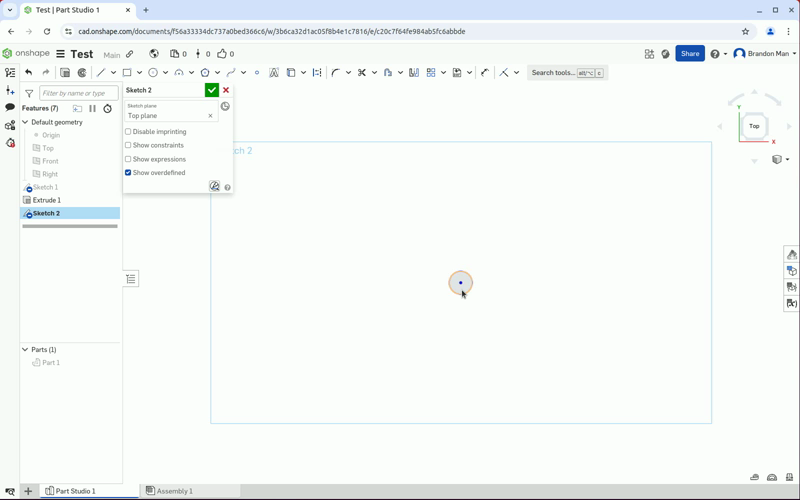
scroll(6)
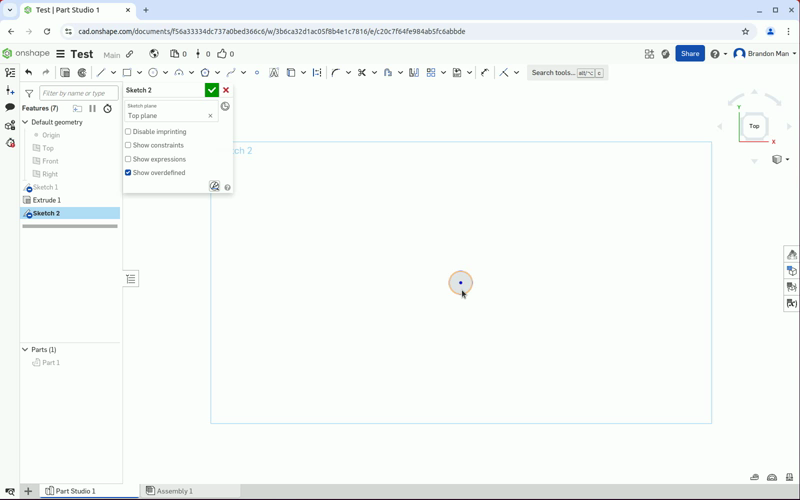
scroll(6)
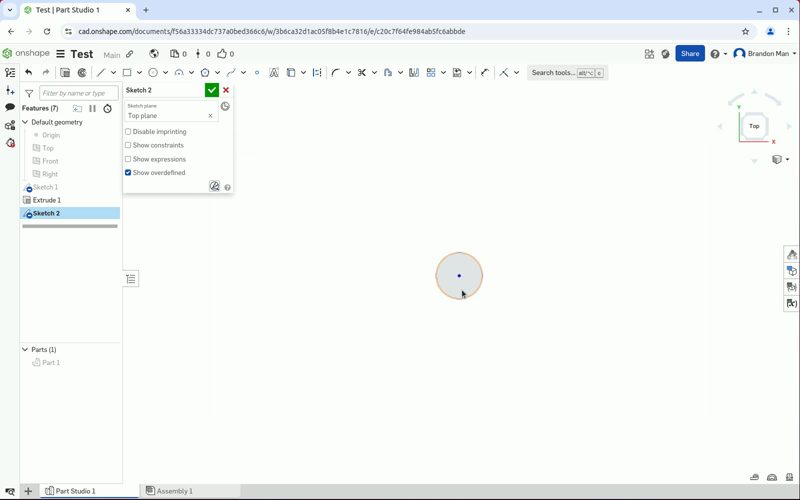
scroll(6)
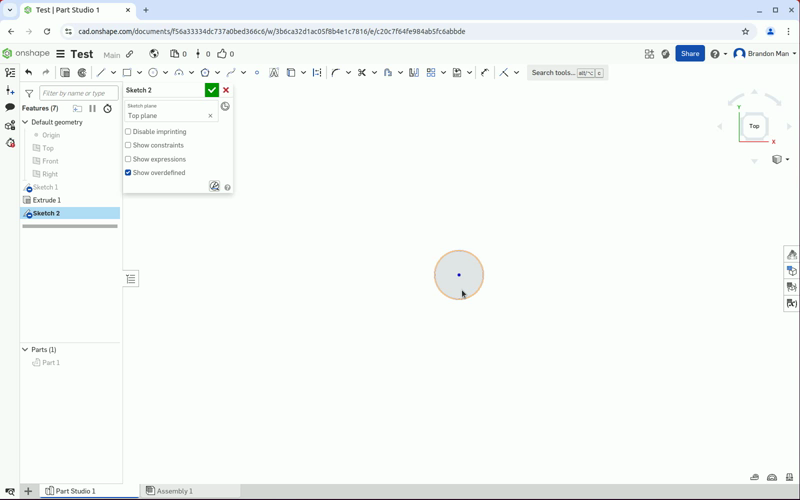
scroll(6)
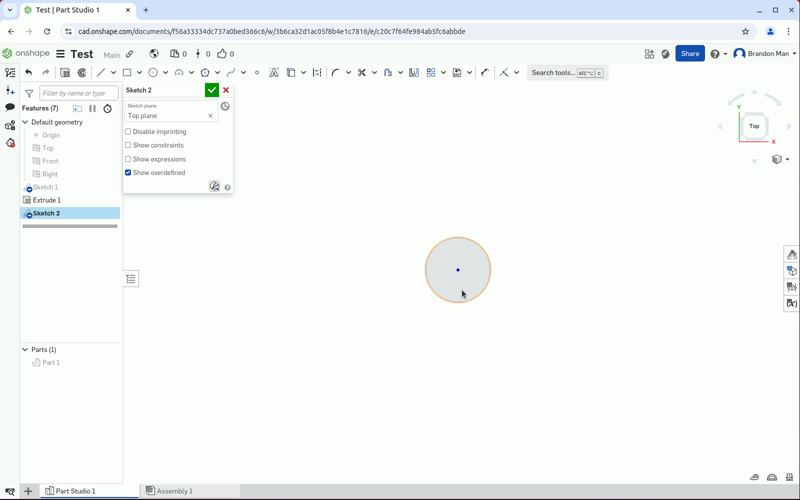
scroll(6)
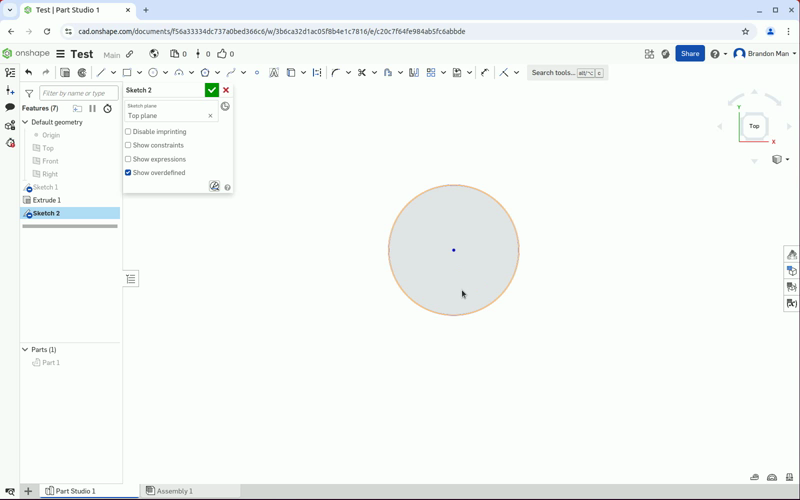
scroll(6)
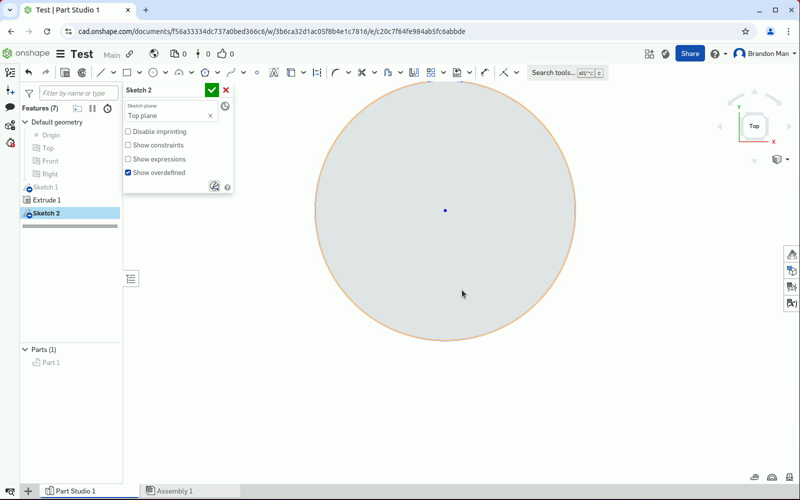
click(462, 289)
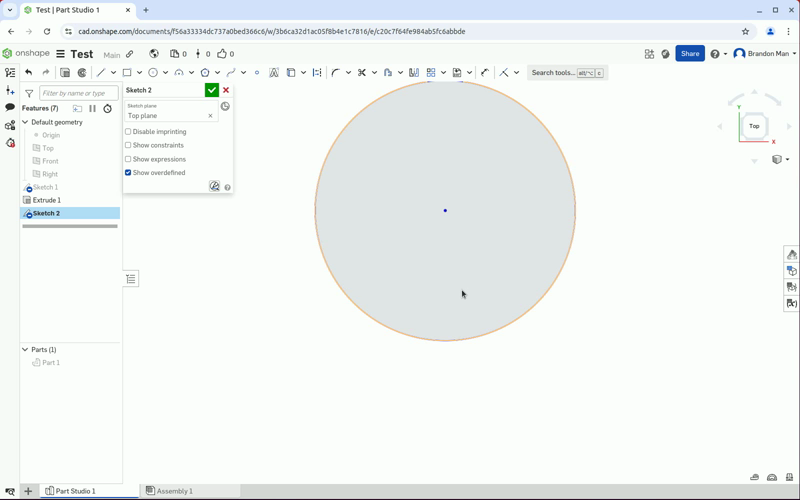
scroll(-6)
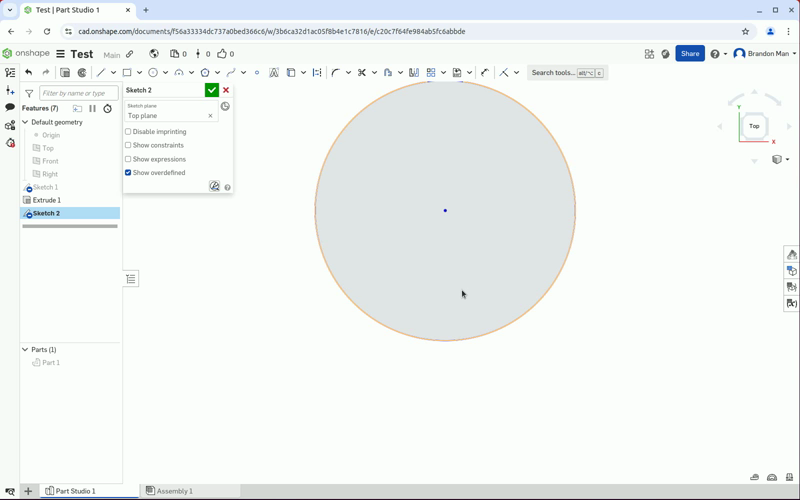
scroll(-6)
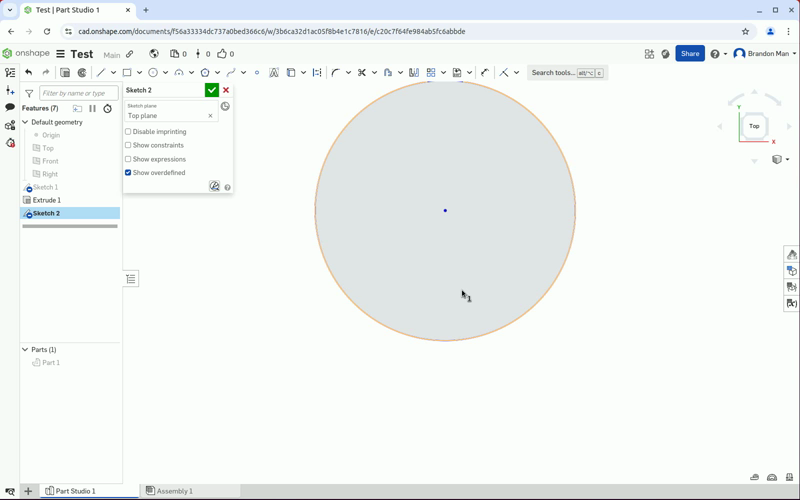
scroll(-6)
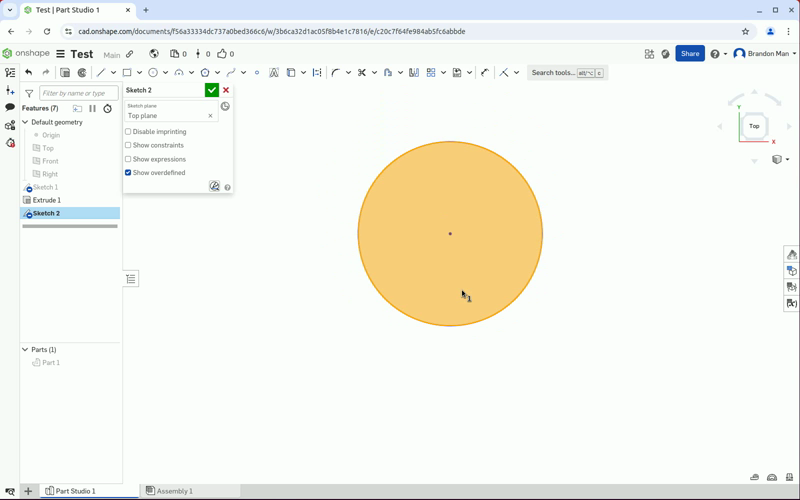
scroll(-6)
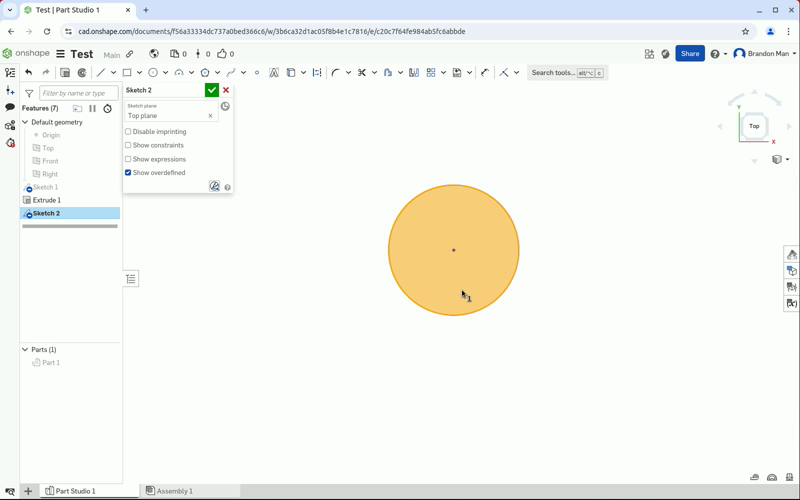
scroll(-6)
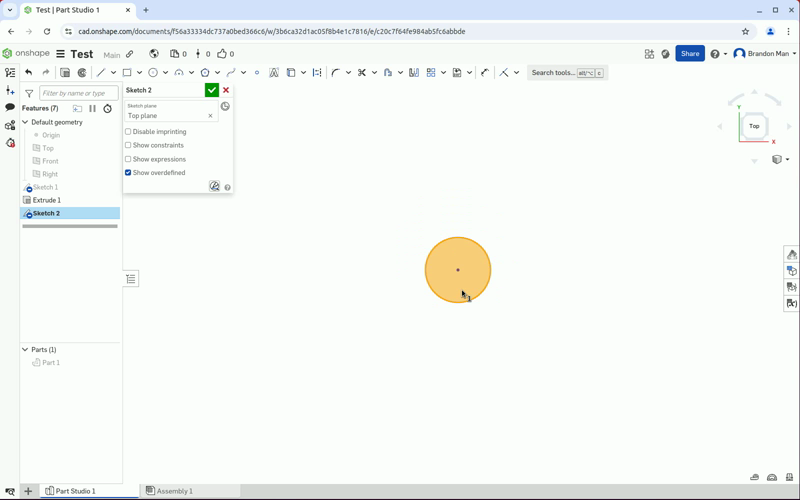
scroll(-6)
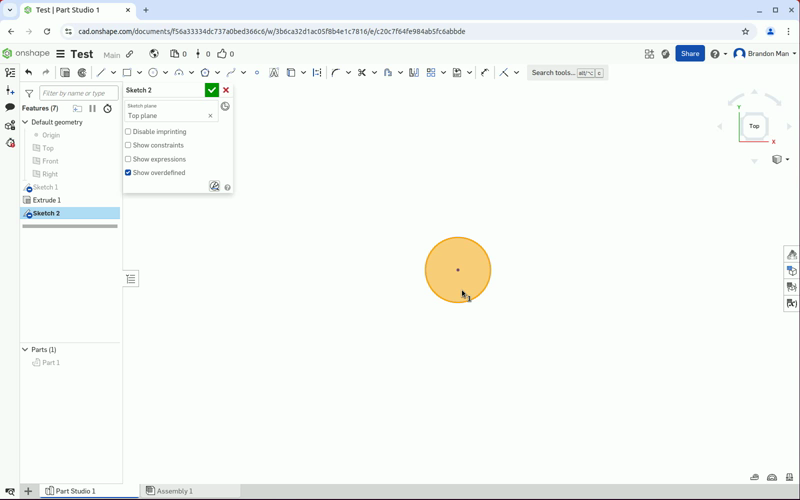
scroll(-6)
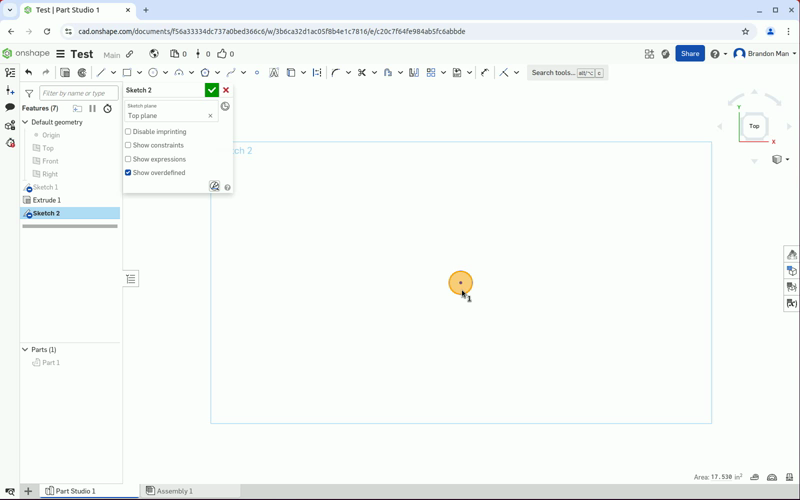
mouse_move(73, 352)
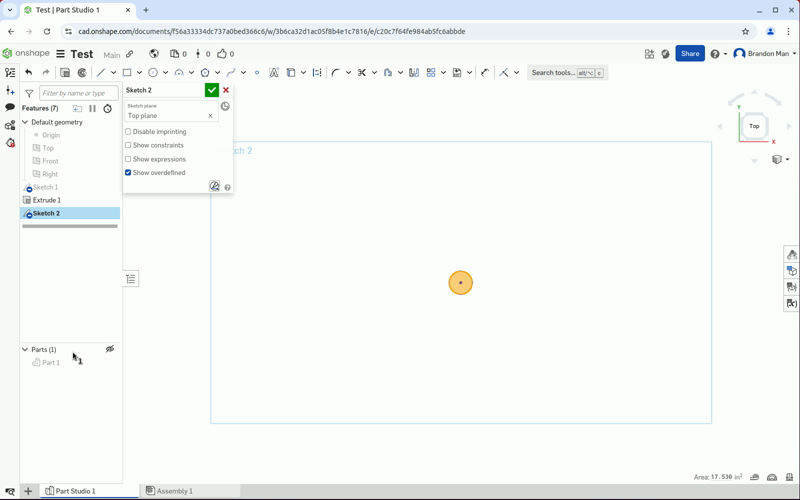
key(shift+y)
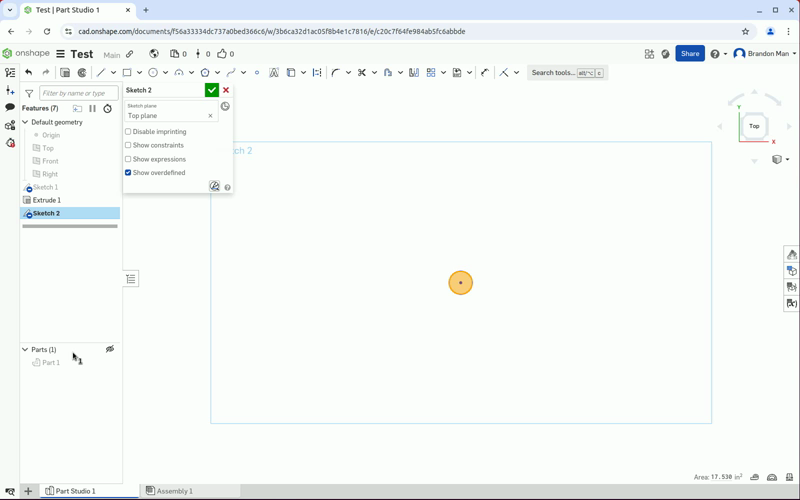
key(shift+e)
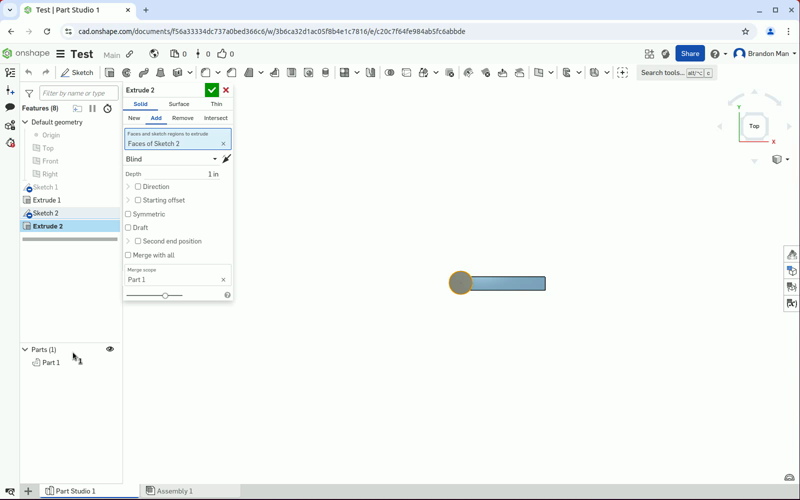
mouse_move(143, 106)
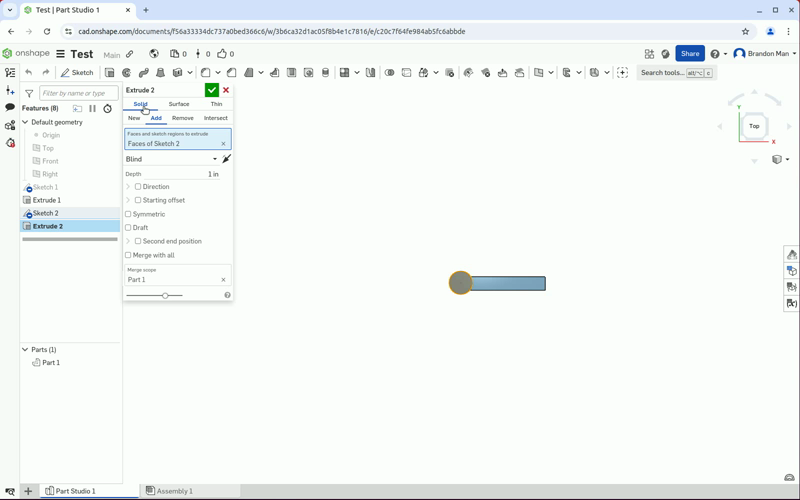
click(143, 106)
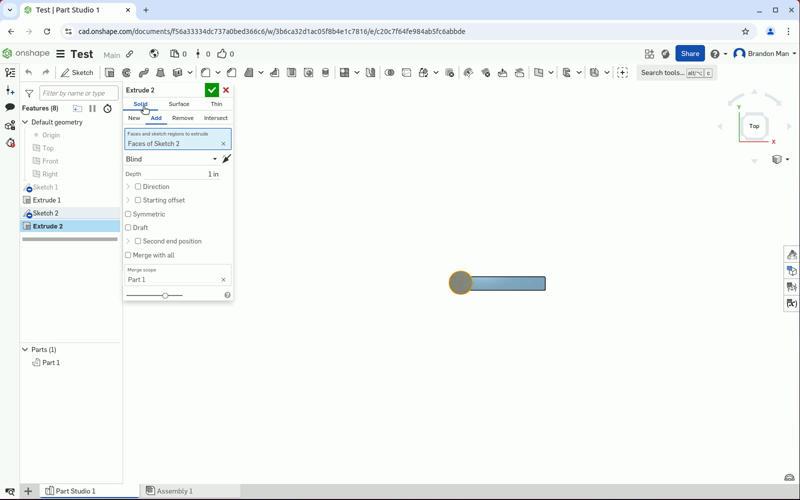
mouse_move(137, 120)
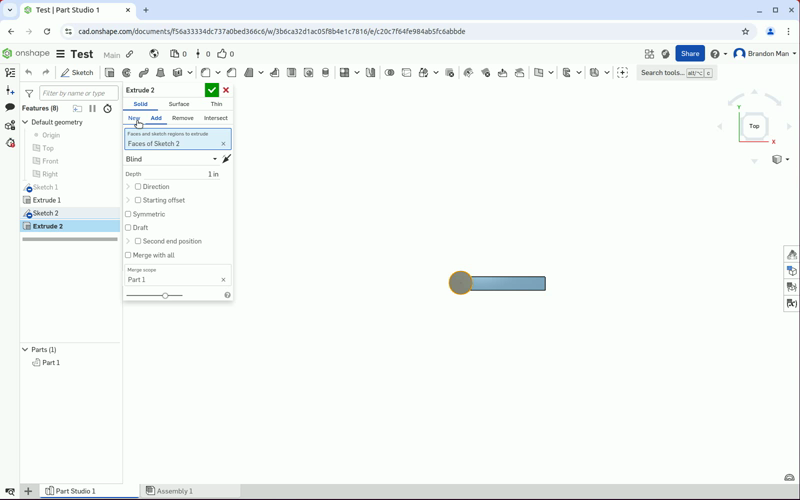
click(137, 120)
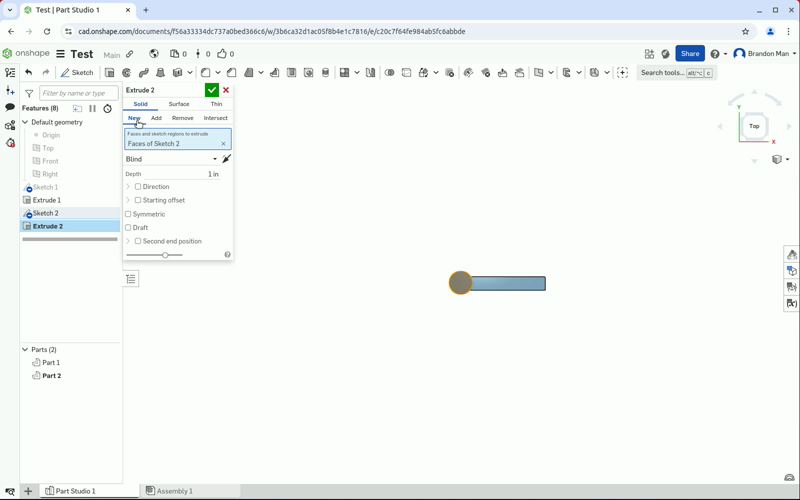
key(tab, 4)
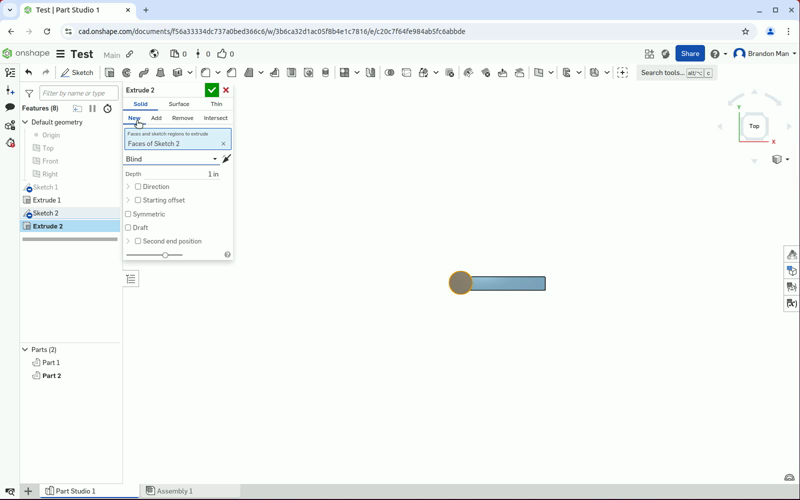
text(11.554)
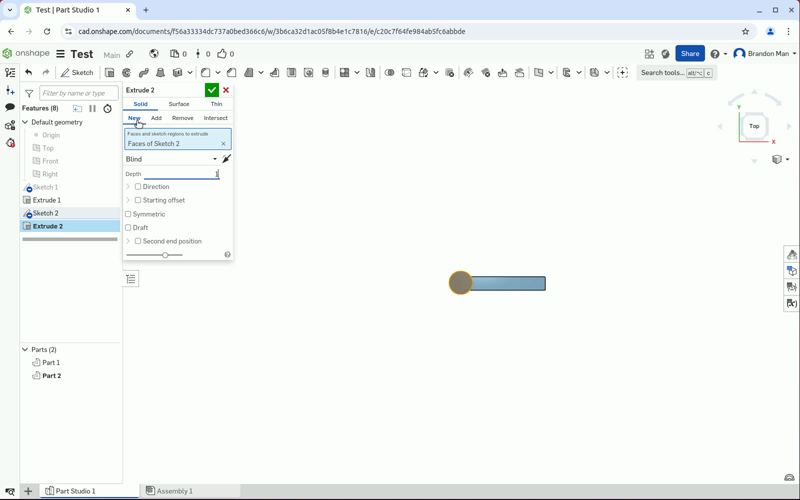
key(enter)
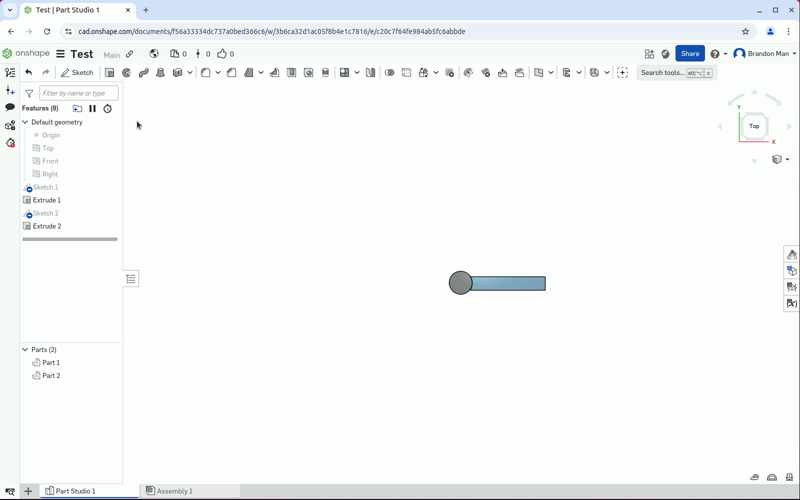
key(shift+h)
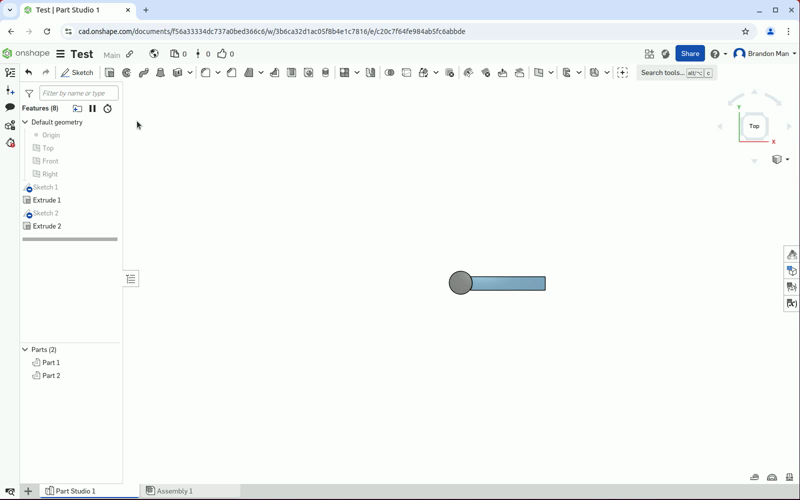
key(shift+h)
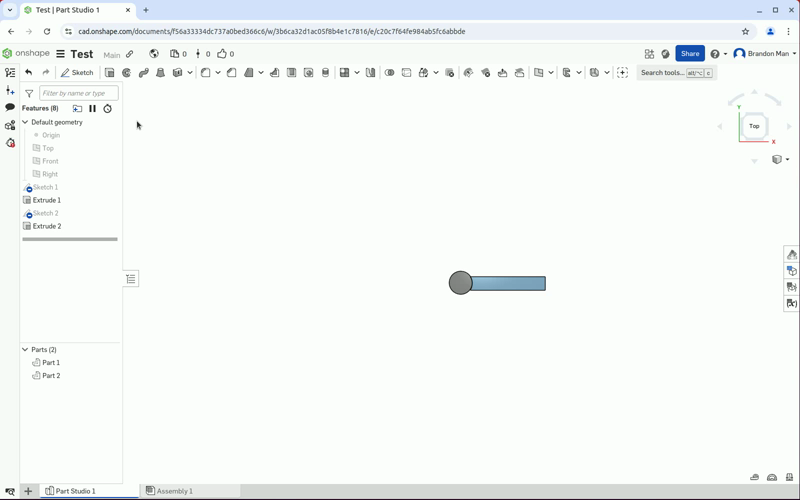
mouse_move(73, 189)
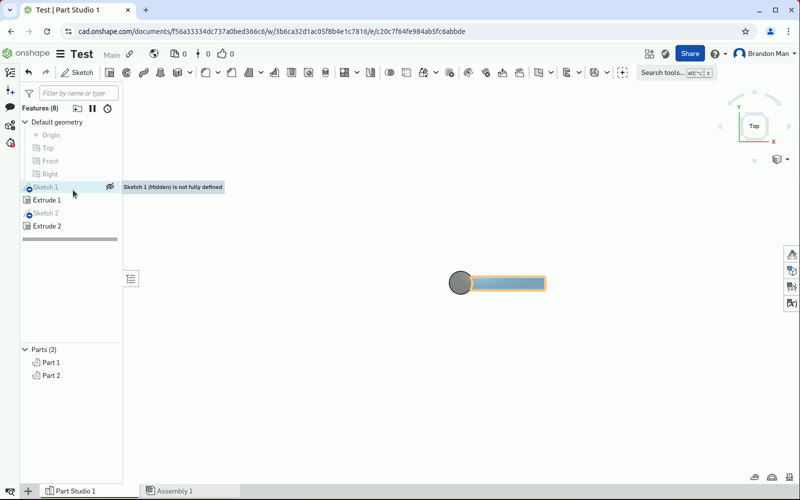
click(73, 189)
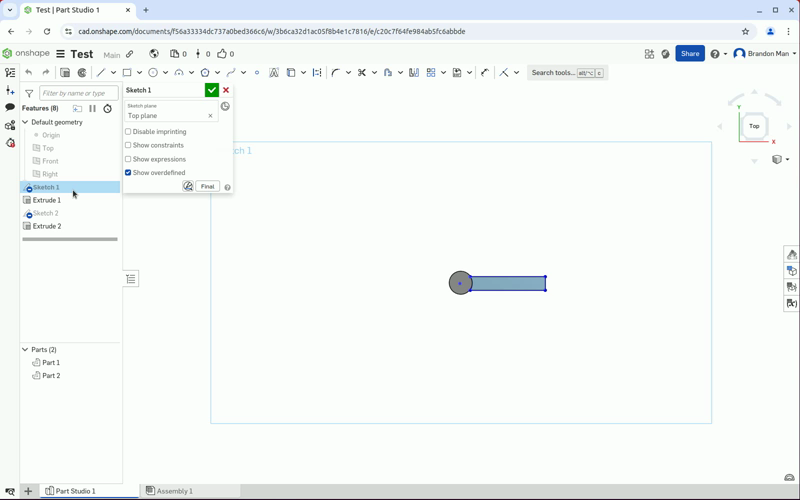
mouse_move(229, 92)
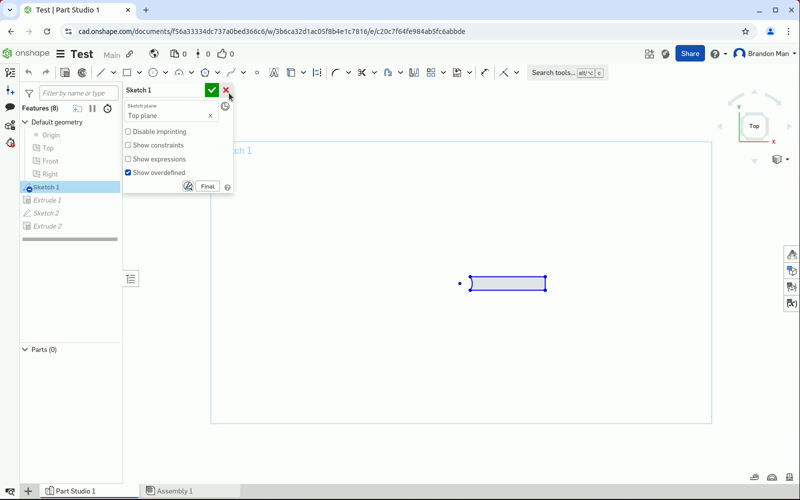
click(229, 92)
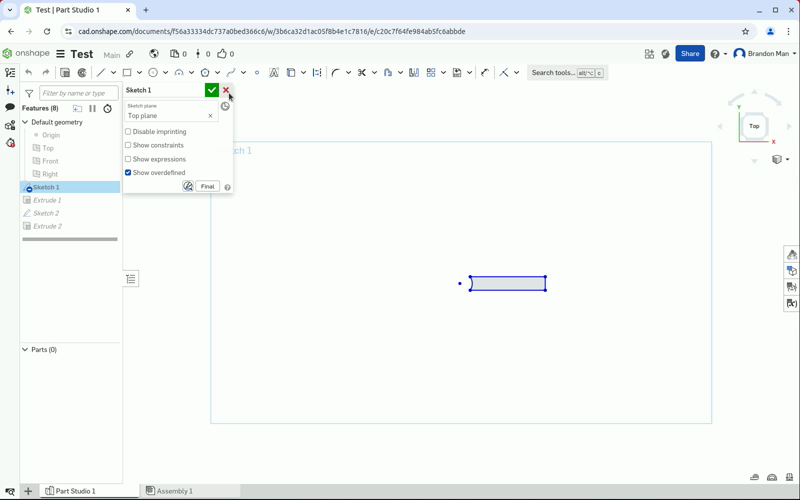
key(shift+s)
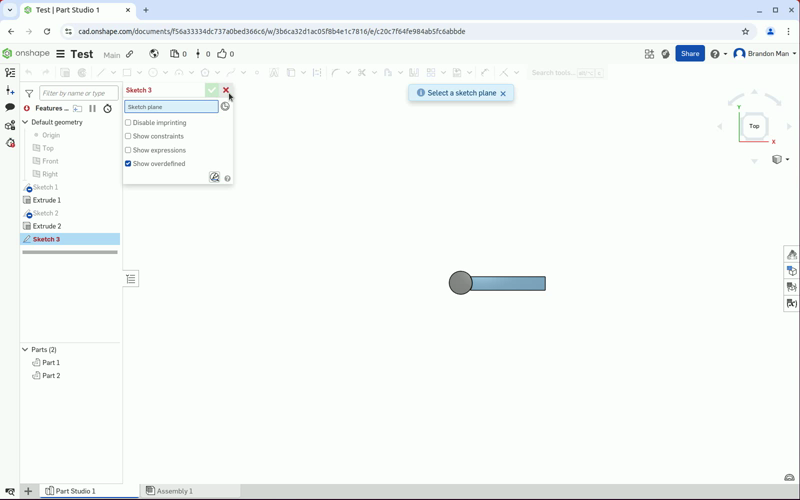
mouse_move(73, 150)
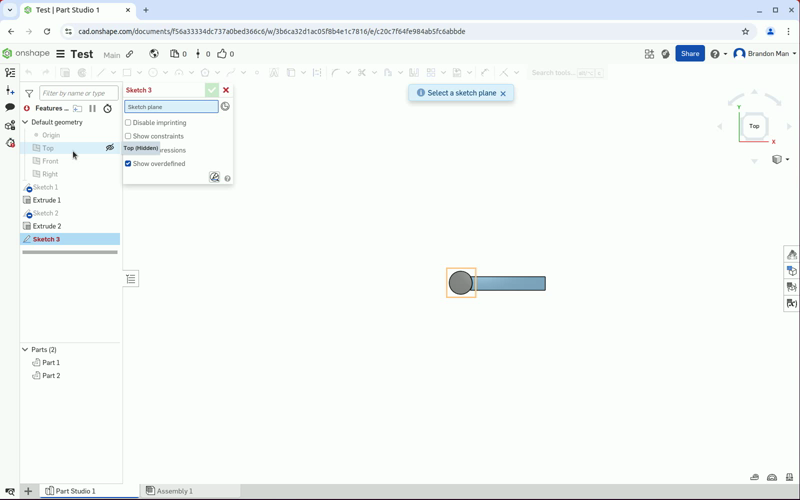
click(73, 150)
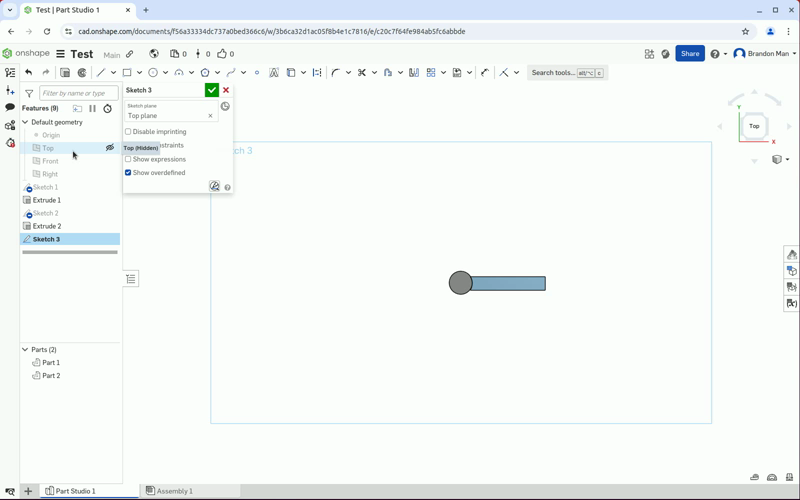
mouse_move(73, 352)
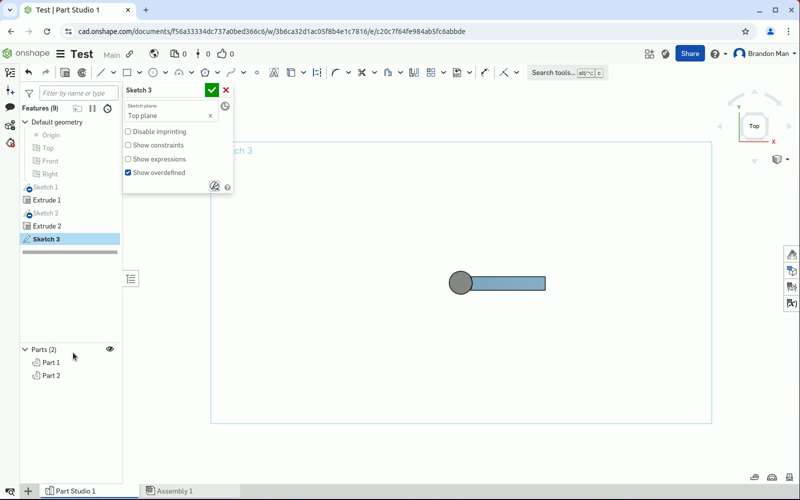
key(y)
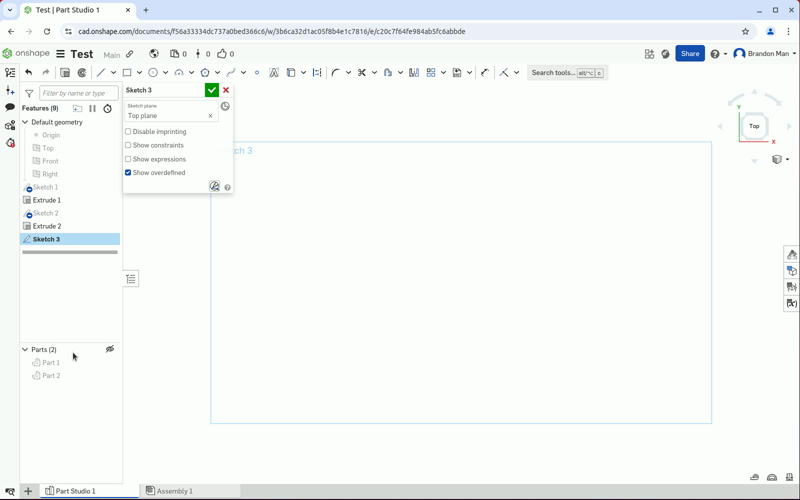
key(l)
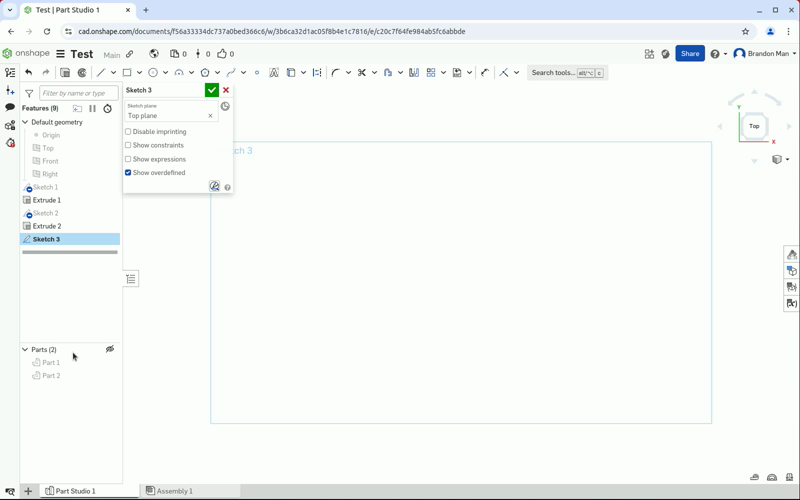
key_down(shift)
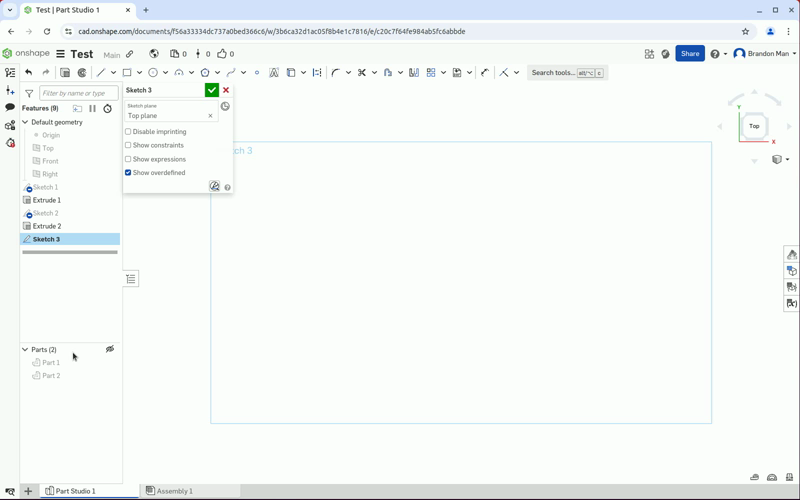
mouse_move(453, 367)
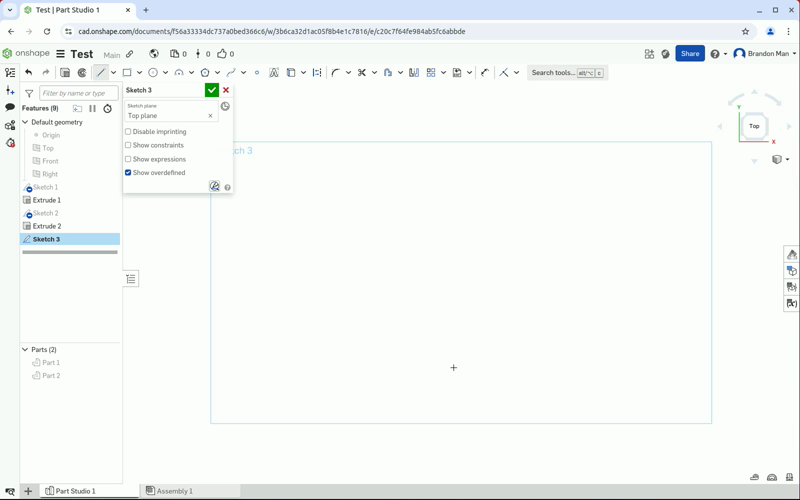
click(453, 367)
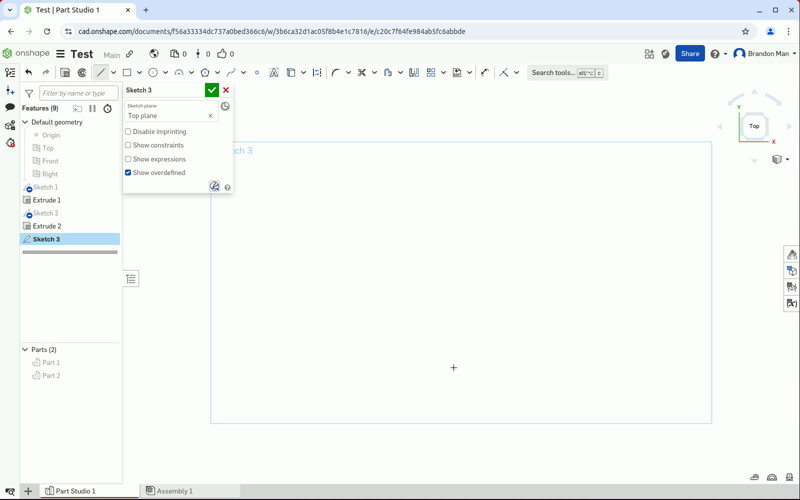
key_up(shift)
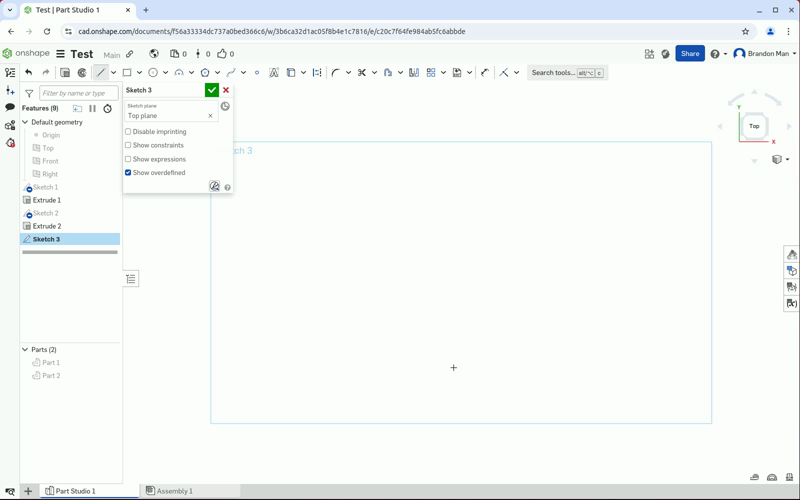
key_down(shift)
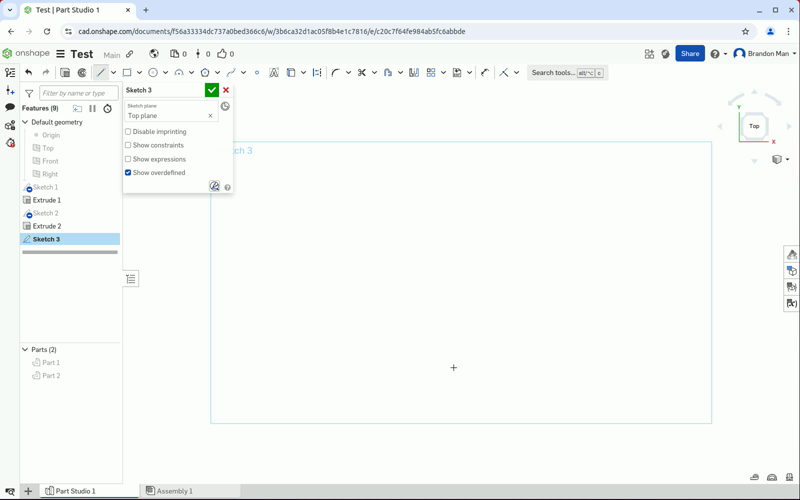
mouse_move(483, 367)
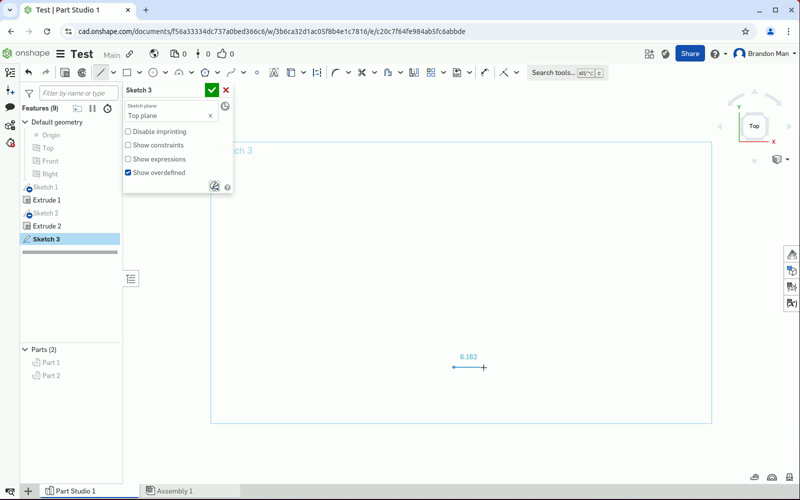
mouse_move(467, 367)
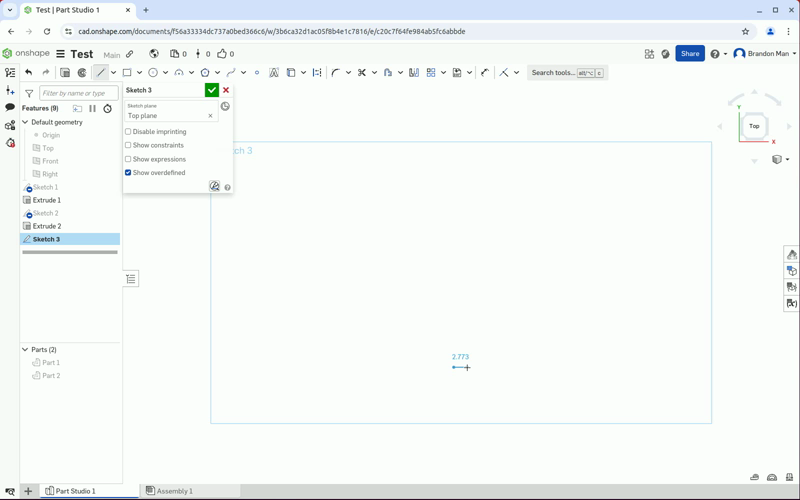
click(467, 367)
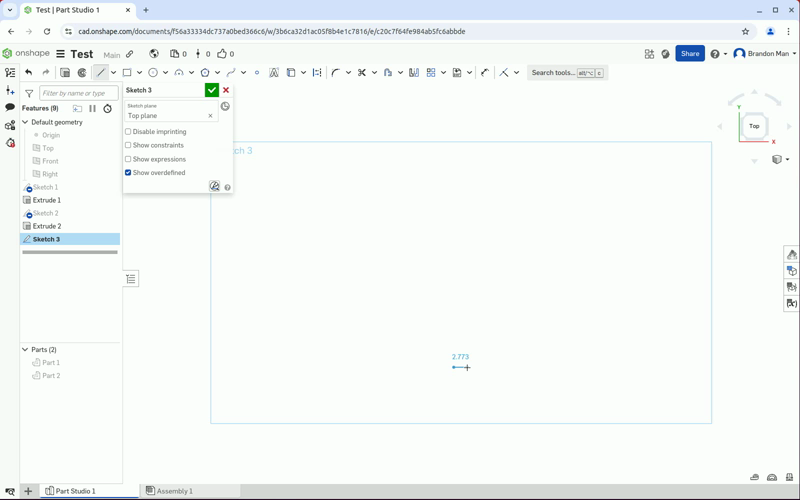
key_up(shift)
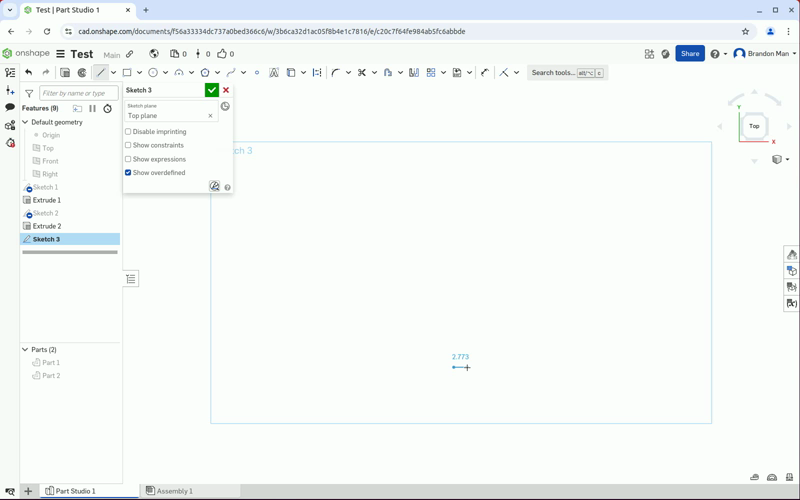
key_down(shift)
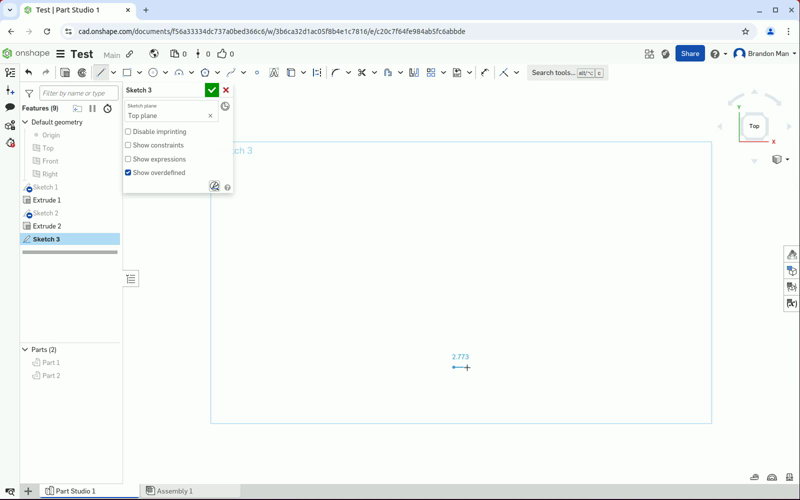
mouse_move(467, 291)
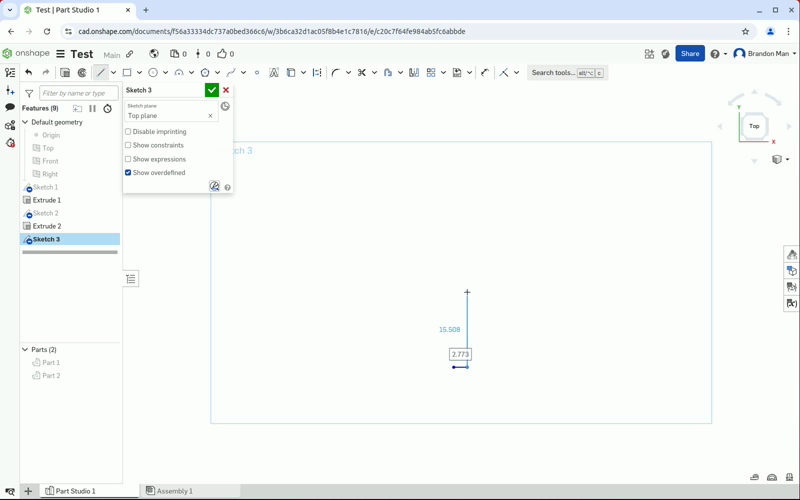
click(467, 291)
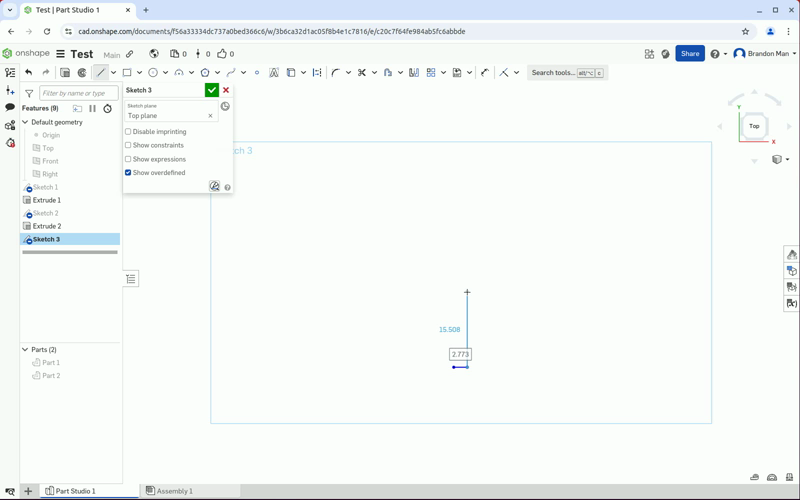
key_up(shift)
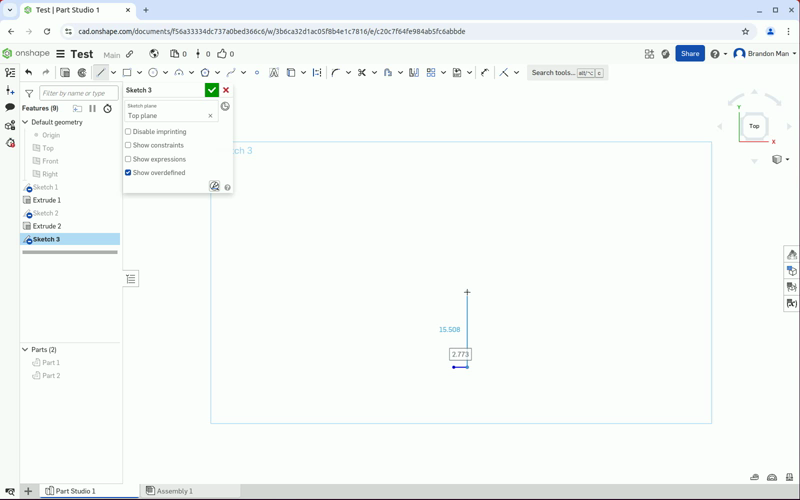
key(esc)
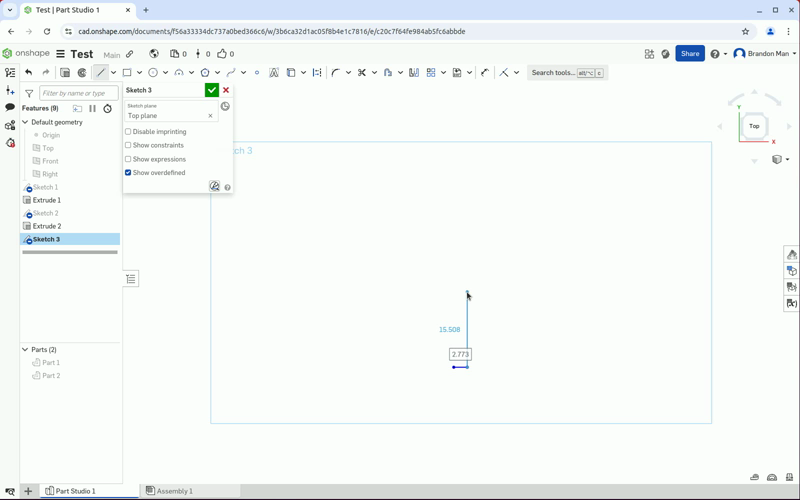
key(a)
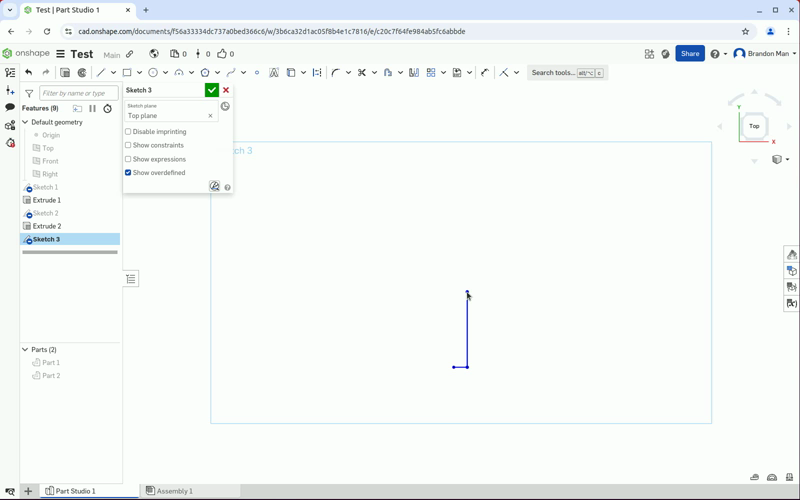
mouse_move(467, 291)
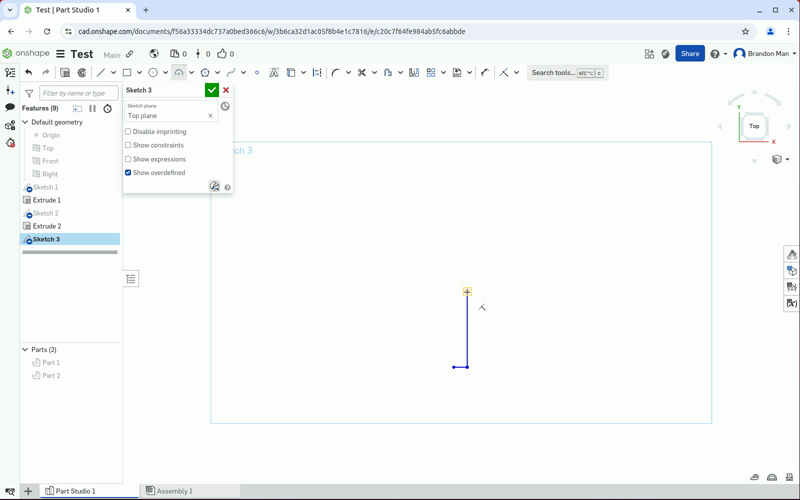
click(467, 291)
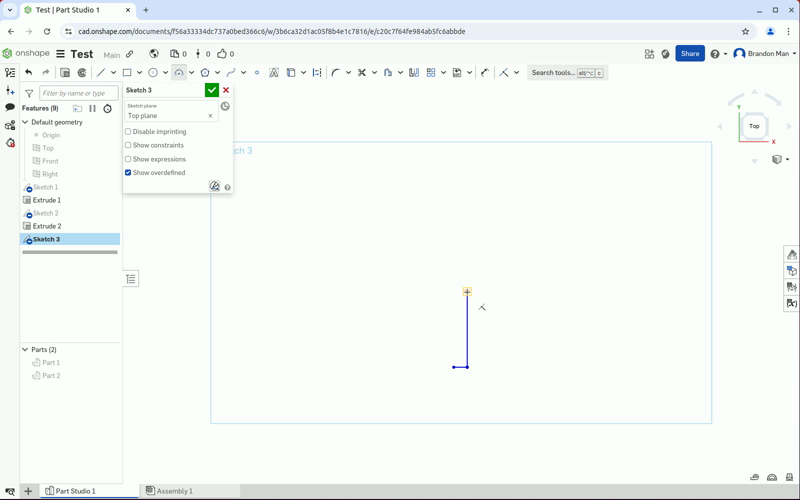
key_down(shift)
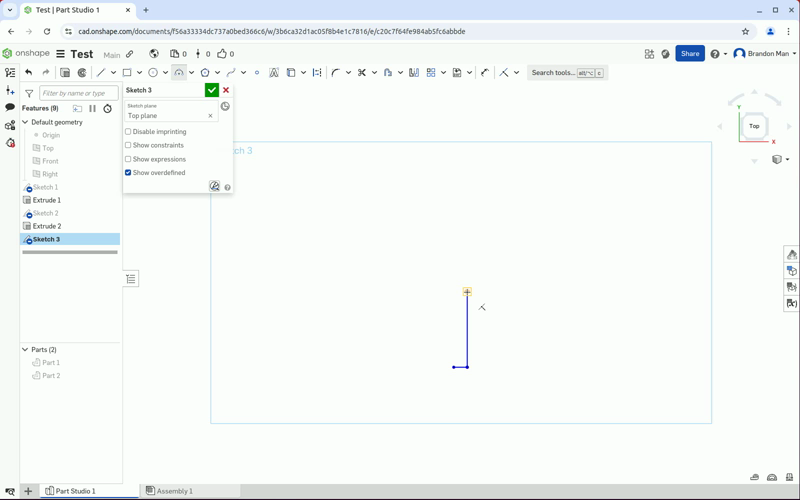
mouse_move(453, 291)
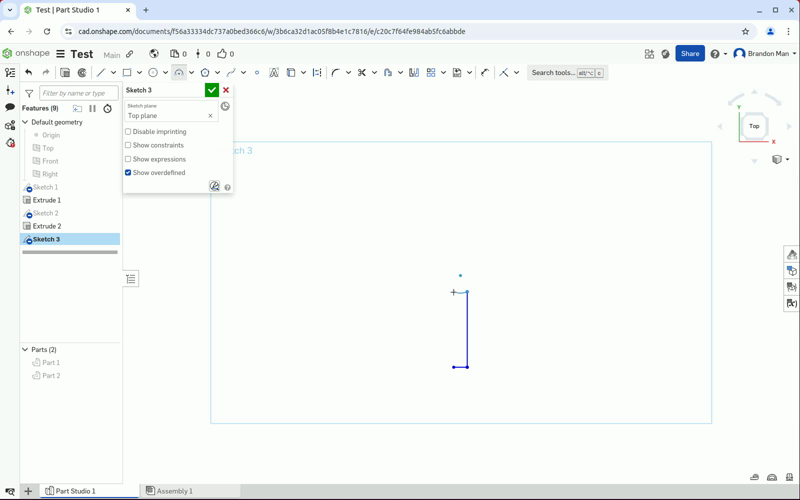
click(453, 291)
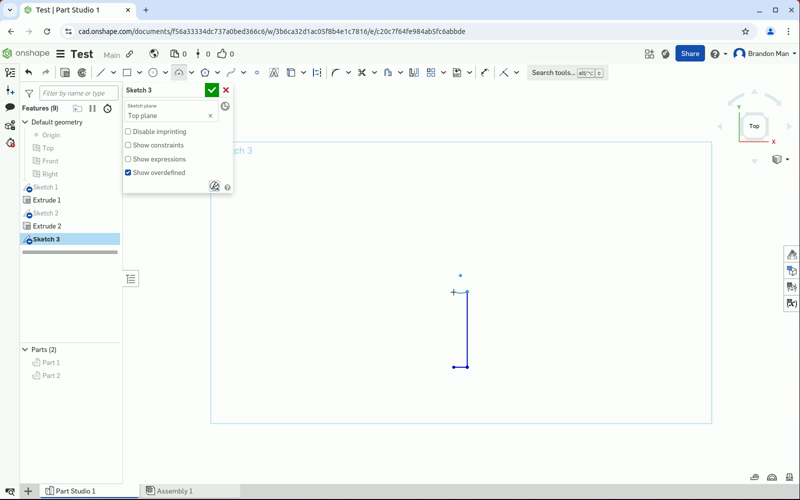
mouse_move(460, 294)
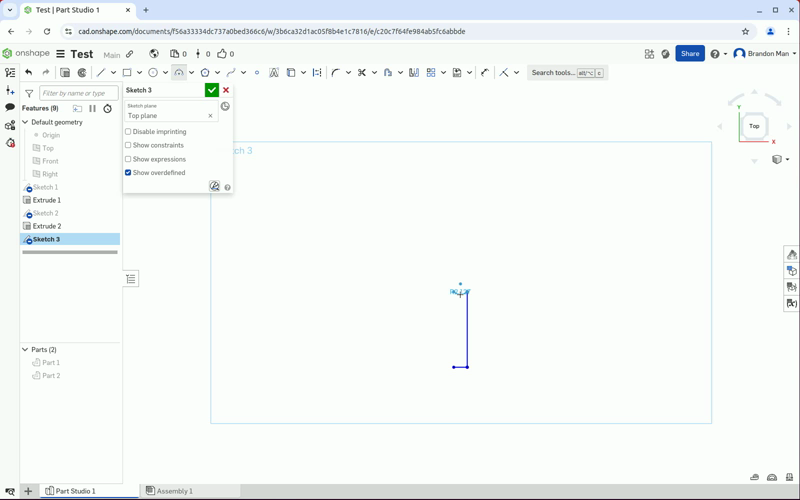
click(460, 294)
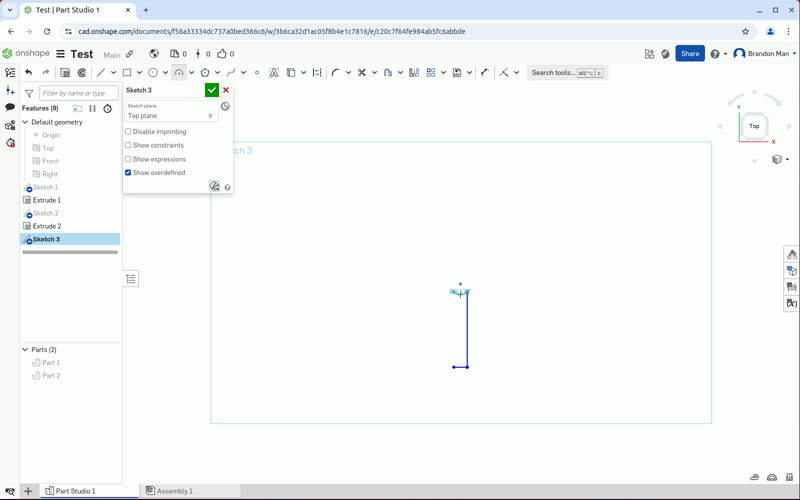
key_up(shift)
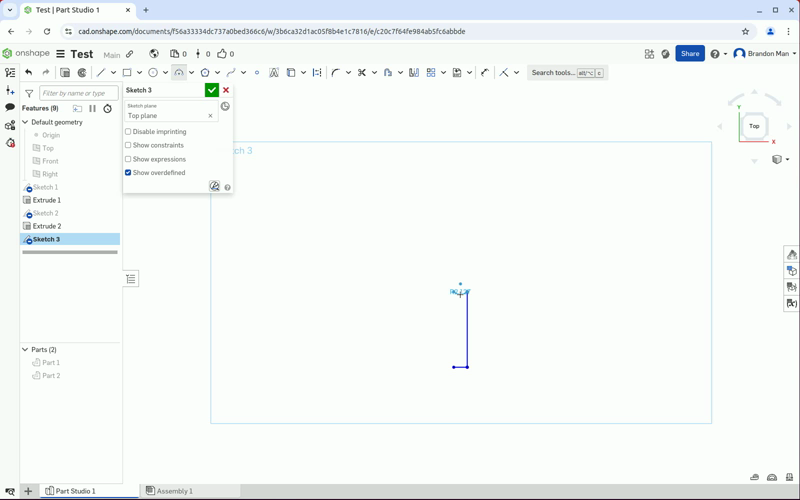
key(esc)
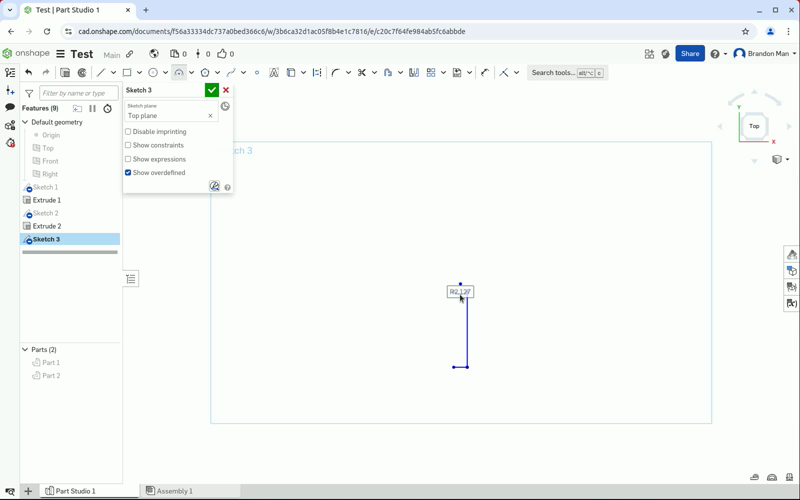
key(l)
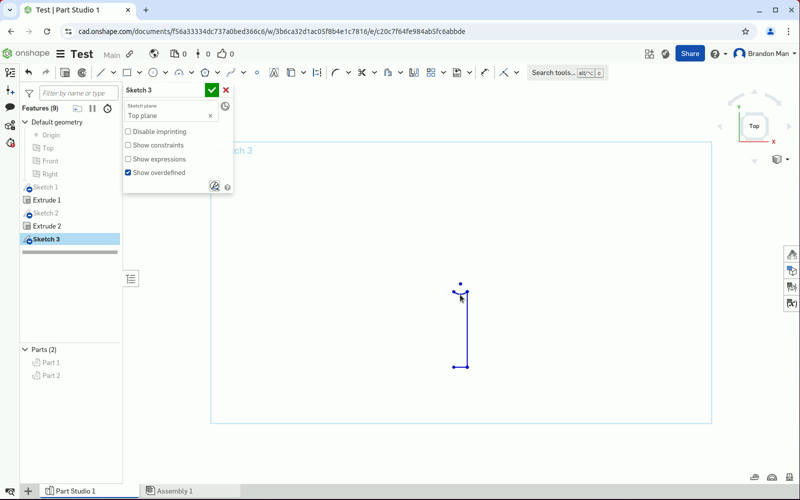
mouse_move(453, 291)
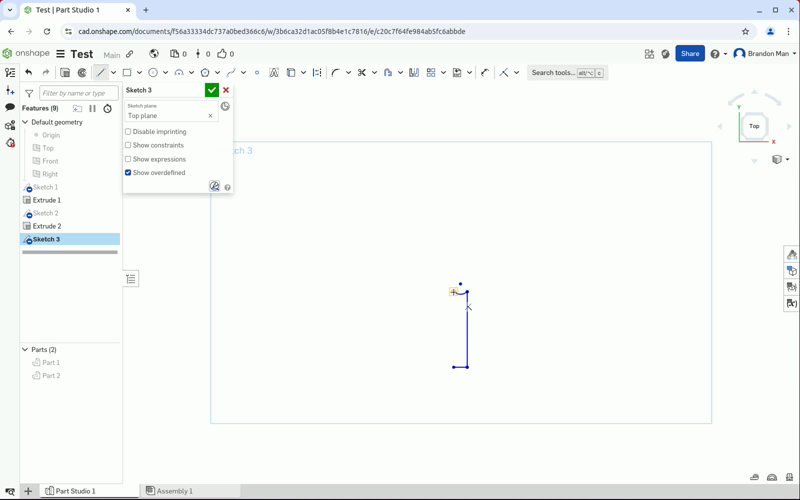
click(453, 291)
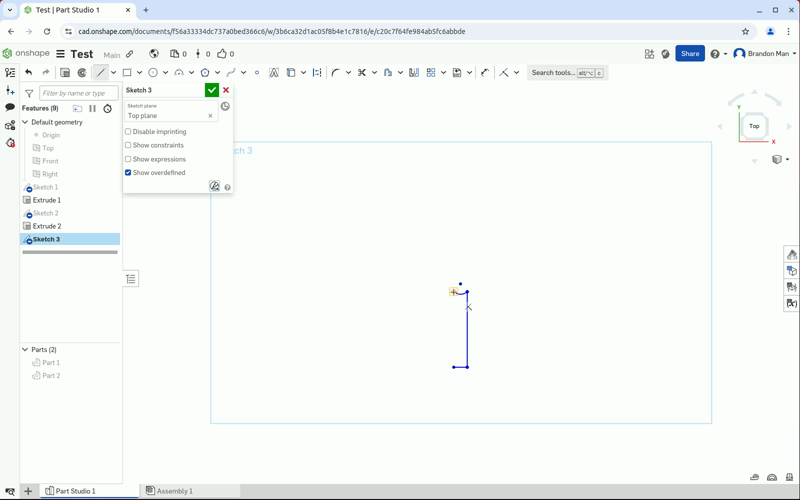
key_down(shift)
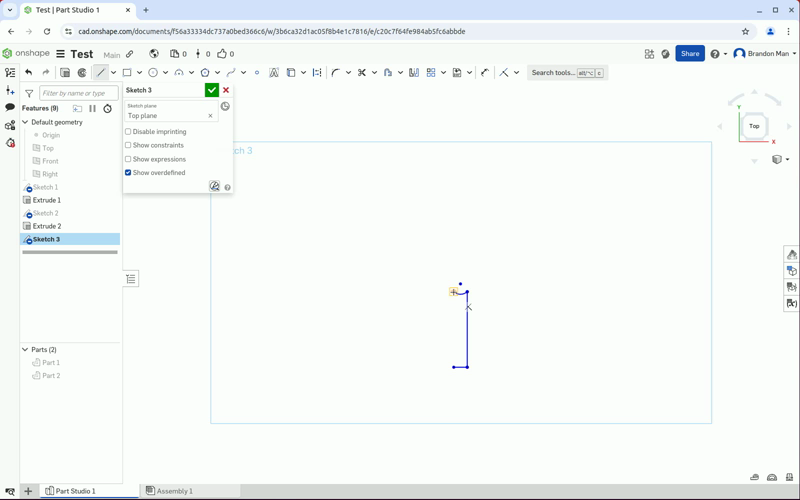
mouse_move(453, 367)
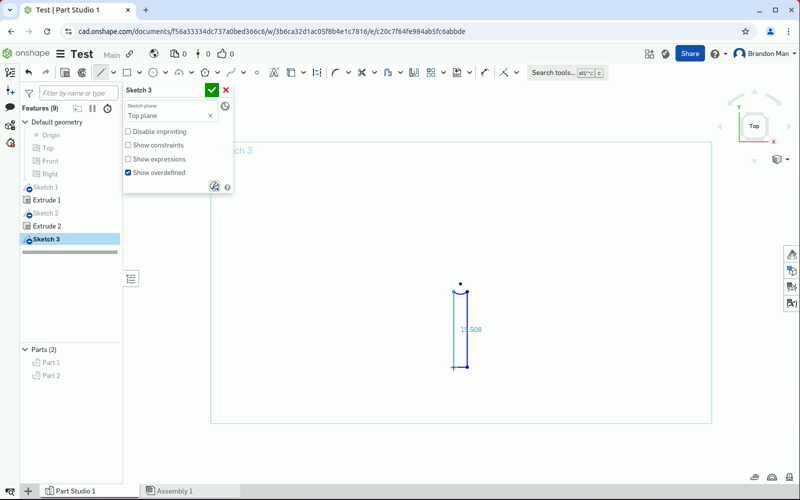
key_up(shift)
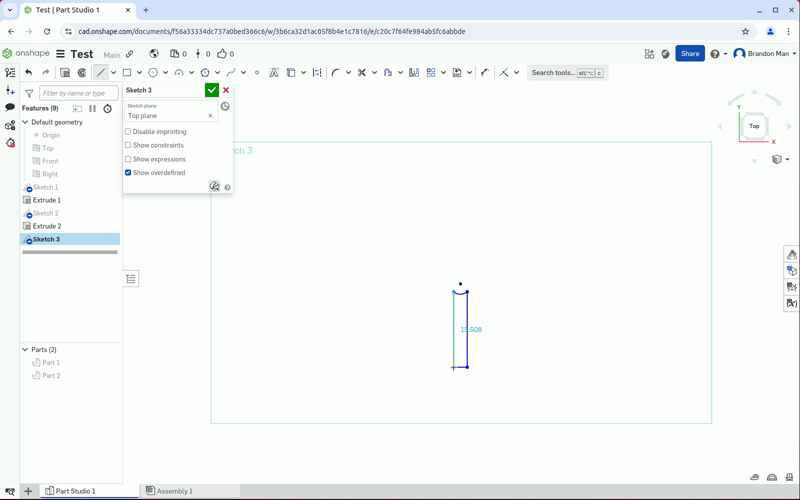
click(453, 367)
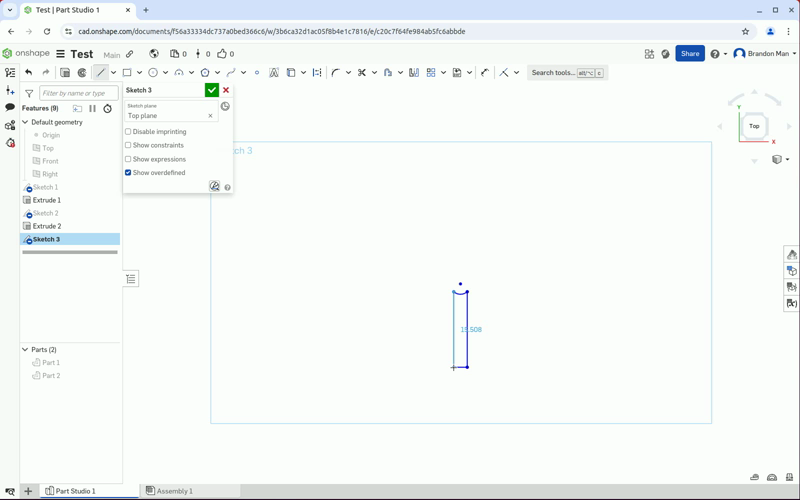
key(esc)
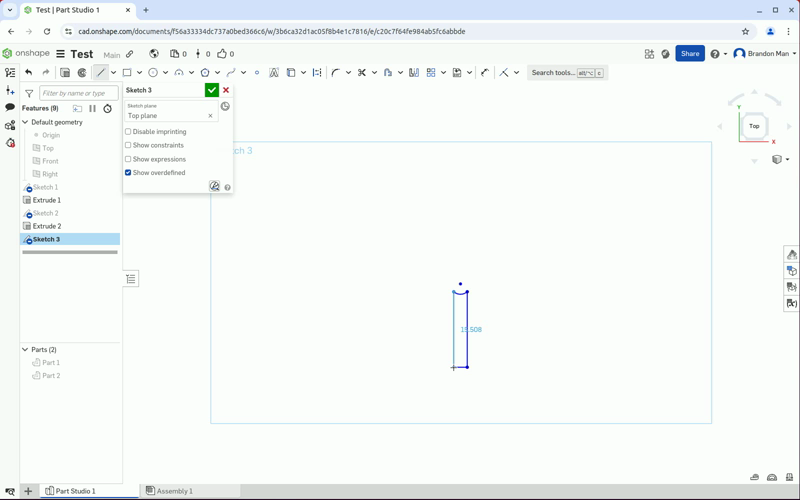
mouse_move(454, 304)
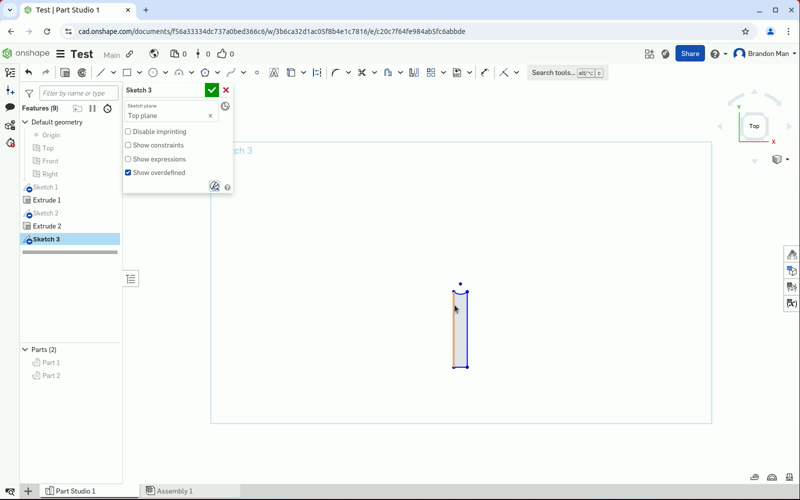
scroll(6)
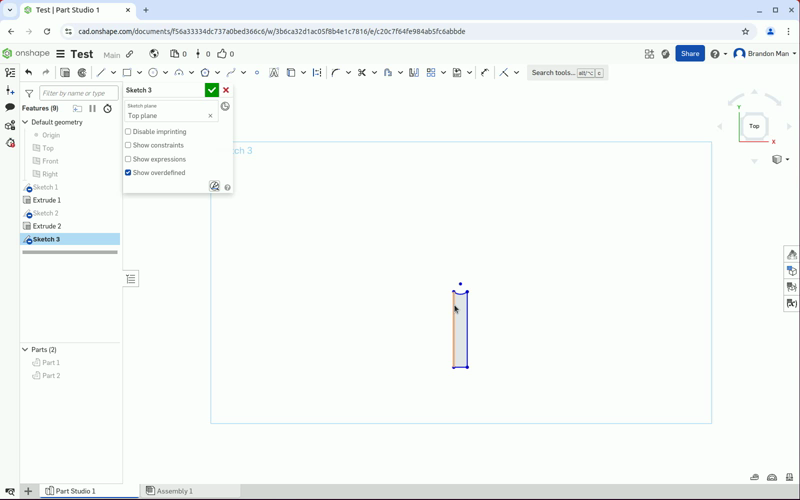
scroll(6)
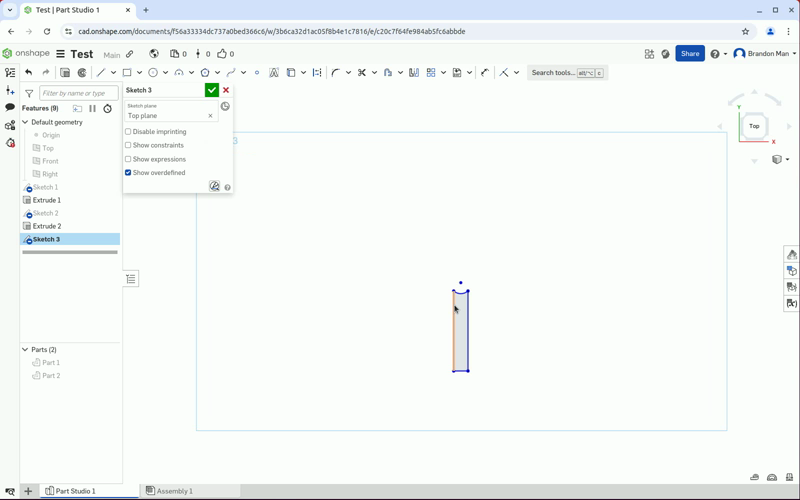
scroll(6)
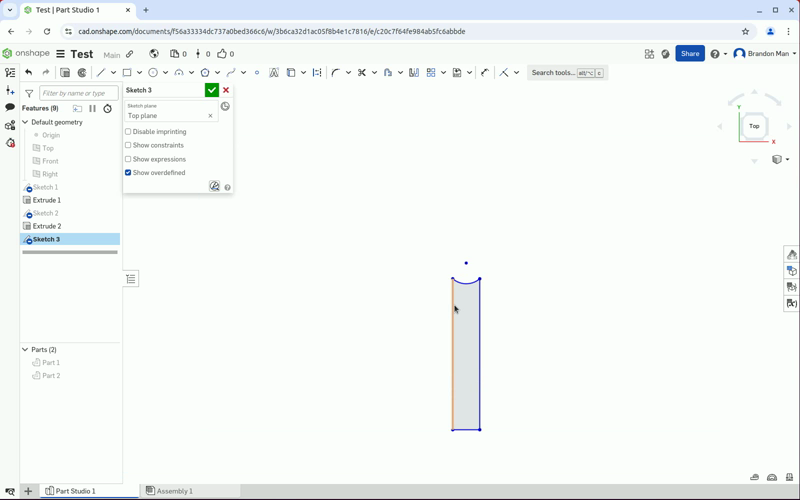
scroll(6)
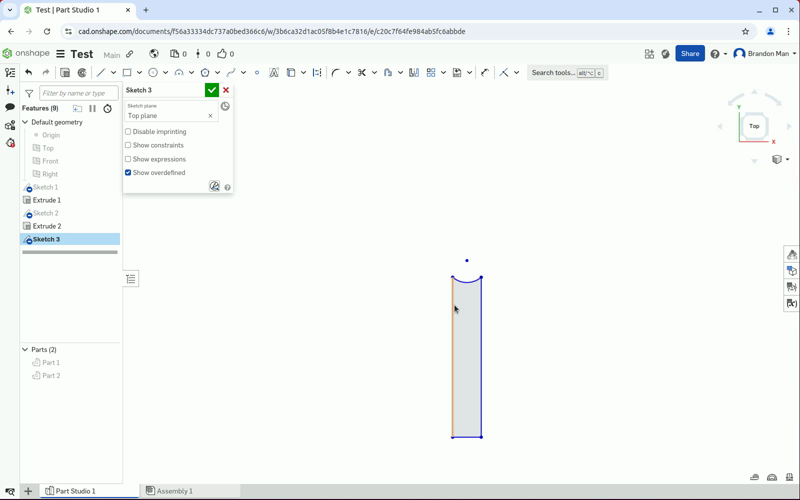
scroll(6)
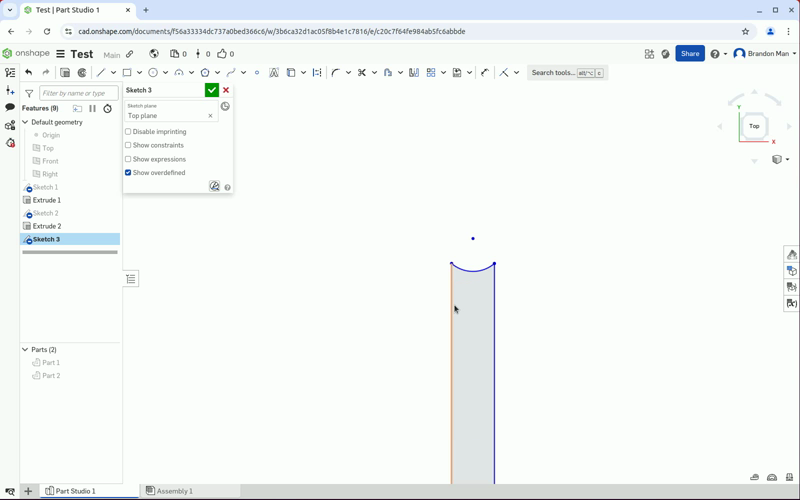
scroll(6)
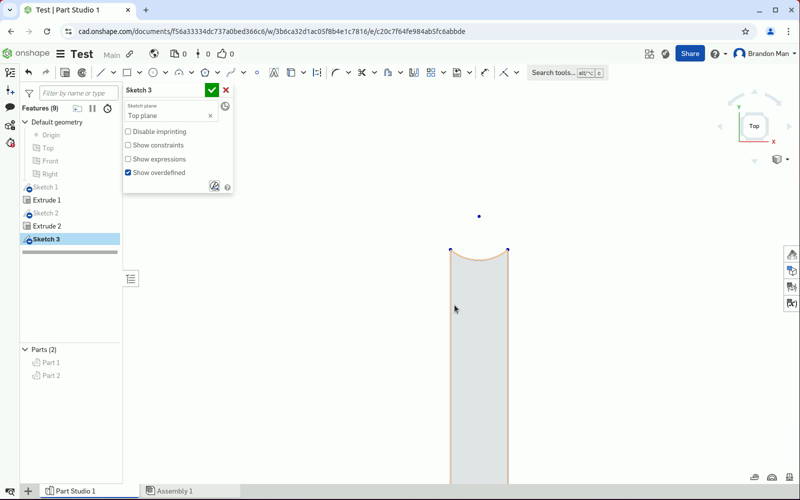
scroll(6)
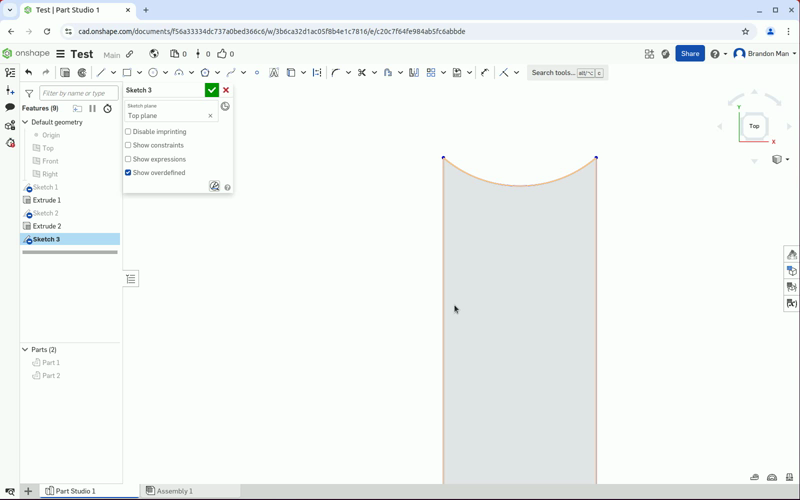
click(454, 304)
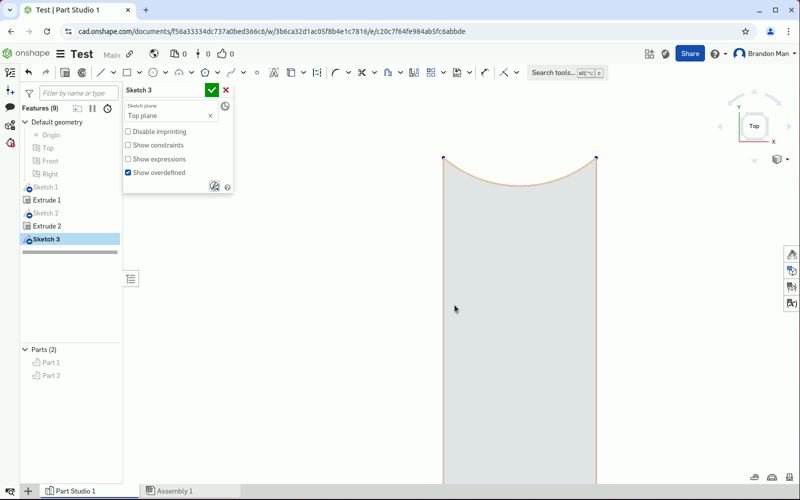
scroll(-6)
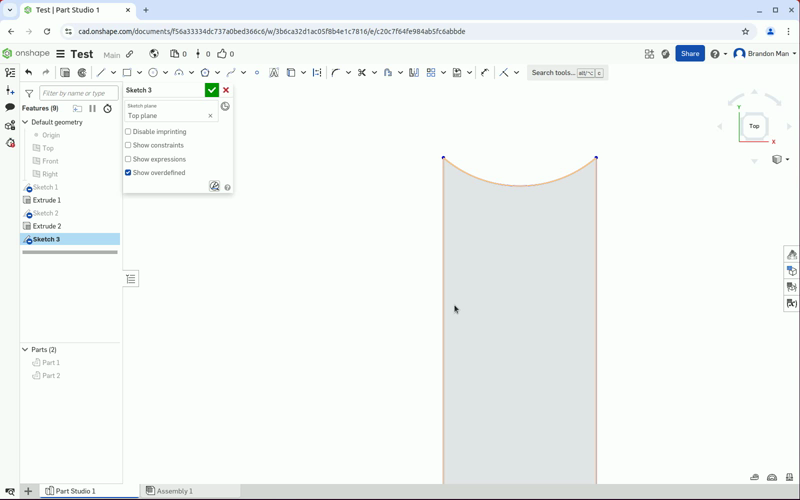
scroll(-6)
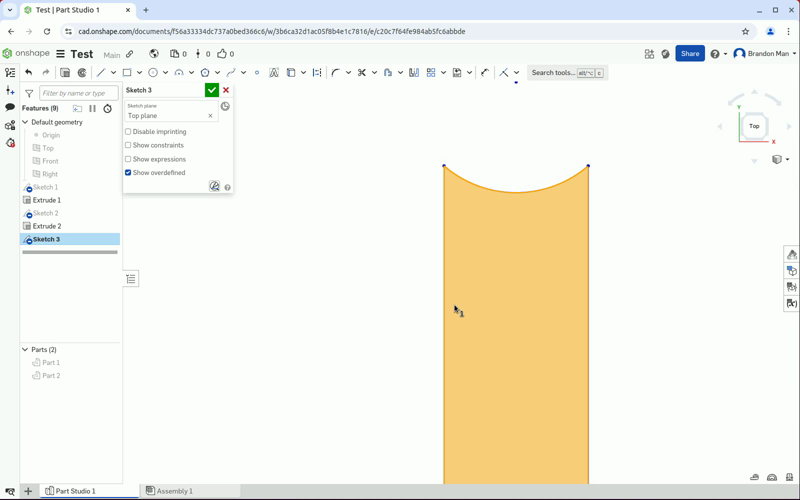
scroll(-6)
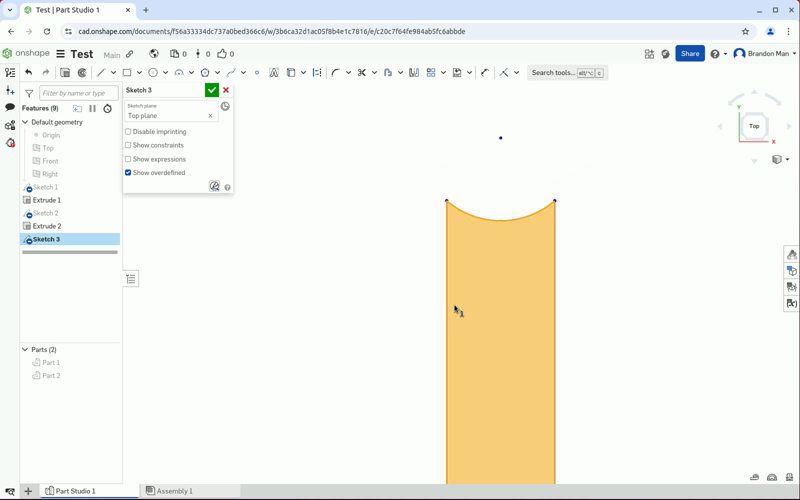
scroll(-6)
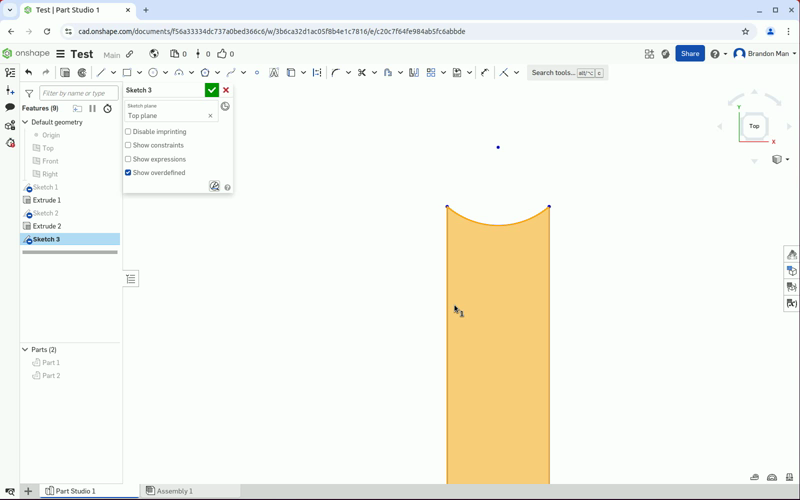
scroll(-6)
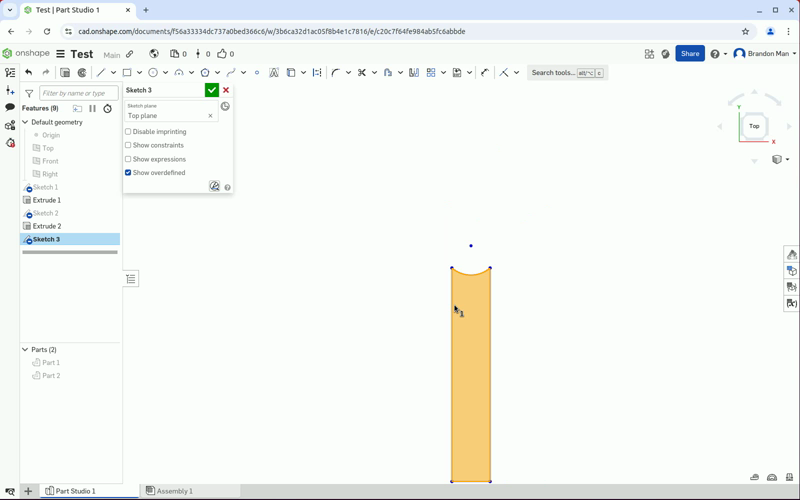
scroll(-6)
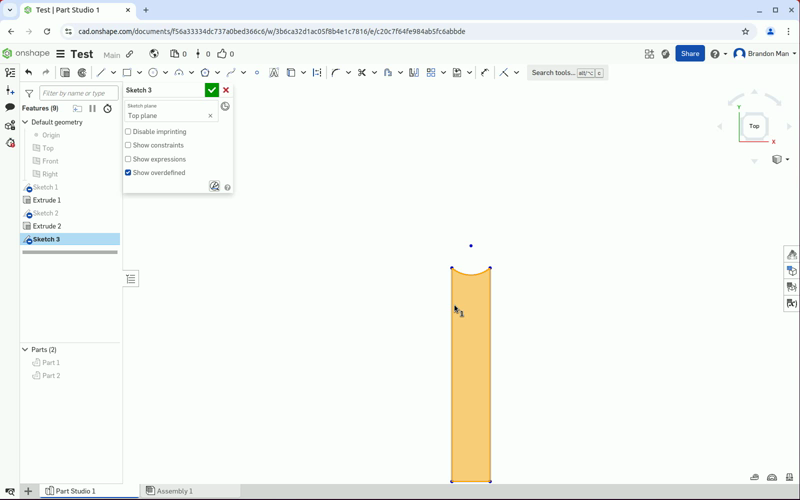
scroll(-6)
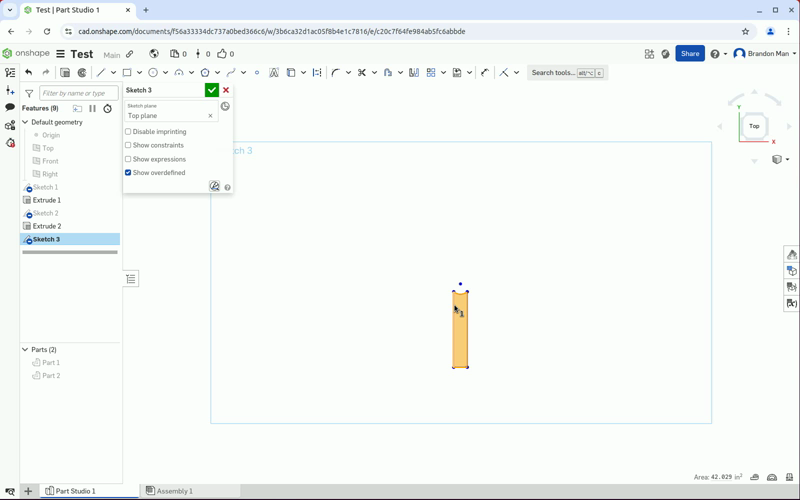
mouse_move(73, 352)
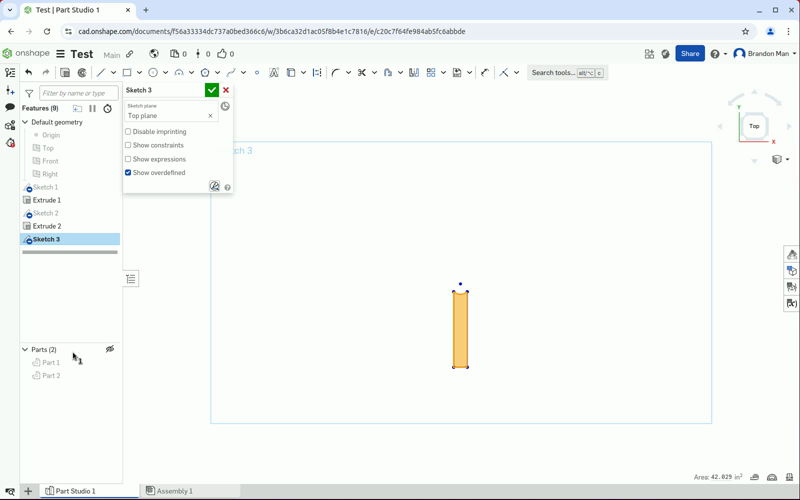
key(shift+y)
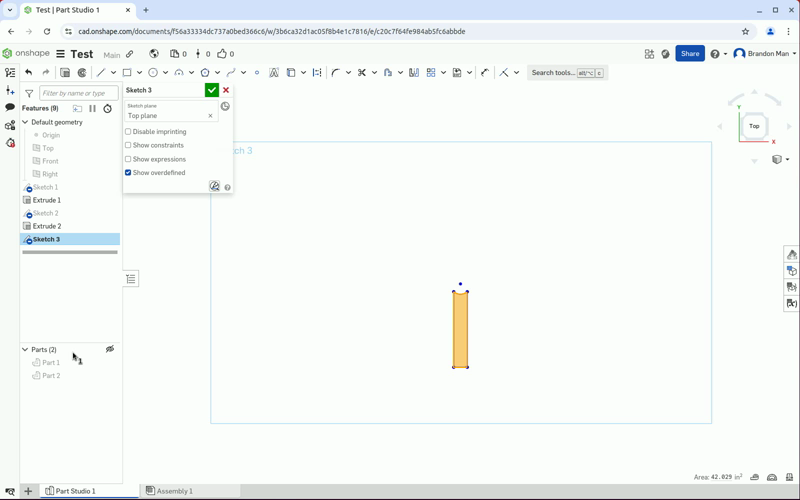
key(shift+e)
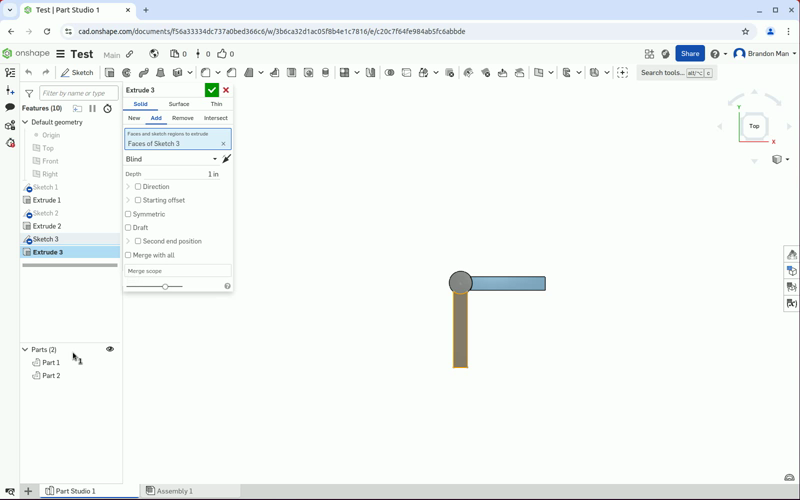
mouse_move(143, 106)
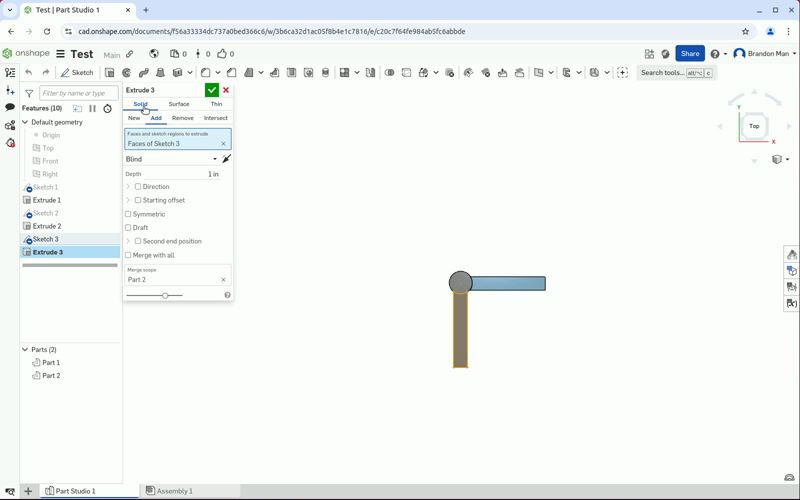
click(143, 106)
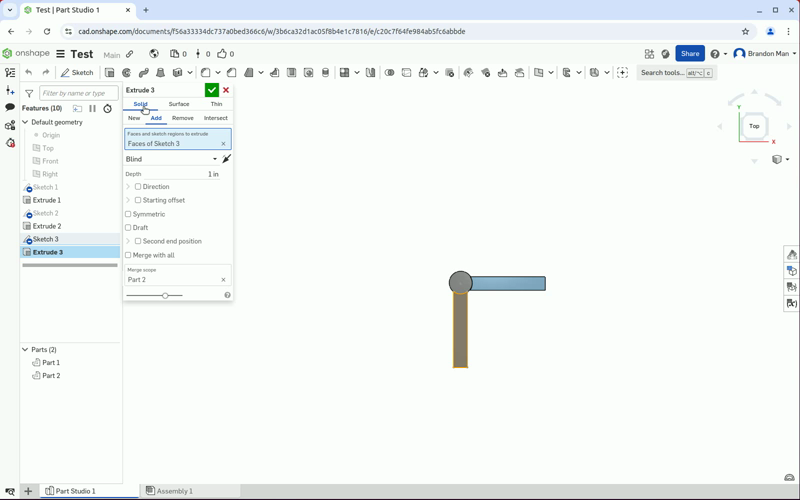
mouse_move(137, 120)
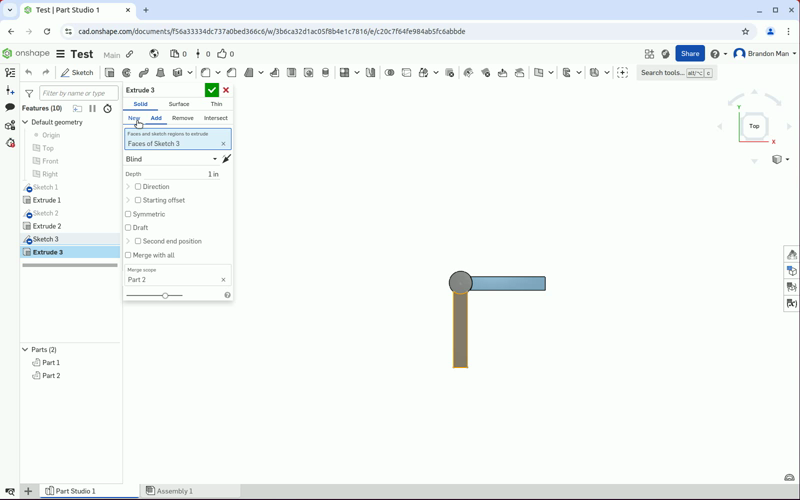
click(137, 120)
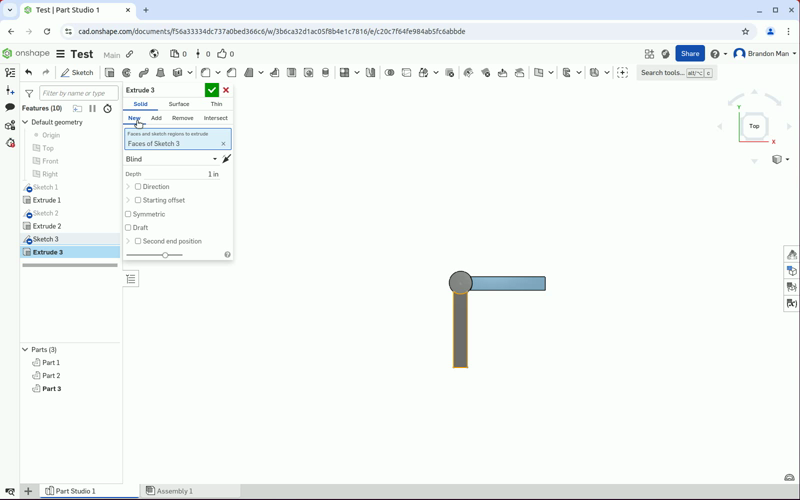
key(tab, 4)
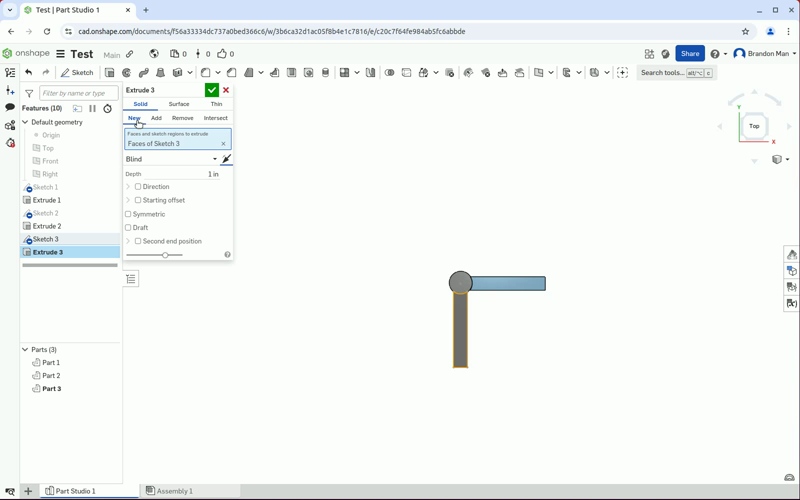
text(11.554)
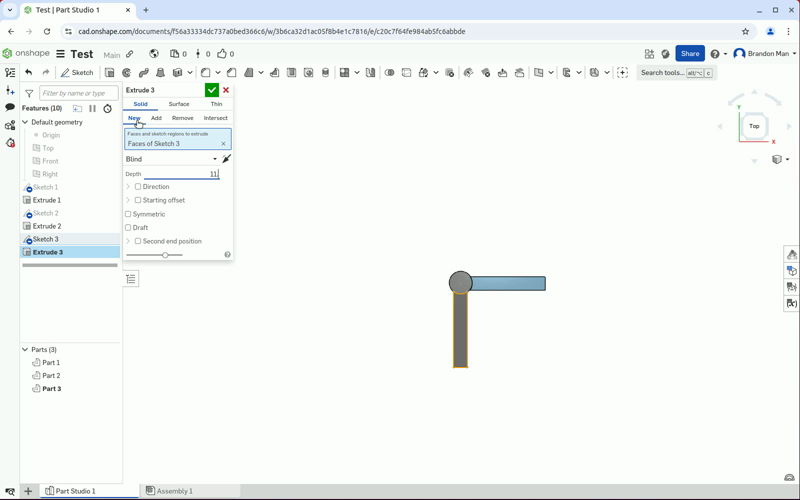
key(enter)
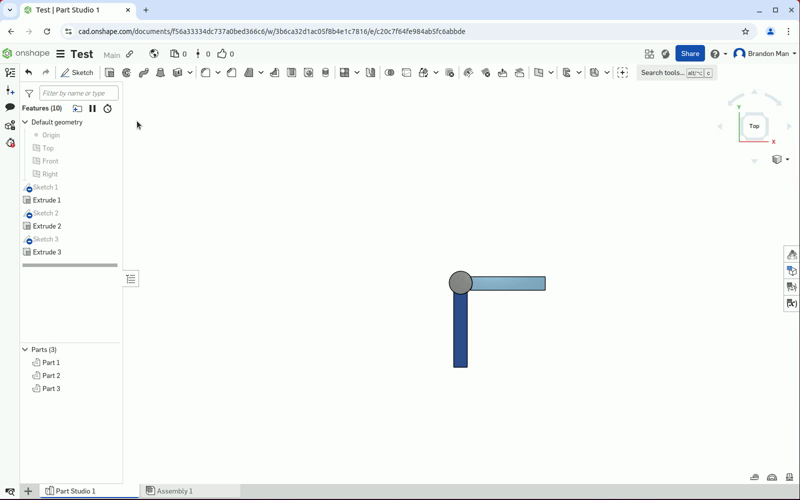
key(shift+h)
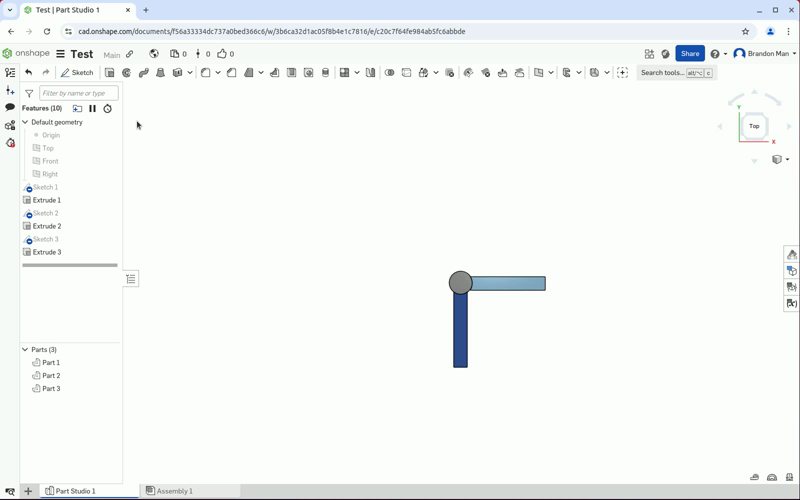
key(shift+h)
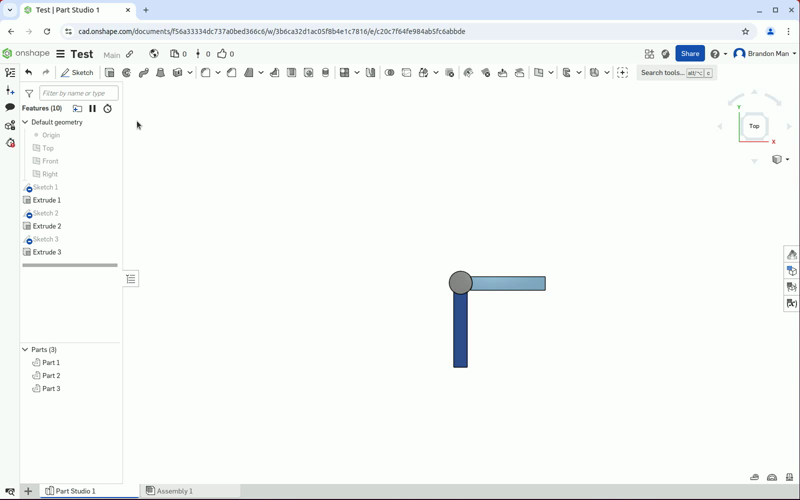
mouse_move(73, 189)
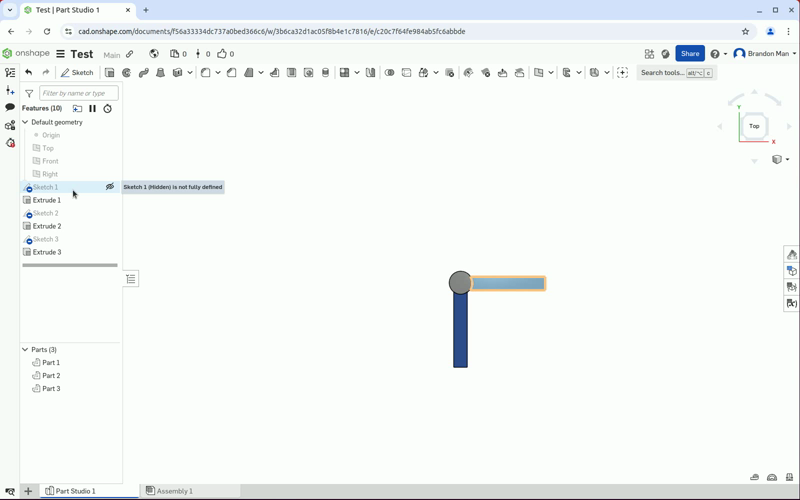
click(73, 189)
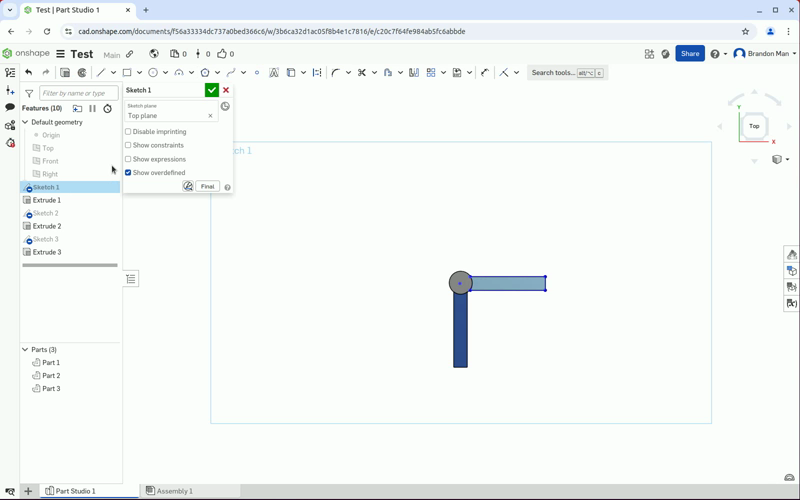
mouse_move(229, 92)
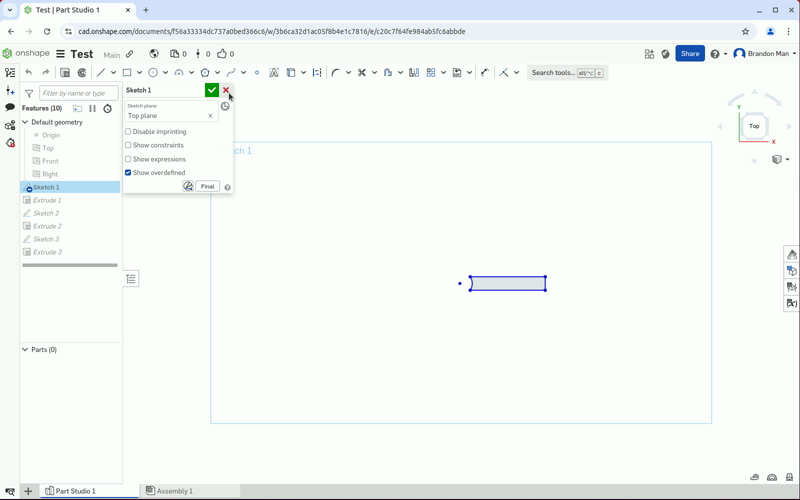
click(229, 92)
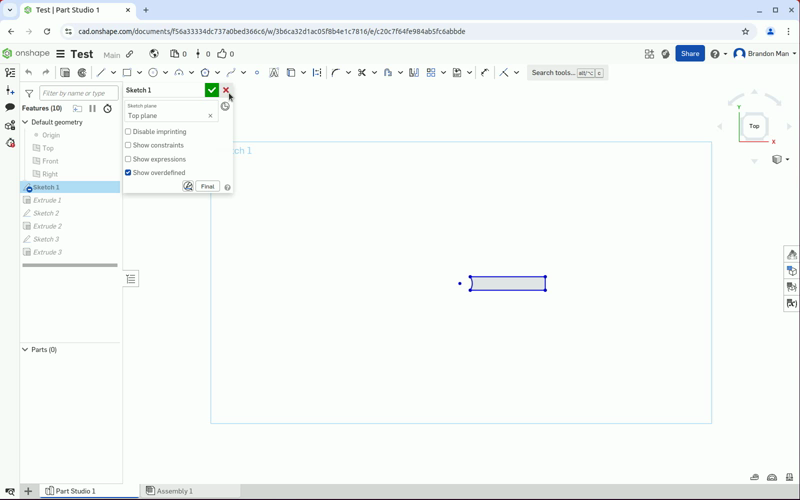
key(shift+s)
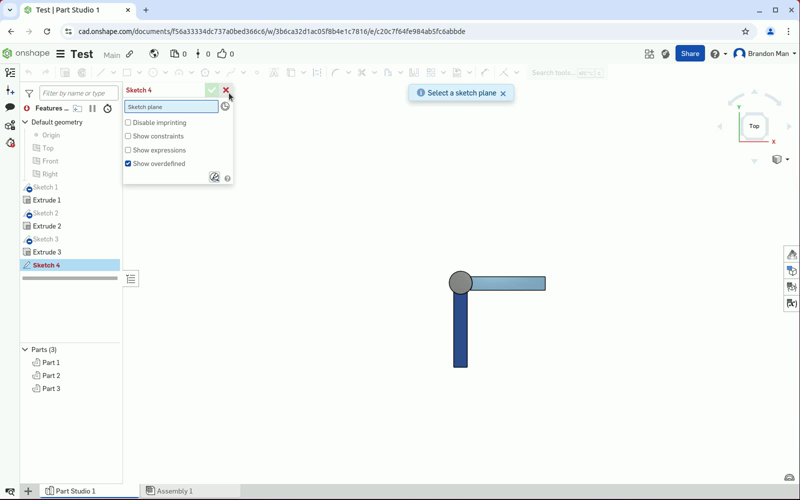
mouse_move(73, 150)
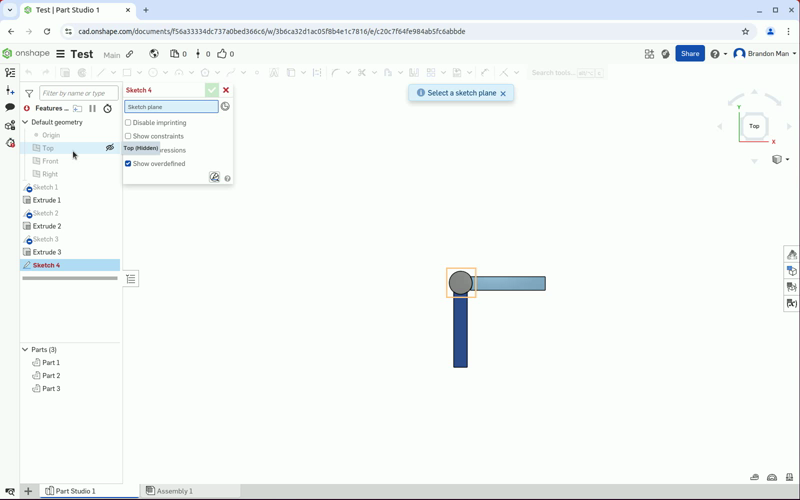
click(73, 150)
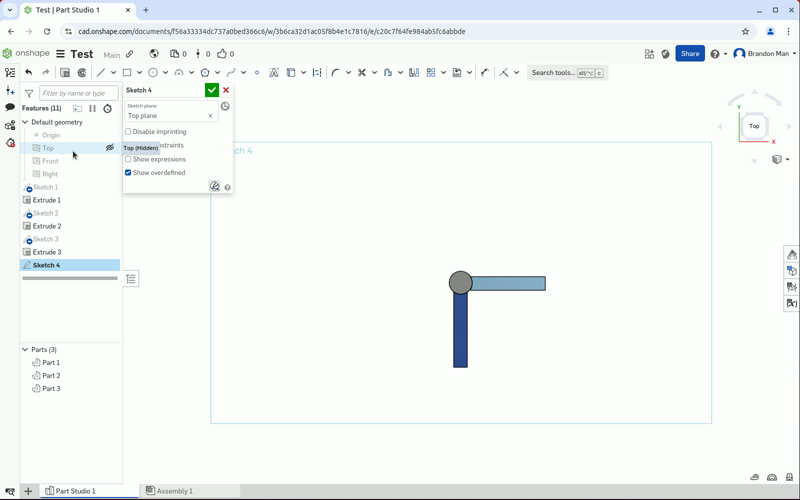
mouse_move(73, 352)
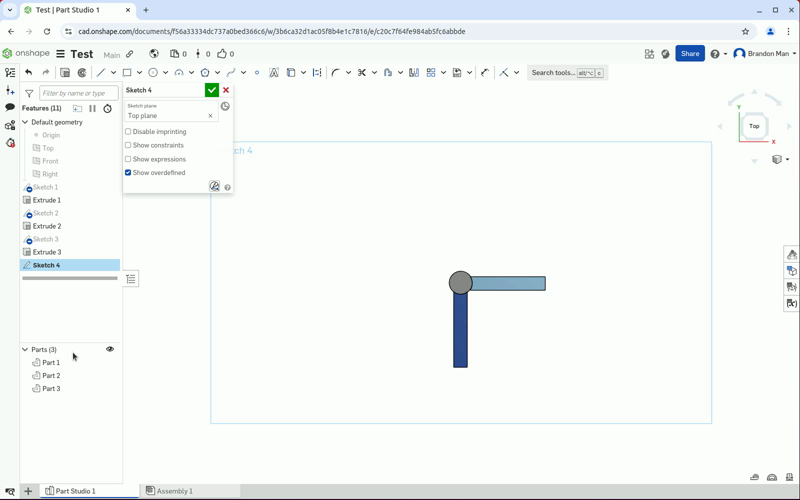
key(y)
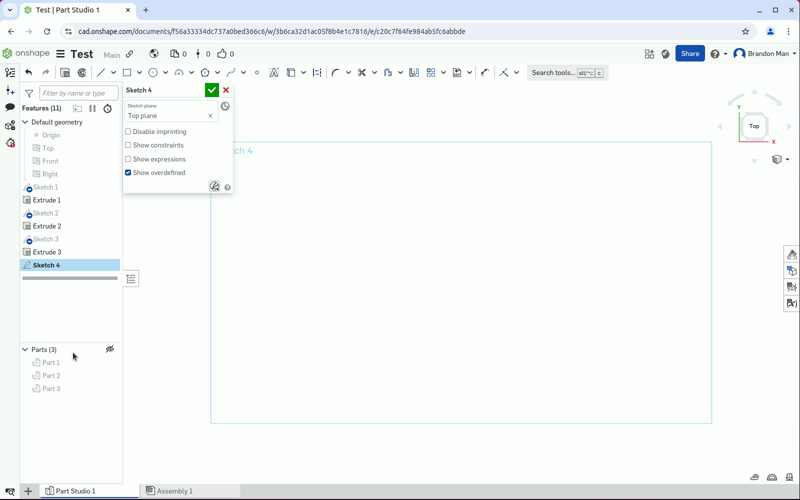
key(l)
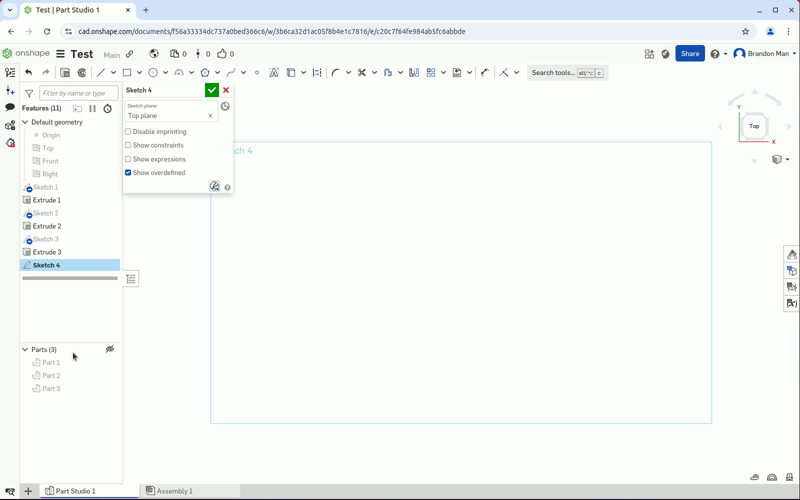
key_down(shift)
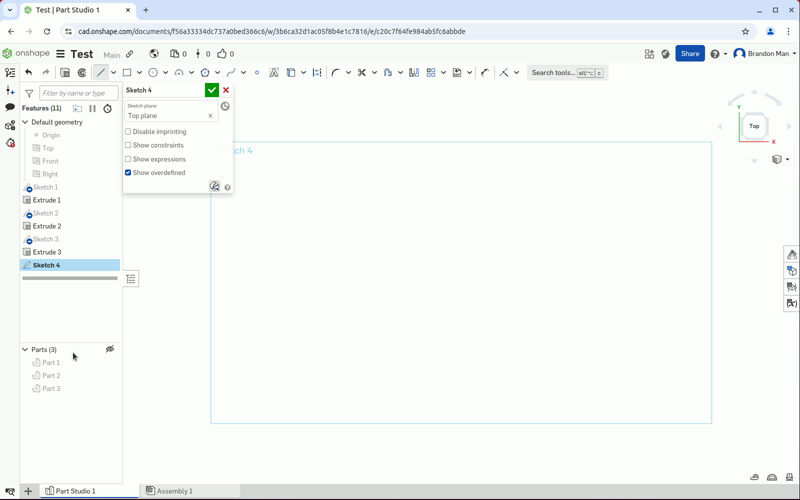
mouse_move(376, 290)
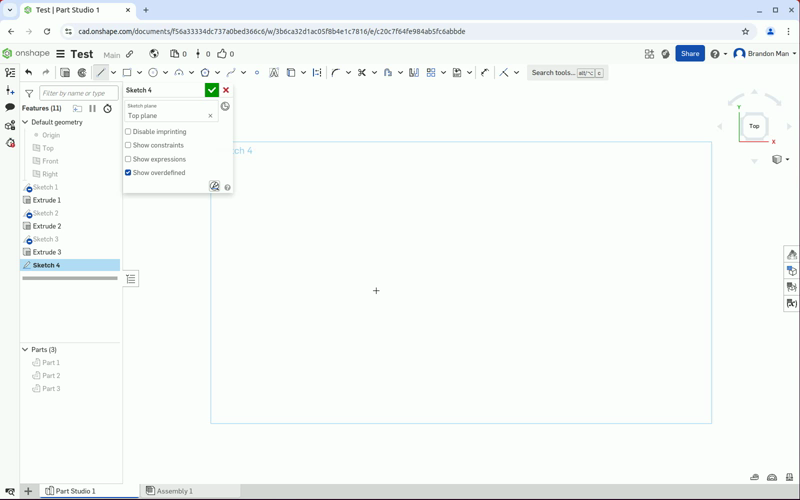
click(376, 290)
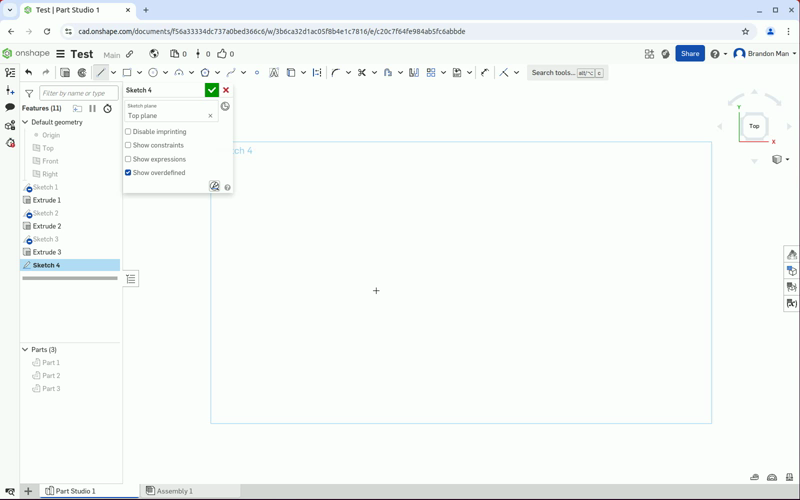
key_up(shift)
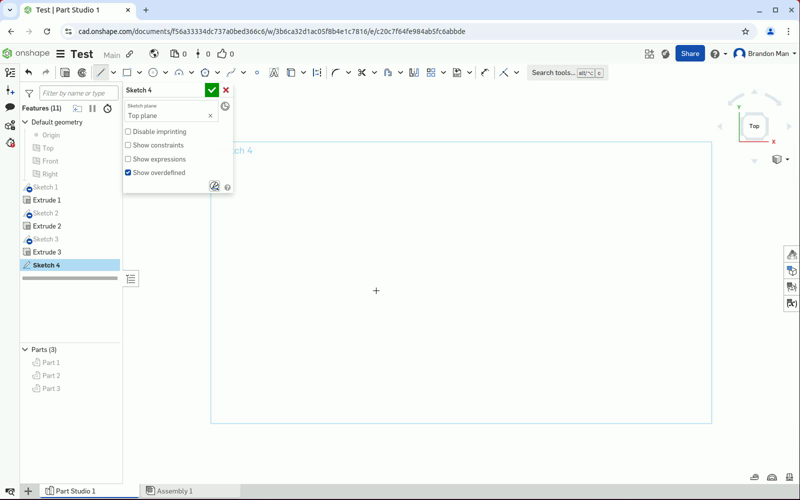
key_down(shift)
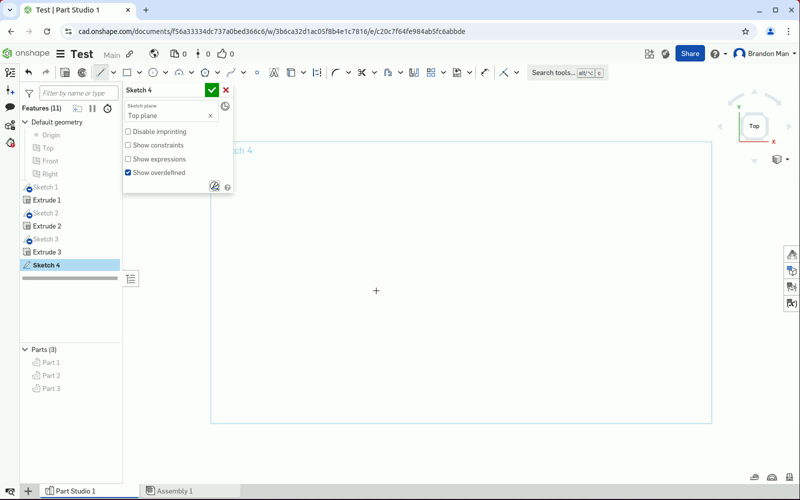
mouse_move(451, 290)
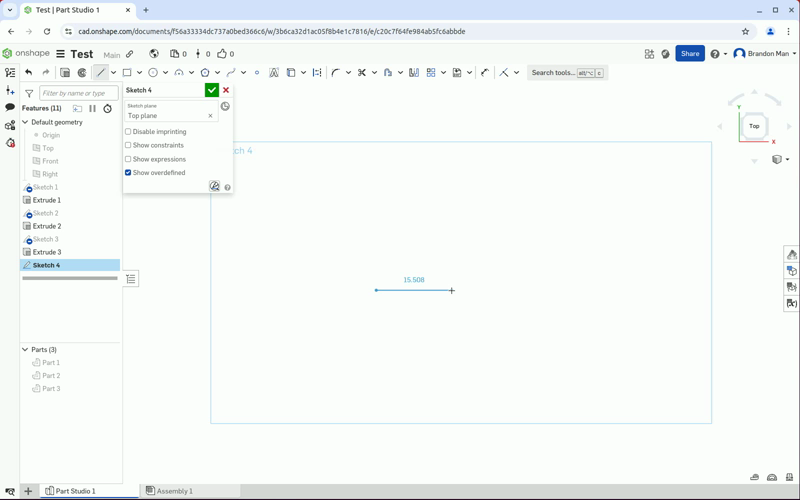
click(451, 290)
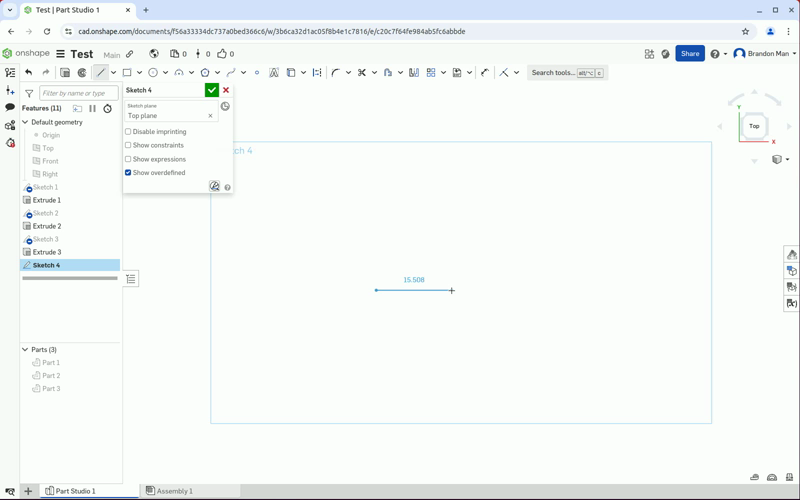
key_up(shift)
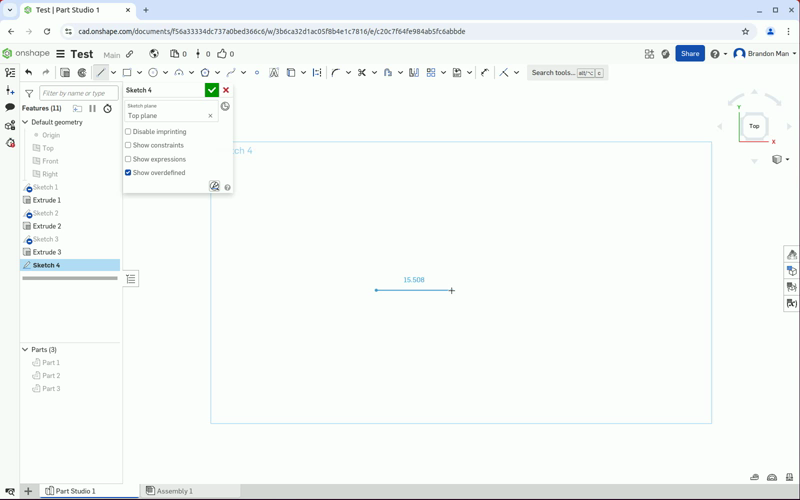
key(esc)
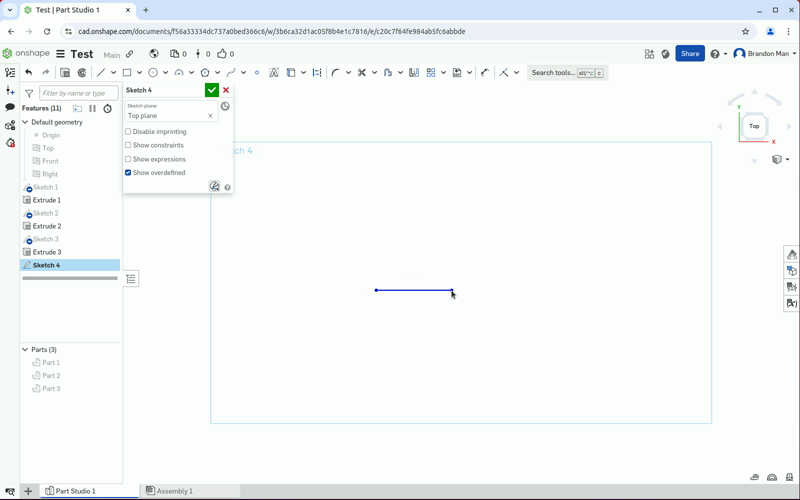
key(a)
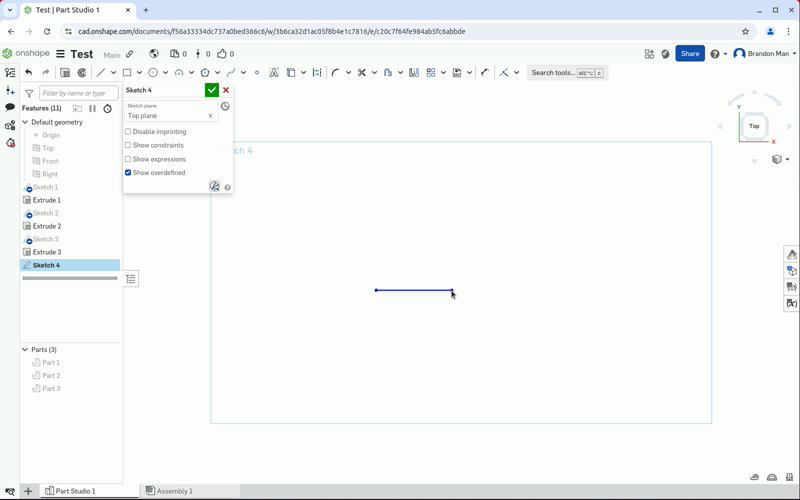
mouse_move(451, 290)
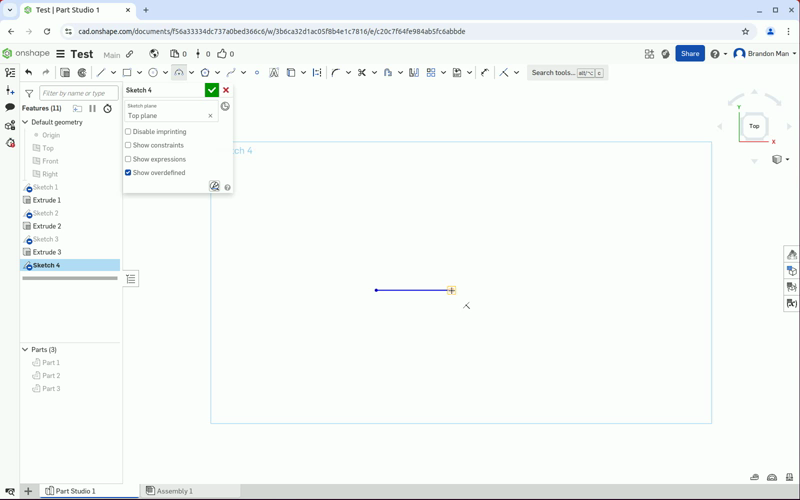
click(451, 290)
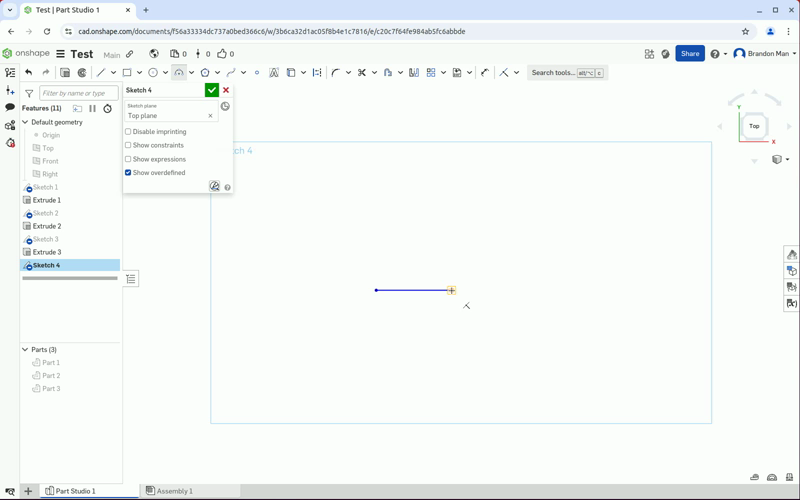
key_down(shift)
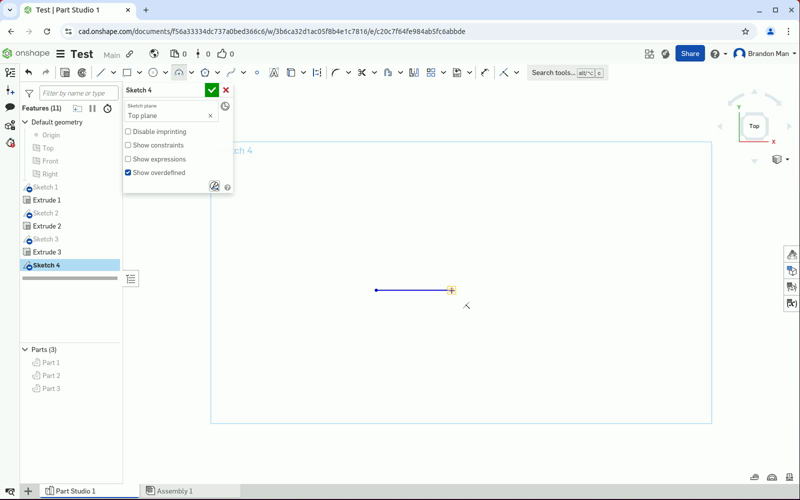
mouse_move(451, 276)
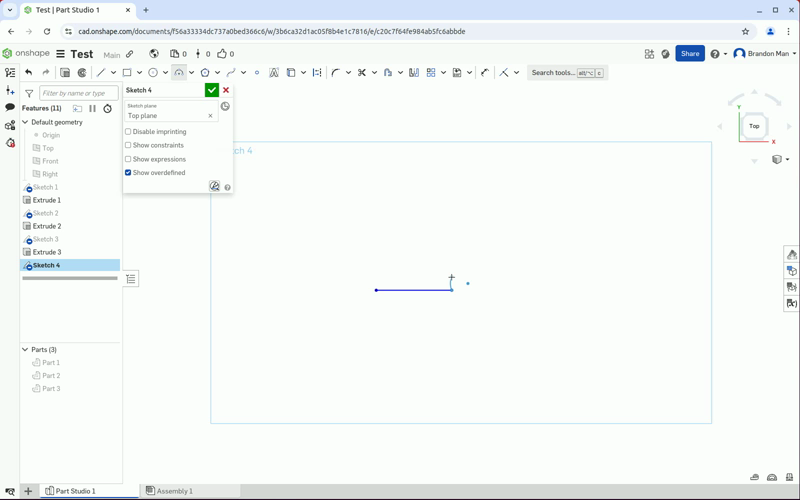
click(451, 276)
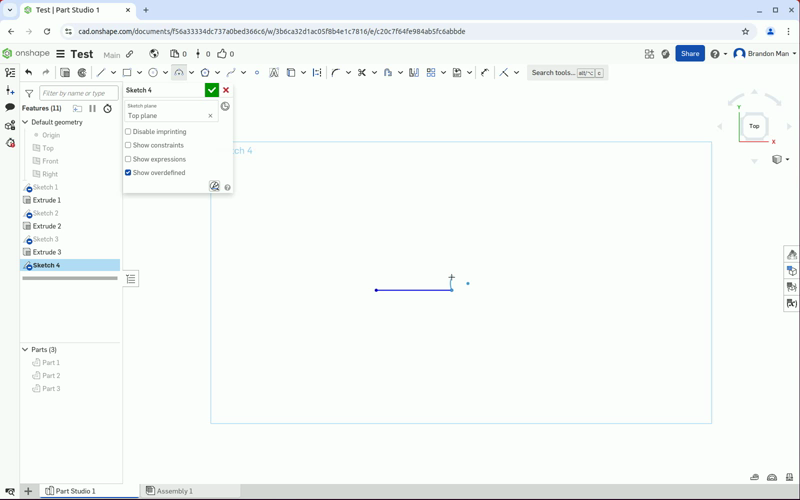
mouse_move(449, 283)
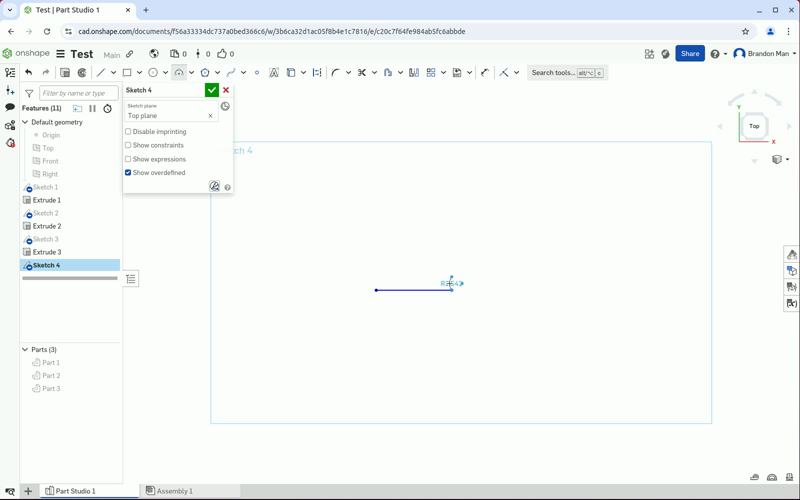
click(449, 283)
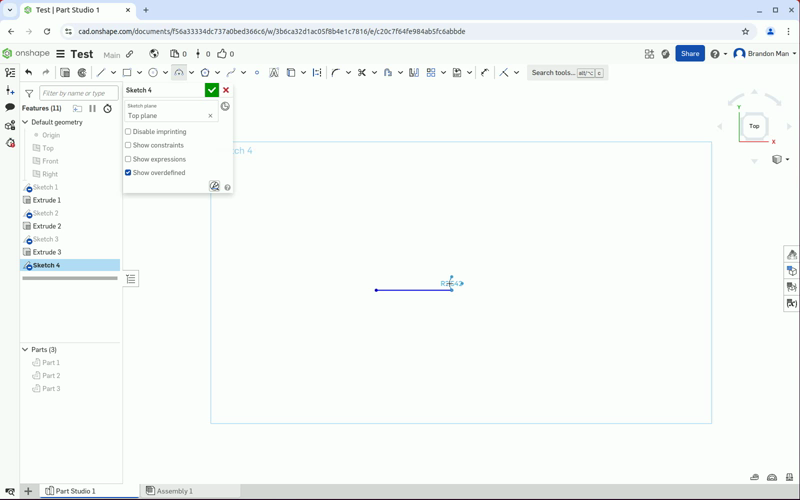
key_up(shift)
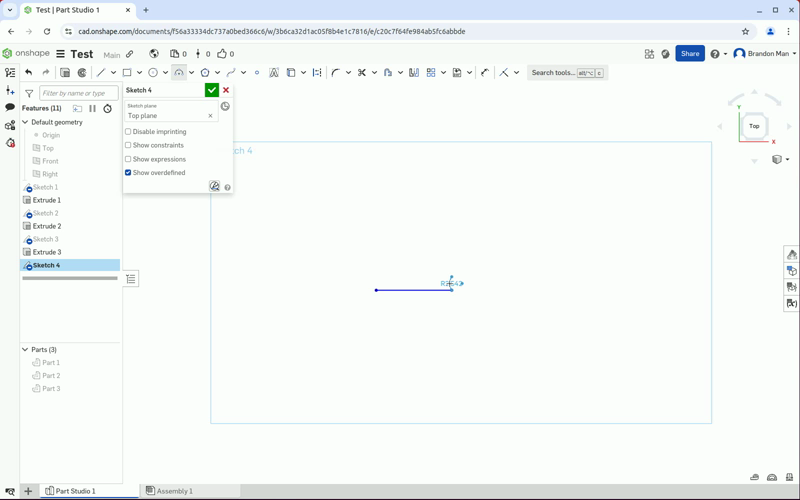
key(esc)
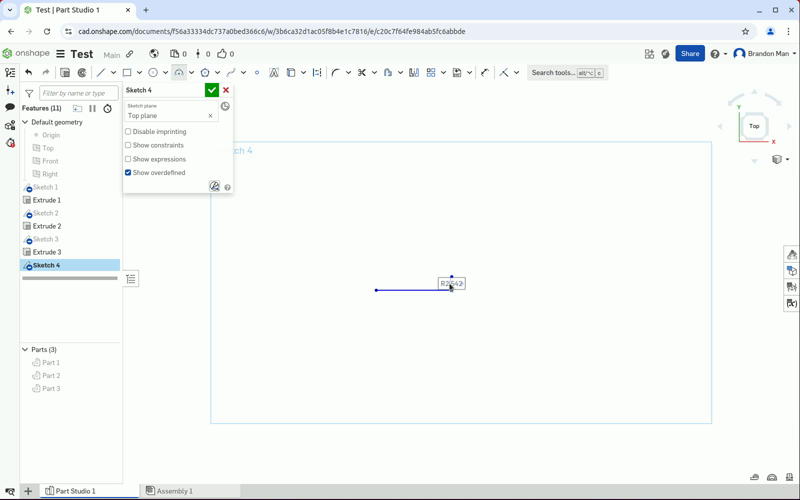
key(l)
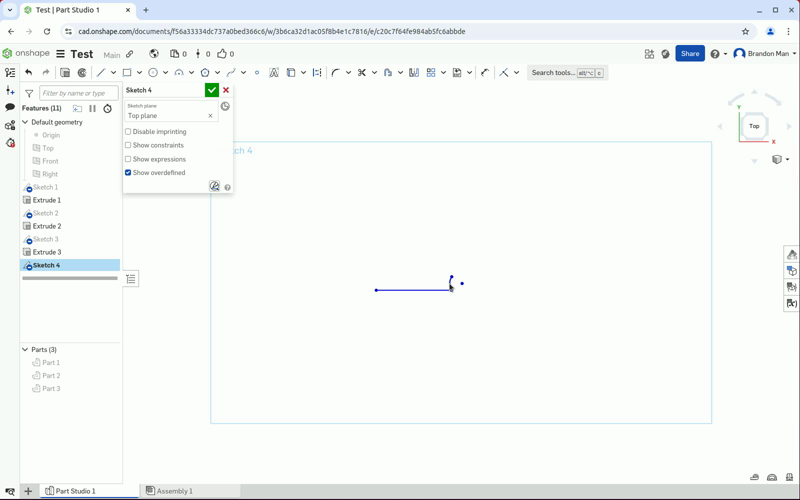
mouse_move(451, 276)
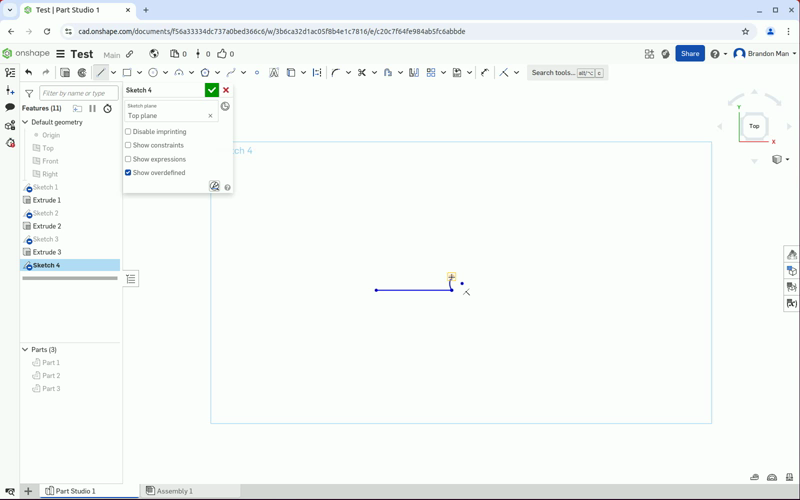
click(451, 276)
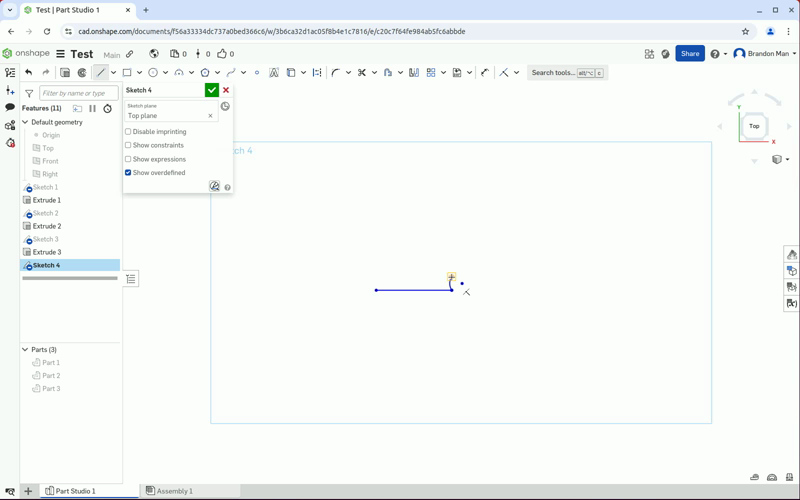
key_down(shift)
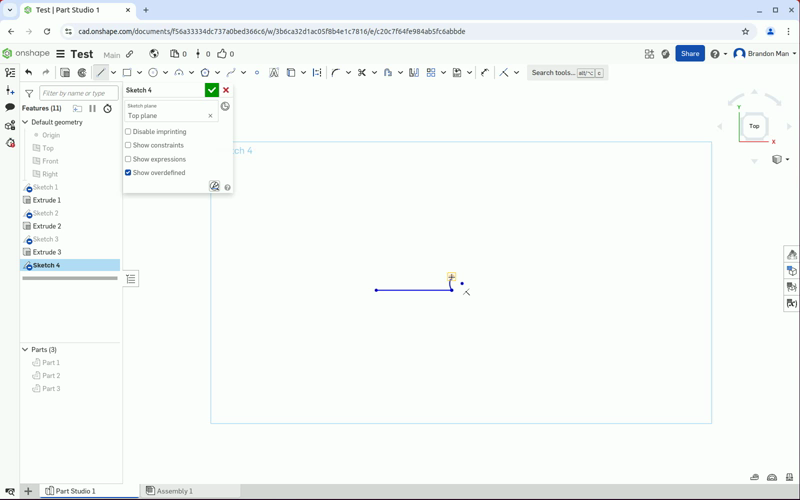
mouse_move(376, 276)
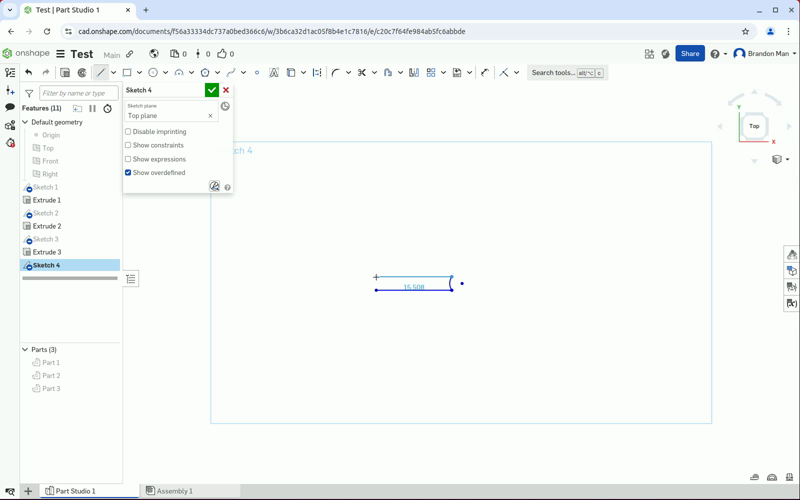
click(376, 276)
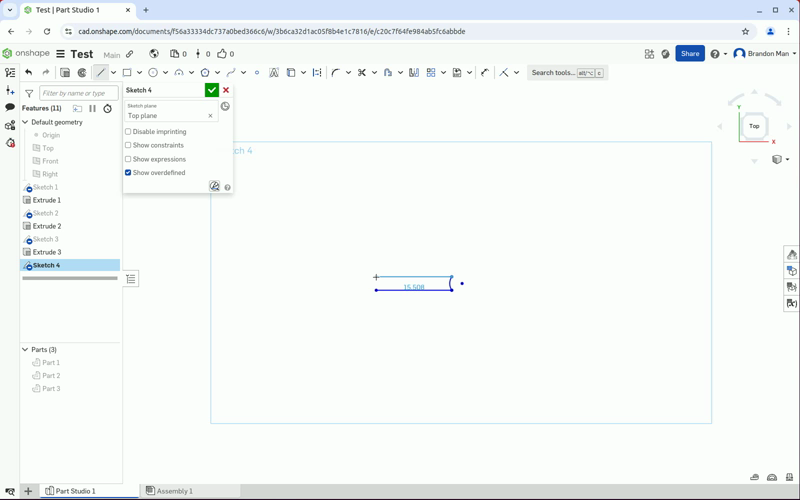
key_up(shift)
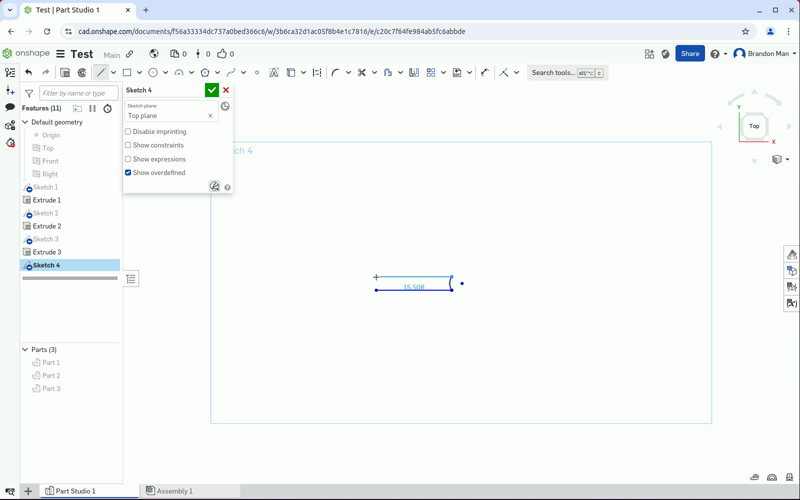
mouse_move(406, 276)
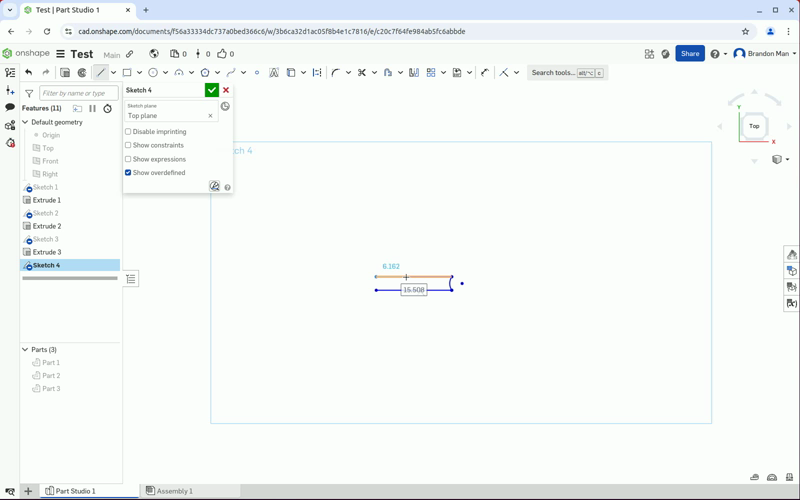
key_down(shift)
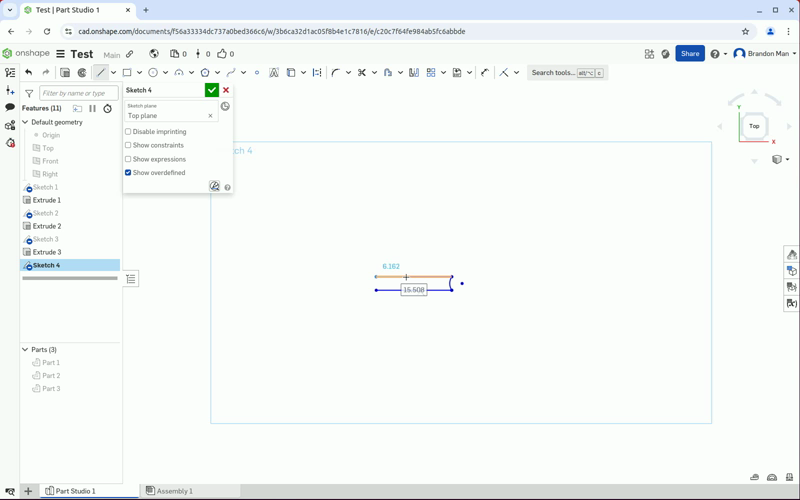
mouse_move(376, 290)
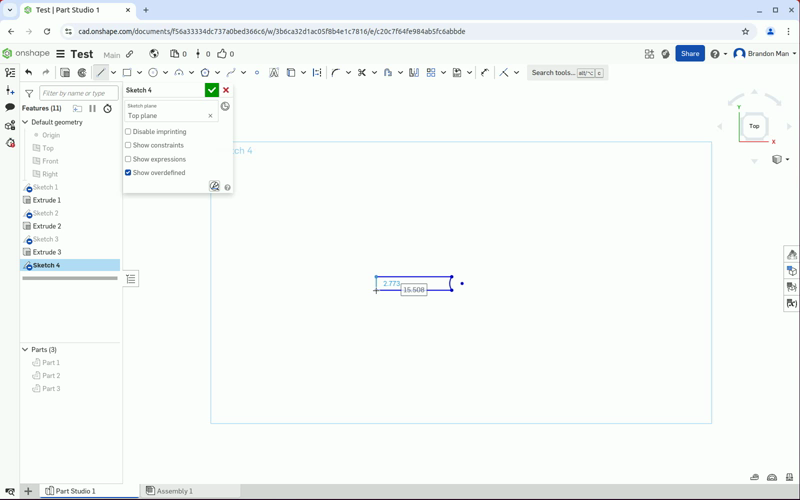
key_up(shift)
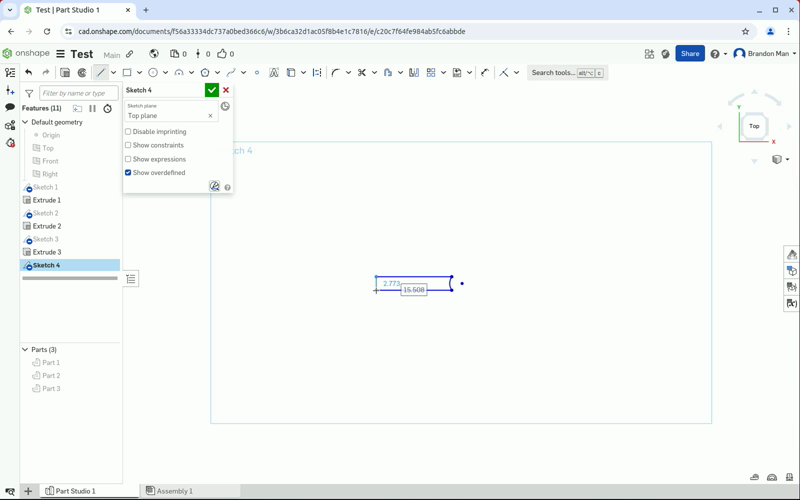
click(376, 290)
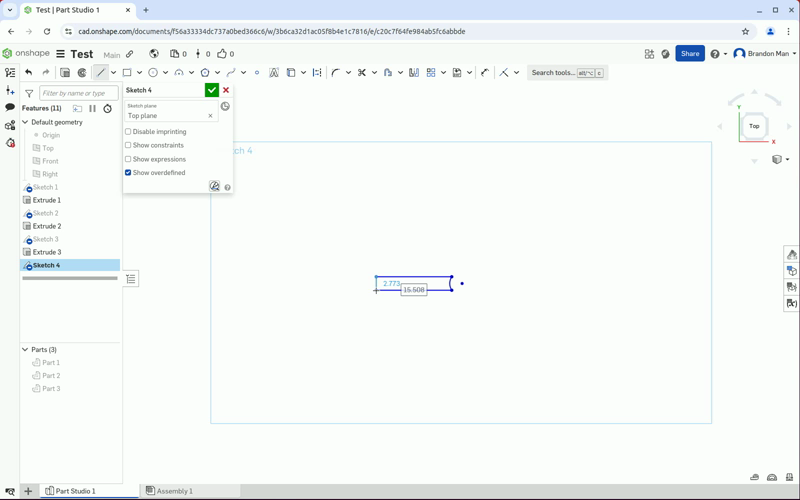
key(esc)
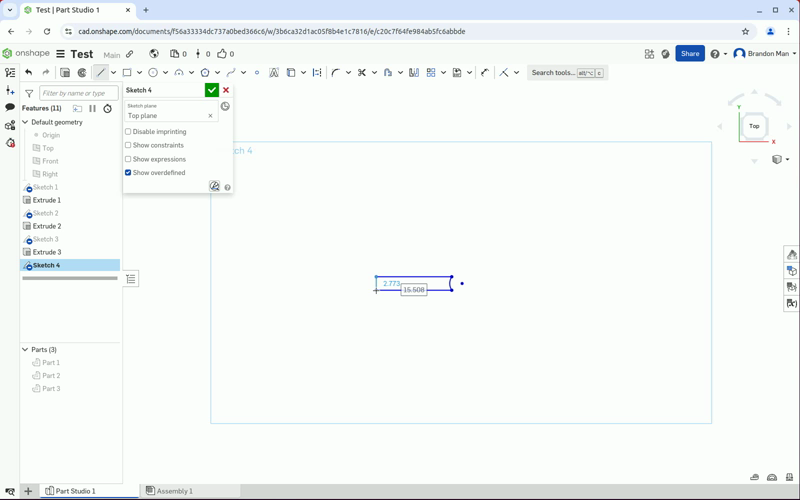
mouse_move(414, 286)
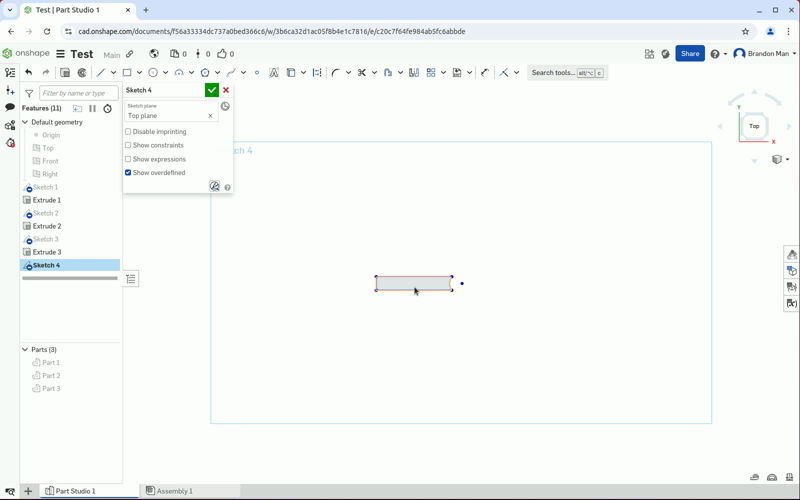
scroll(6)
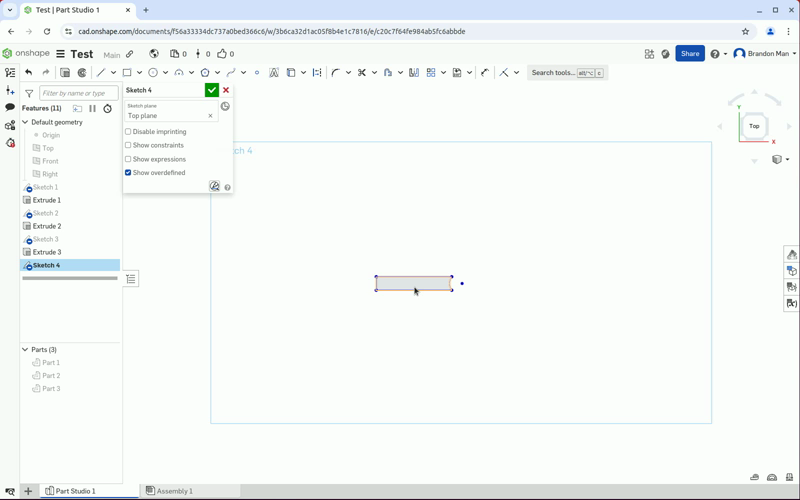
scroll(6)
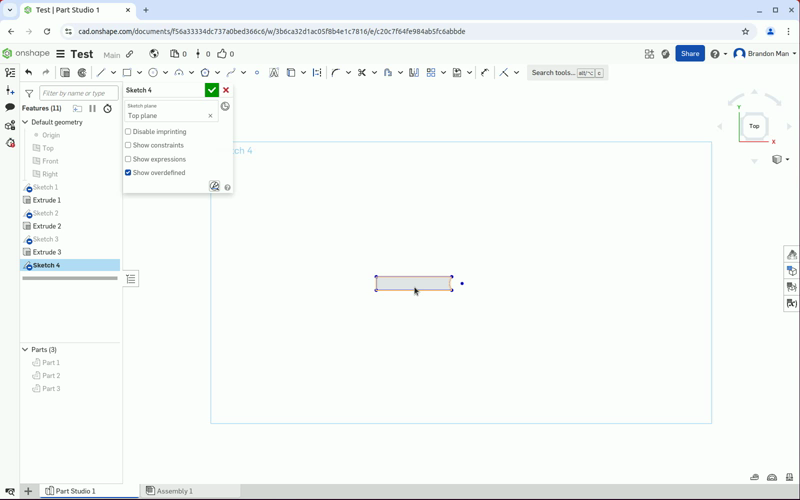
scroll(6)
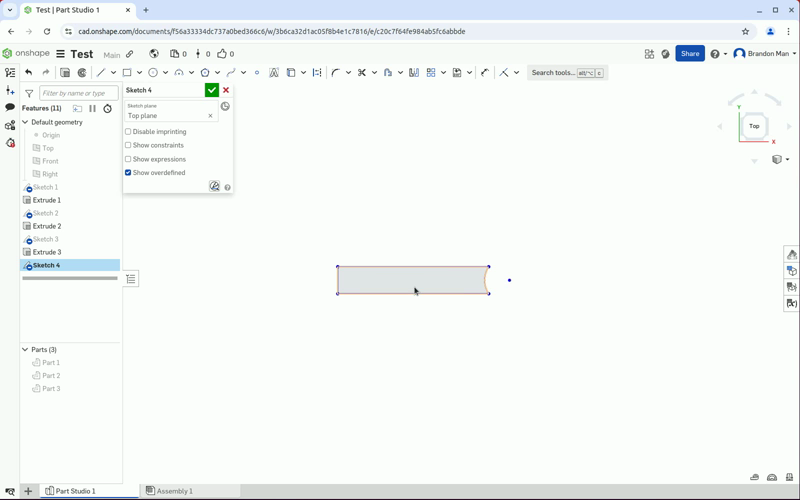
scroll(6)
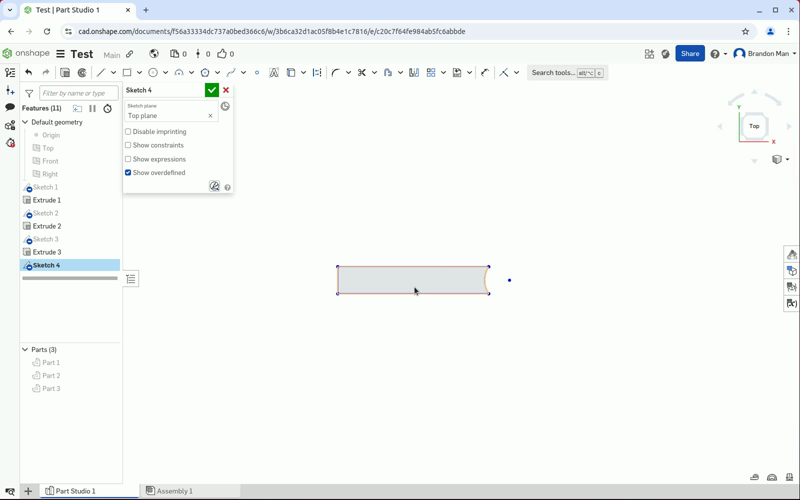
scroll(6)
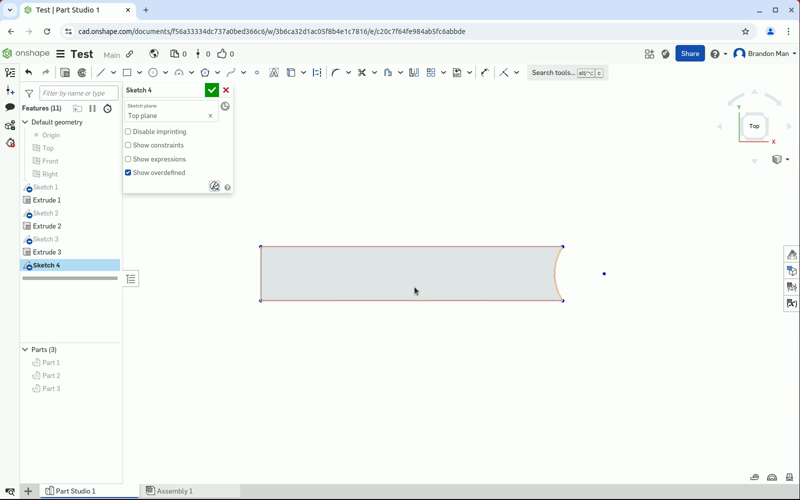
scroll(6)
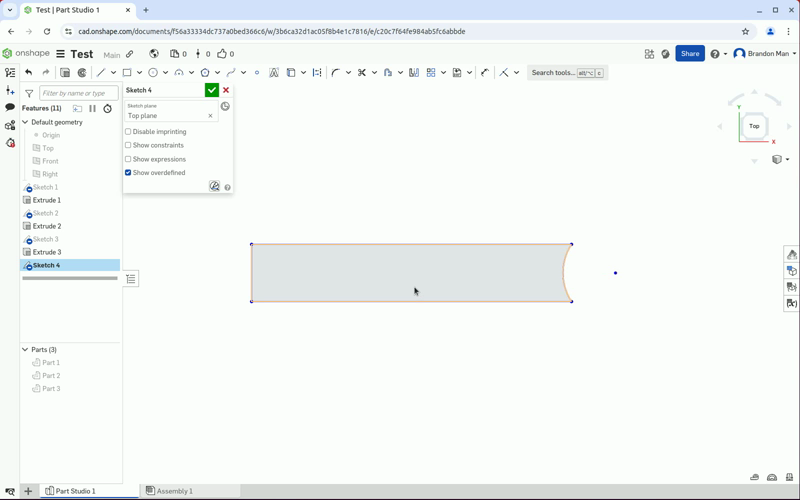
scroll(6)
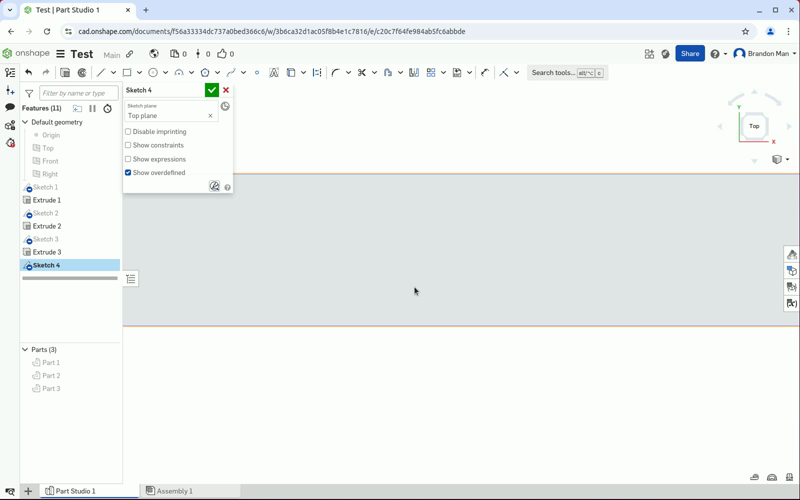
click(414, 286)
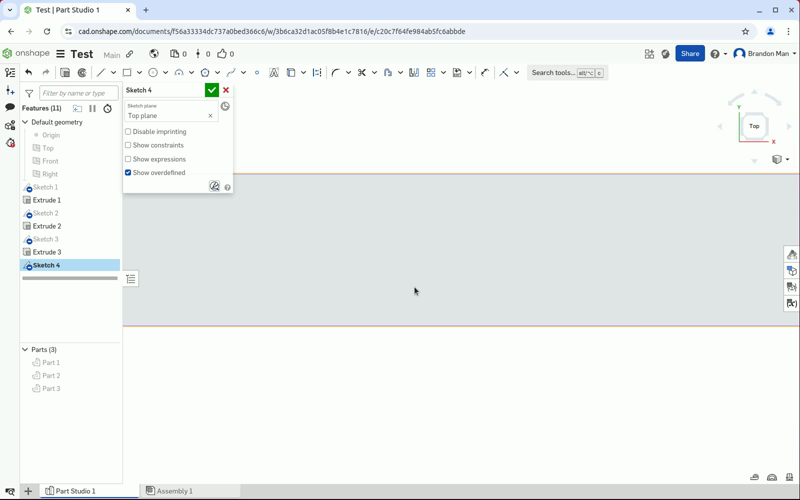
scroll(-6)
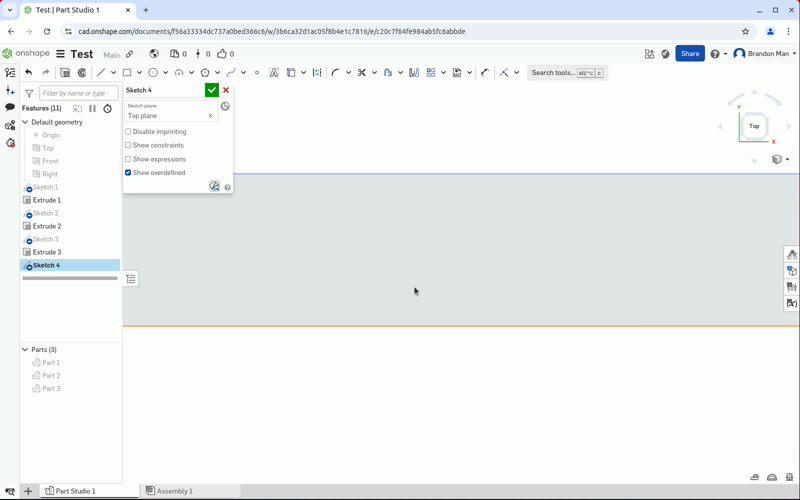
scroll(-6)
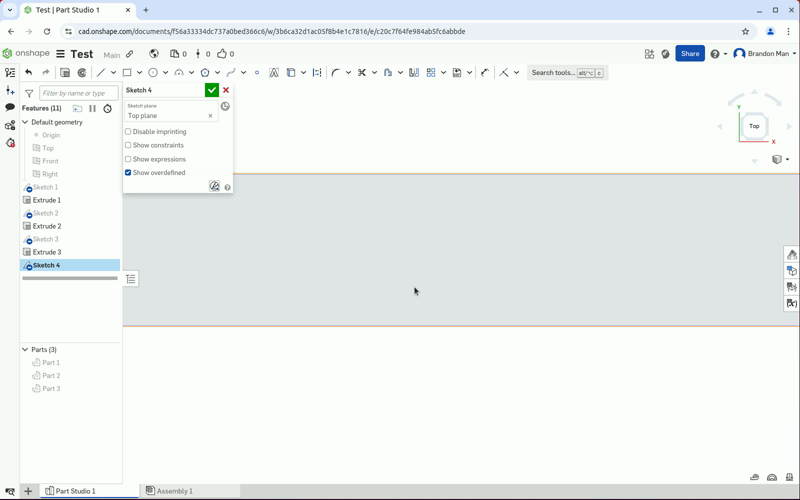
scroll(-6)
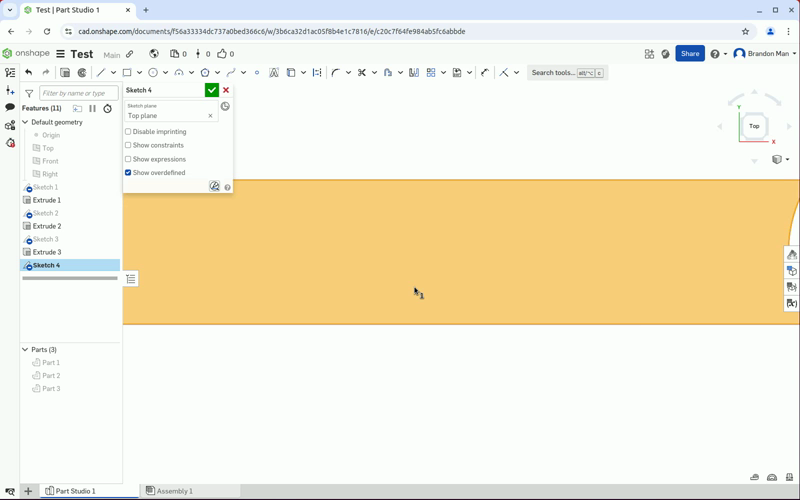
scroll(-6)
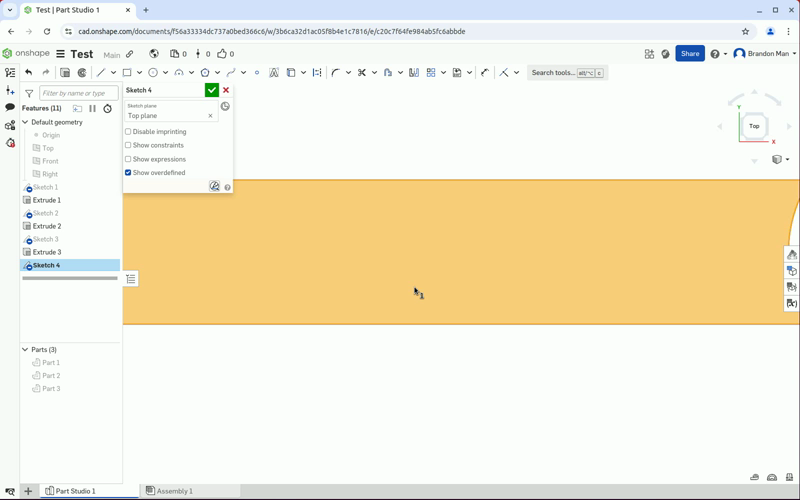
scroll(-6)
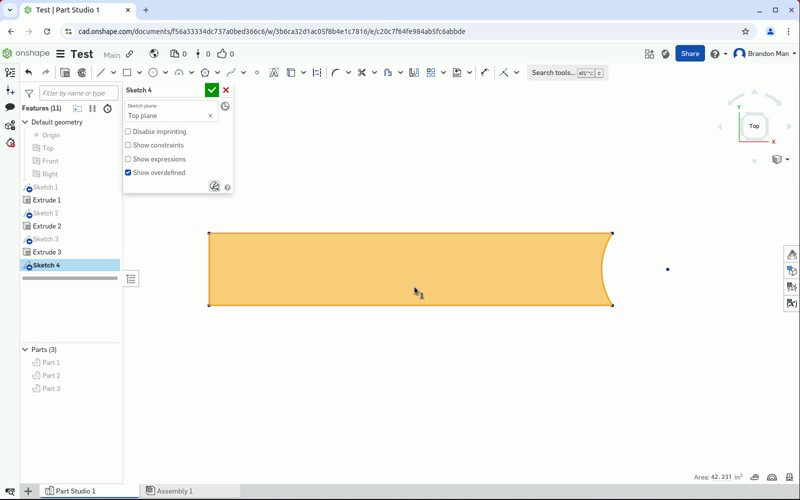
scroll(-6)
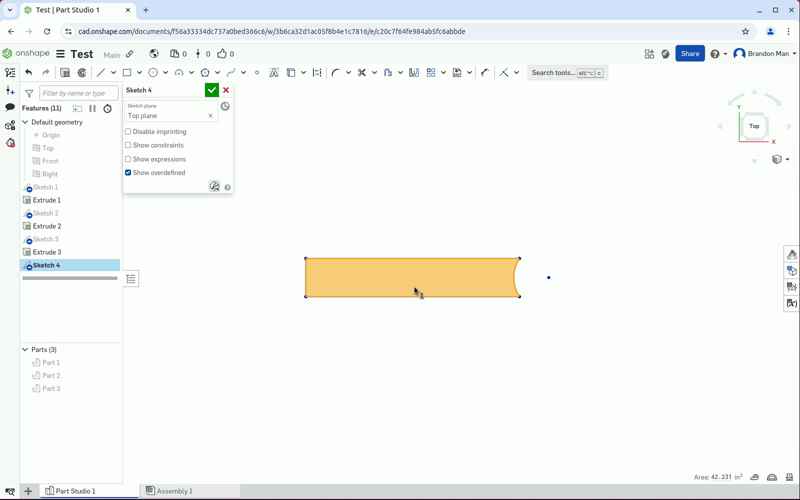
scroll(-6)
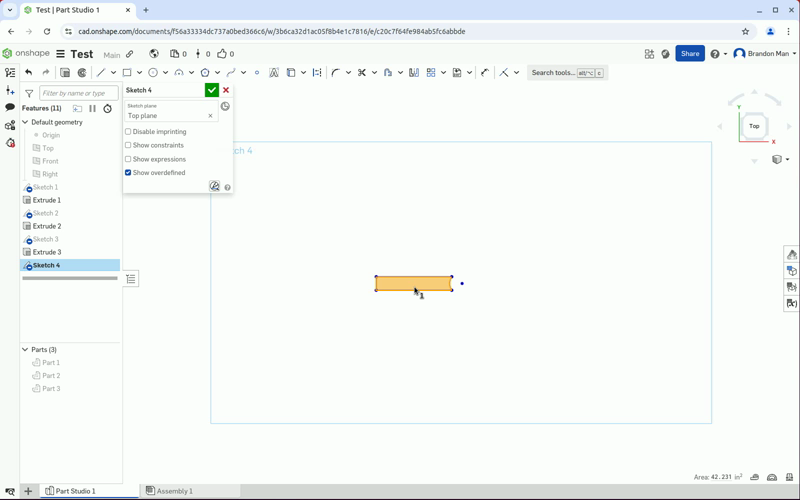
mouse_move(73, 352)
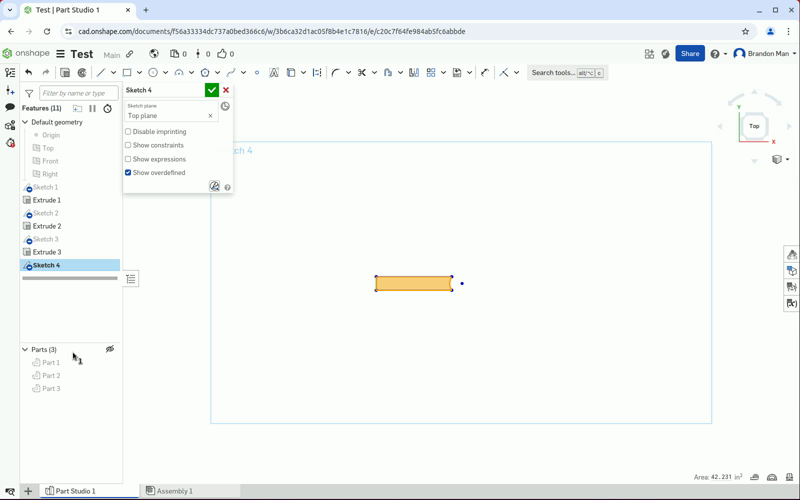
key(shift+y)
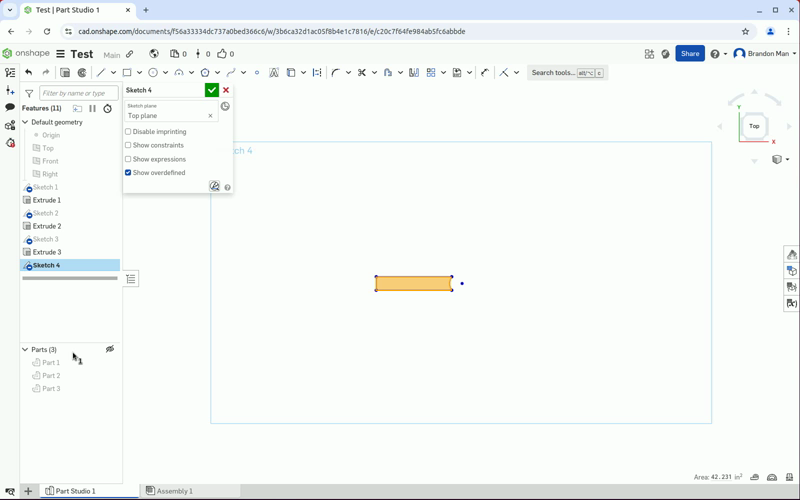
key(shift+e)
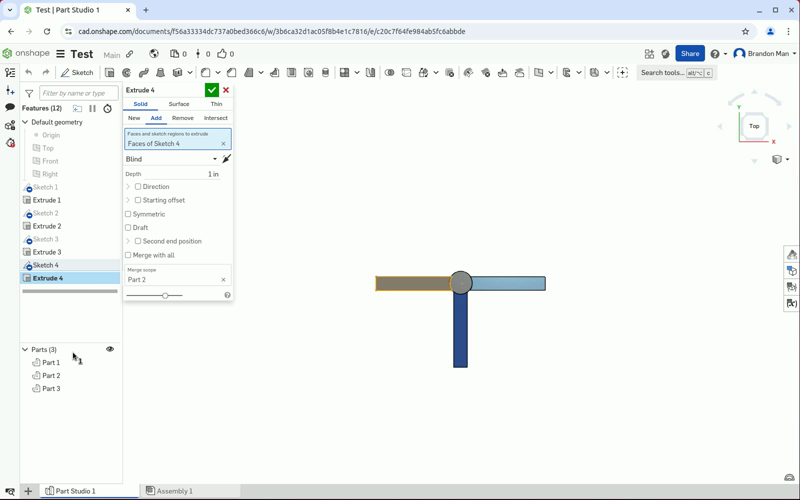
mouse_move(143, 106)
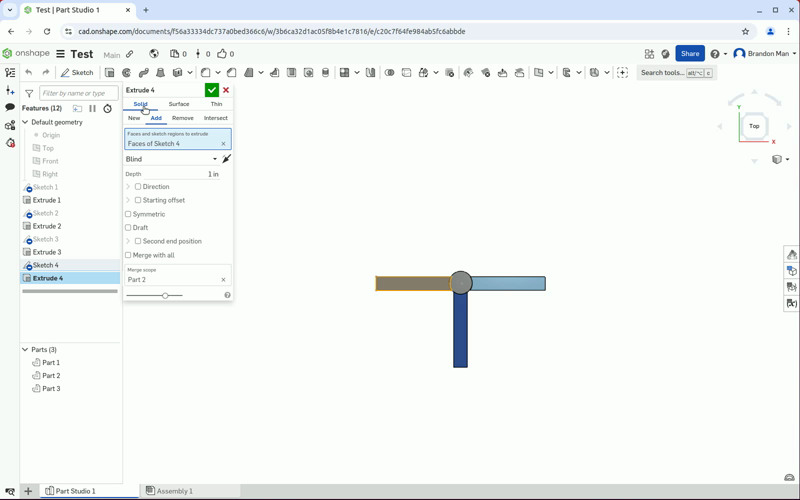
click(143, 106)
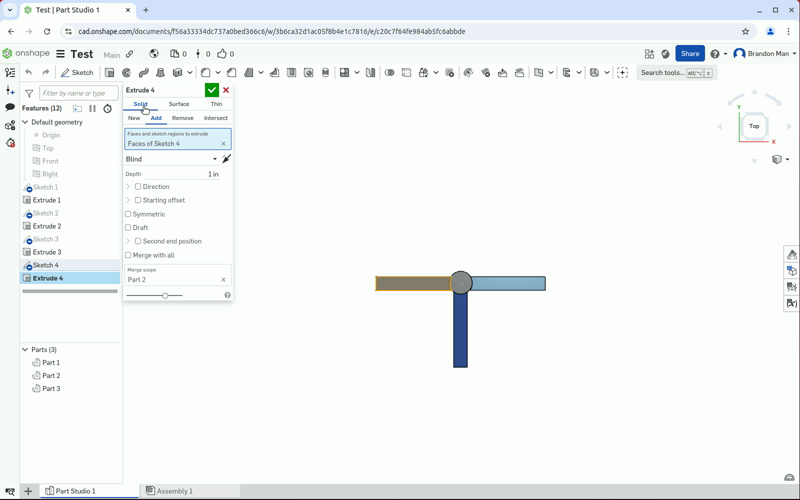
mouse_move(137, 120)
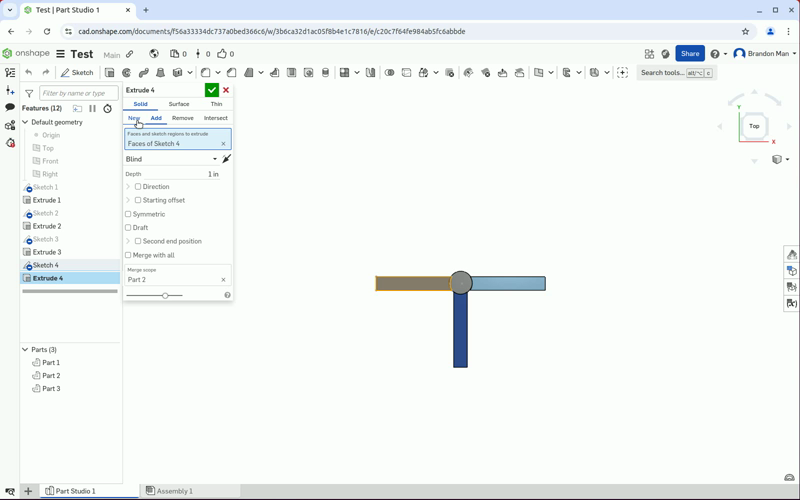
click(137, 120)
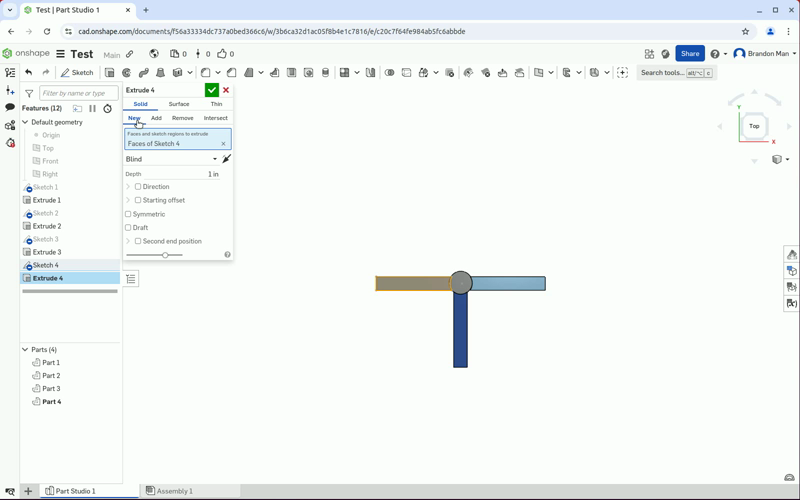
key(tab, 4)
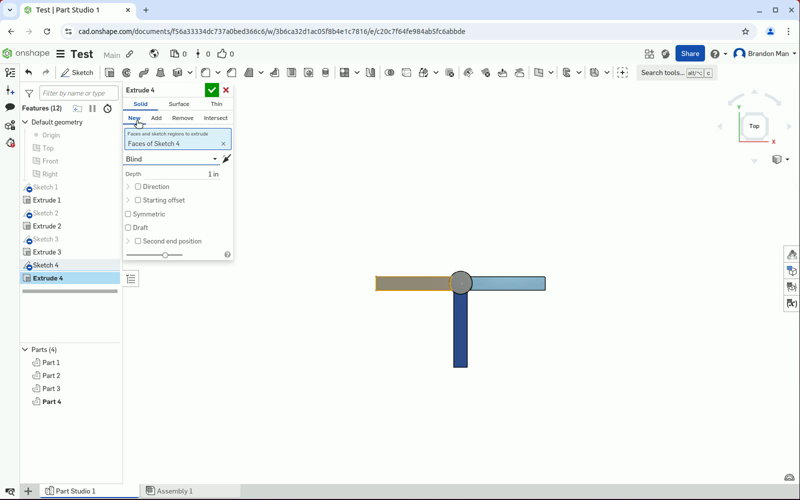
text(11.554)
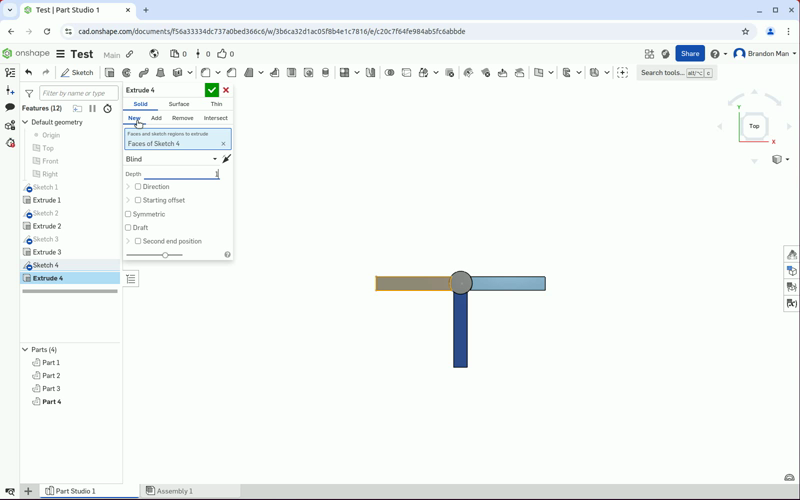
key(enter)
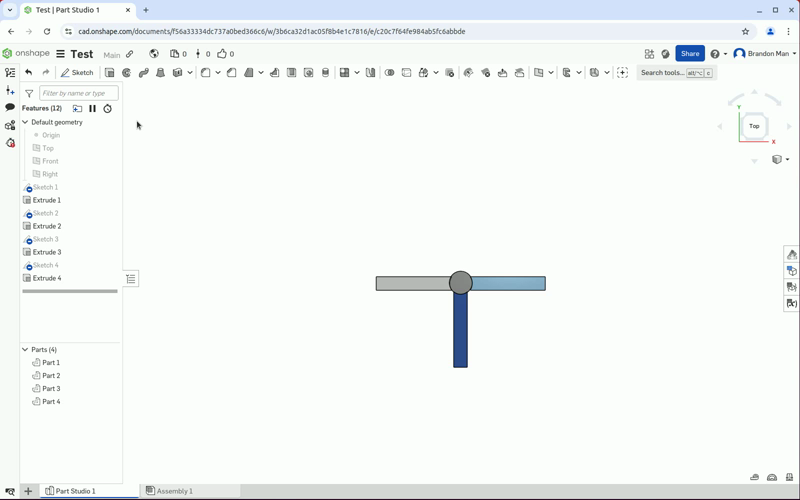
key(shift+h)
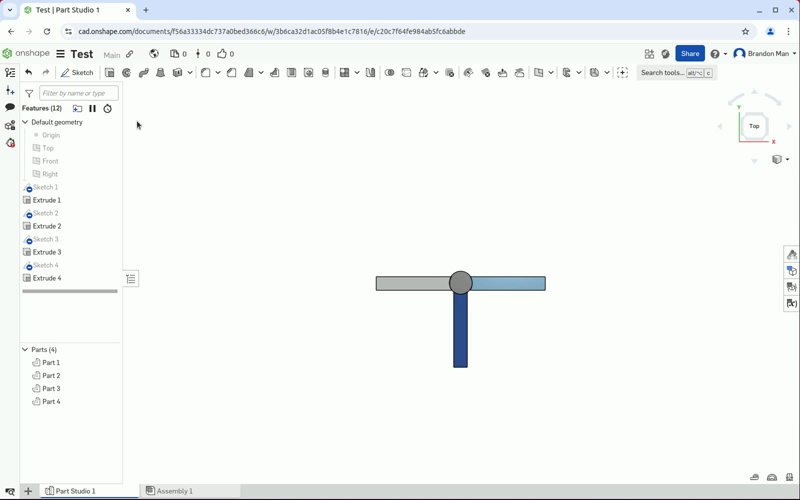
key(shift+h)
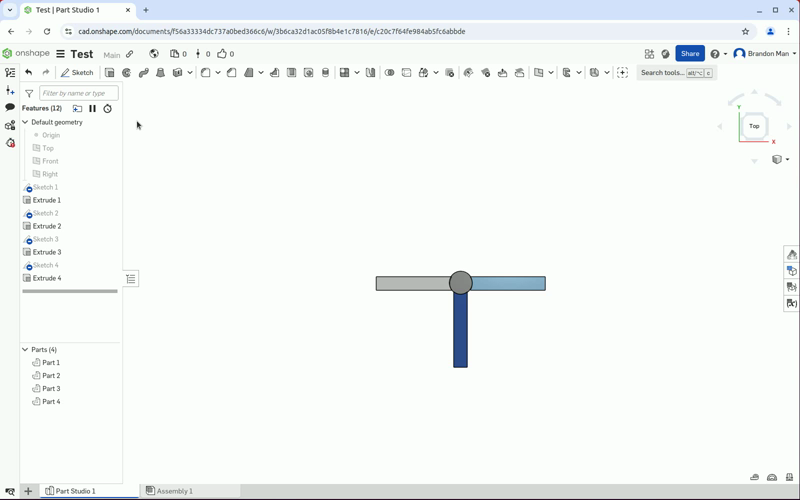
mouse_move(73, 189)
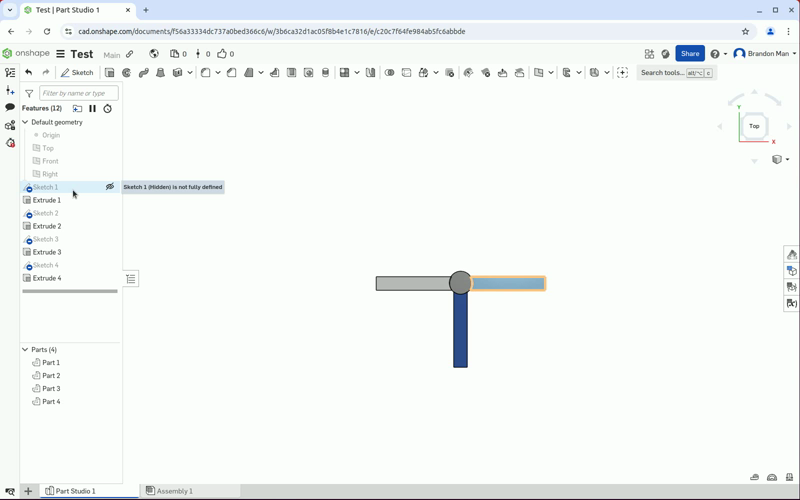
click(73, 189)
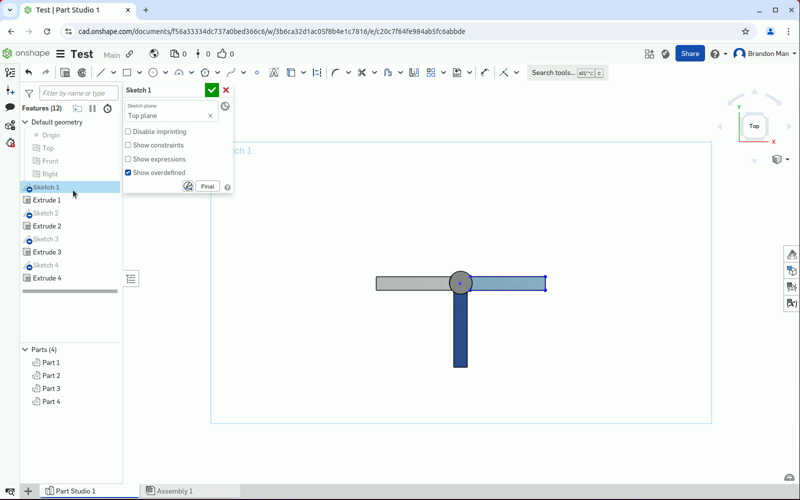
mouse_move(229, 92)
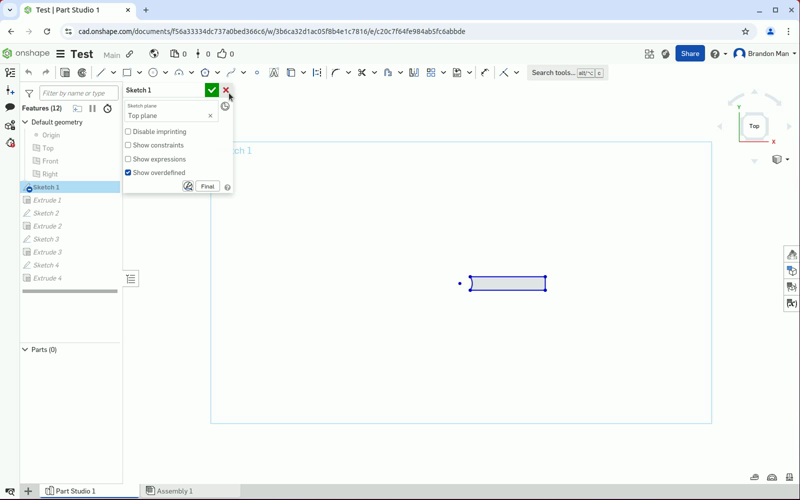
click(229, 92)
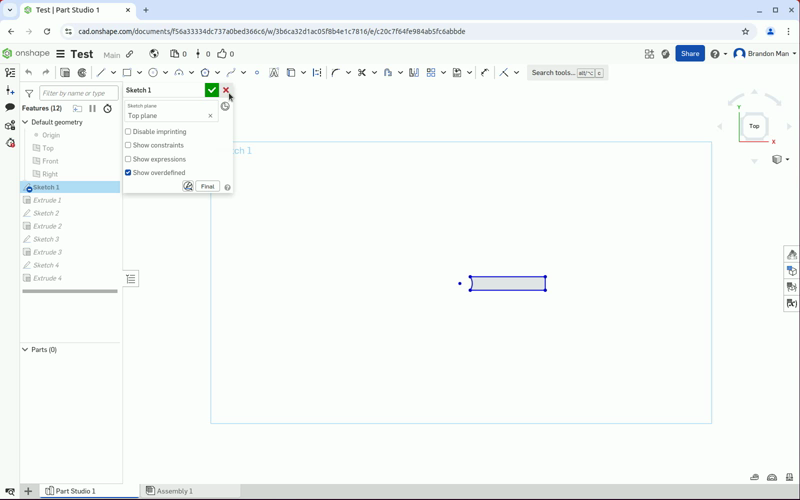
key(shift+s)
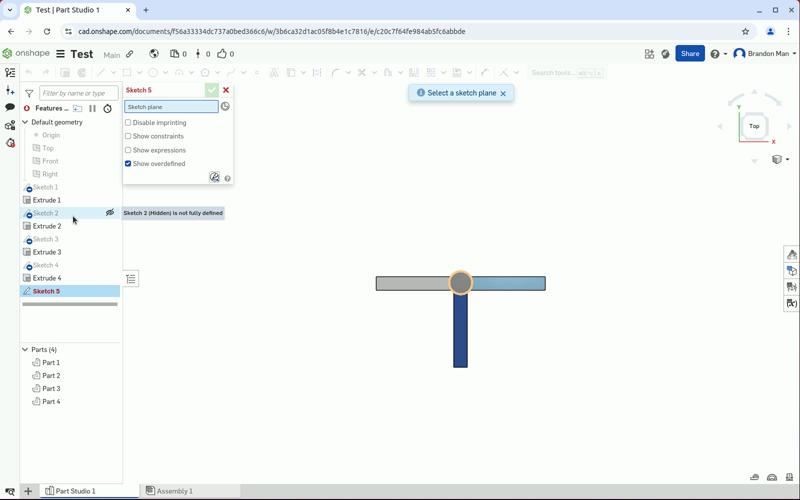
scroll(3)
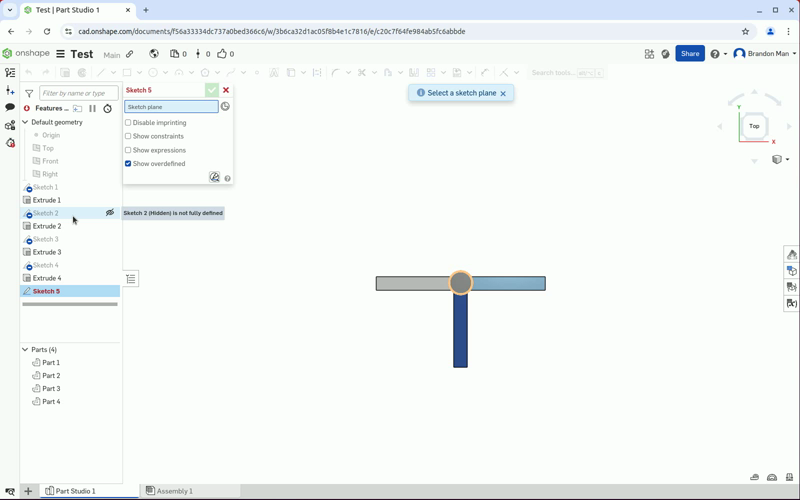
mouse_move(73, 150)
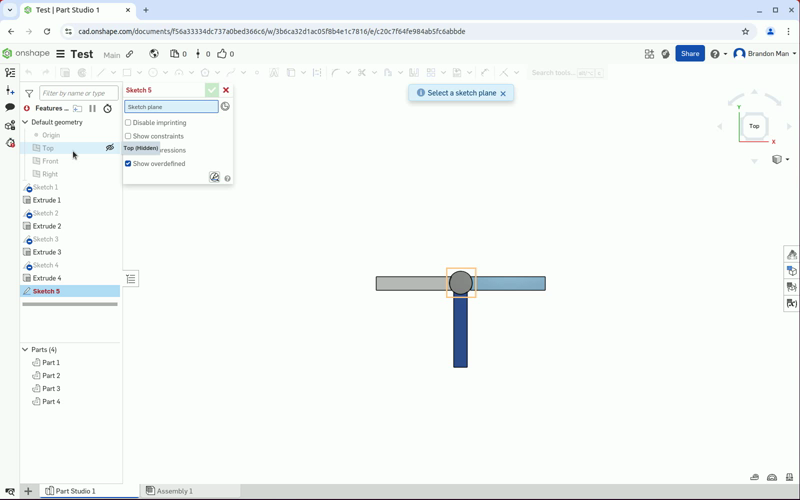
click(73, 150)
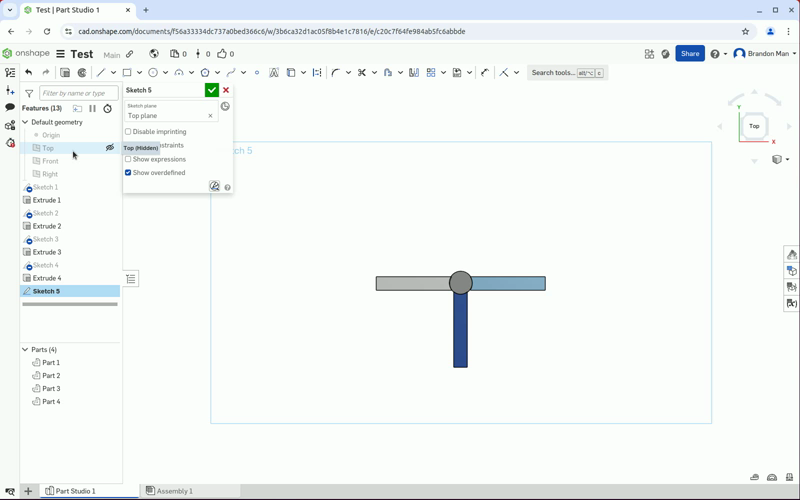
mouse_move(73, 352)
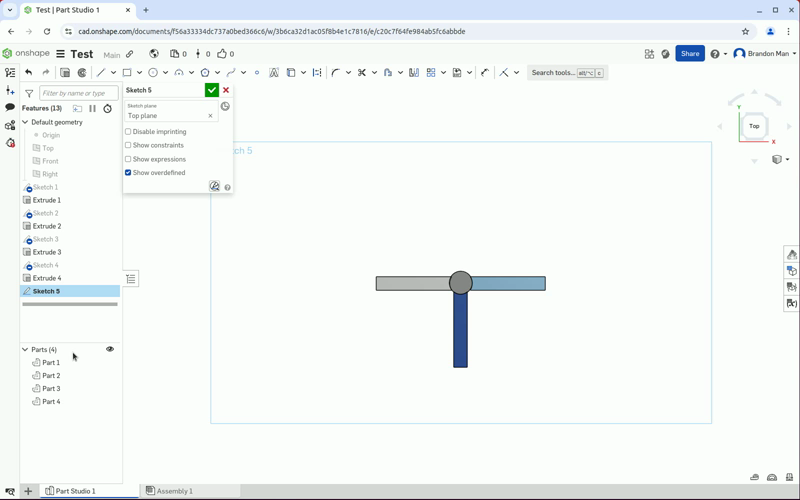
key(y)
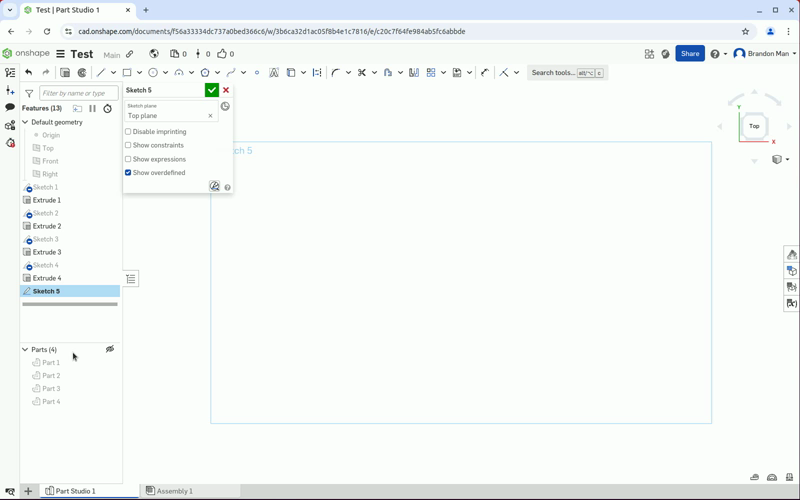
key(a)
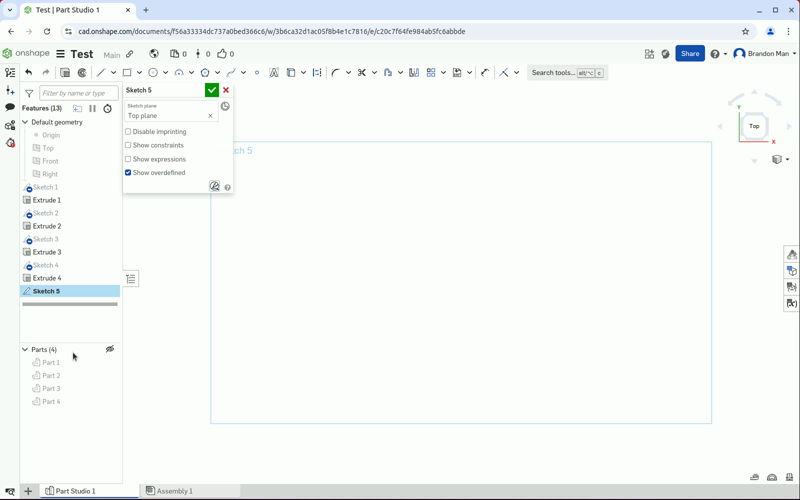
key_down(shift)
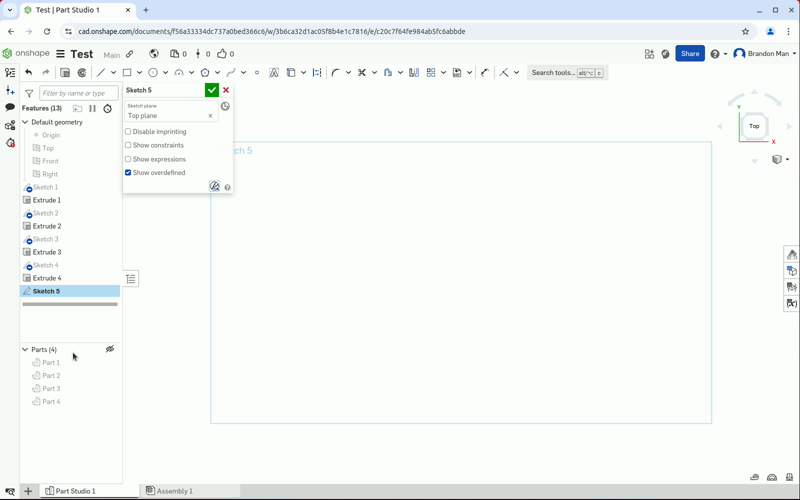
mouse_move(453, 273)
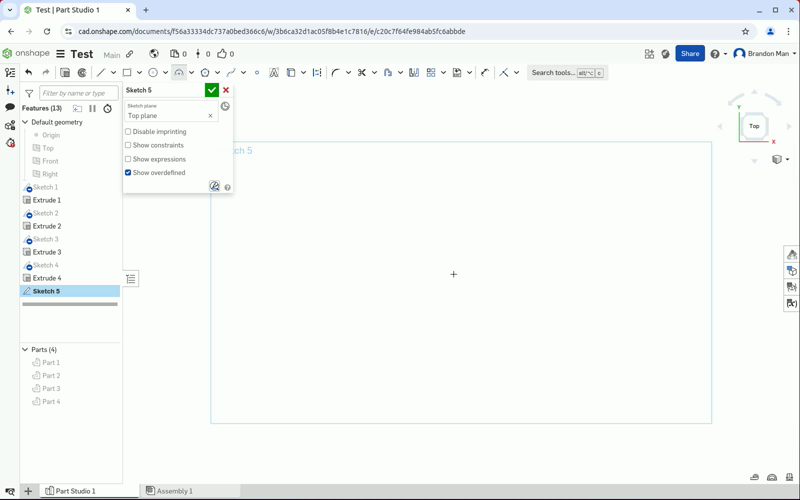
click(453, 273)
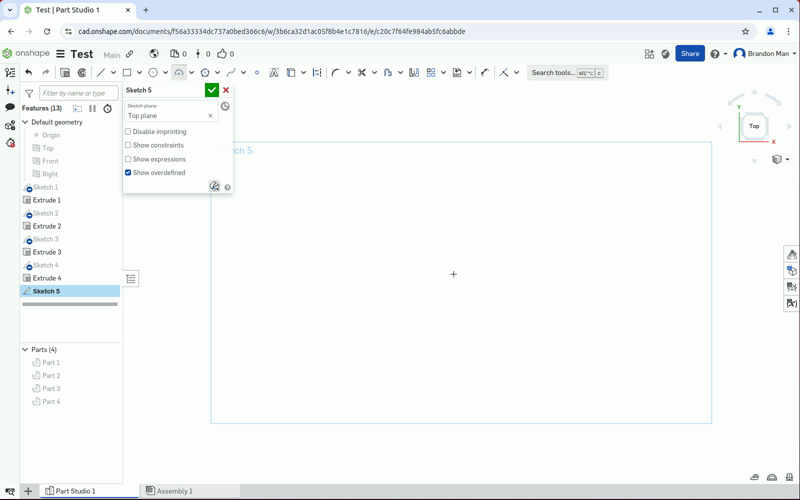
key_up(shift)
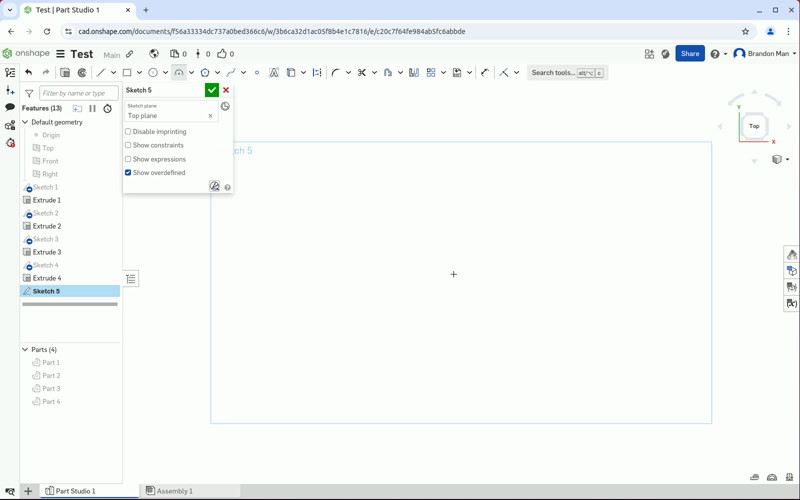
key_down(shift)
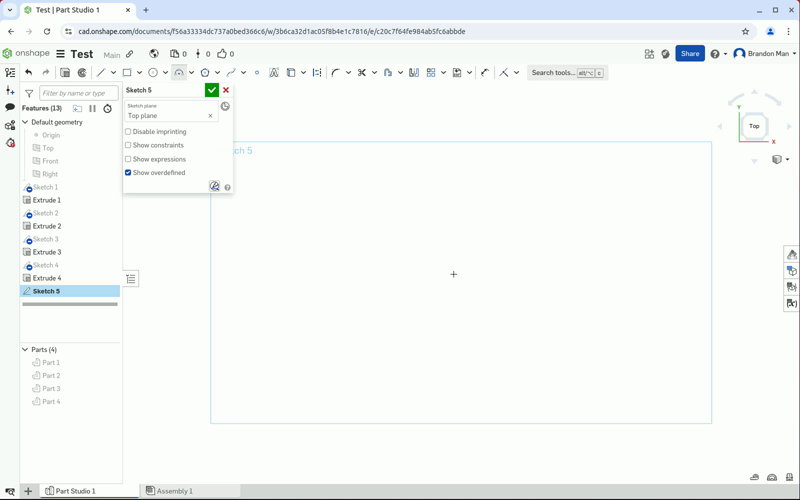
mouse_move(467, 273)
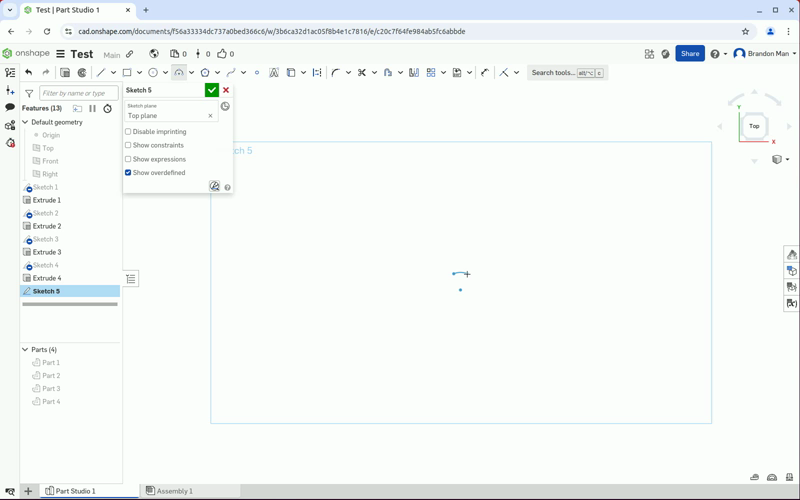
click(467, 273)
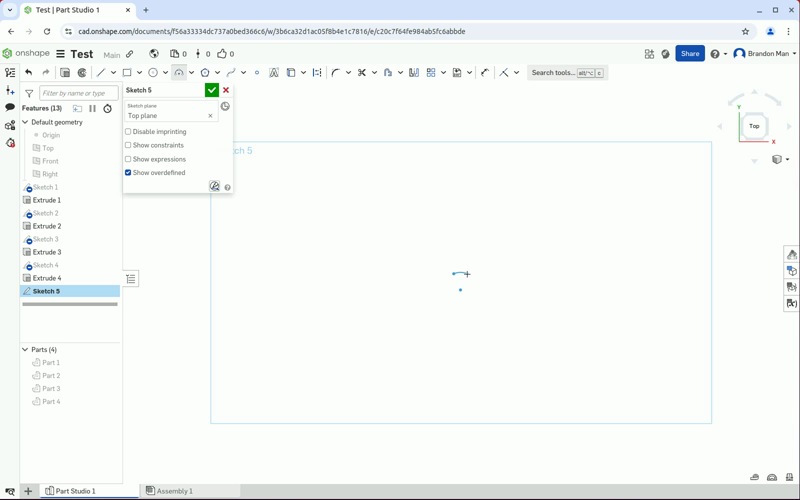
mouse_move(460, 271)
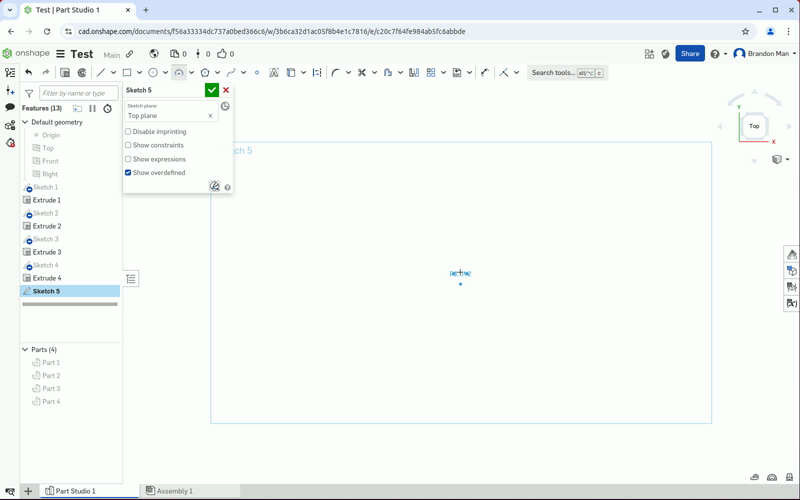
click(460, 271)
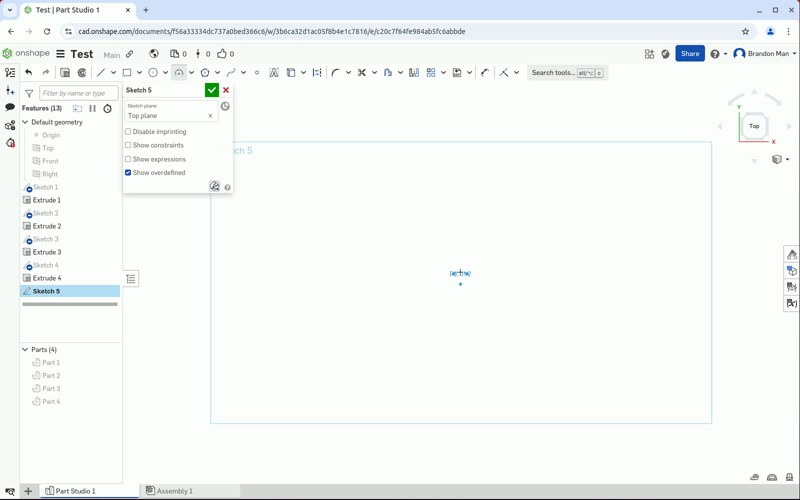
key_up(shift)
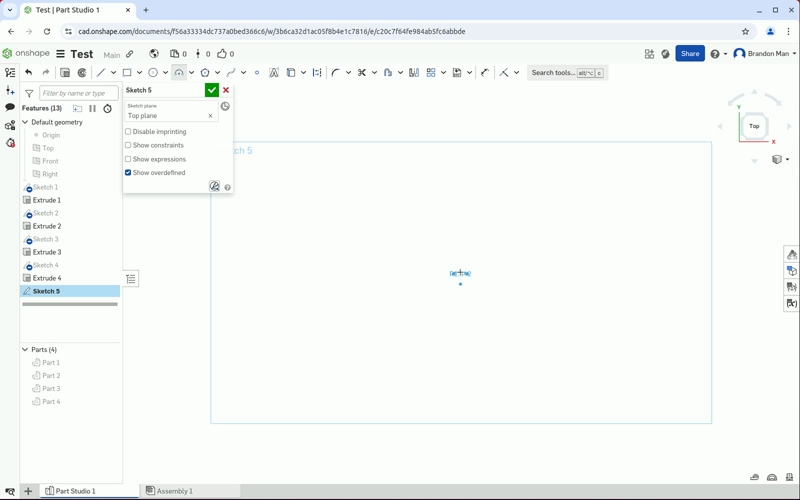
key(esc)
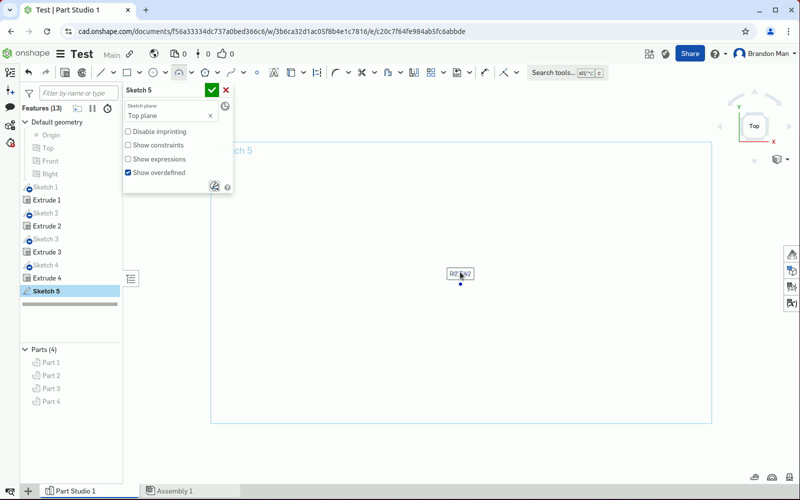
key(l)
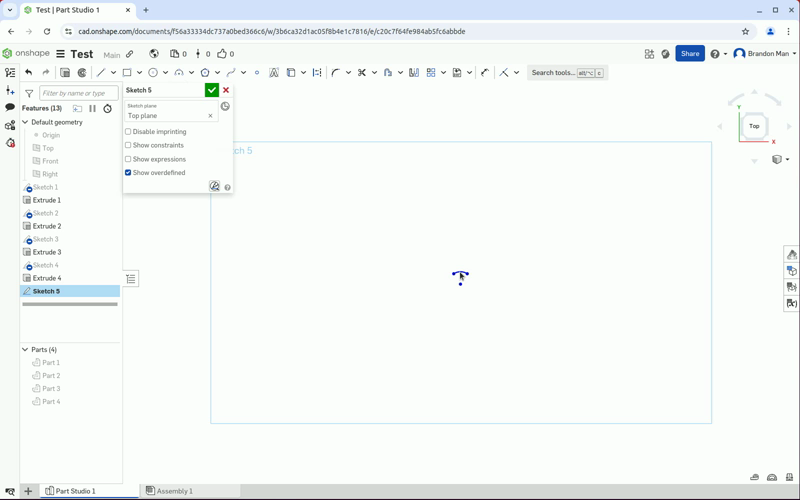
mouse_move(467, 273)
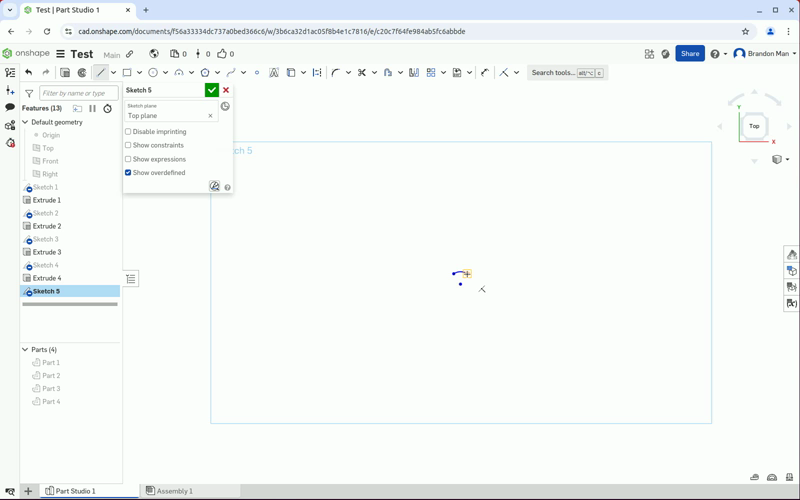
click(467, 273)
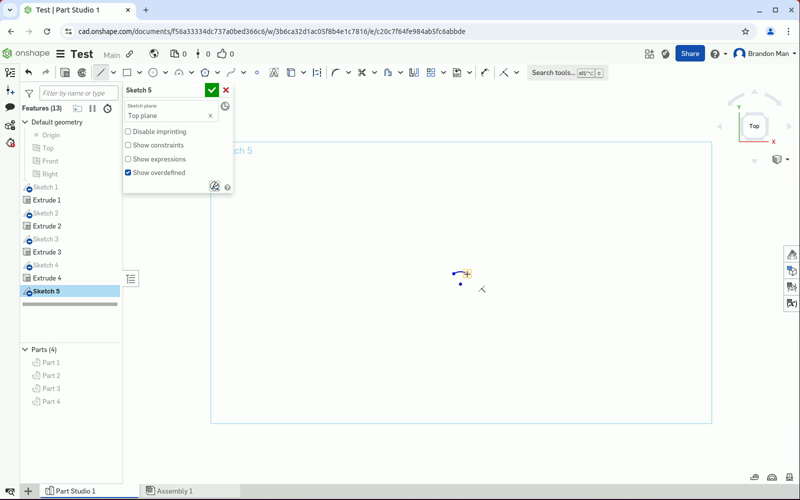
key_down(shift)
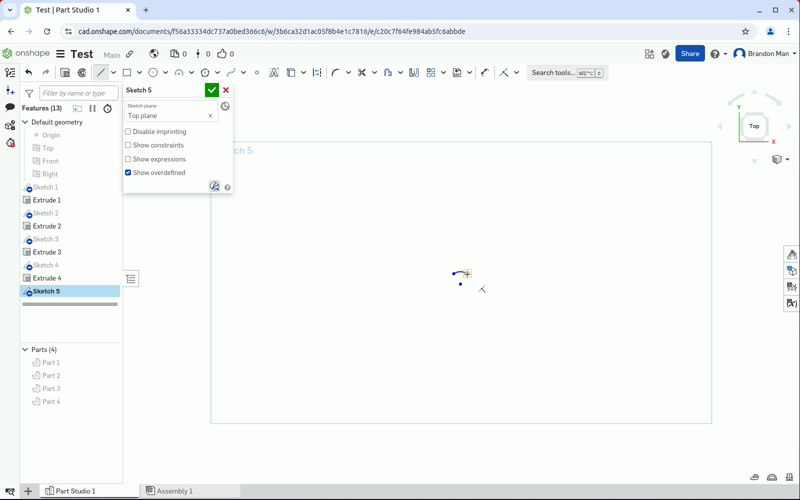
mouse_move(467, 198)
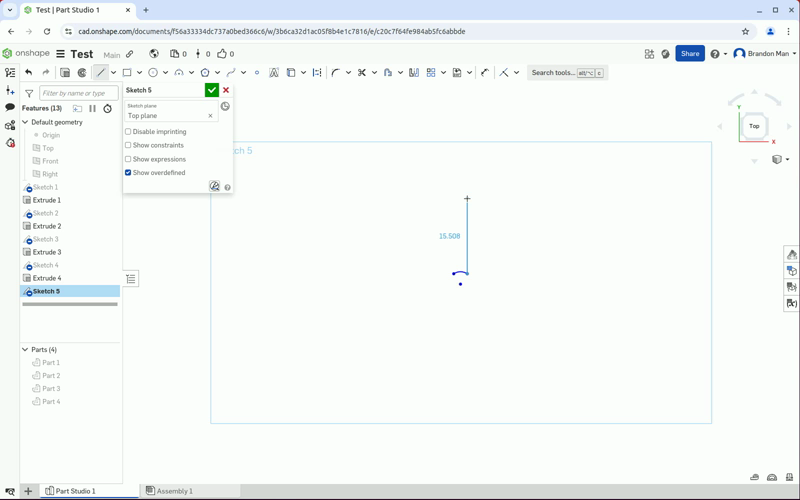
click(467, 198)
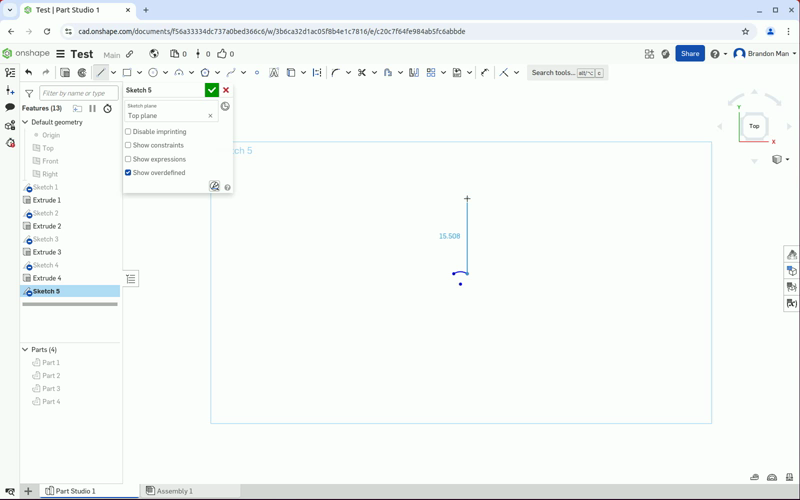
key_up(shift)
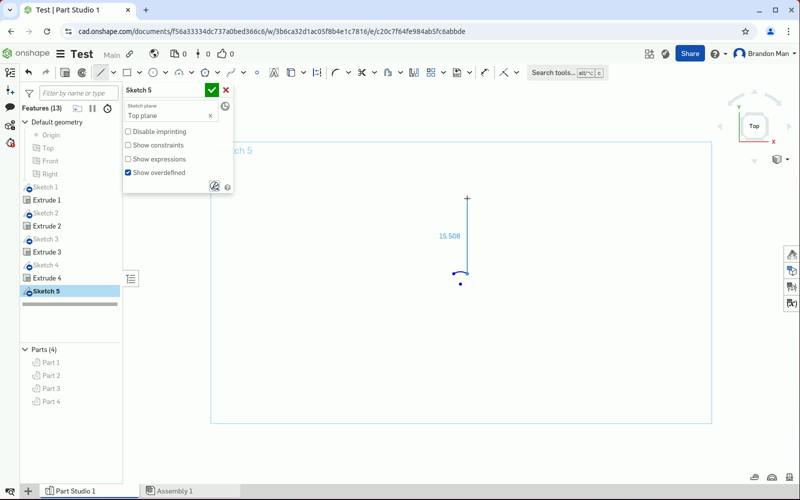
key_down(shift)
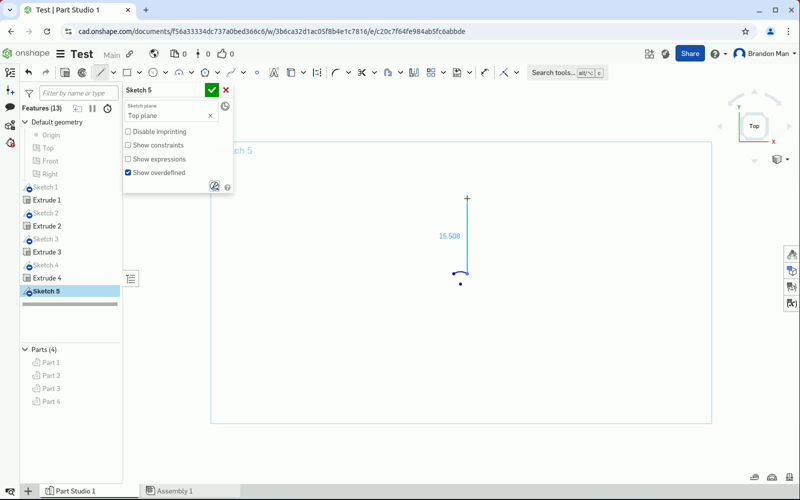
mouse_move(497, 198)
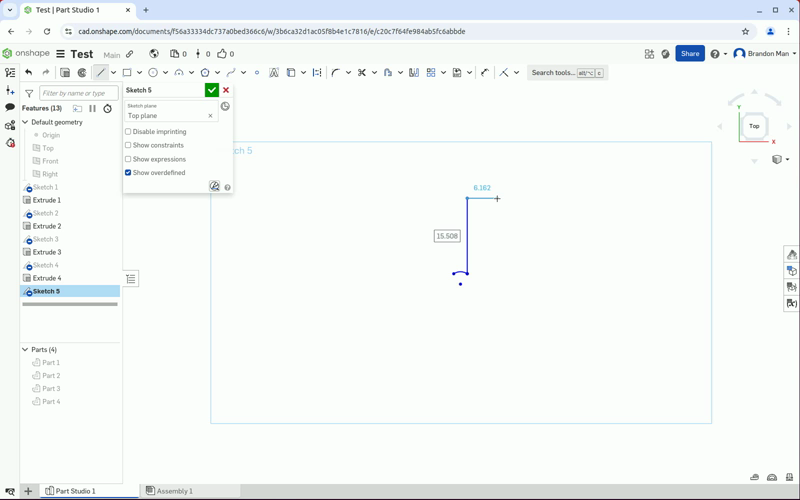
mouse_move(453, 198)
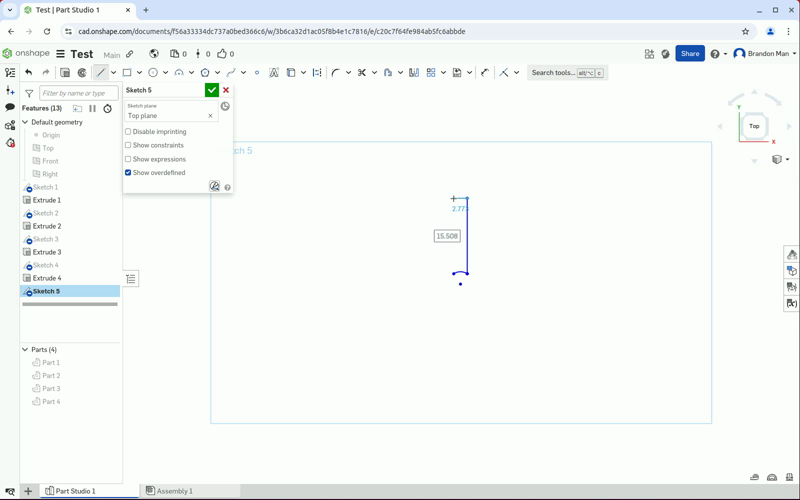
click(453, 198)
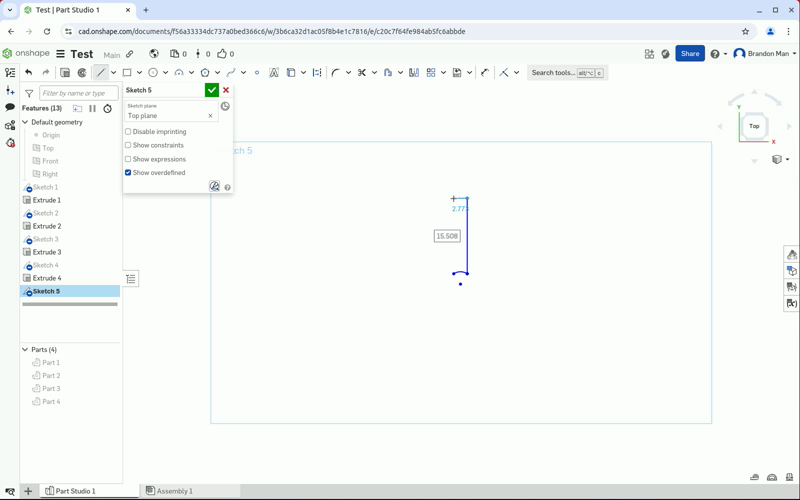
key_up(shift)
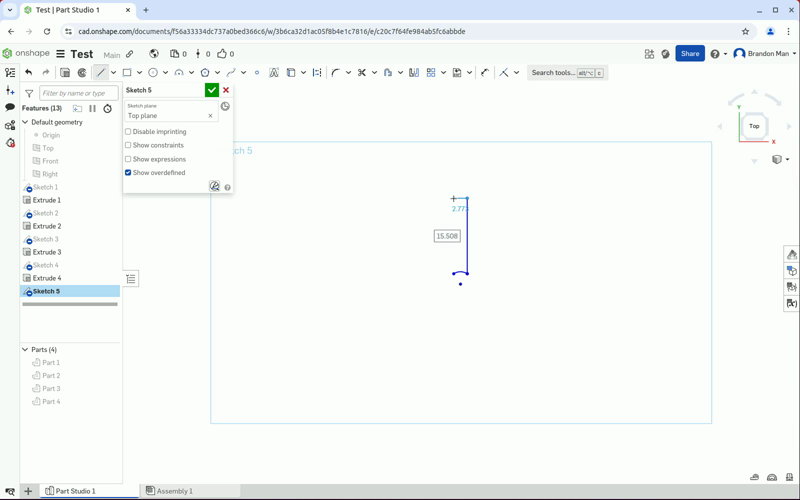
key_down(shift)
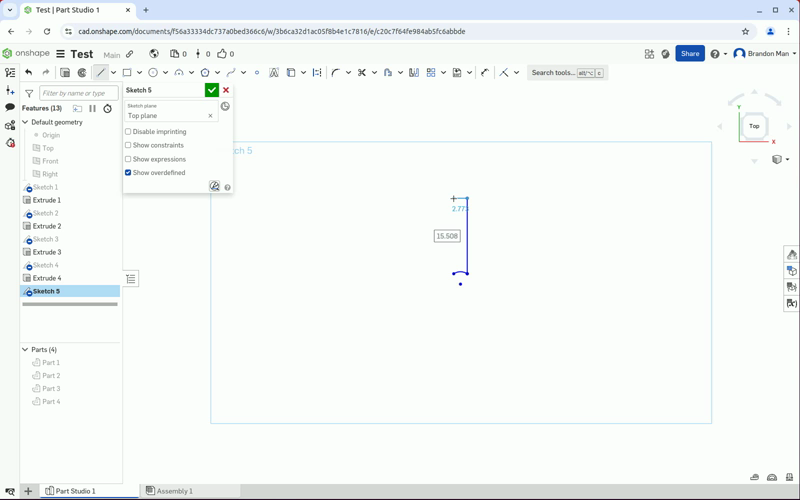
mouse_move(453, 273)
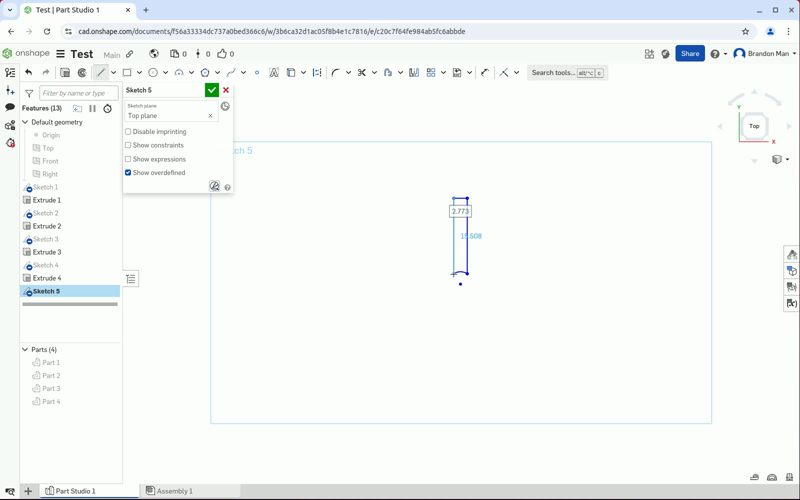
key_up(shift)
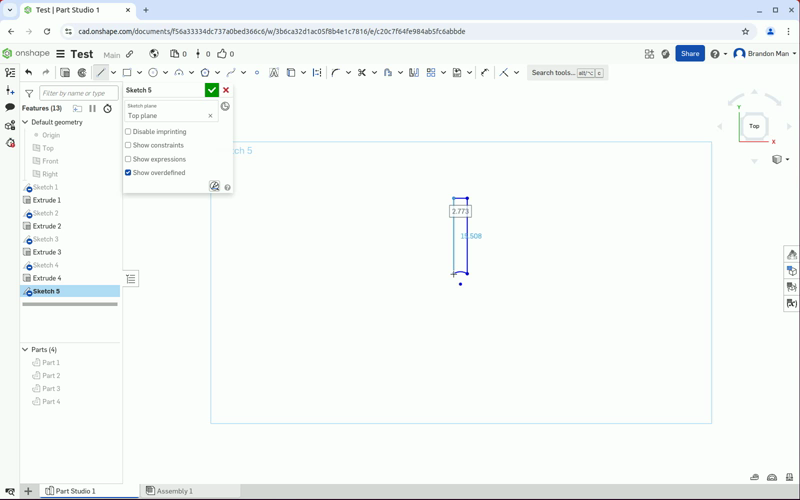
click(453, 273)
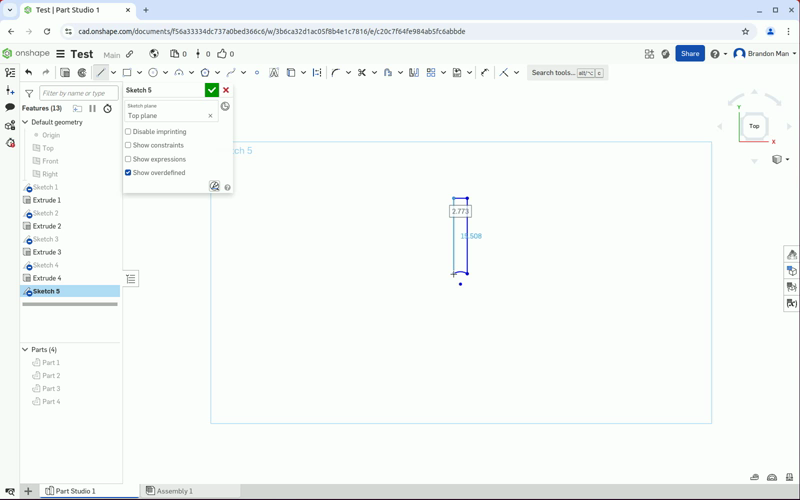
key(esc)
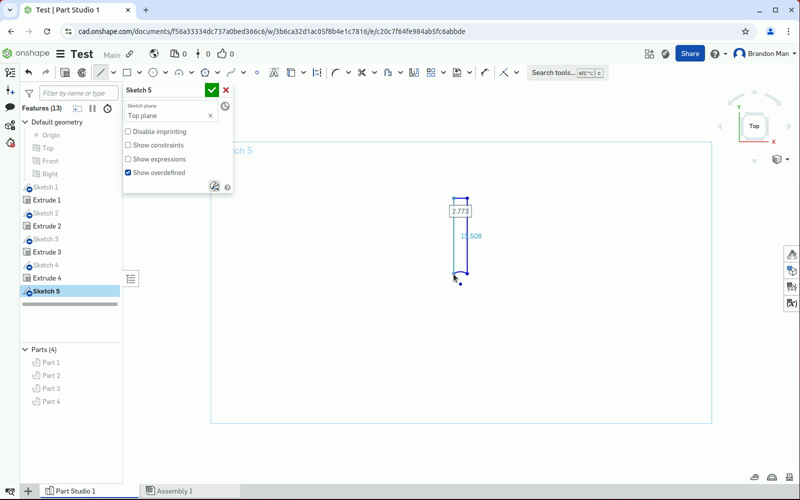
mouse_move(465, 216)
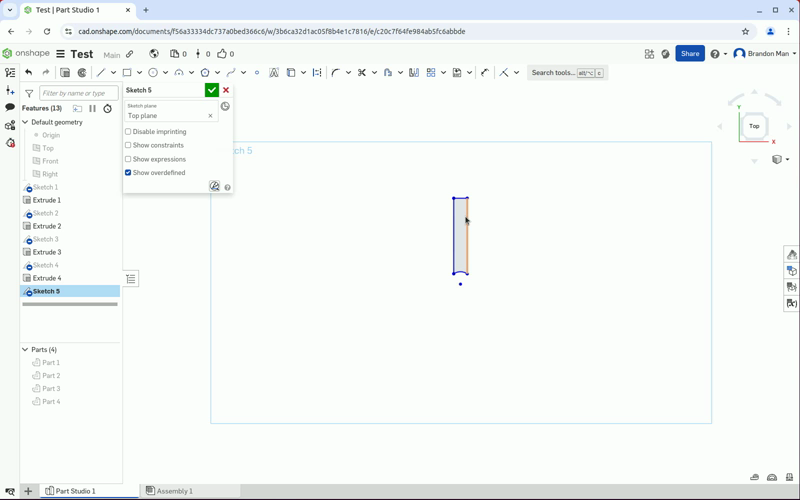
scroll(6)
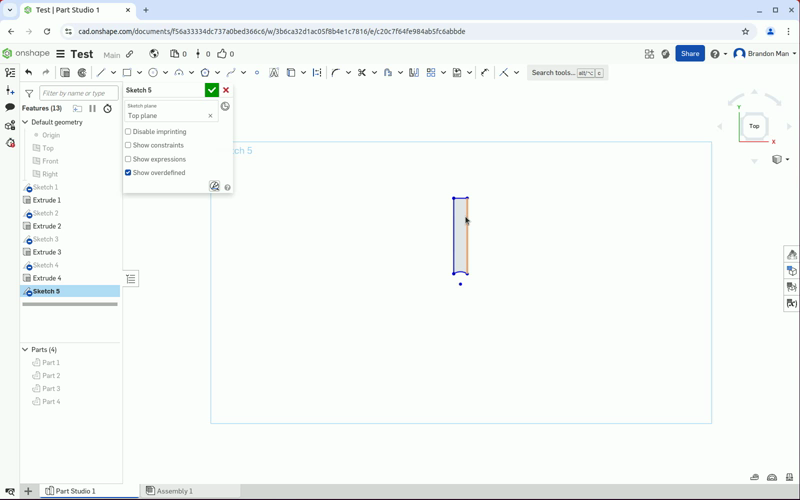
scroll(6)
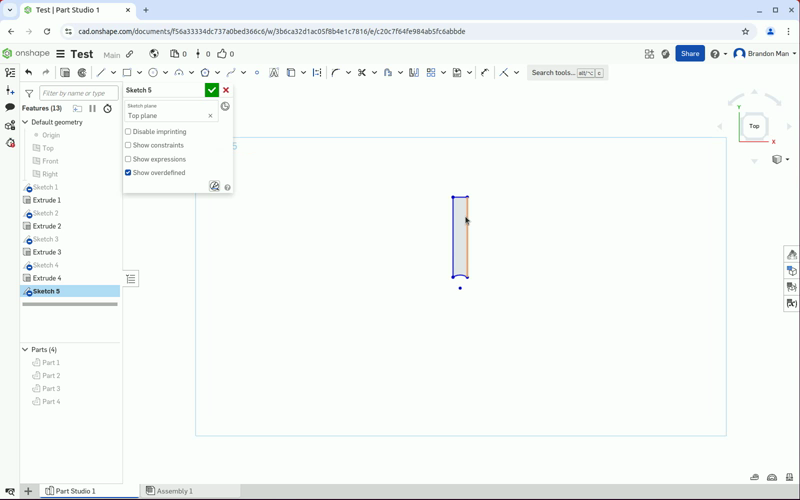
scroll(6)
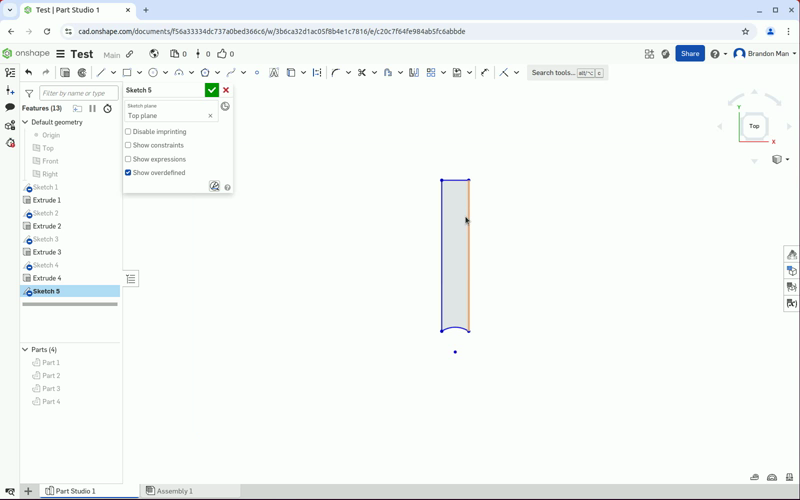
scroll(6)
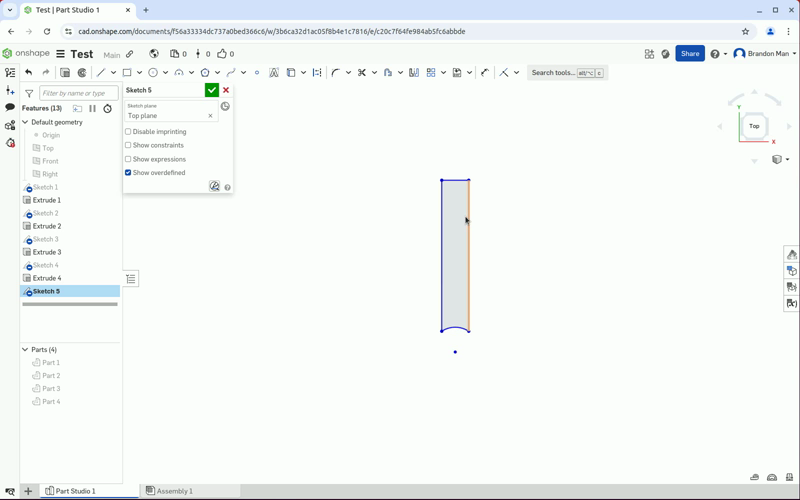
scroll(6)
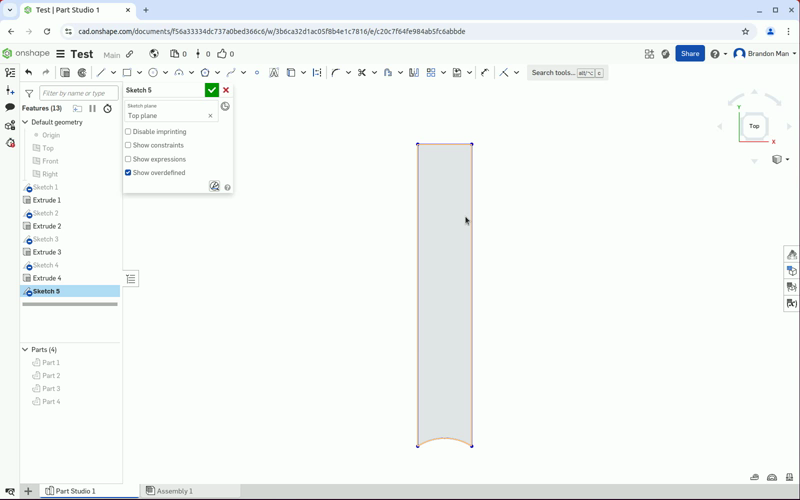
scroll(6)
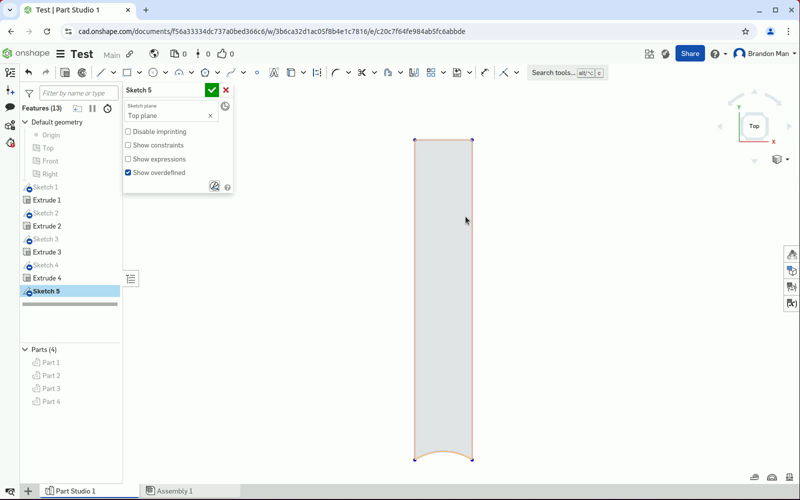
scroll(6)
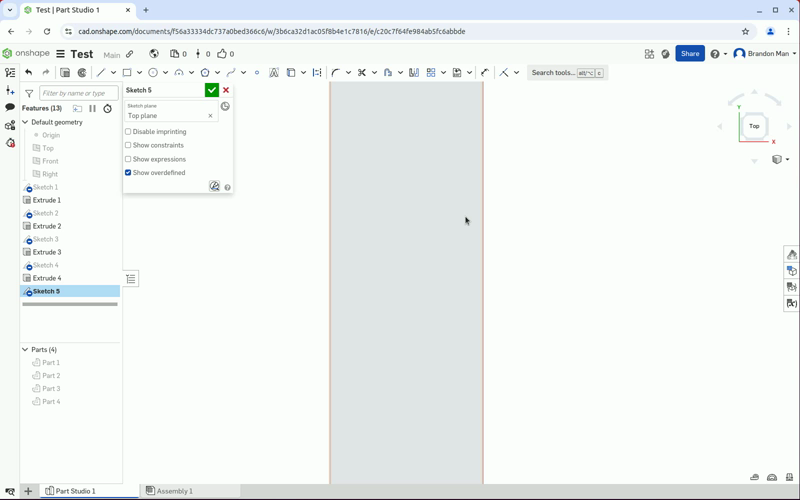
click(465, 216)
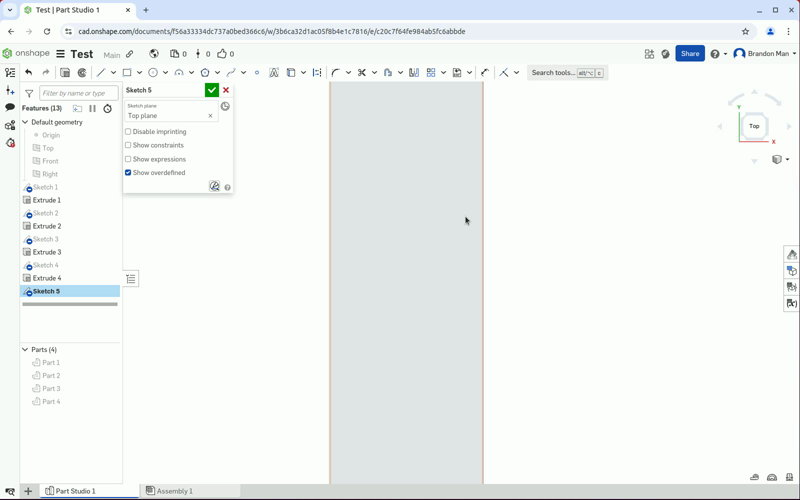
scroll(-6)
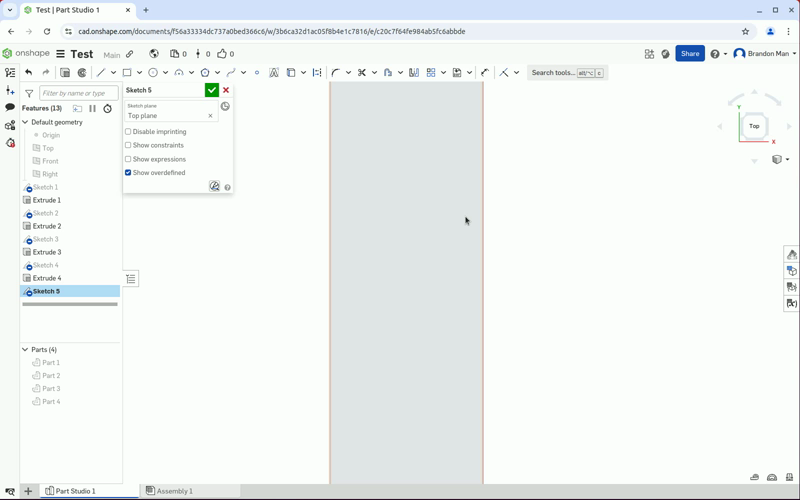
scroll(-6)
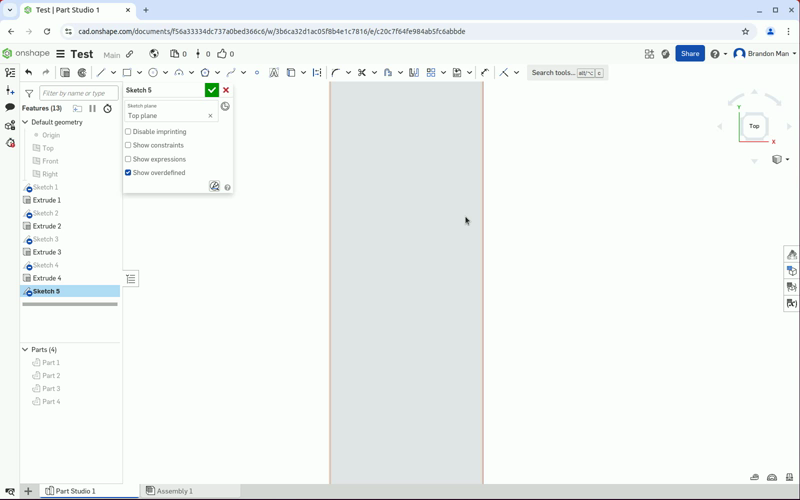
scroll(-6)
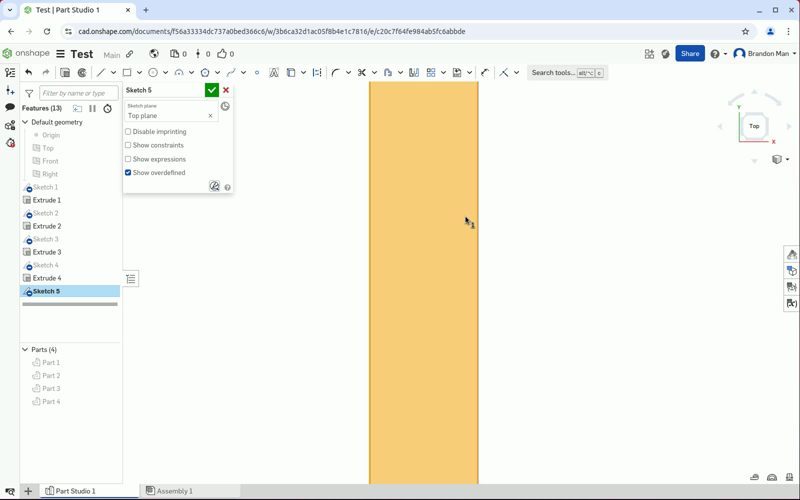
scroll(-6)
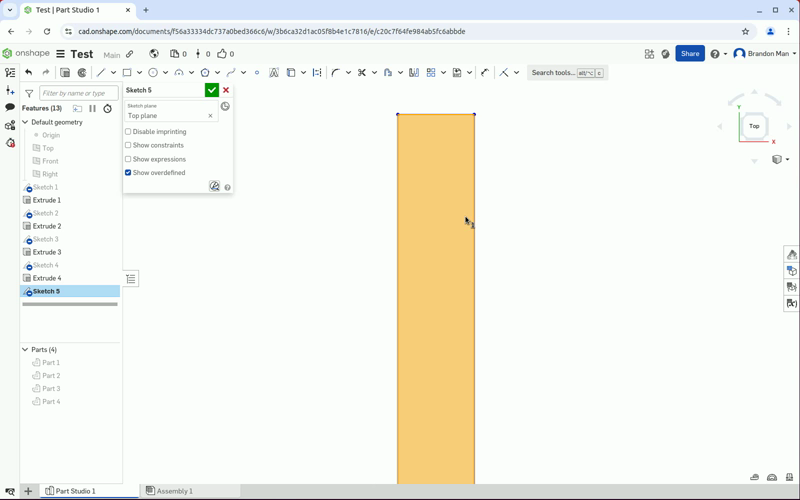
scroll(-6)
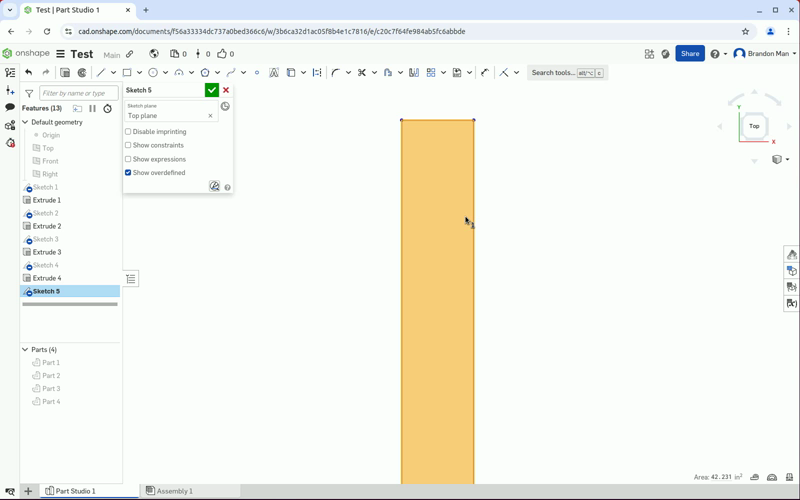
scroll(-6)
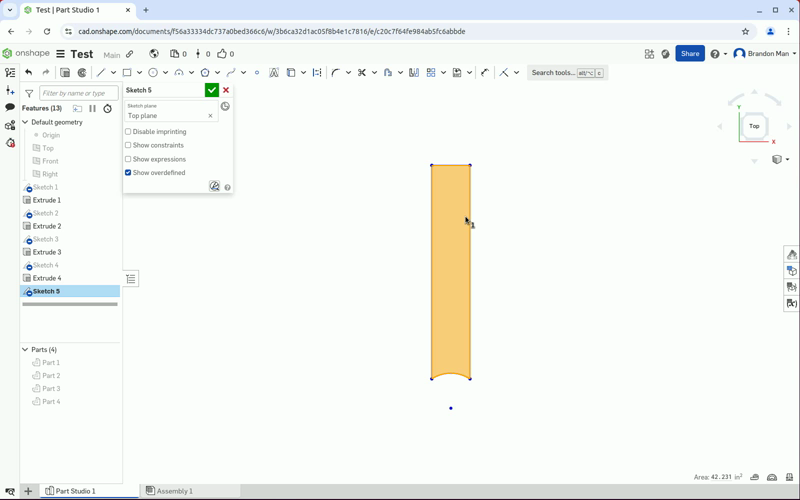
scroll(-6)
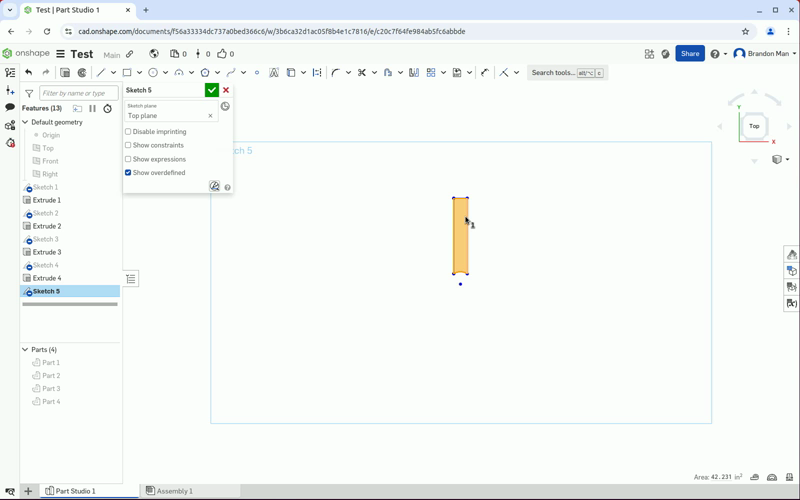
mouse_move(73, 352)
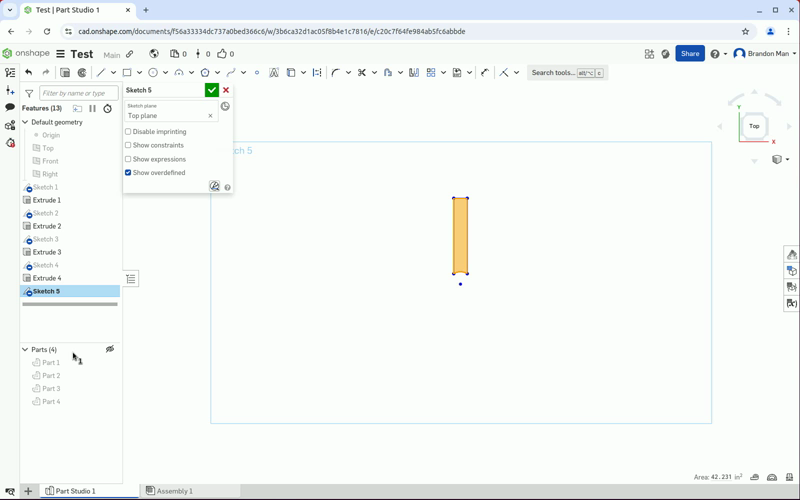
key(shift+y)
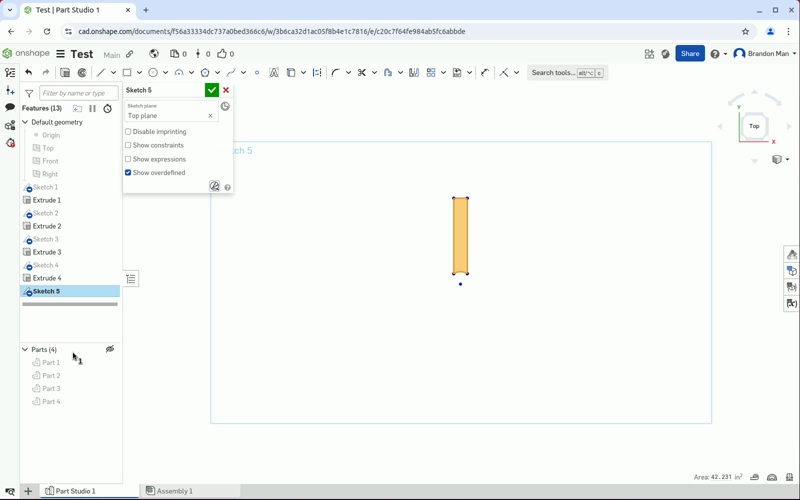
key(shift+e)
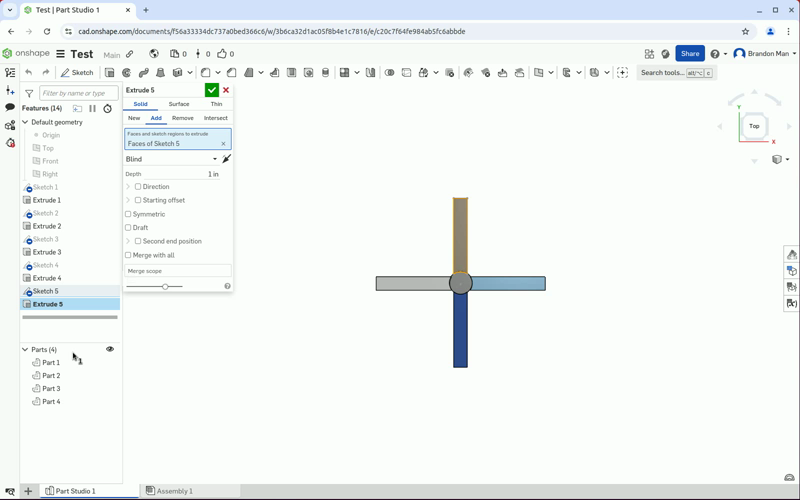
mouse_move(143, 106)
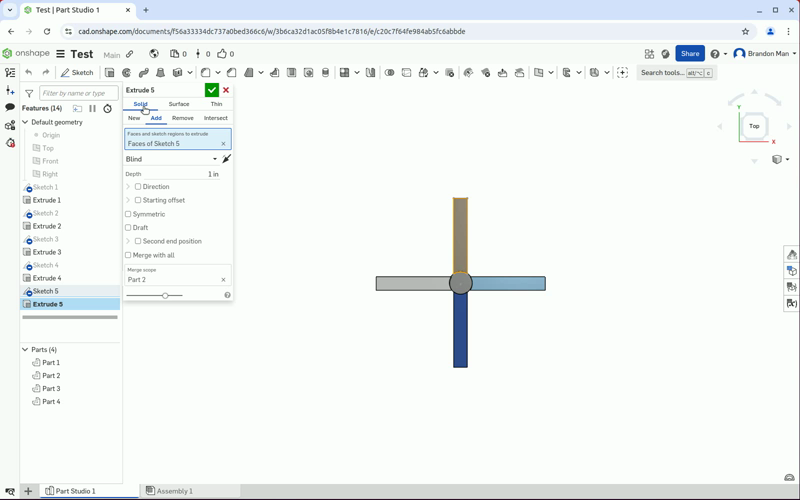
click(143, 106)
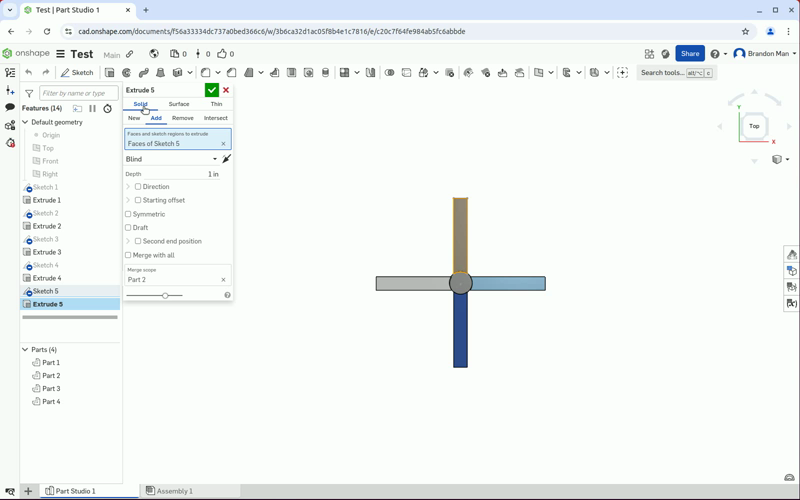
mouse_move(137, 120)
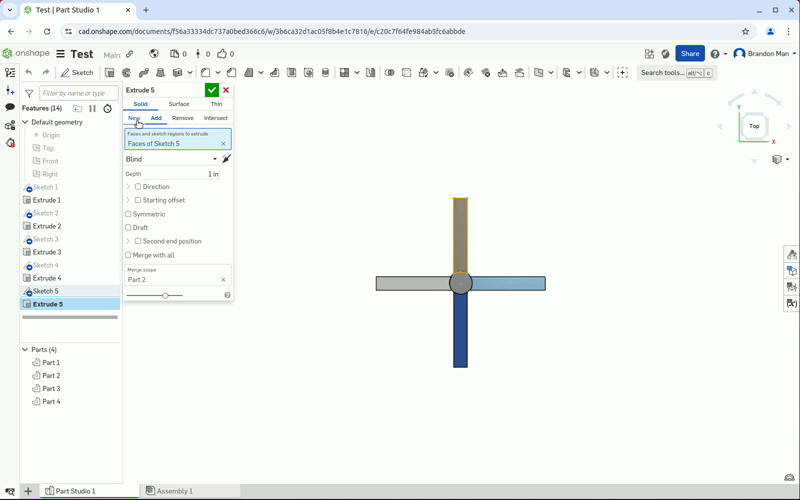
click(137, 120)
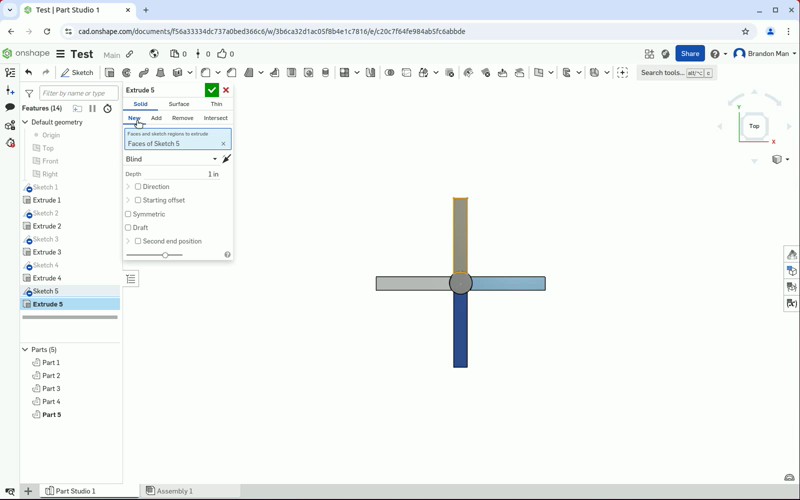
key(tab, 4)
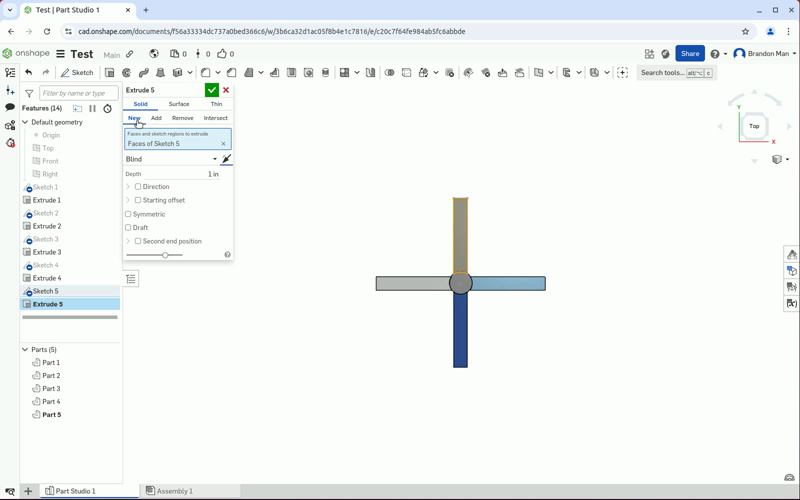
text(11.554)
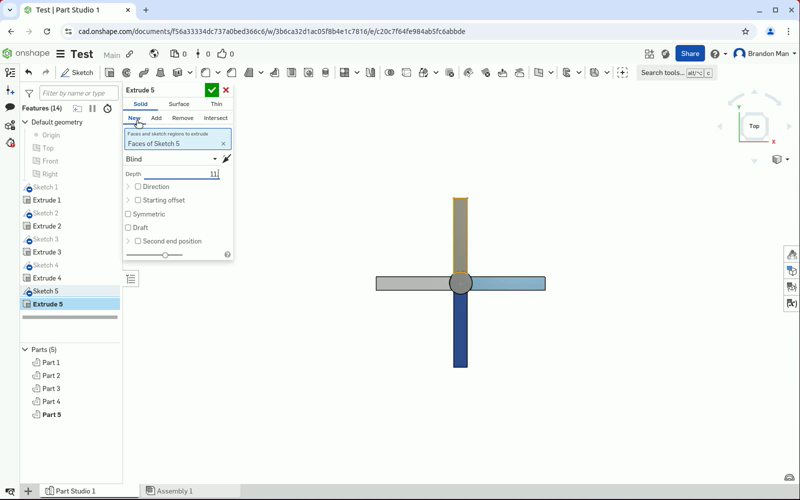
key(enter)
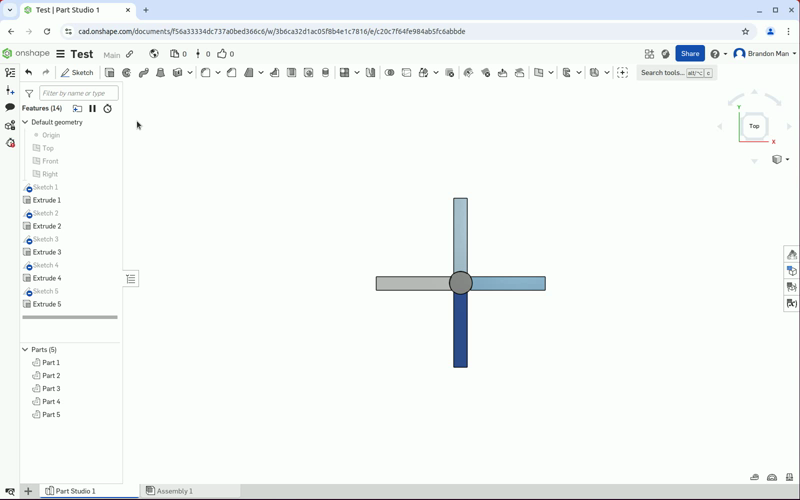
key(shift+h)
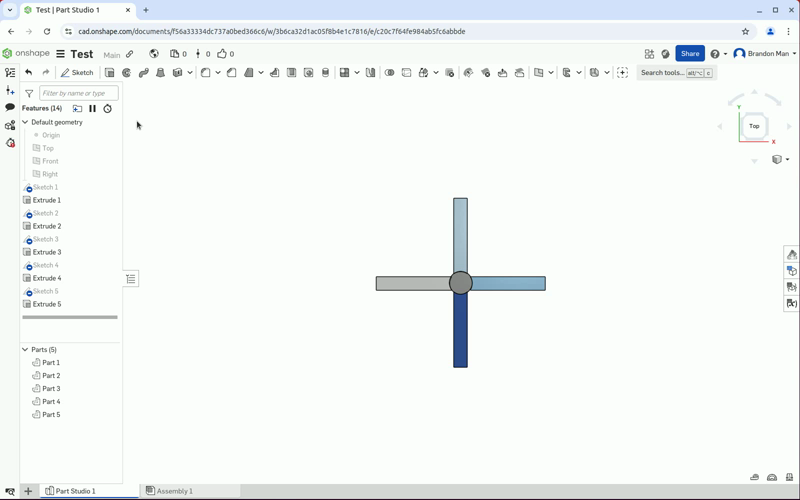
key(shift+h)
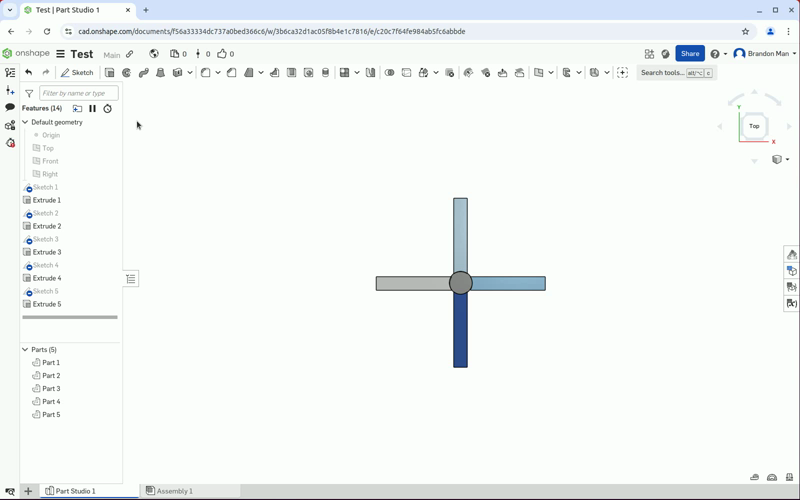
mouse_move(73, 189)
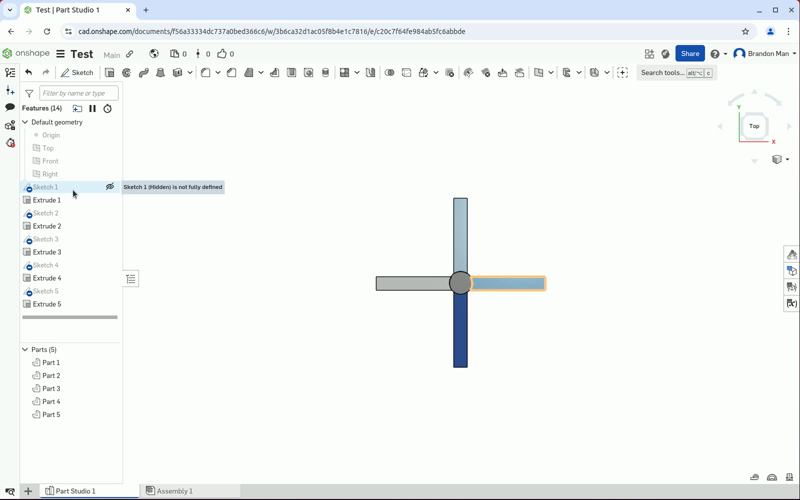
click(73, 189)
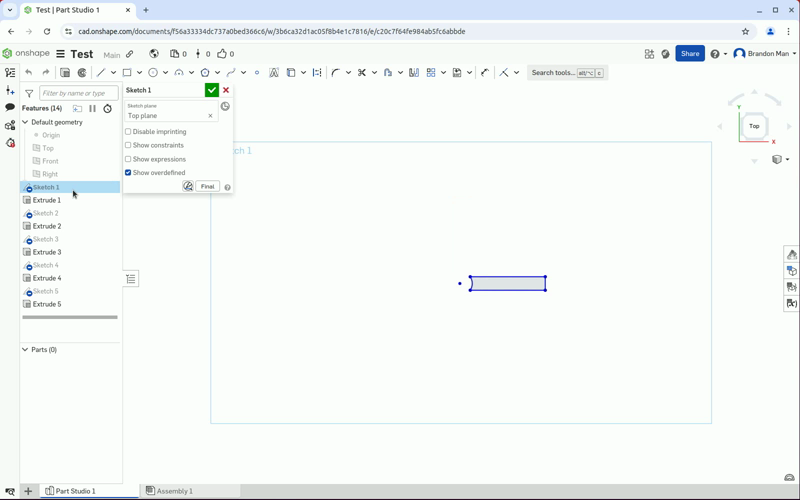
mouse_move(229, 92)
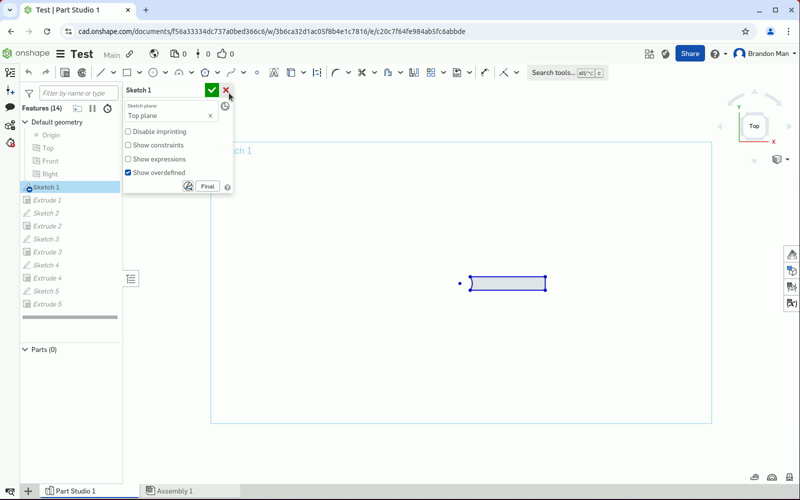
click(229, 92)
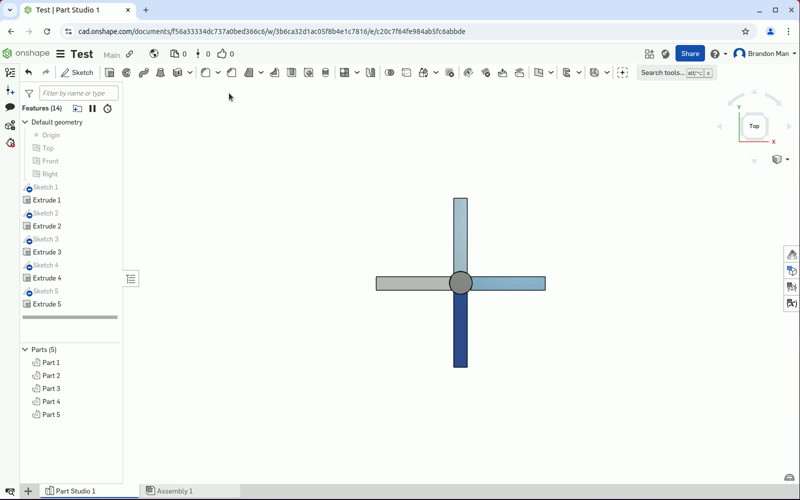
mouse_move(541, 75)
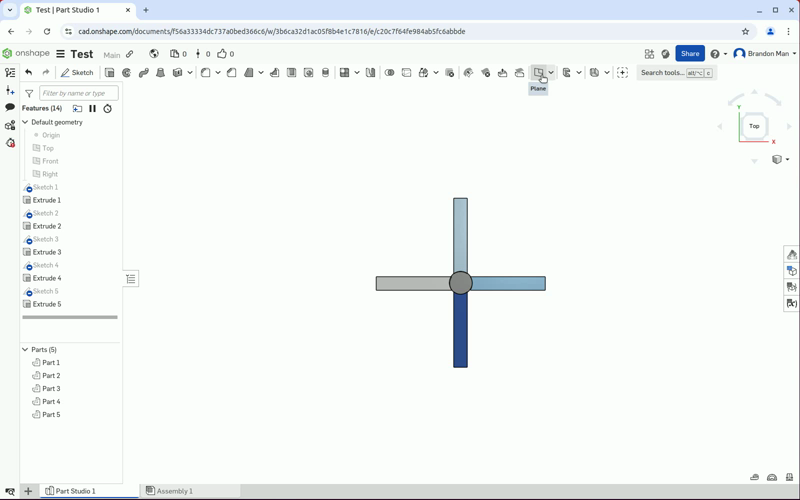
click(541, 75)
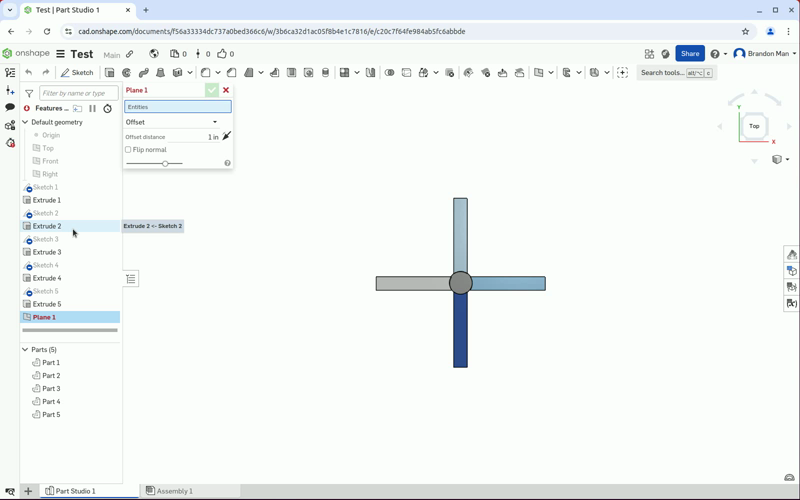
scroll(3)
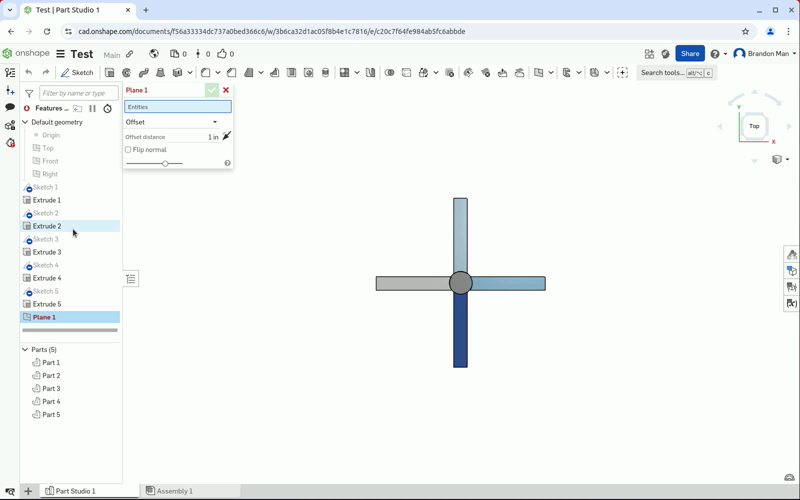
mouse_move(73, 150)
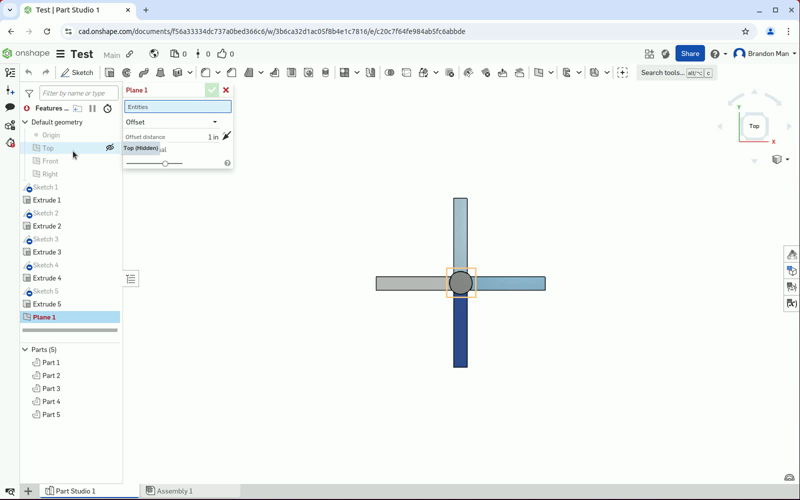
click(73, 150)
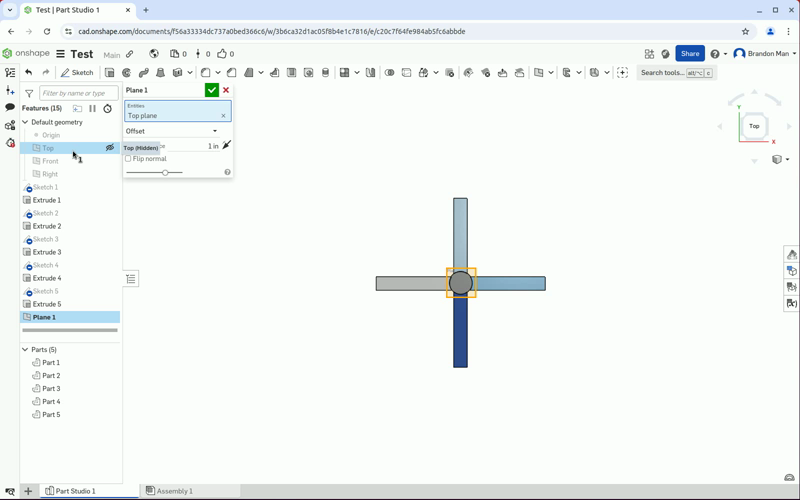
key(tab, 2)
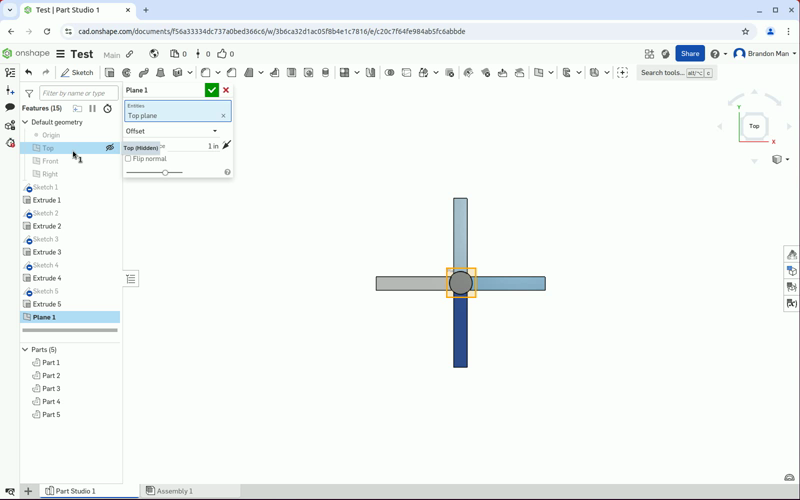
text(11.554)
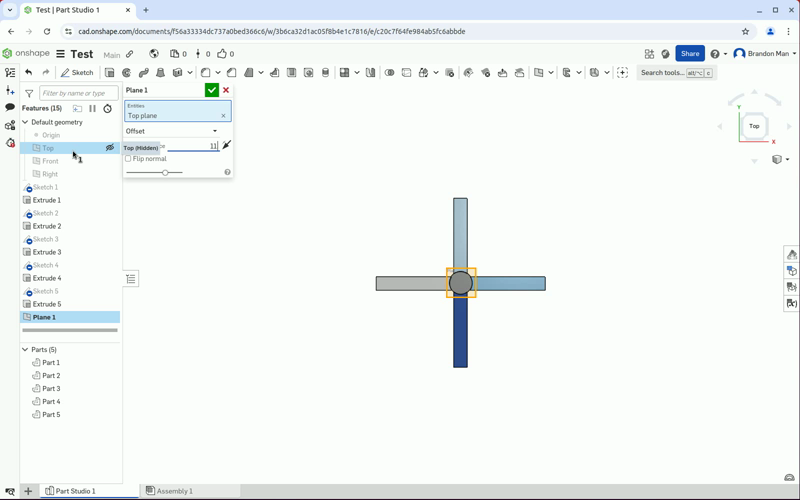
key(enter, 2)
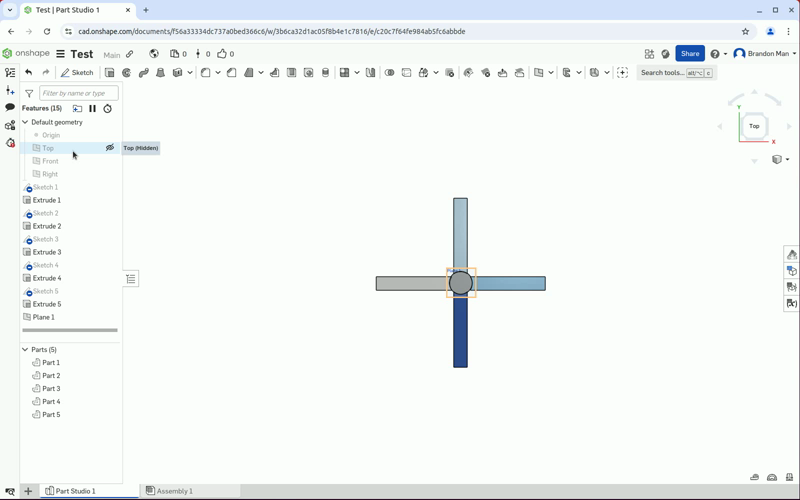
key(shift+s)
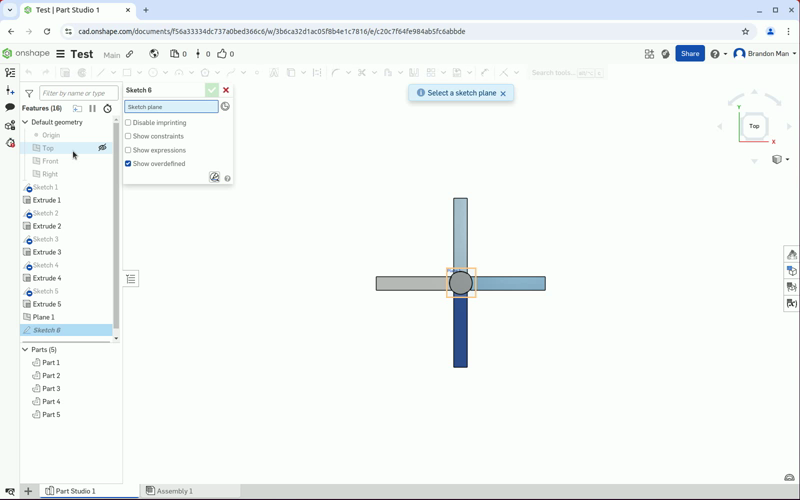
mouse_move(69, 319)
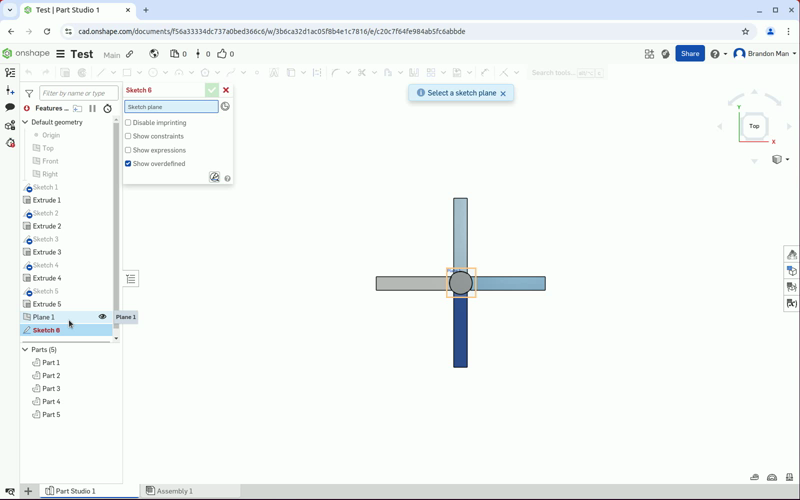
click(69, 319)
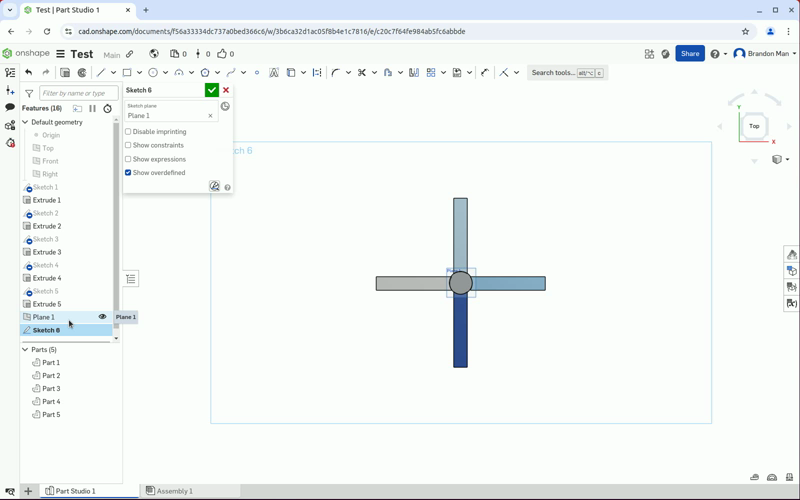
mouse_move(73, 352)
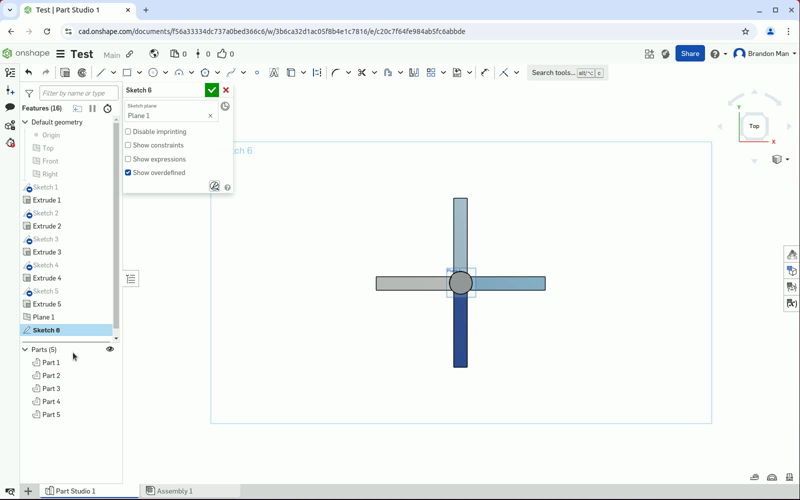
key(y)
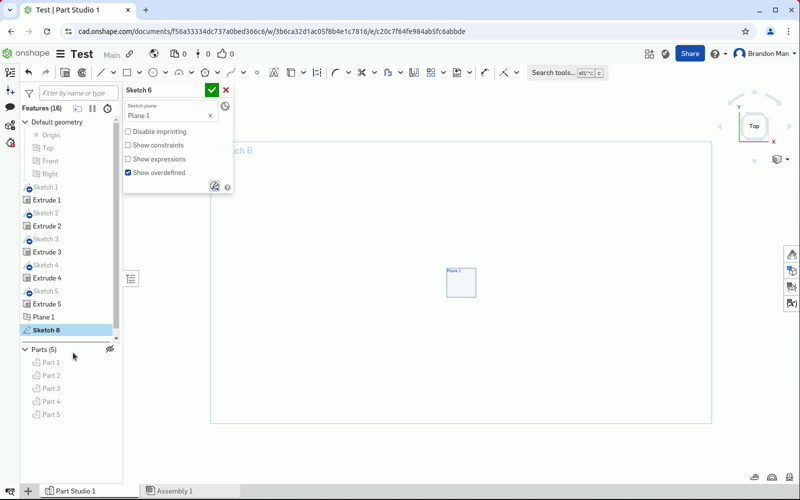
key(c)
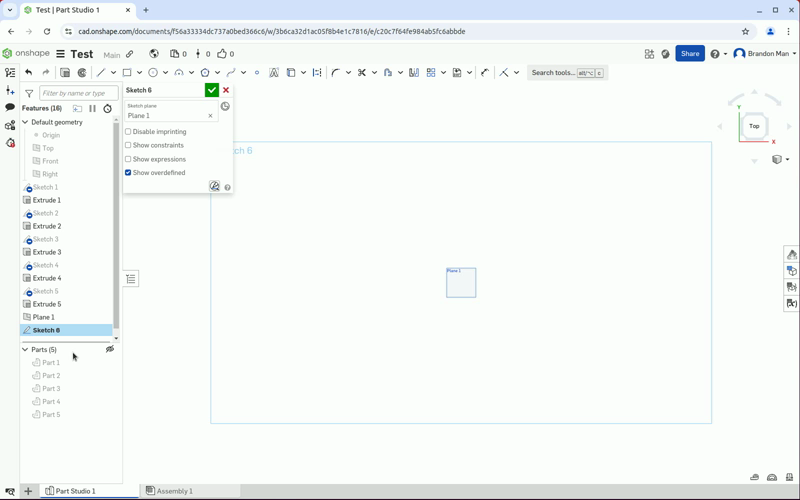
key_down(shift)
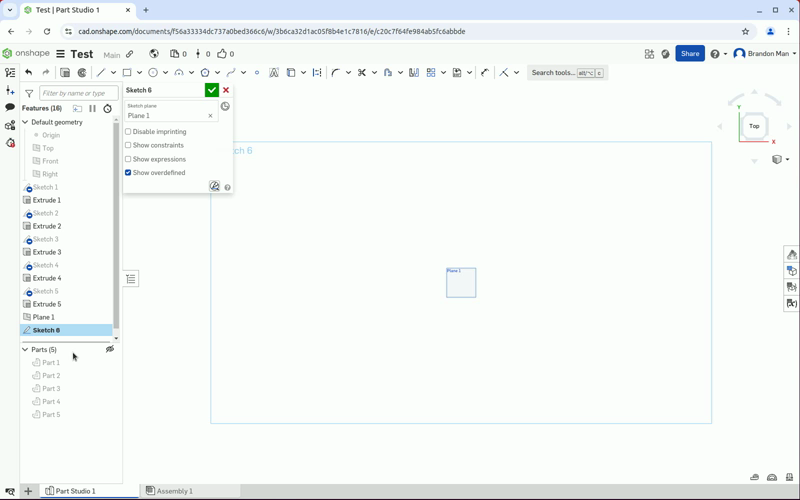
mouse_move(460, 282)
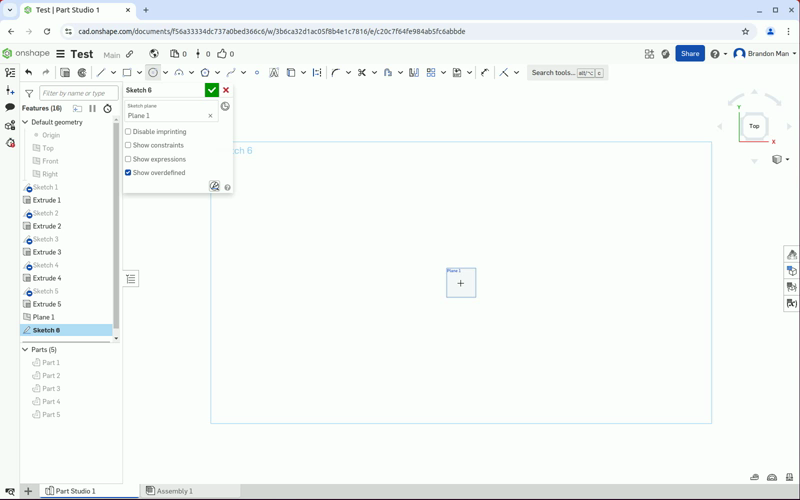
click(460, 282)
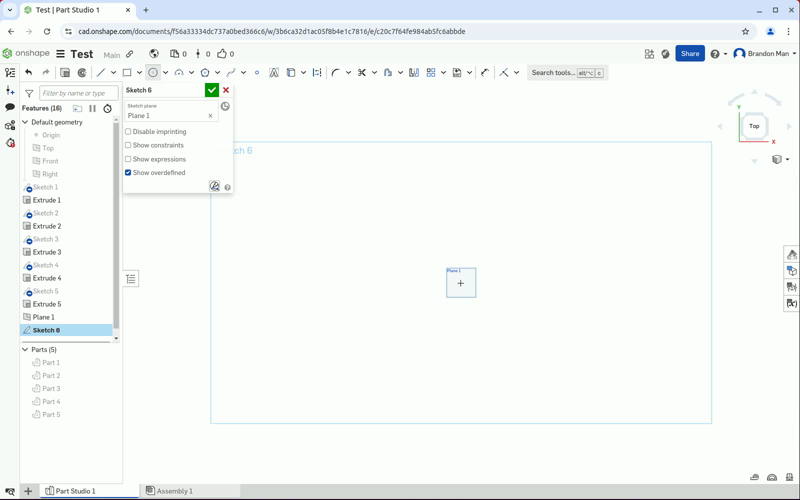
key_up(shift)
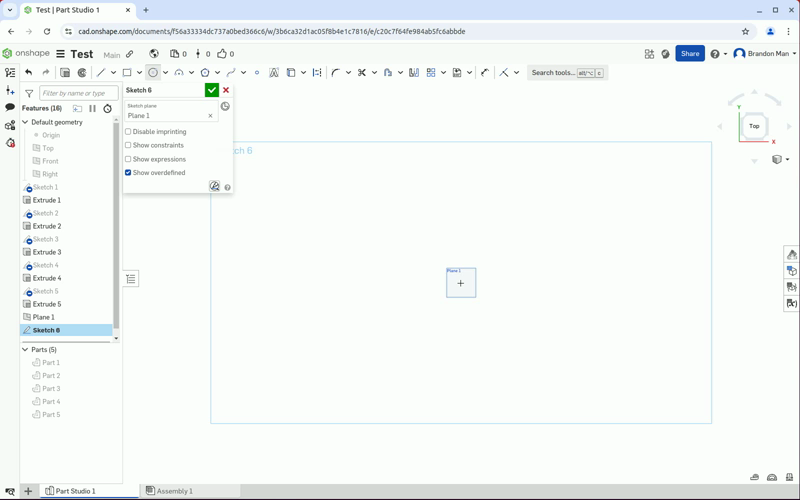
mouse_move(472, 282)
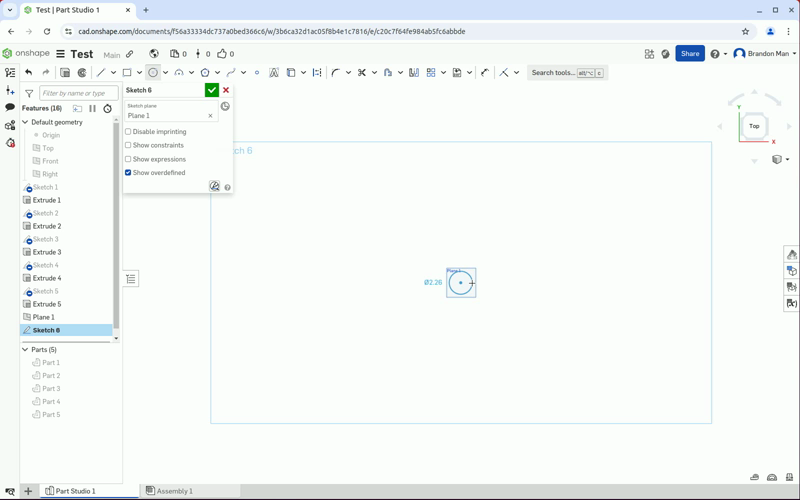
click(472, 282)
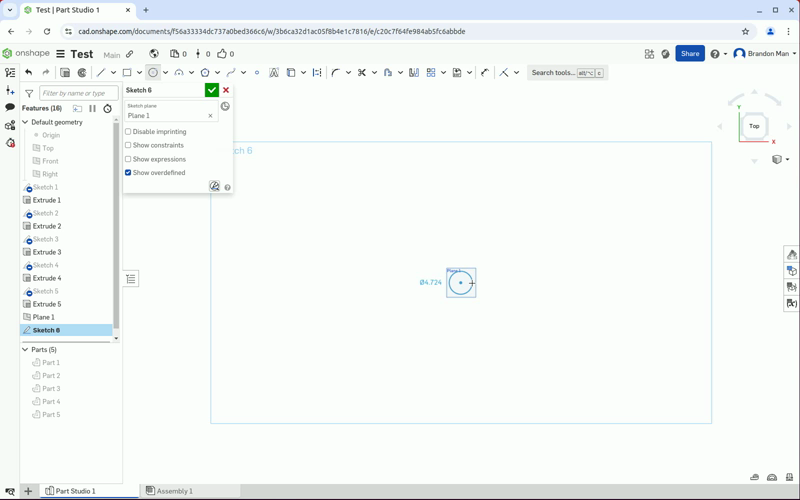
key(esc)
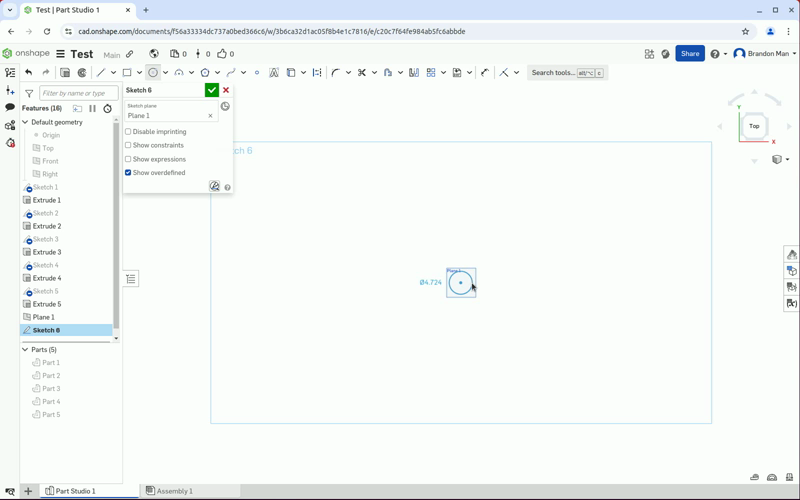
mouse_move(467, 274)
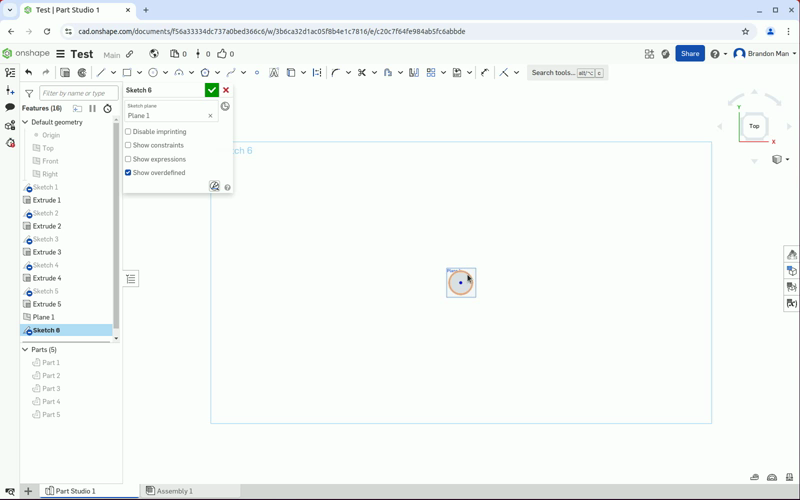
scroll(6)
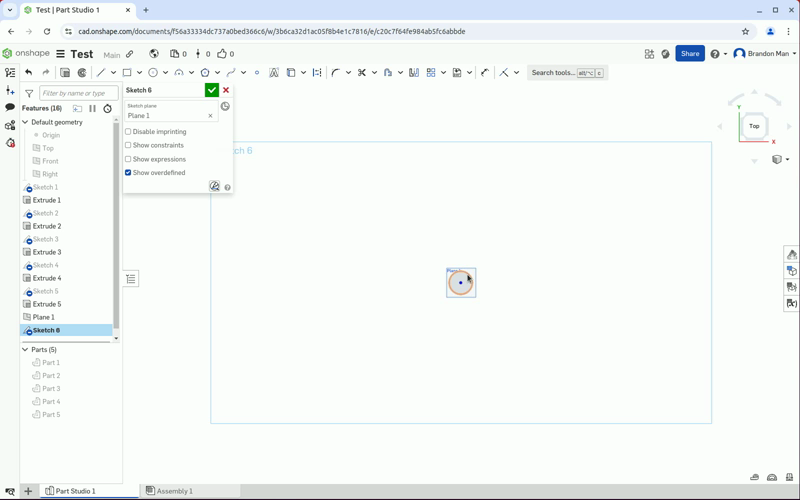
scroll(6)
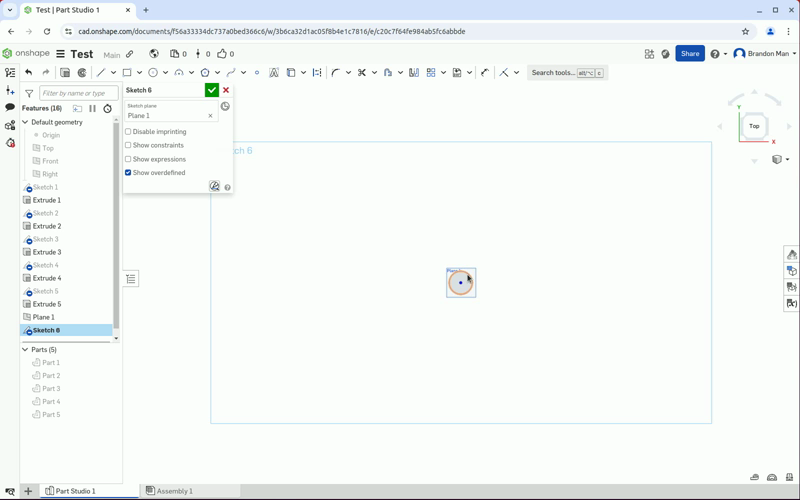
scroll(6)
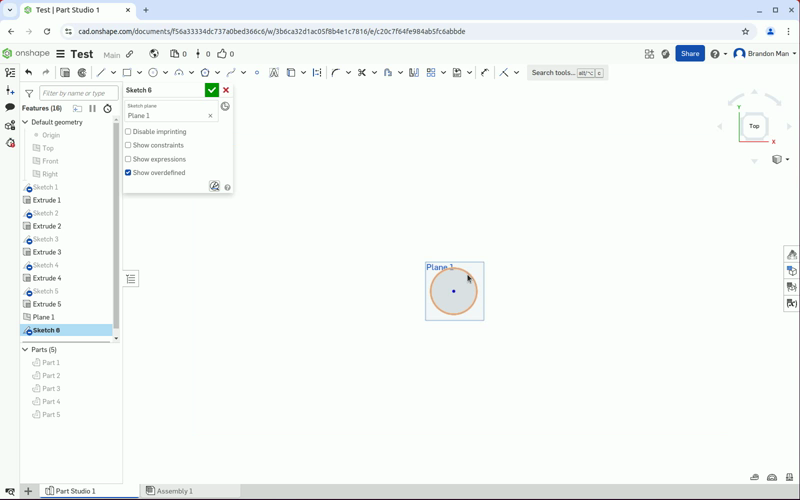
scroll(6)
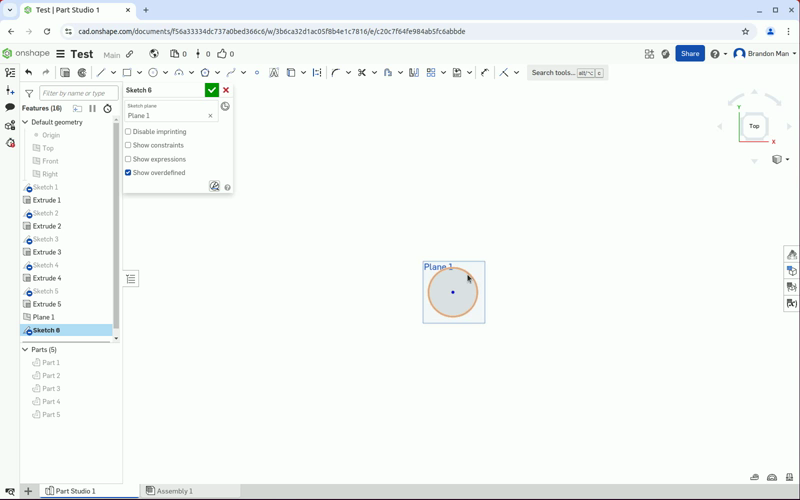
scroll(6)
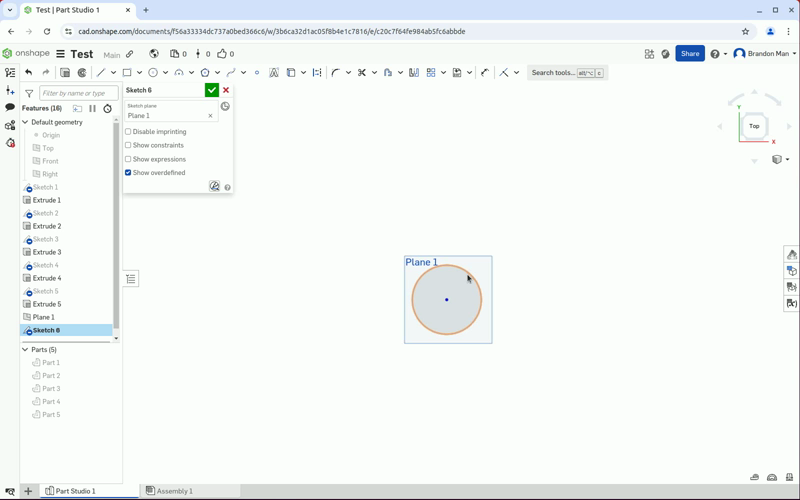
scroll(6)
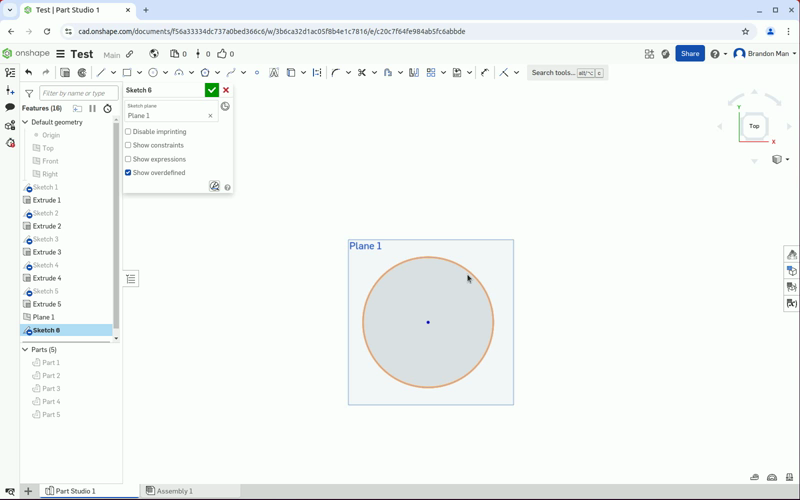
scroll(6)
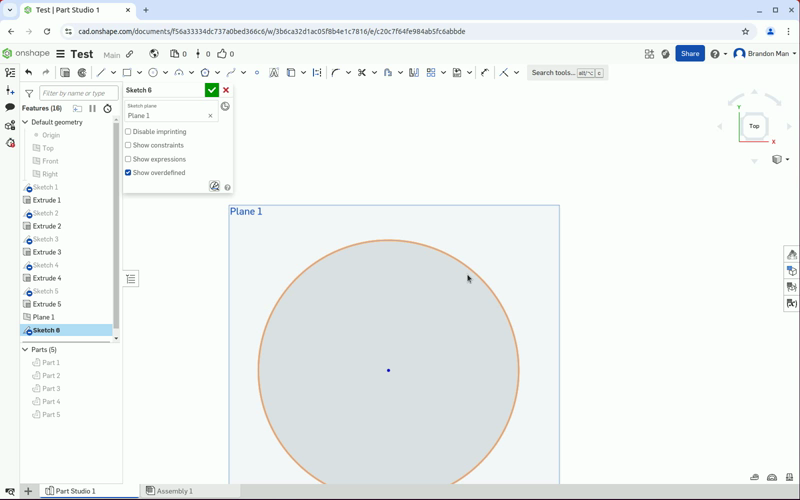
click(467, 274)
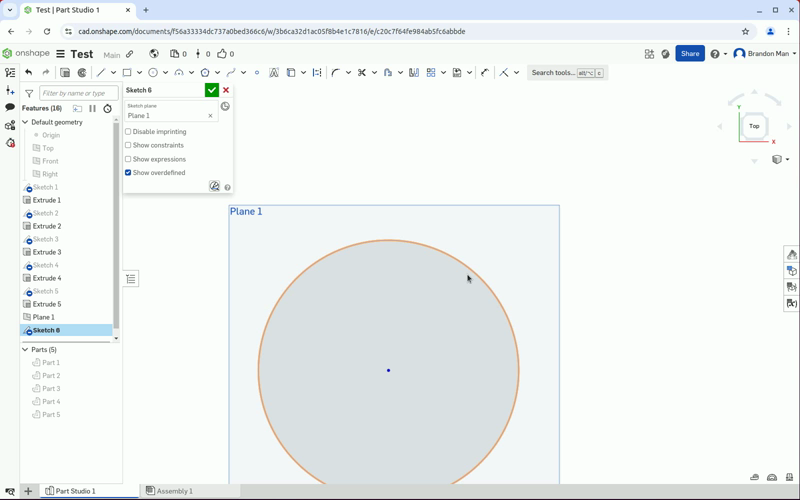
scroll(-6)
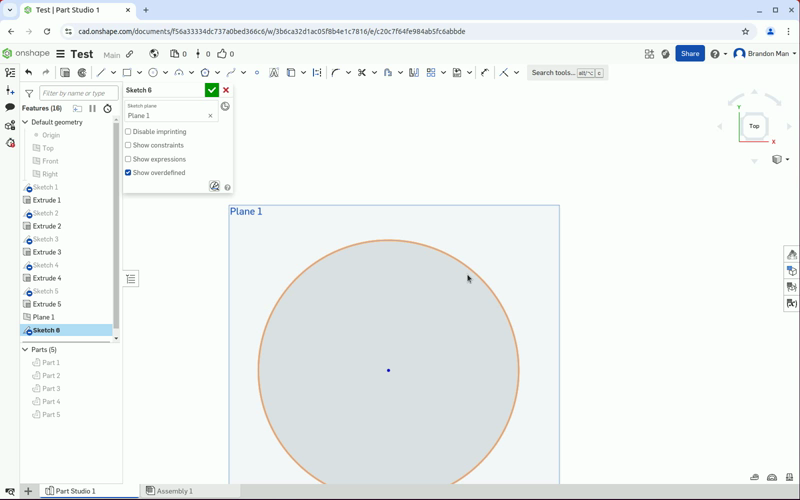
scroll(-6)
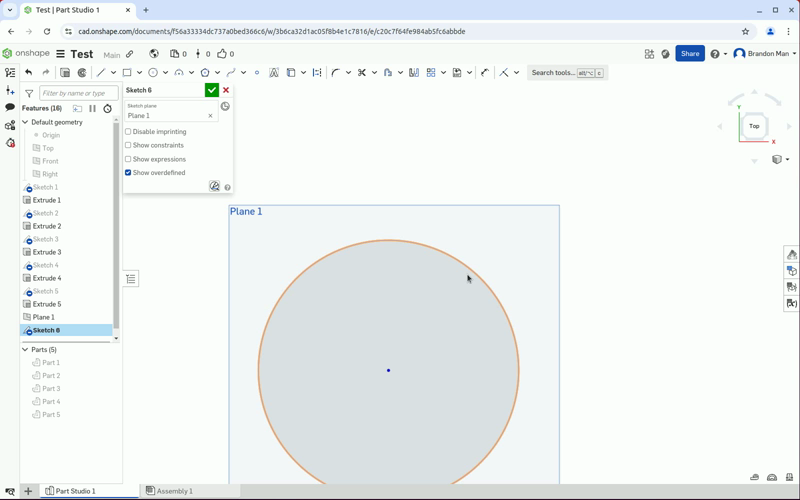
scroll(-6)
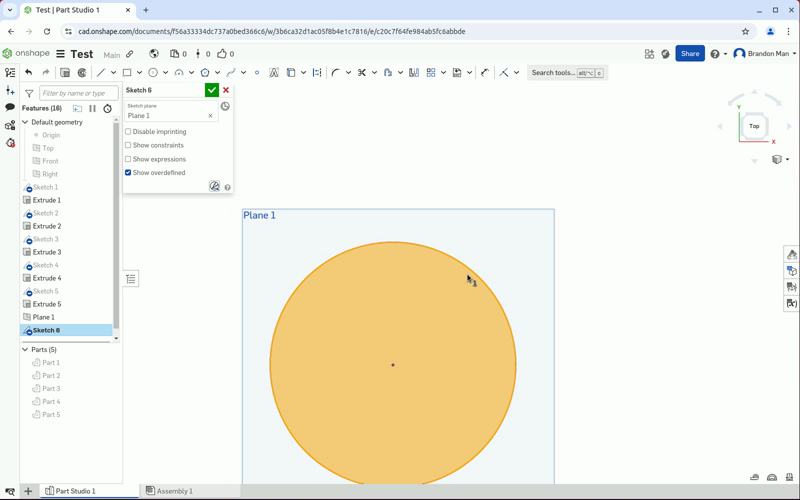
scroll(-6)
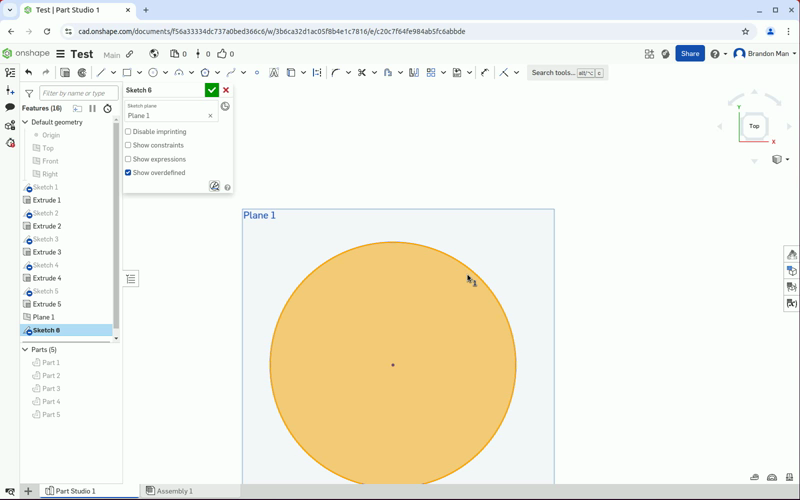
scroll(-6)
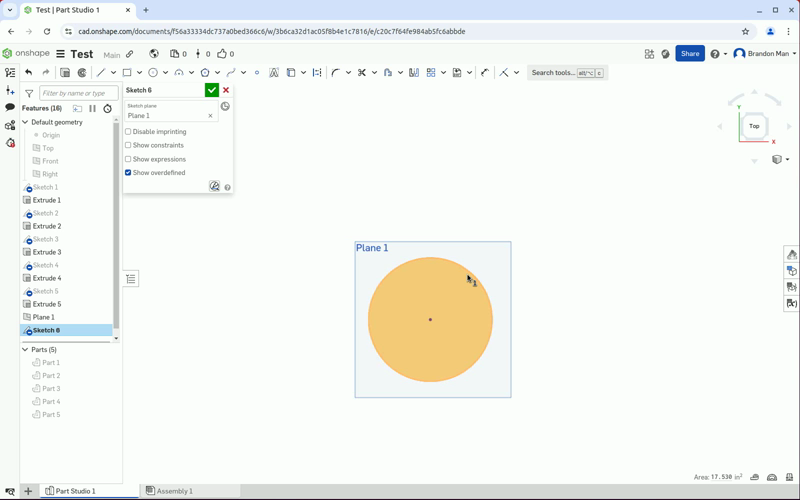
scroll(-6)
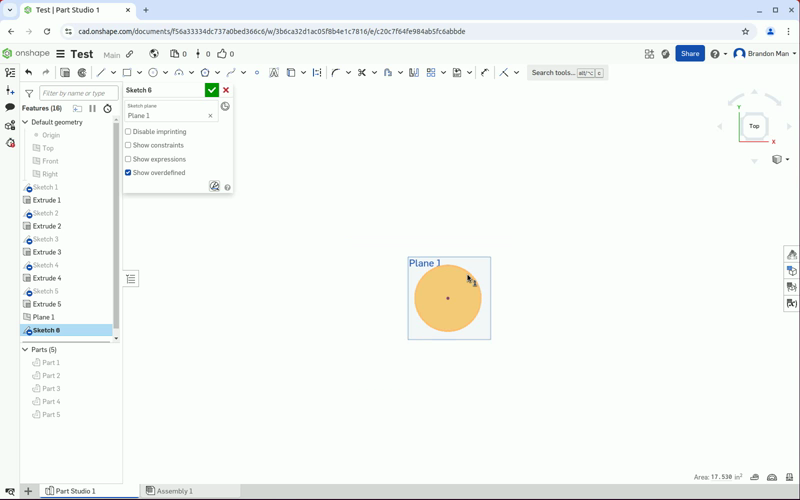
scroll(-6)
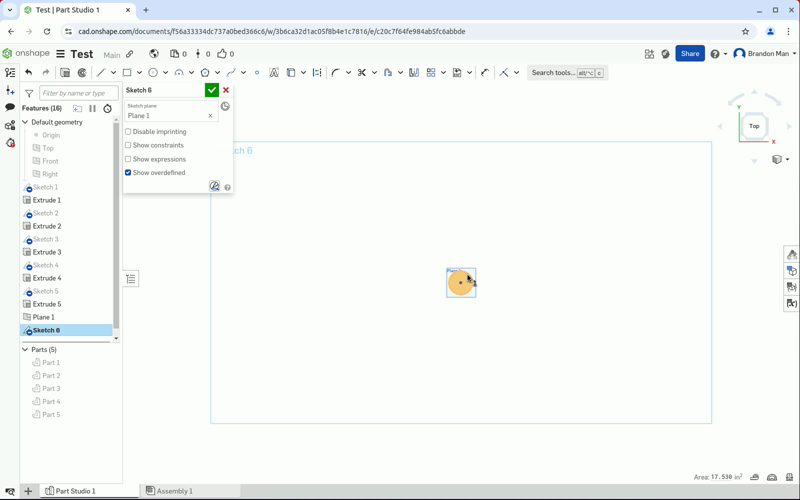
mouse_move(73, 352)
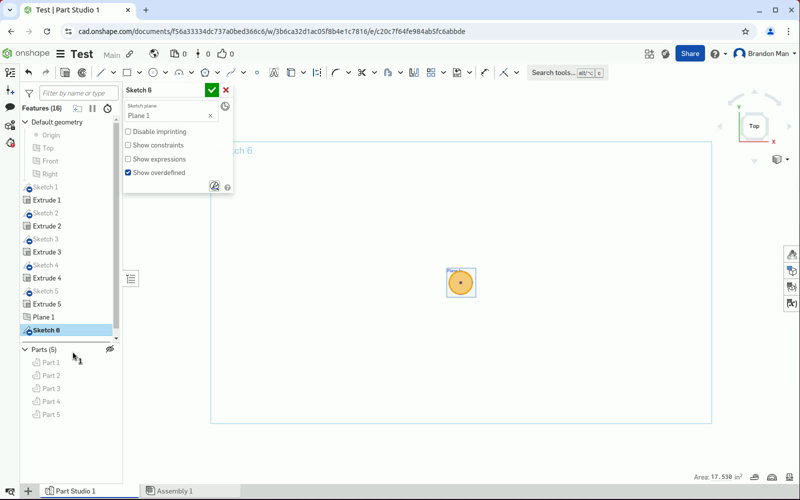
key(shift+y)
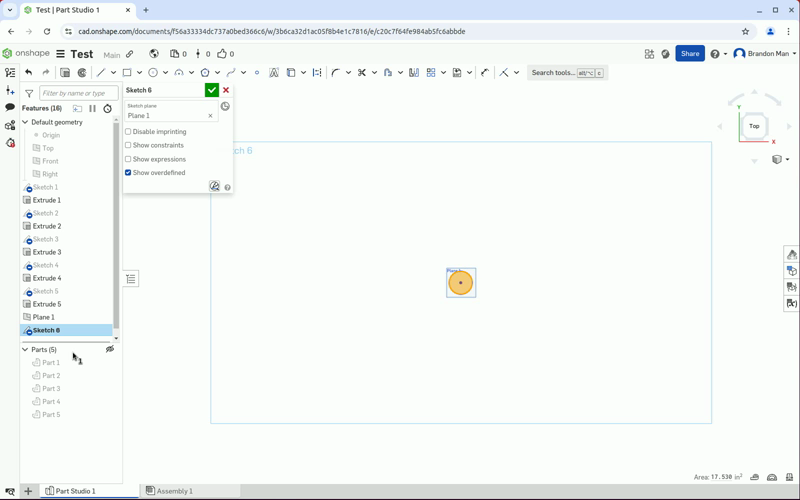
key(shift+e)
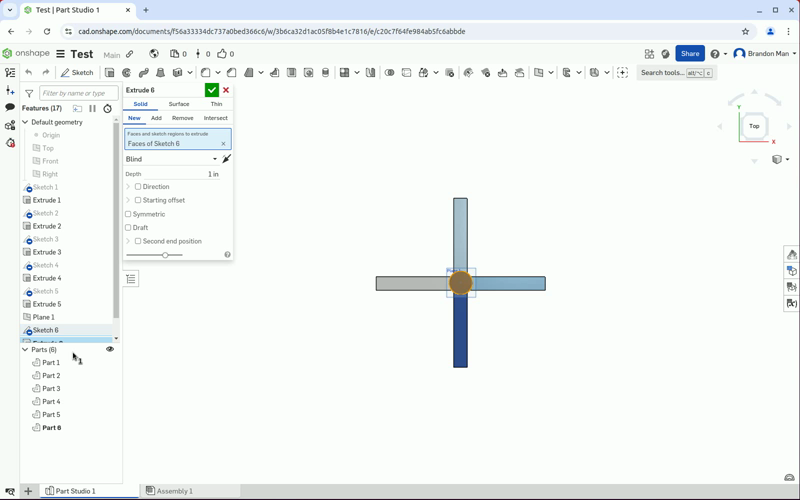
mouse_move(143, 106)
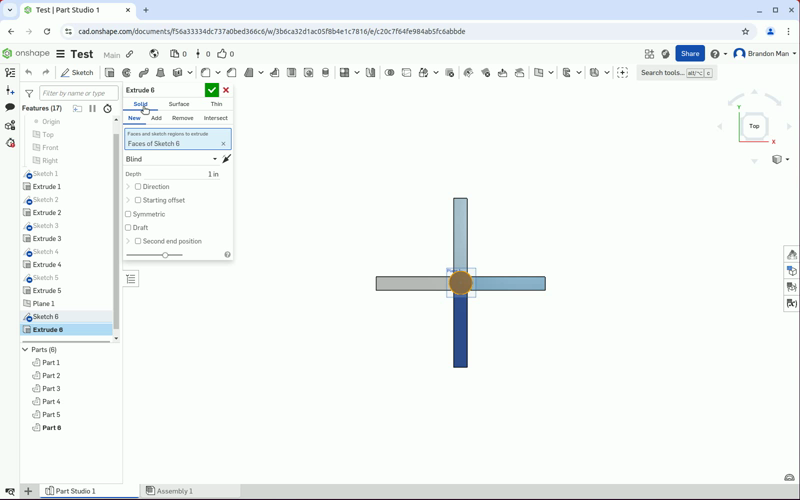
click(143, 106)
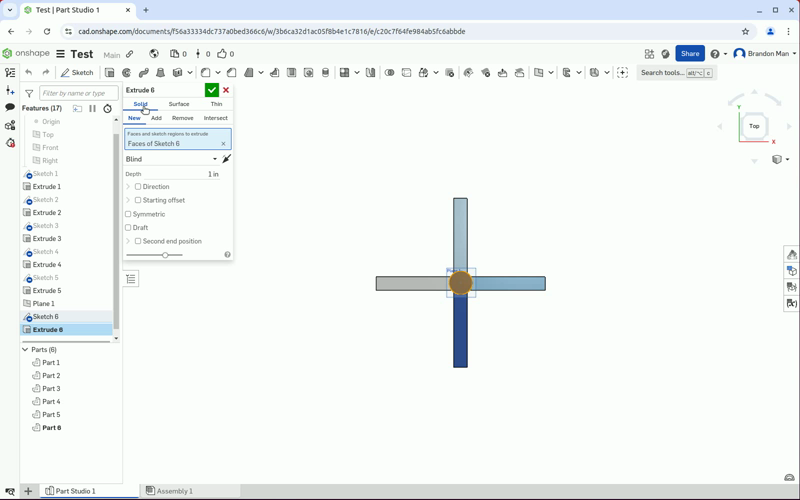
mouse_move(137, 120)
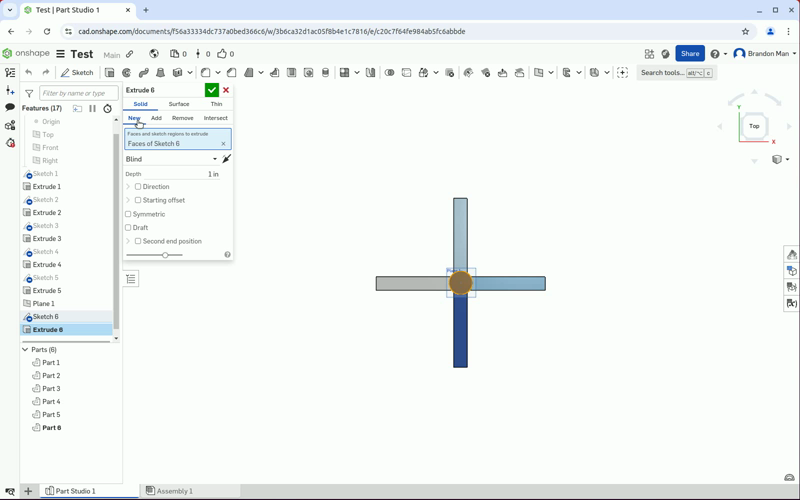
click(137, 120)
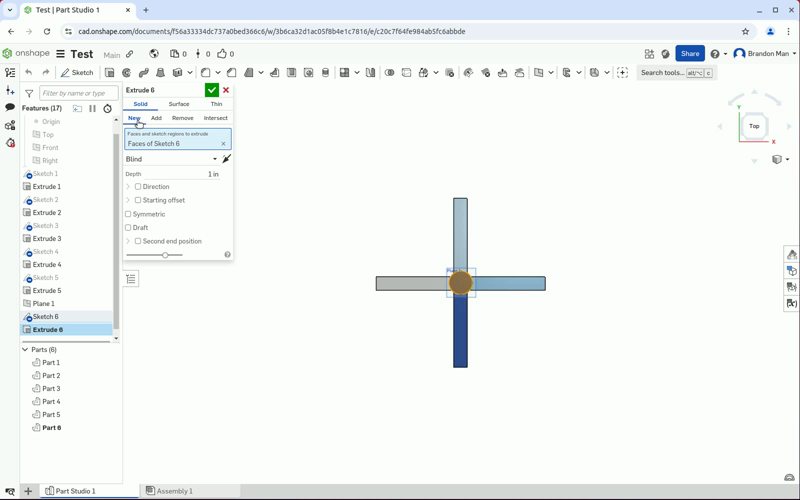
key(tab, 4)
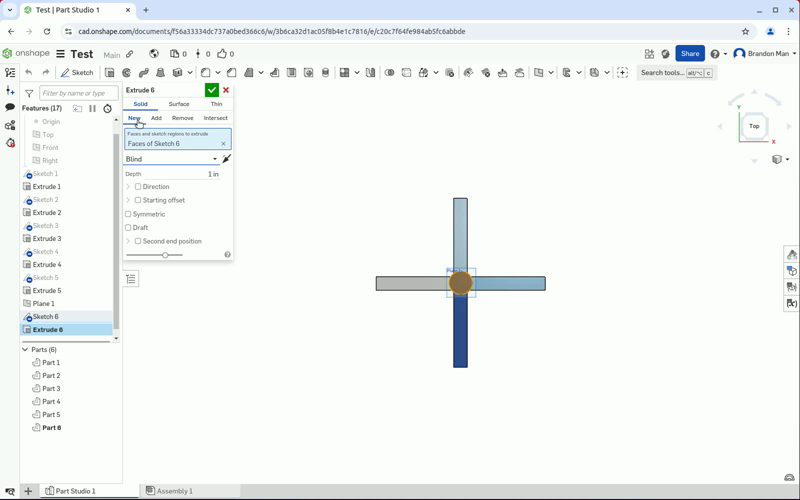
text(3.851)
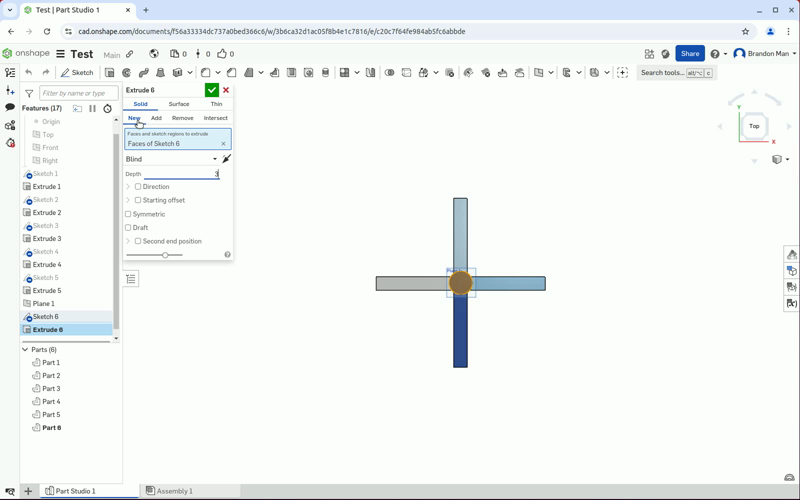
key(enter)
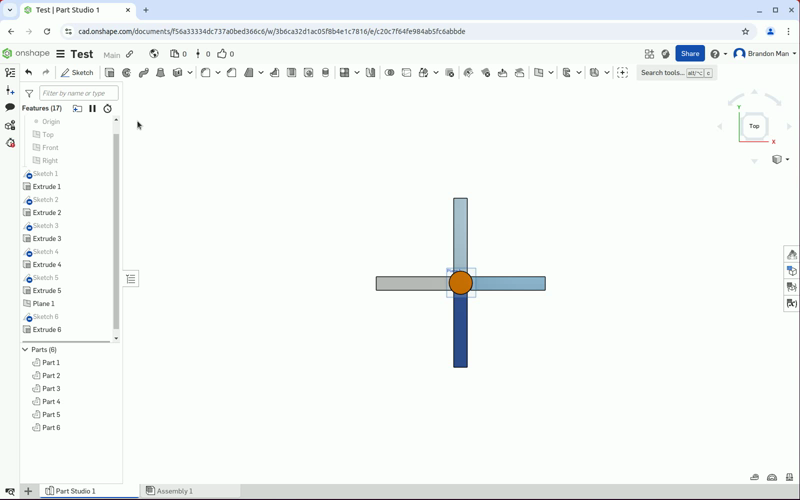
key(shift+h)
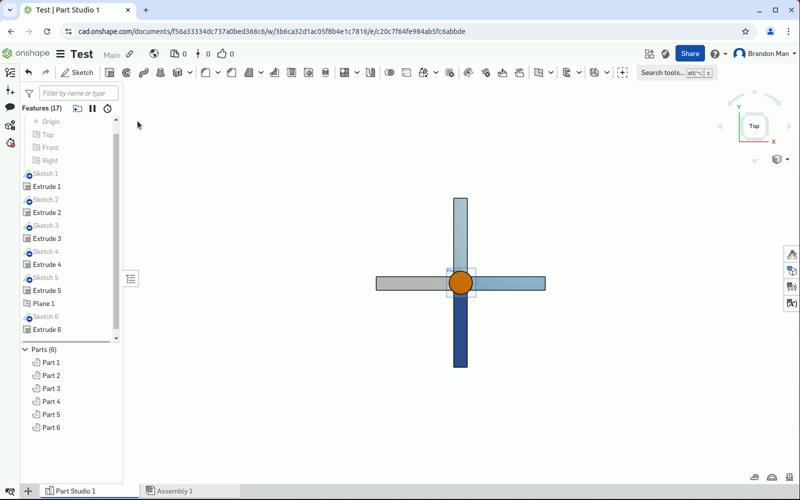
key(shift+h)
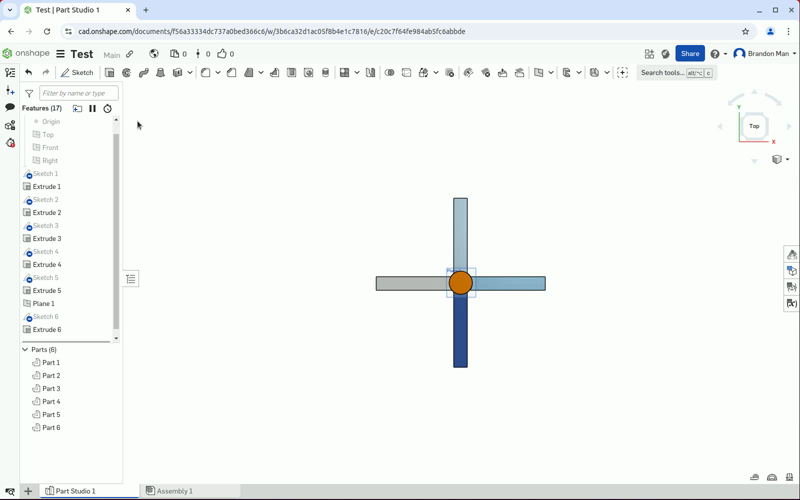
mouse_move(69, 176)
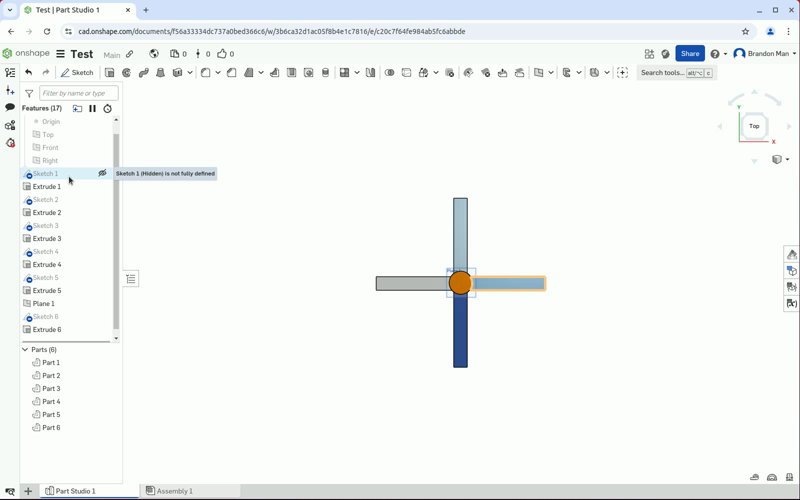
click(69, 176)
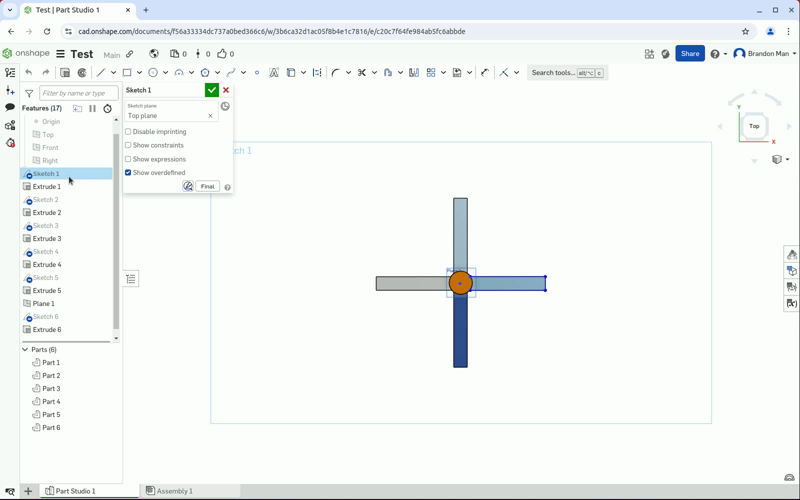
mouse_move(229, 92)
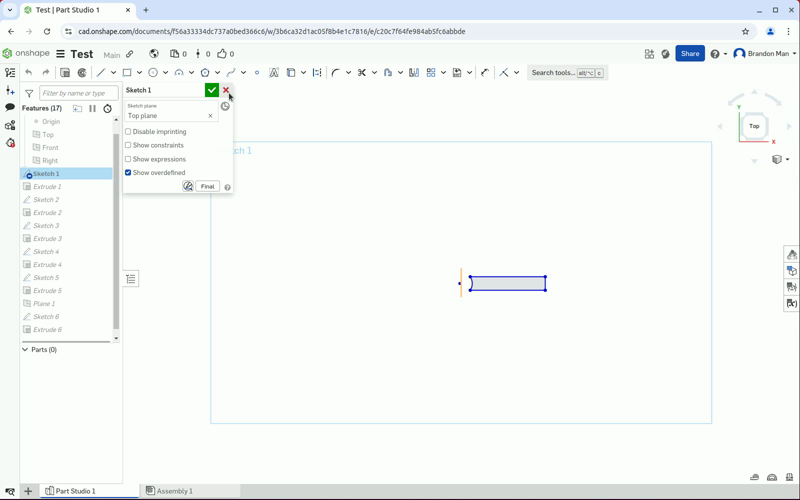
click(229, 92)
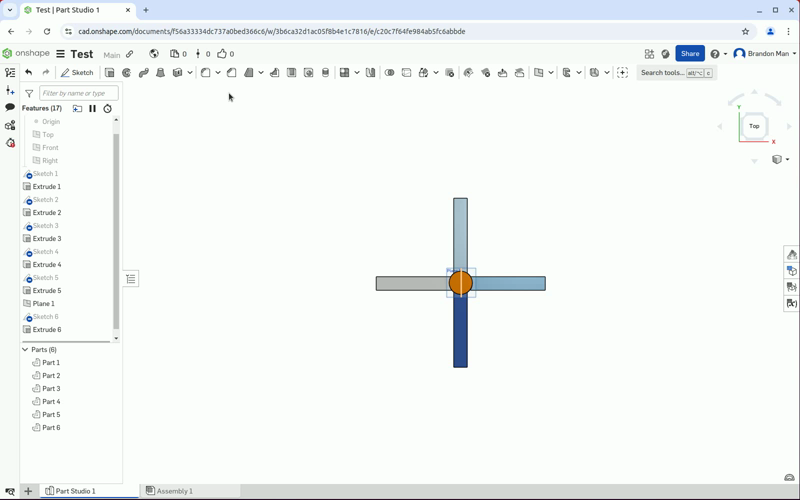
mouse_move(541, 75)
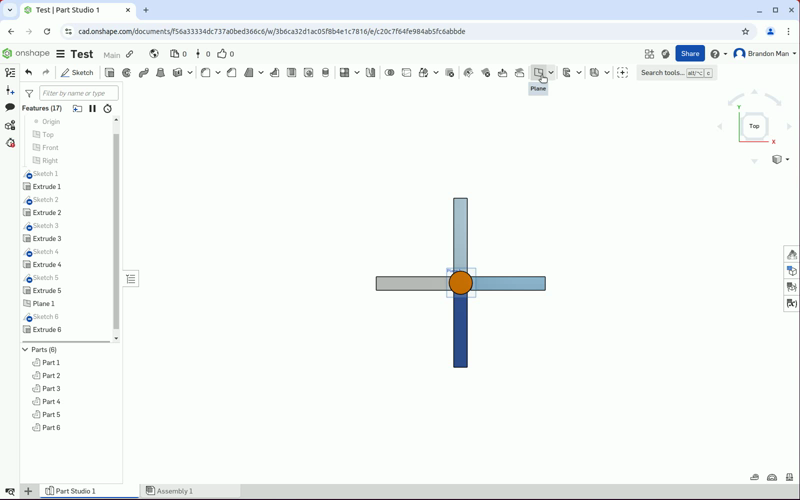
click(541, 75)
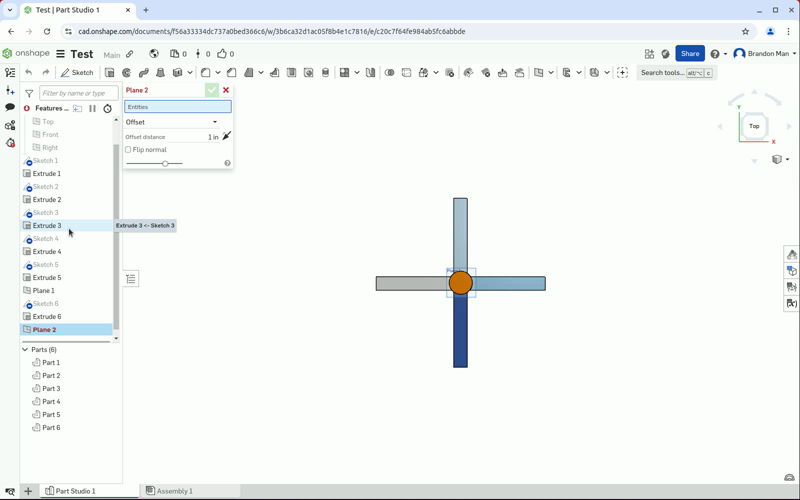
scroll(3)
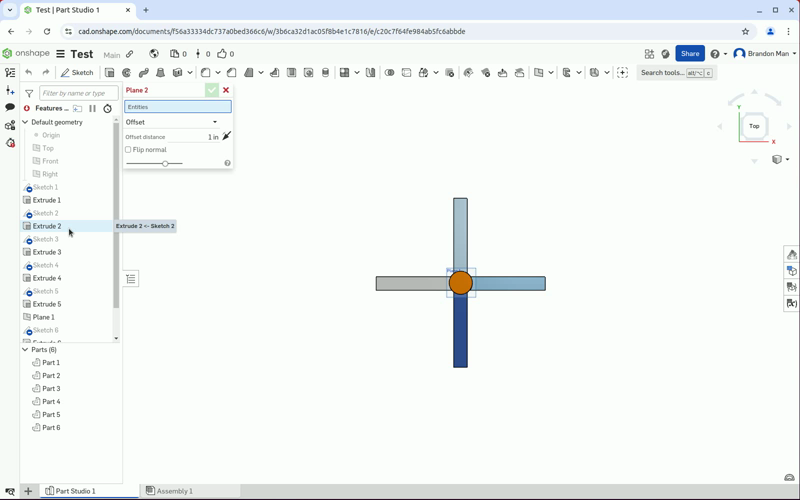
mouse_move(69, 150)
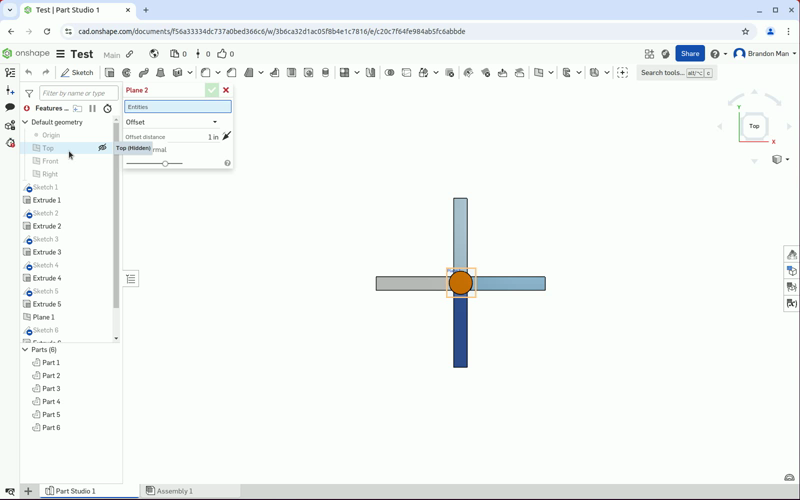
click(69, 150)
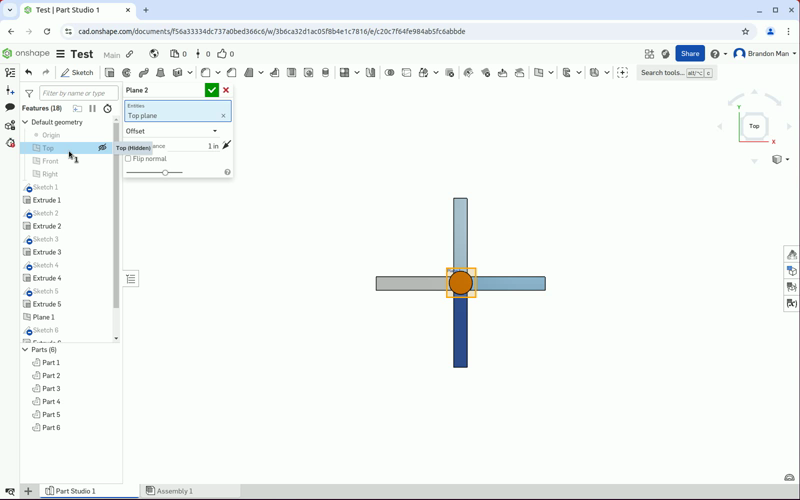
key(tab, 2)
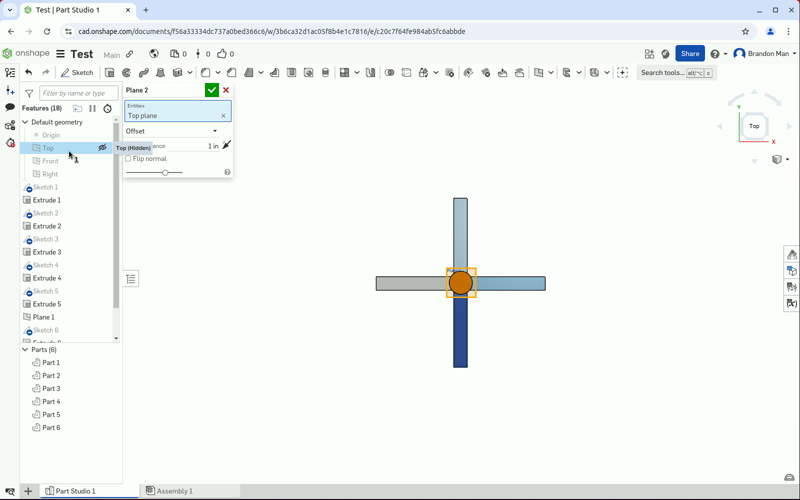
text(15.405)
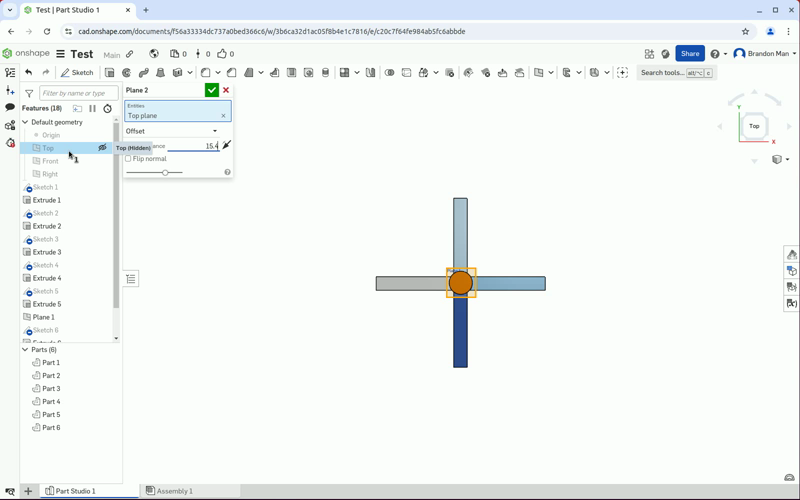
key(enter, 2)
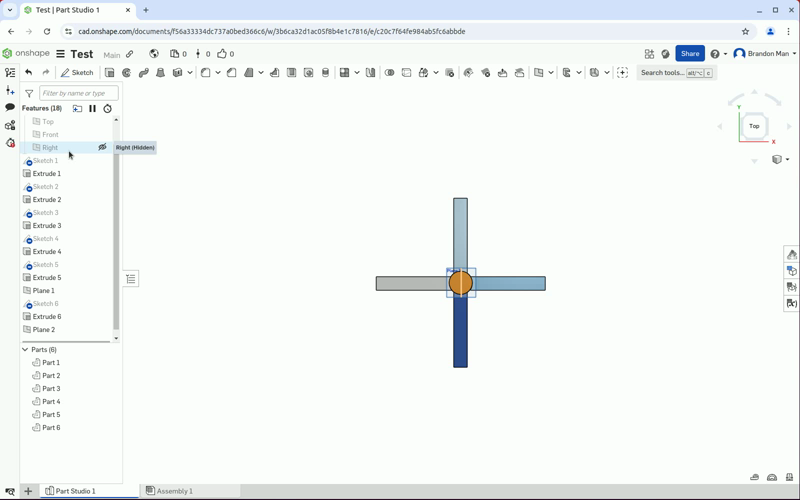
key(shift+s)
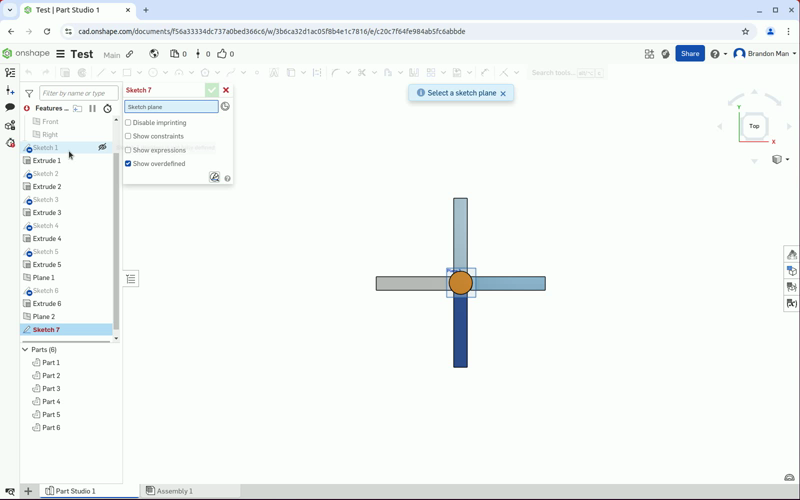
mouse_move(69, 319)
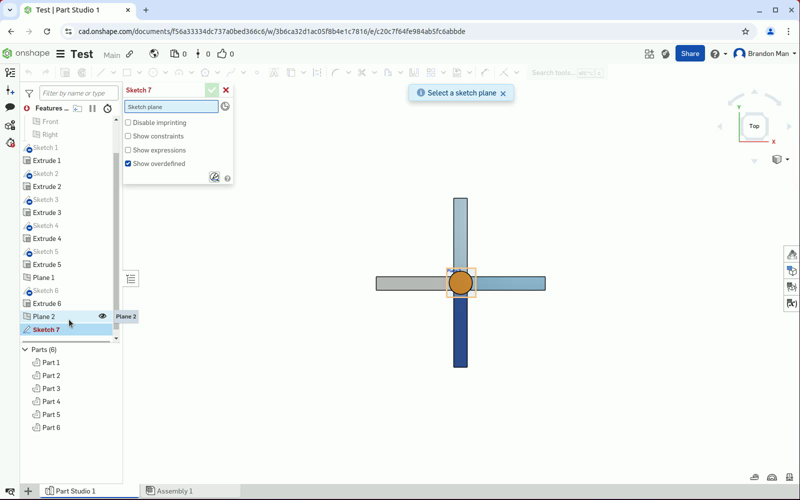
click(69, 319)
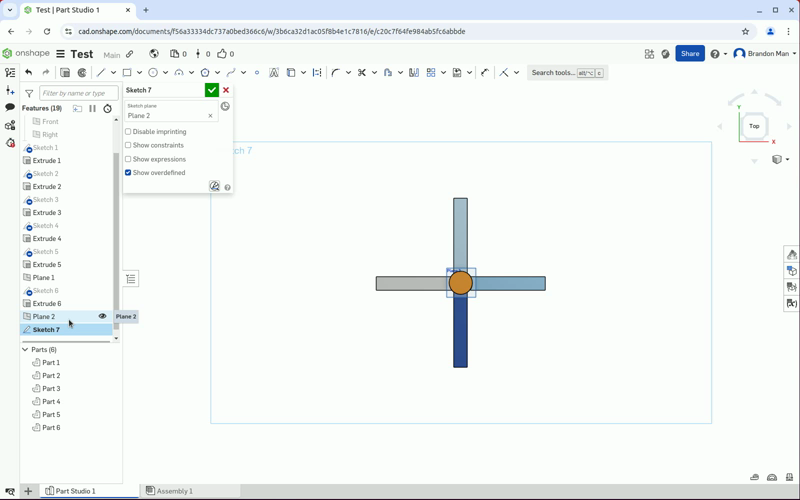
mouse_move(73, 352)
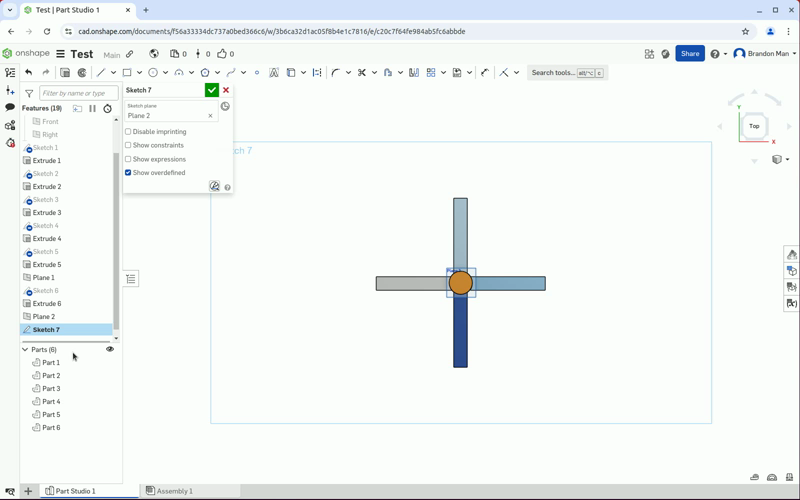
key(y)
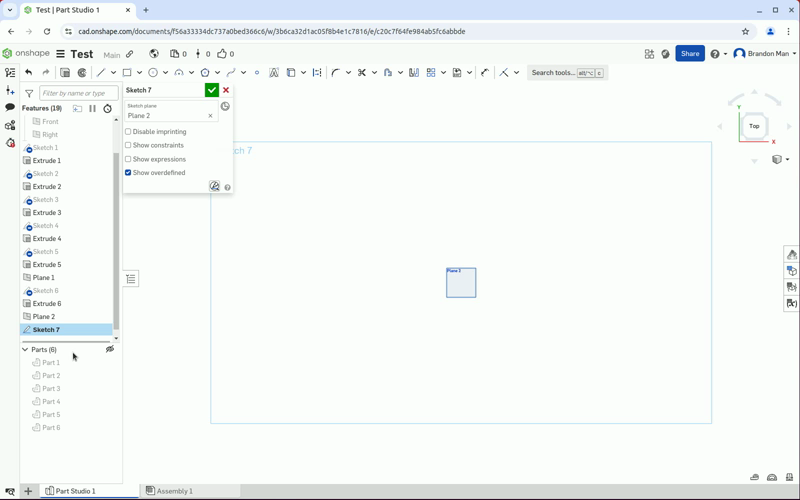
key(c)
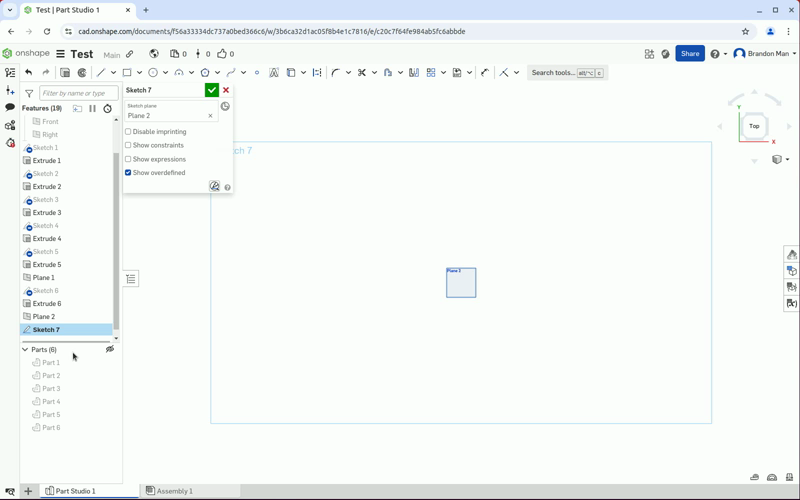
key_down(shift)
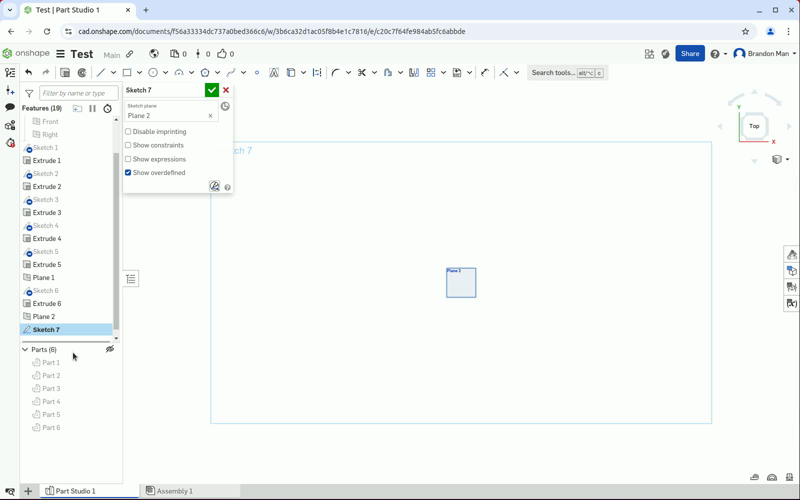
mouse_move(460, 282)
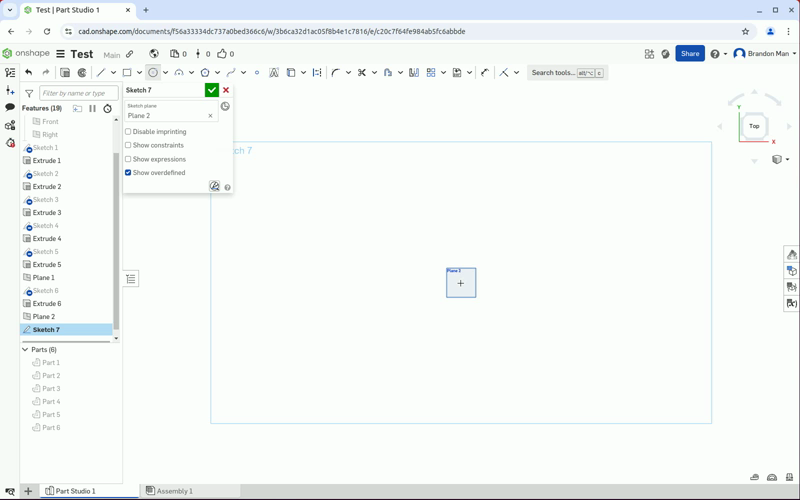
click(460, 282)
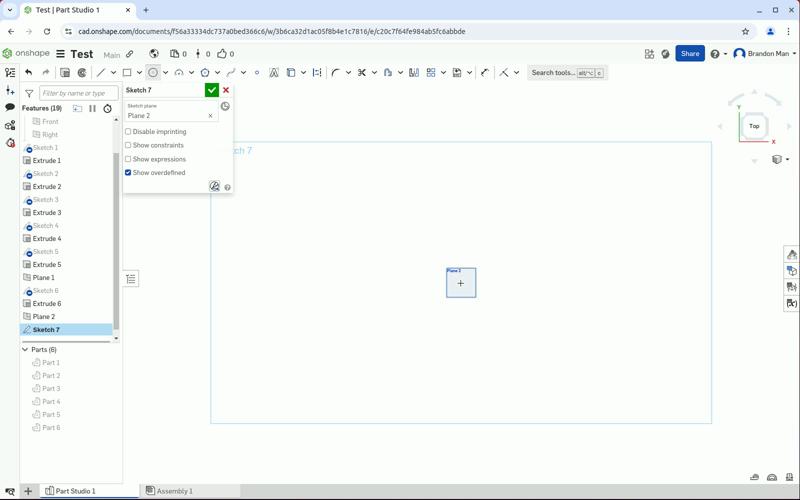
key_up(shift)
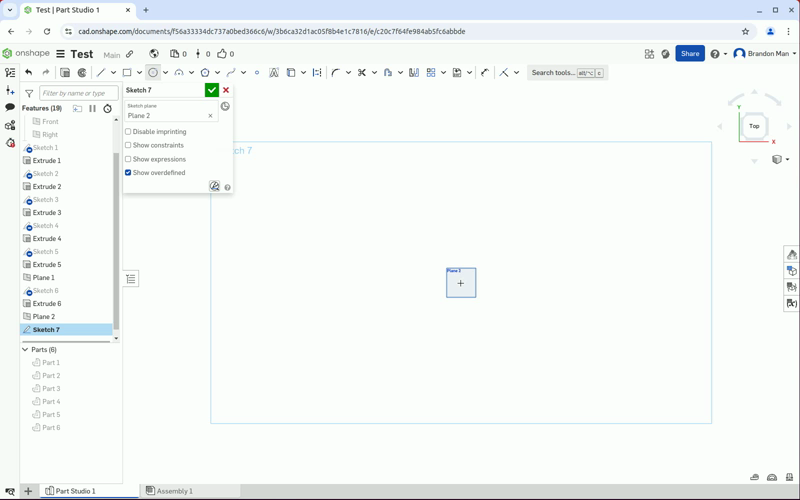
mouse_move(472, 282)
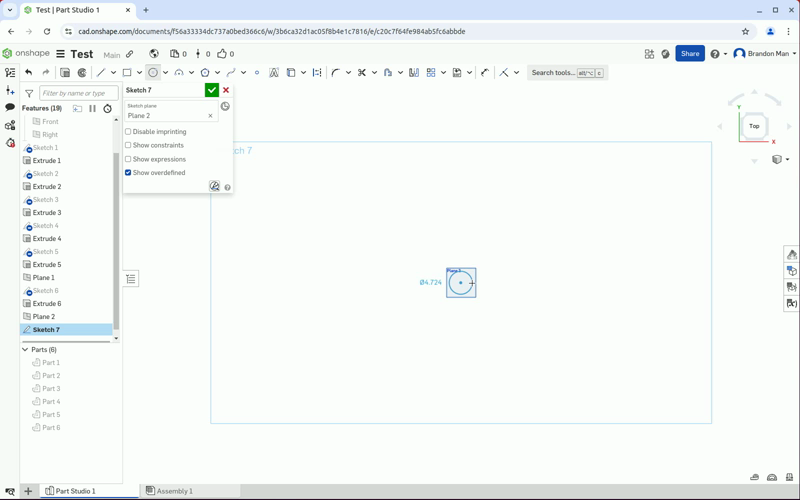
click(472, 282)
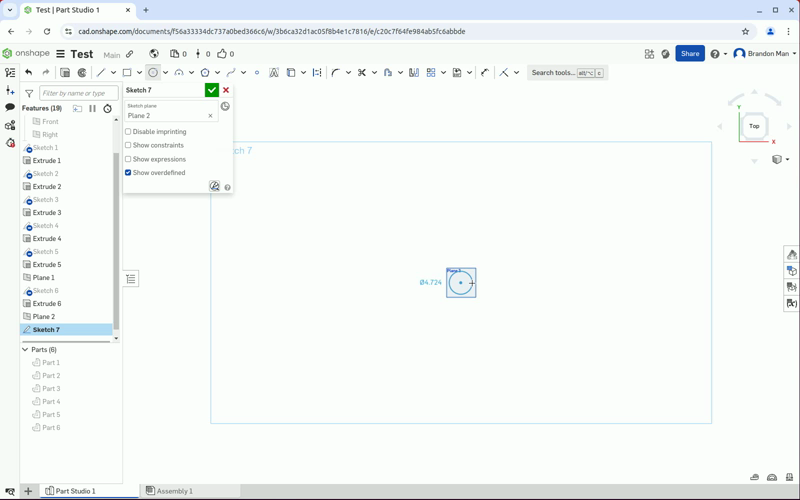
key(esc)
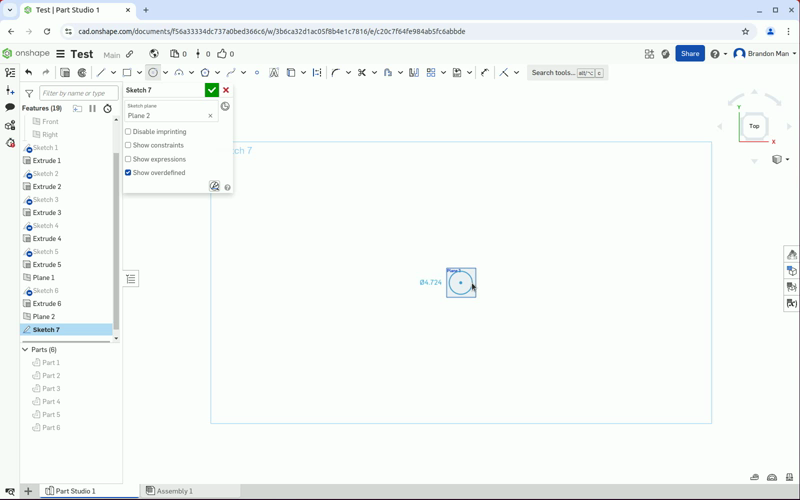
key(c)
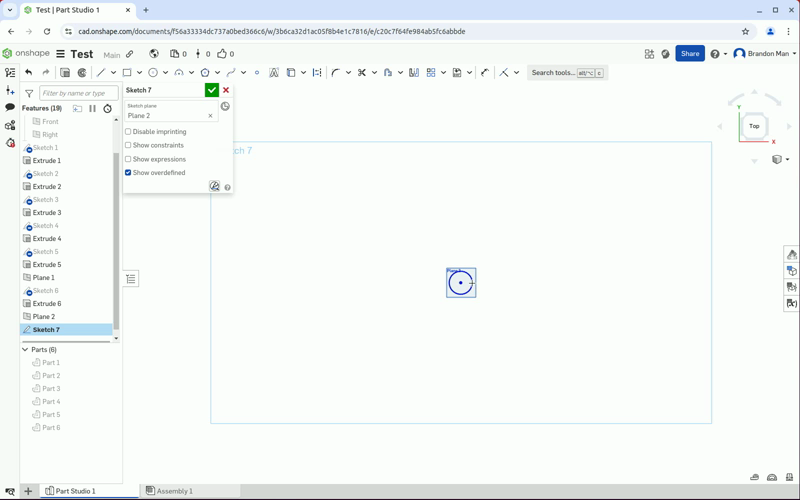
key_down(shift)
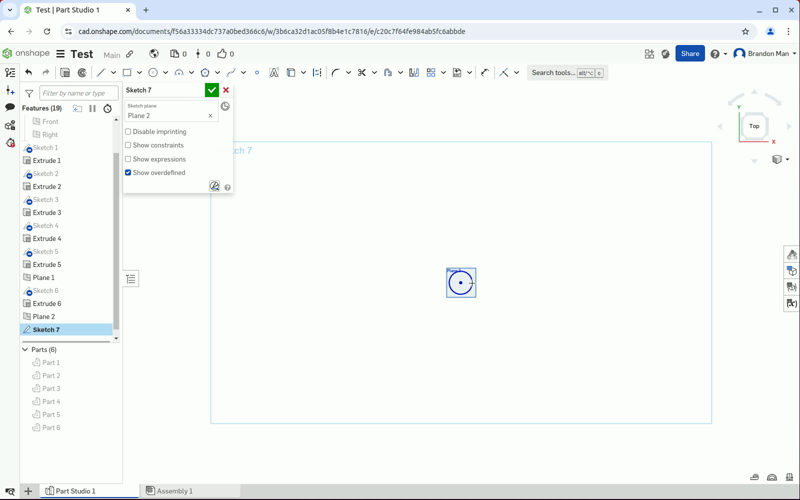
mouse_move(460, 282)
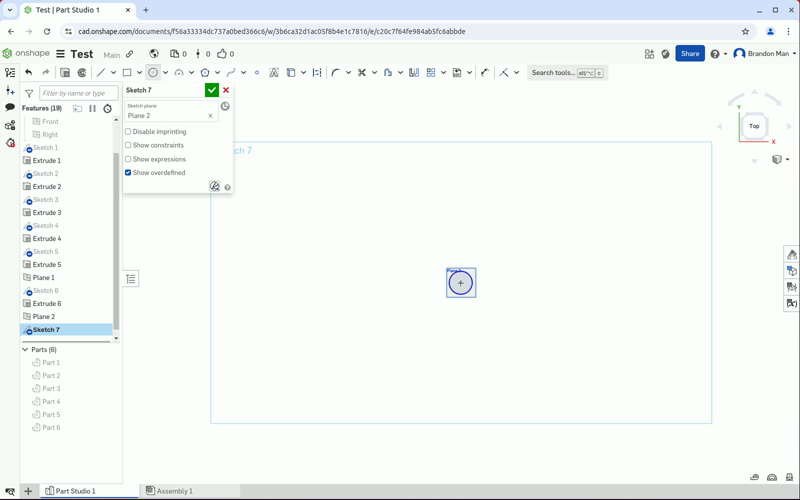
click(460, 282)
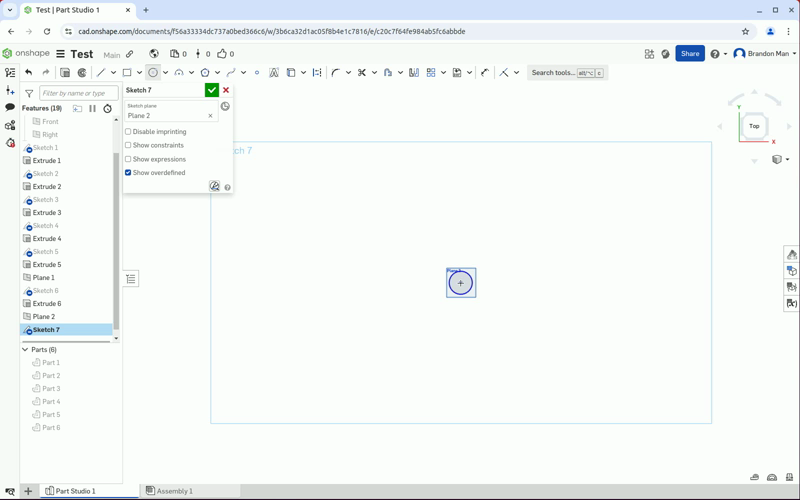
key_up(shift)
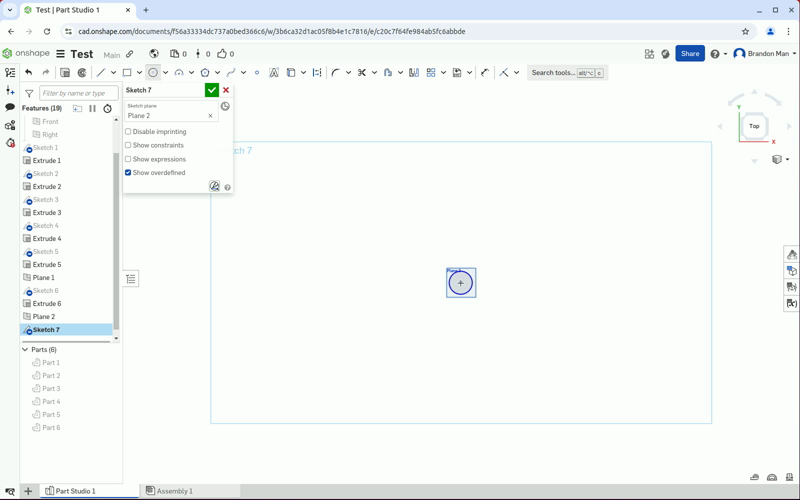
mouse_move(470, 282)
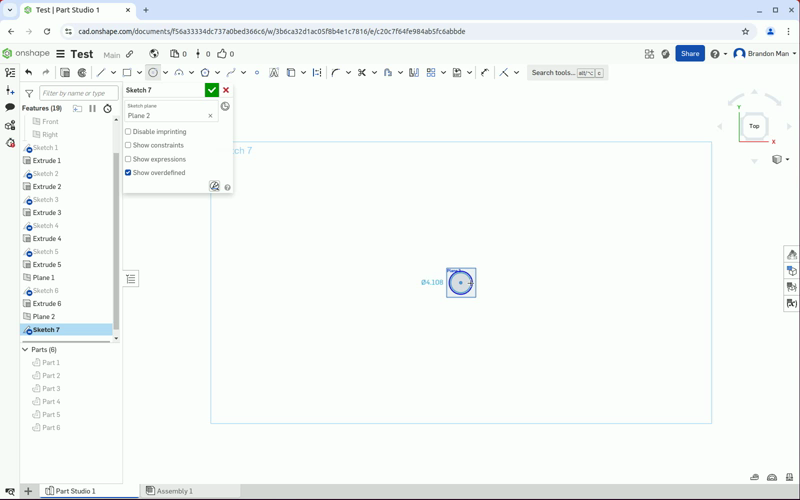
scroll(6)
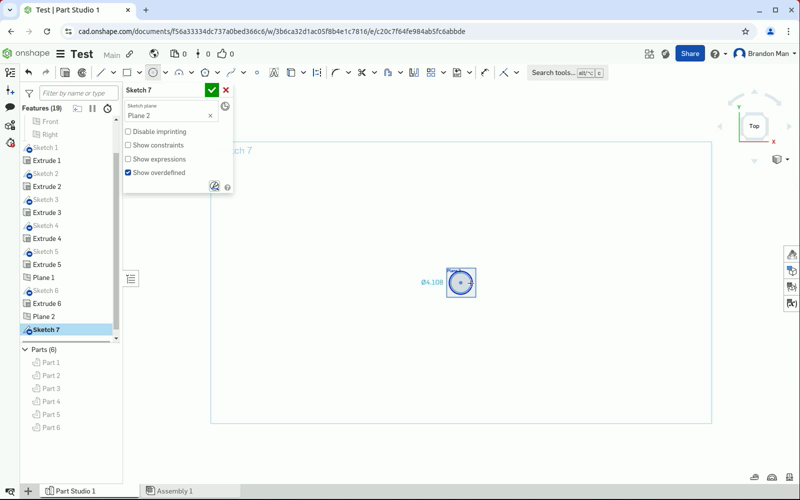
scroll(6)
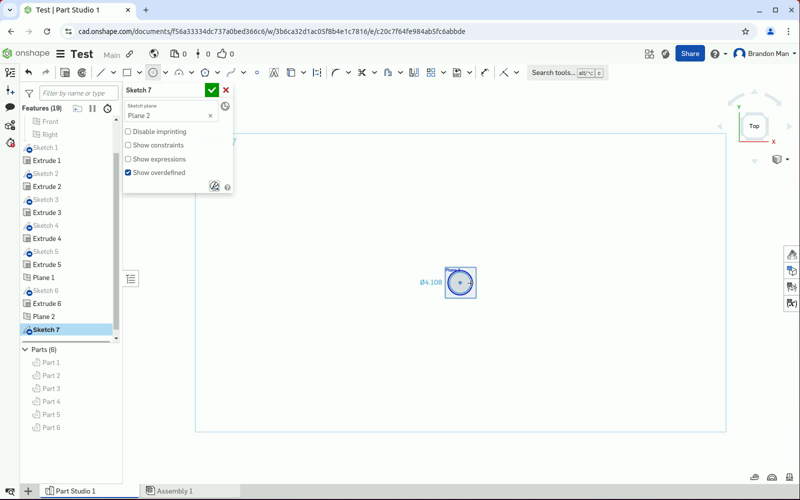
scroll(6)
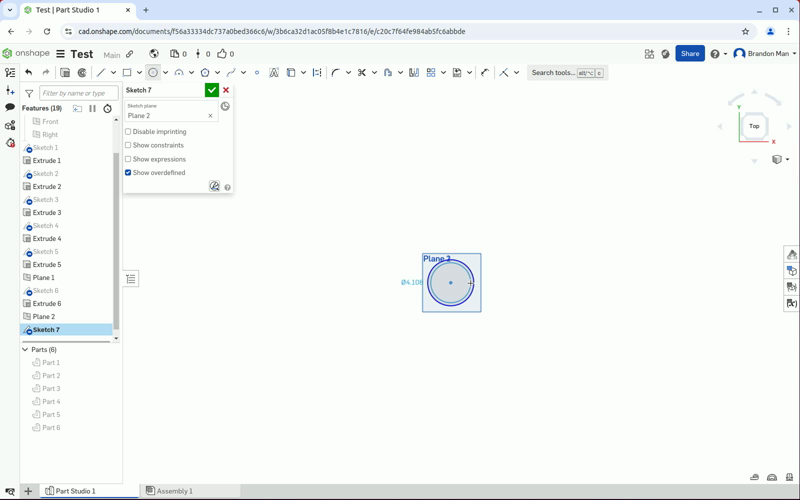
scroll(6)
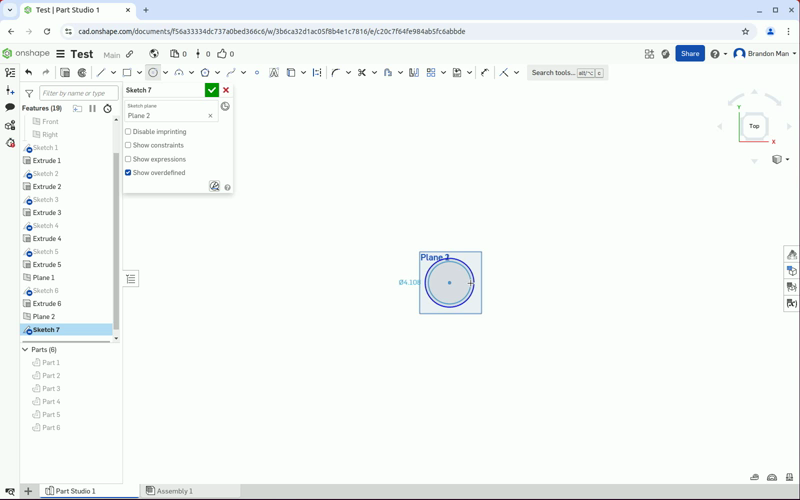
scroll(6)
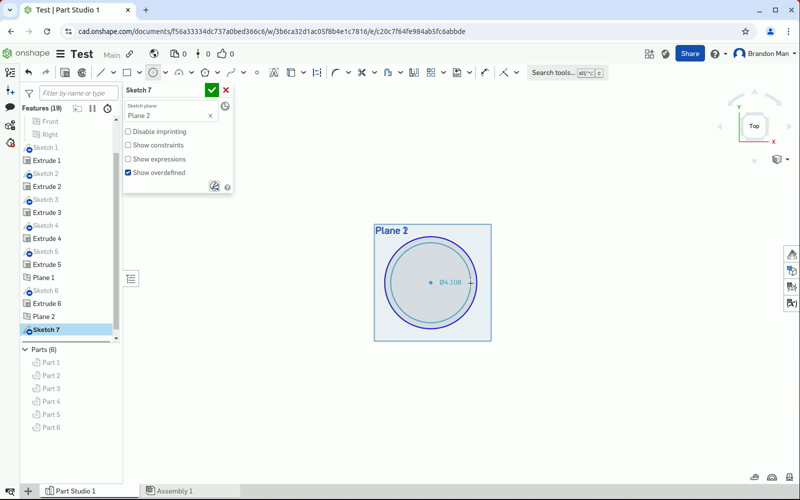
scroll(6)
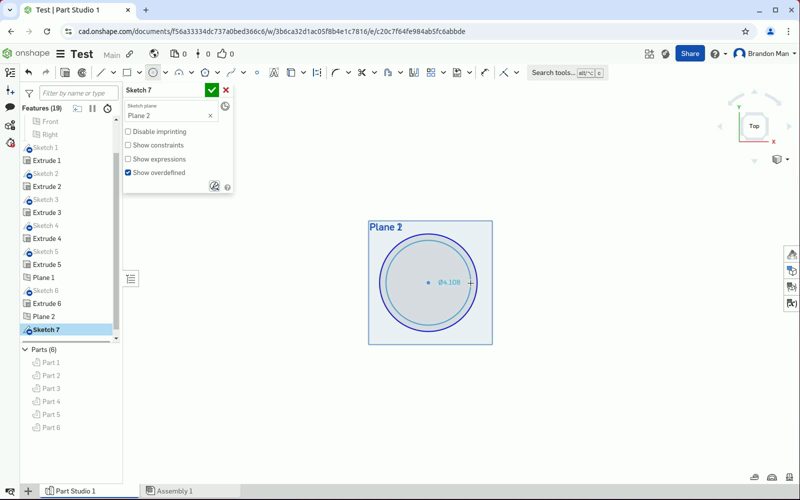
scroll(6)
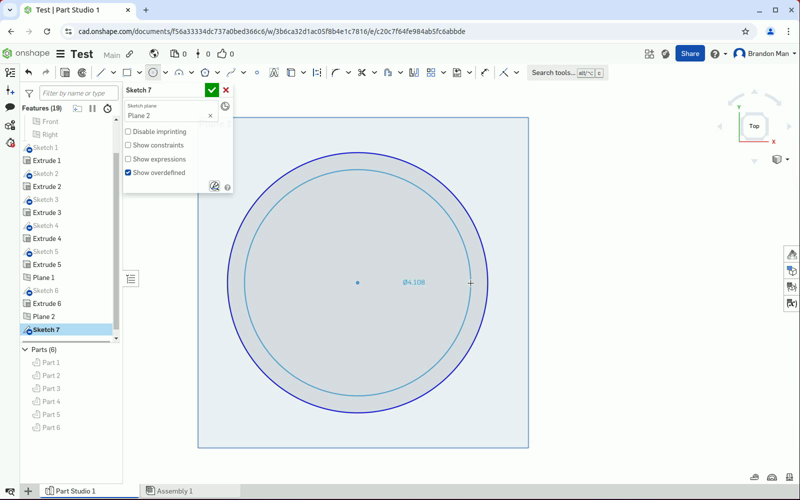
click(470, 282)
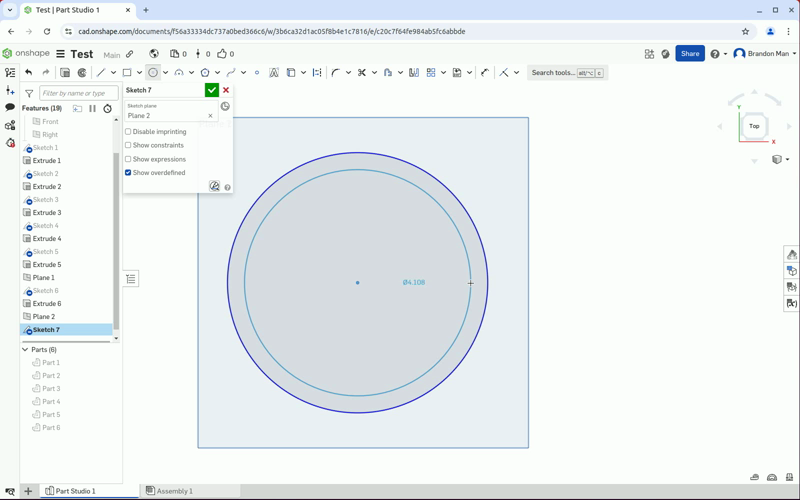
scroll(-6)
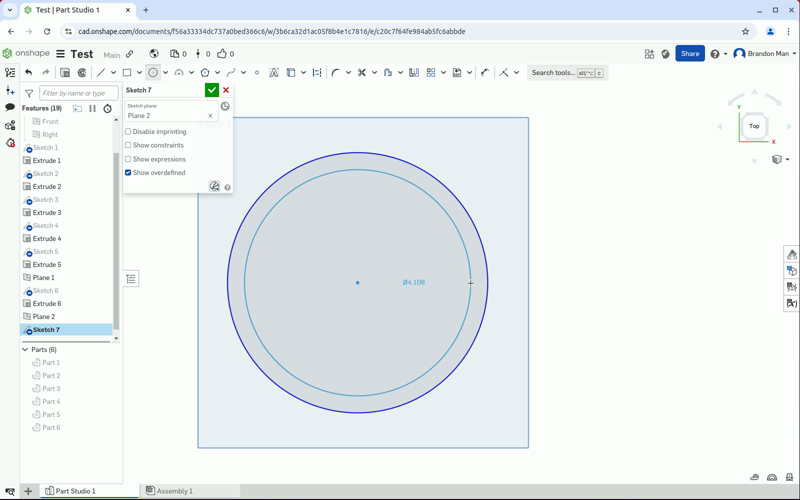
scroll(-6)
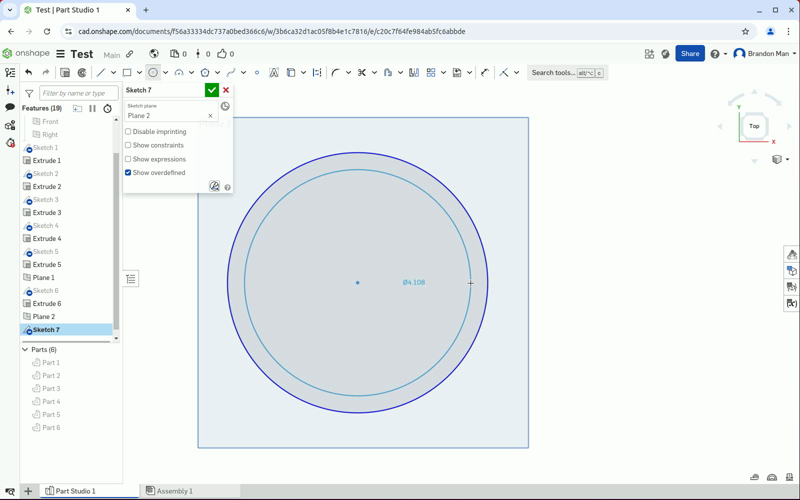
scroll(-6)
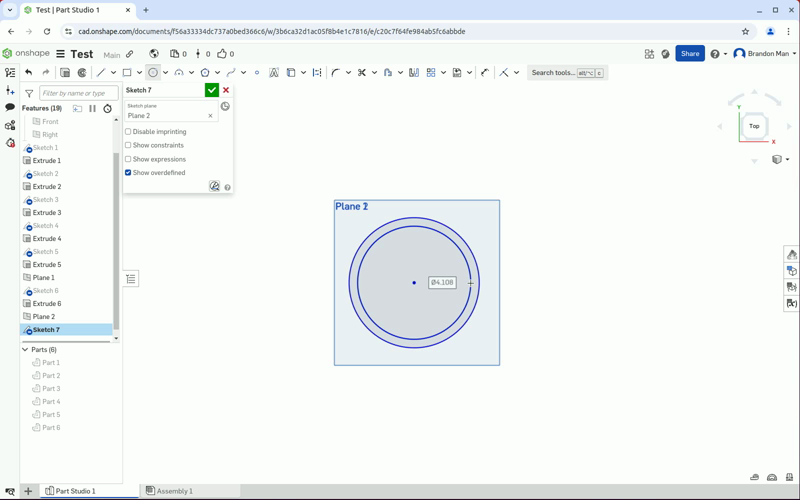
scroll(-6)
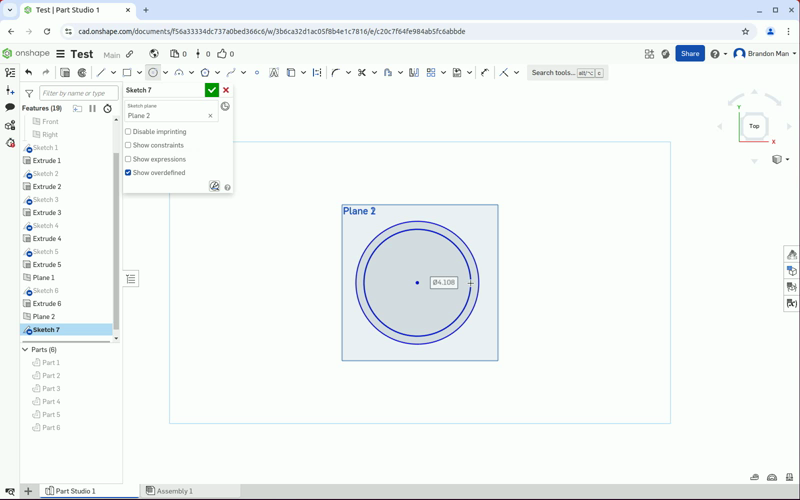
scroll(-6)
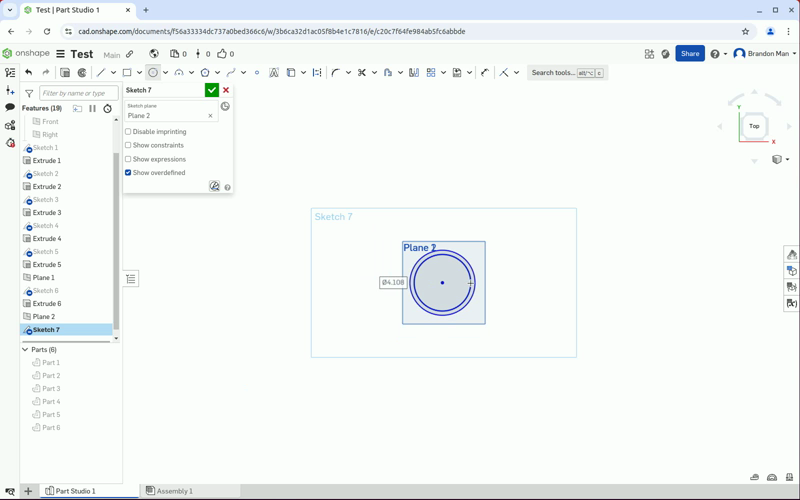
scroll(-6)
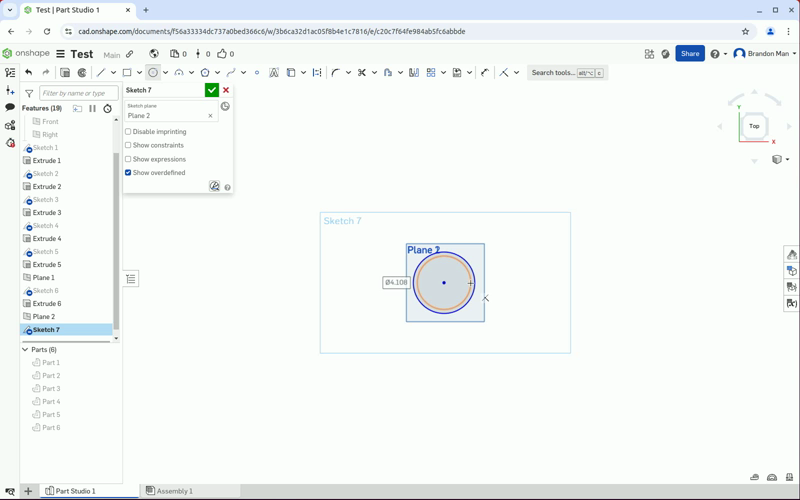
scroll(-6)
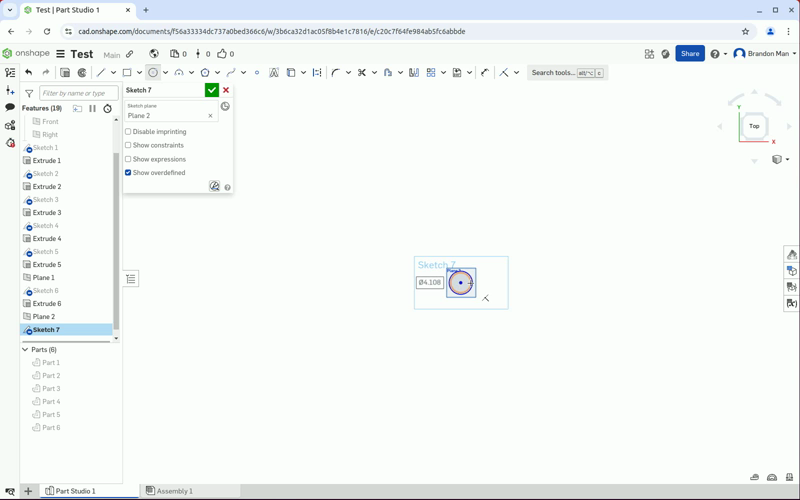
key(esc)
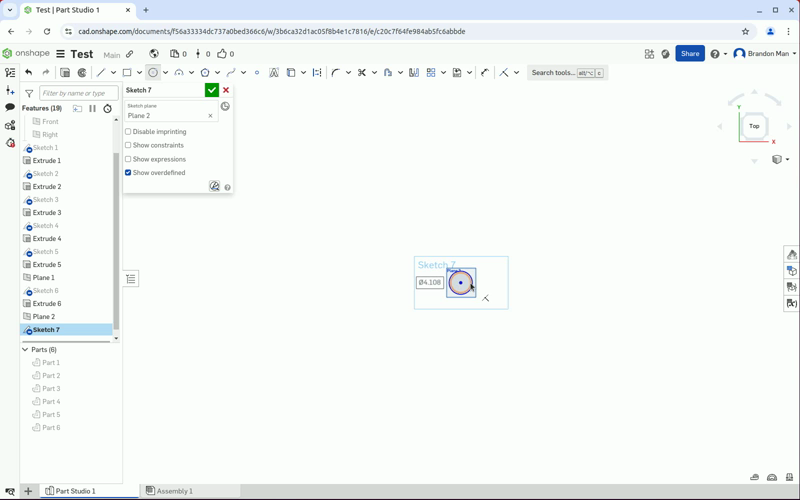
mouse_move(463, 293)
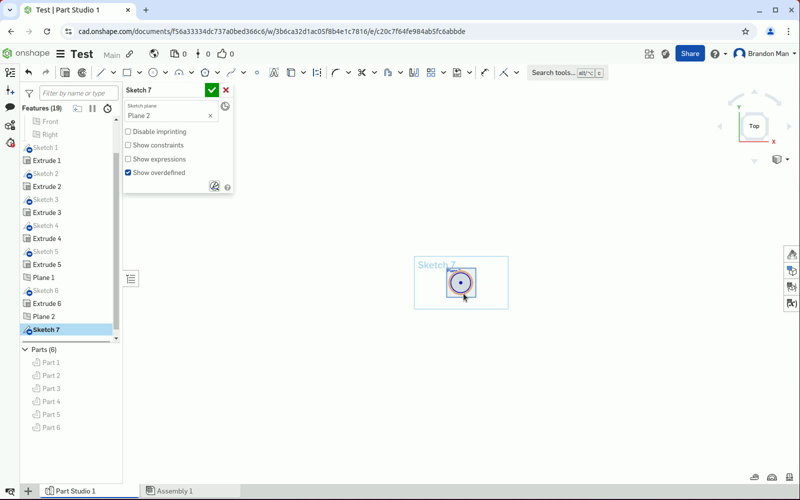
scroll(6)
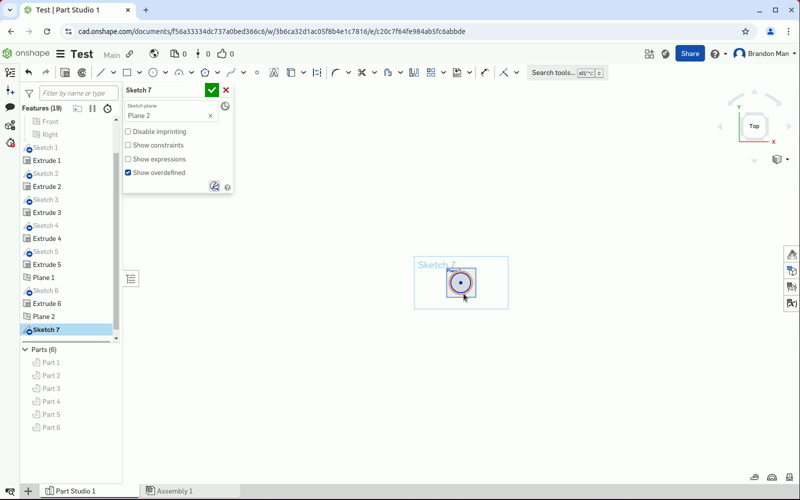
scroll(6)
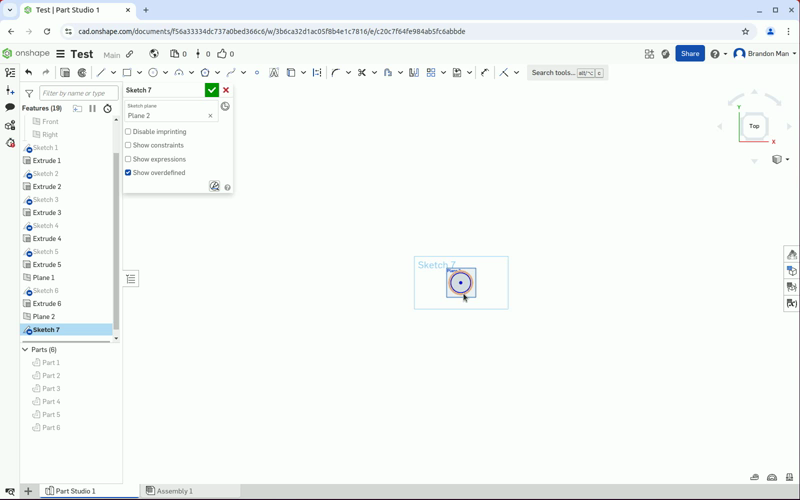
scroll(6)
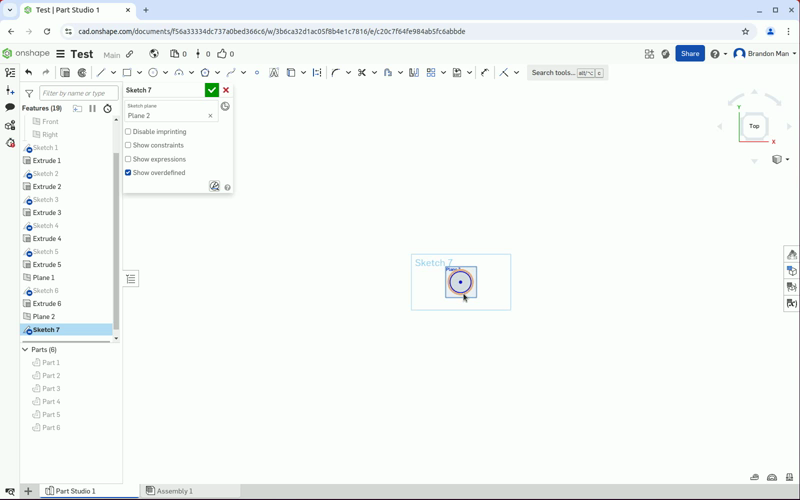
scroll(6)
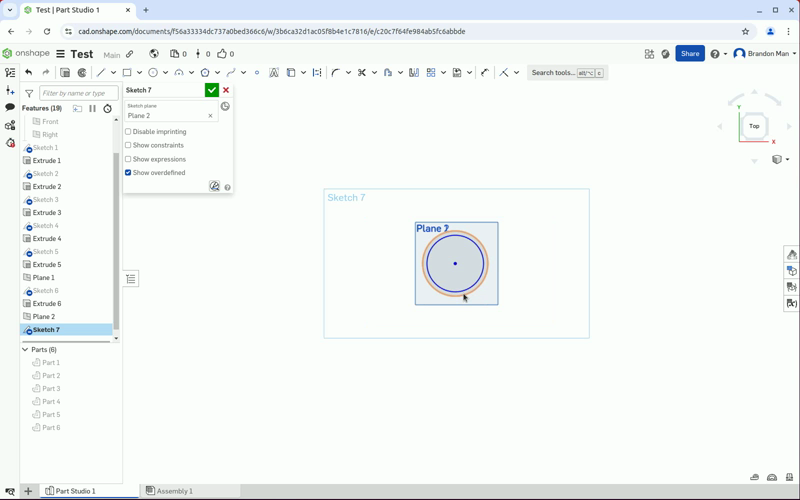
scroll(6)
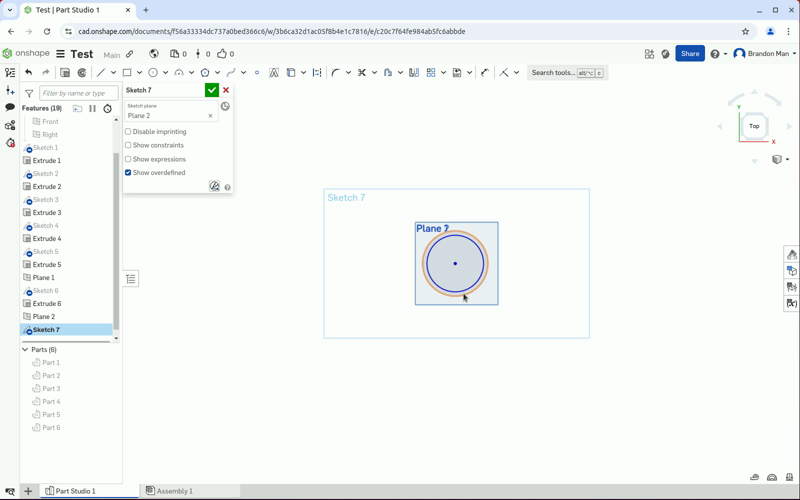
scroll(6)
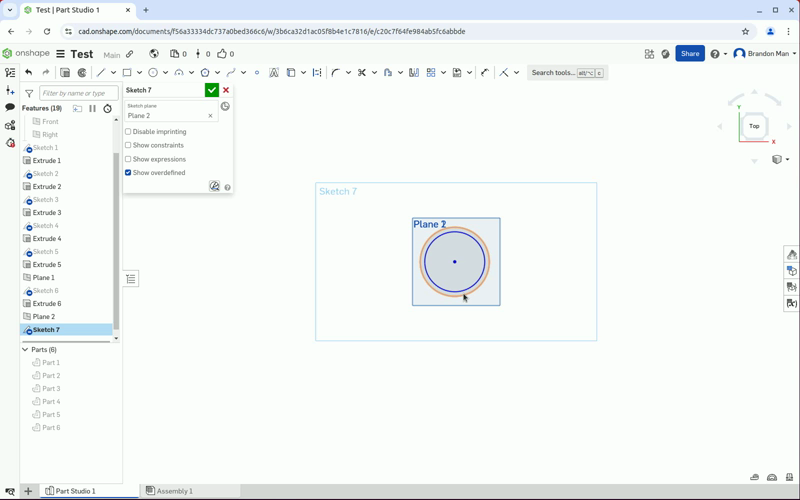
scroll(6)
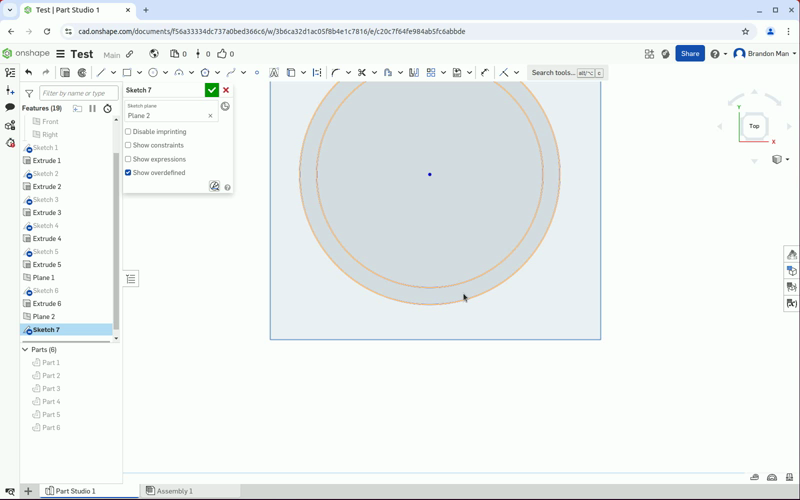
click(463, 293)
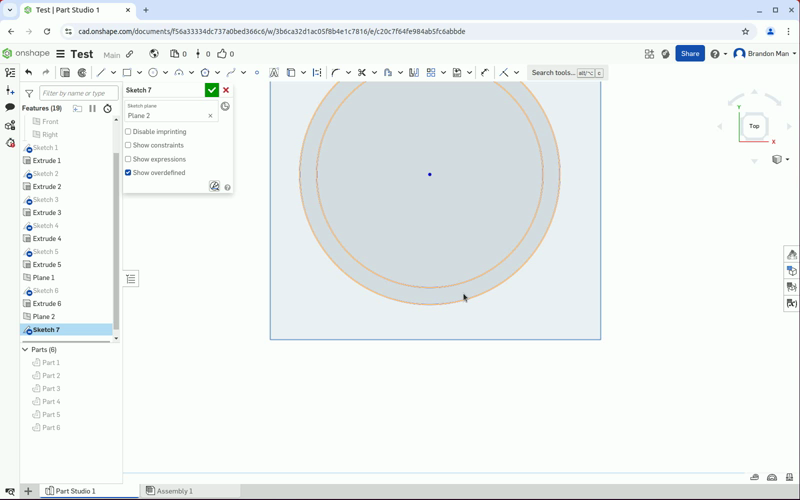
scroll(-6)
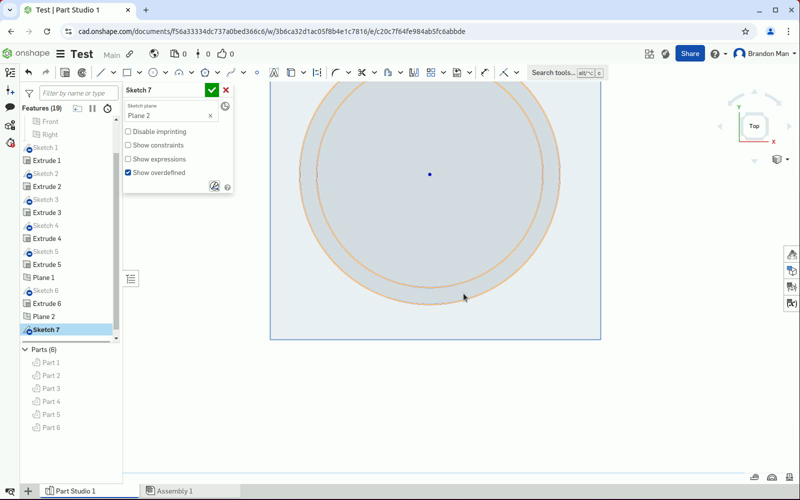
scroll(-6)
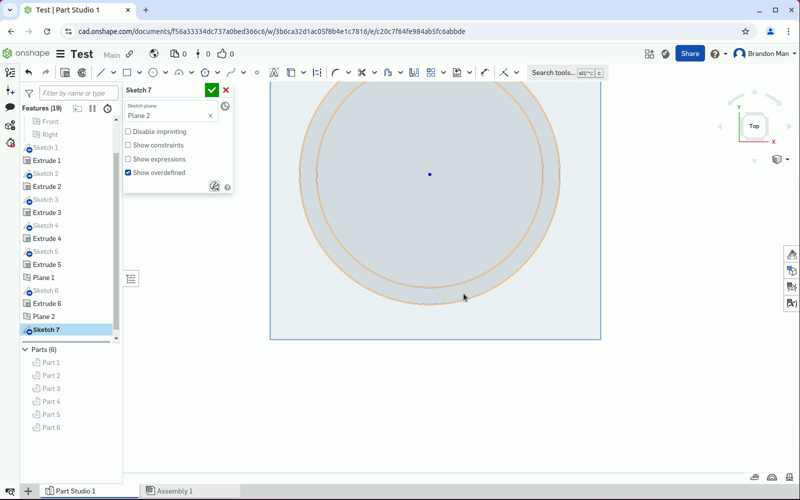
scroll(-6)
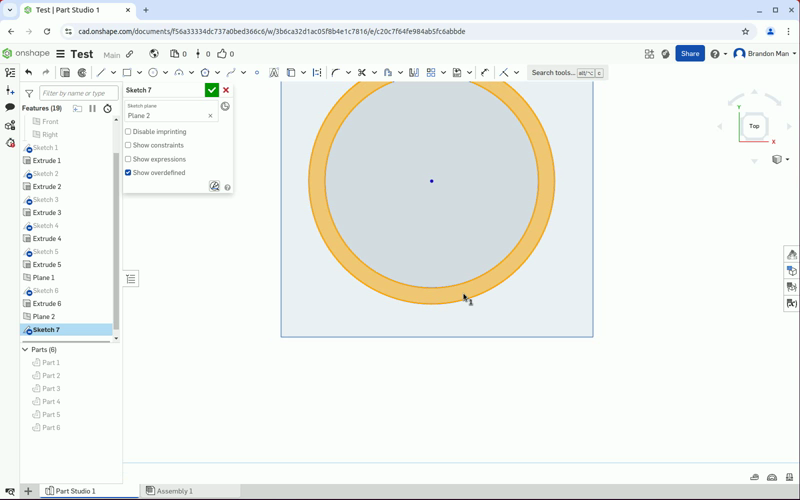
scroll(-6)
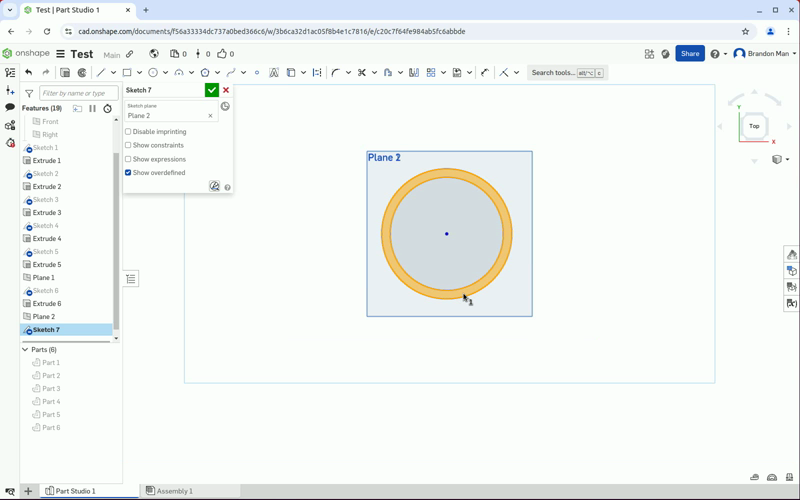
scroll(-6)
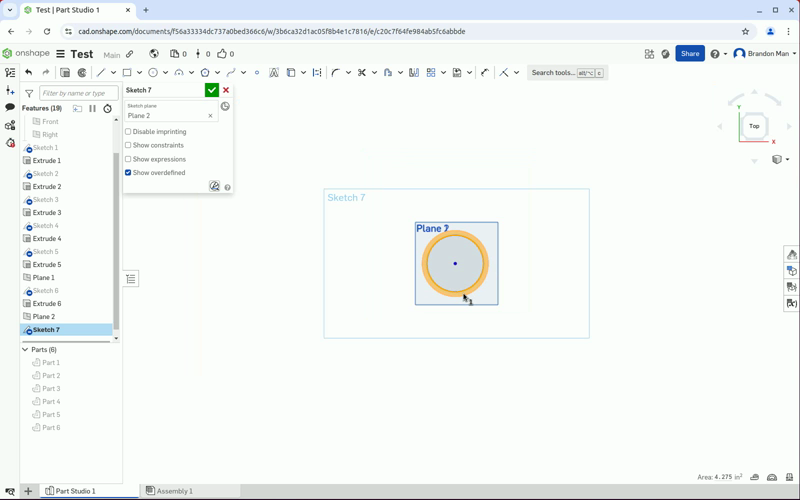
scroll(-6)
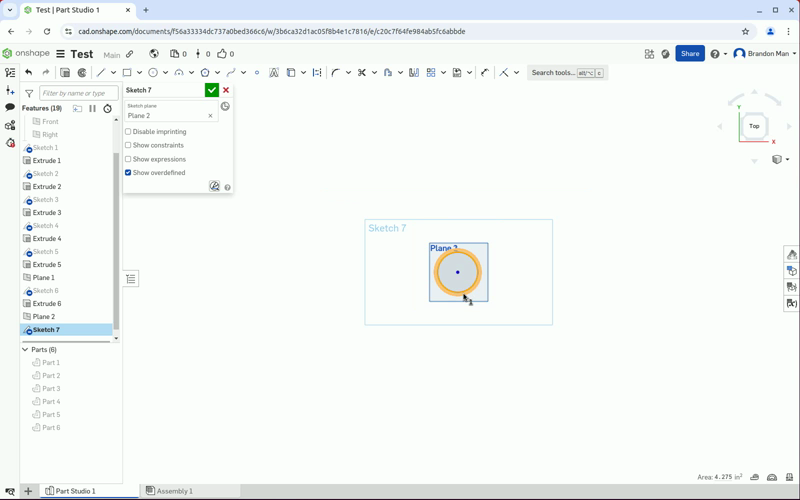
scroll(-6)
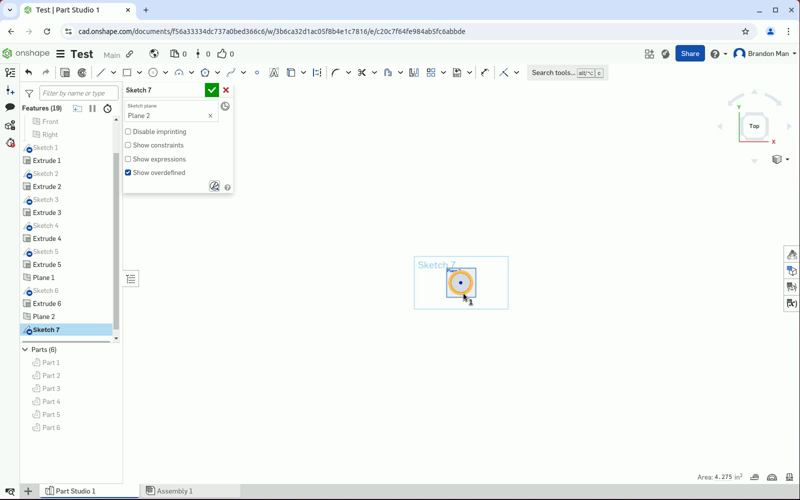
mouse_move(73, 352)
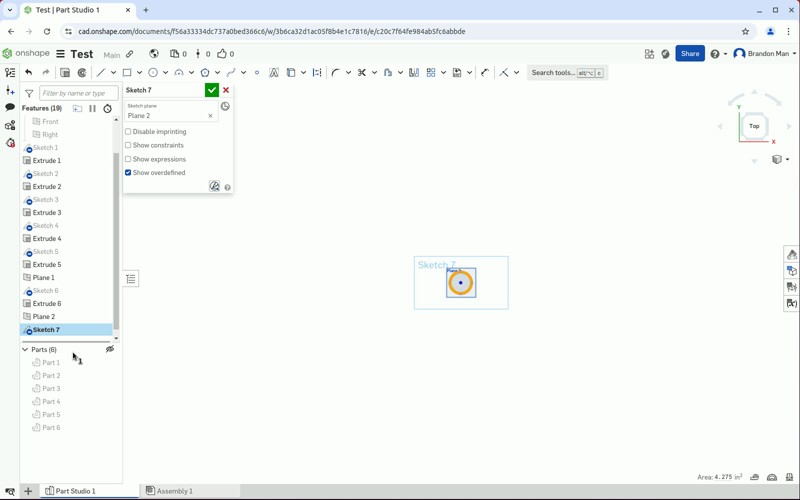
key(shift+y)
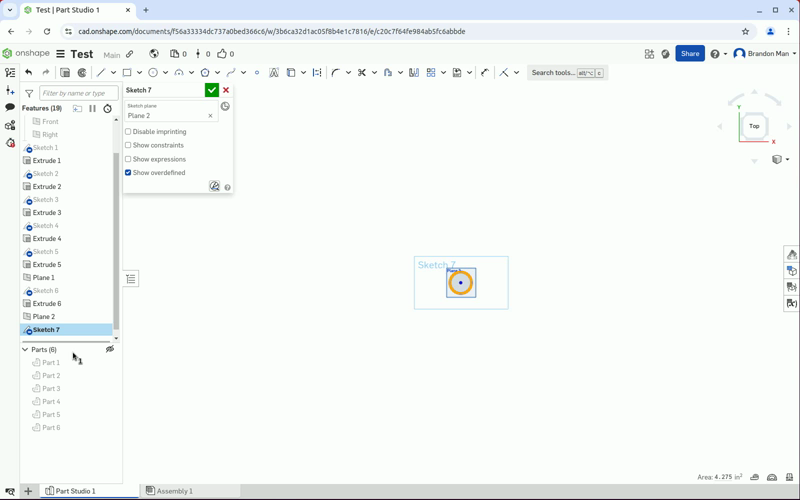
key(shift+e)
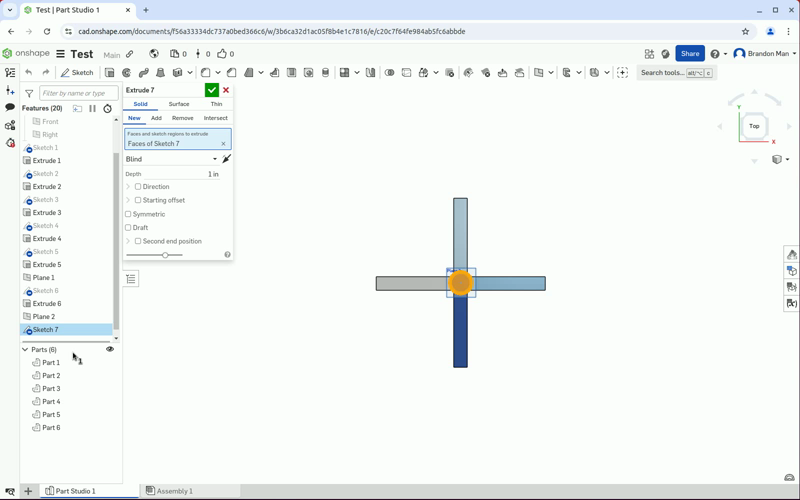
mouse_move(143, 106)
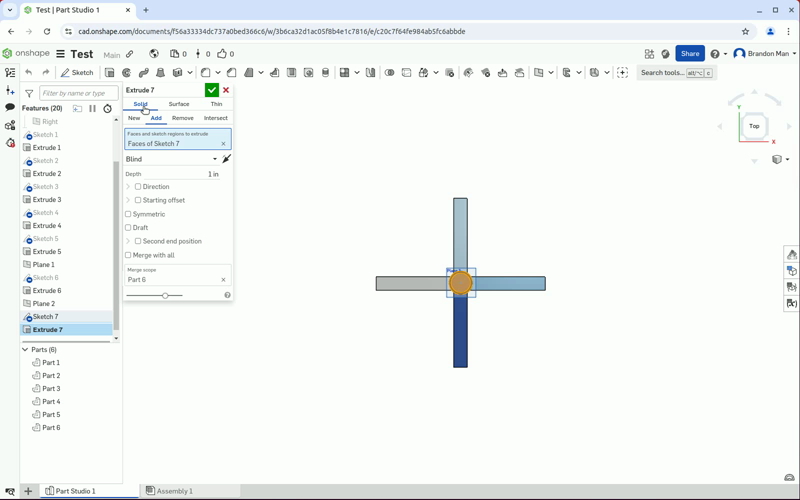
click(143, 106)
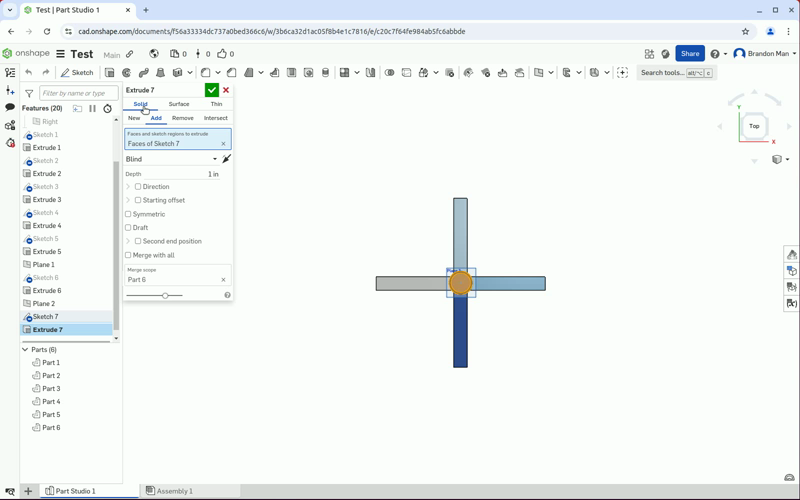
mouse_move(137, 120)
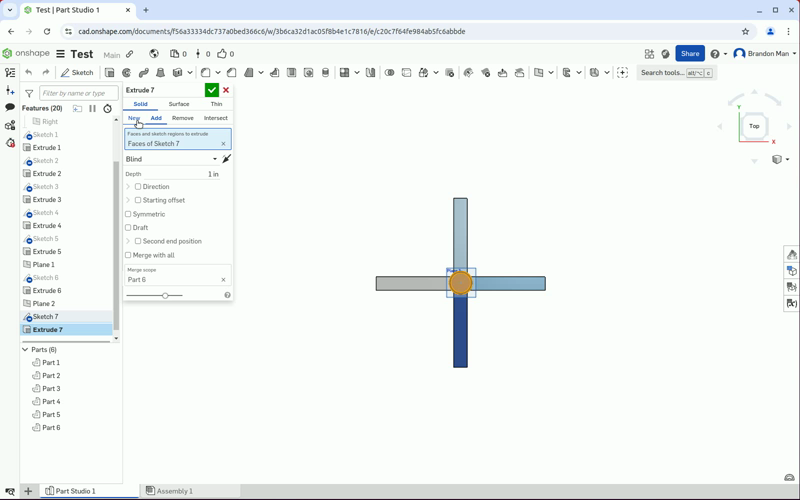
click(137, 120)
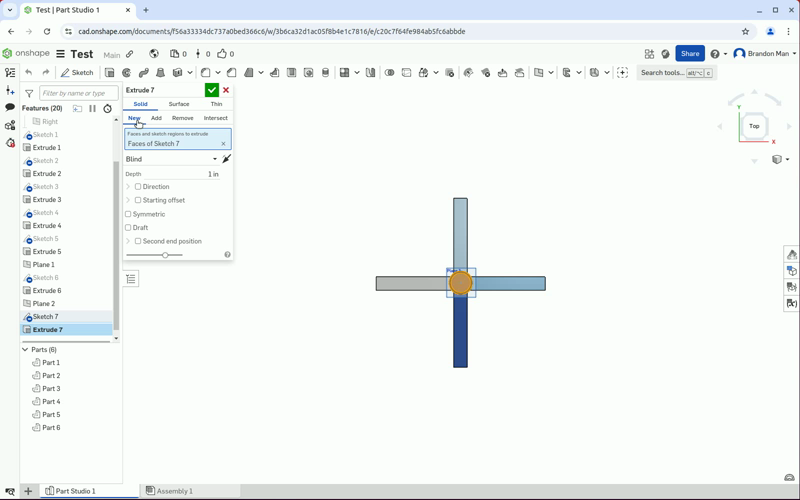
key(tab, 4)
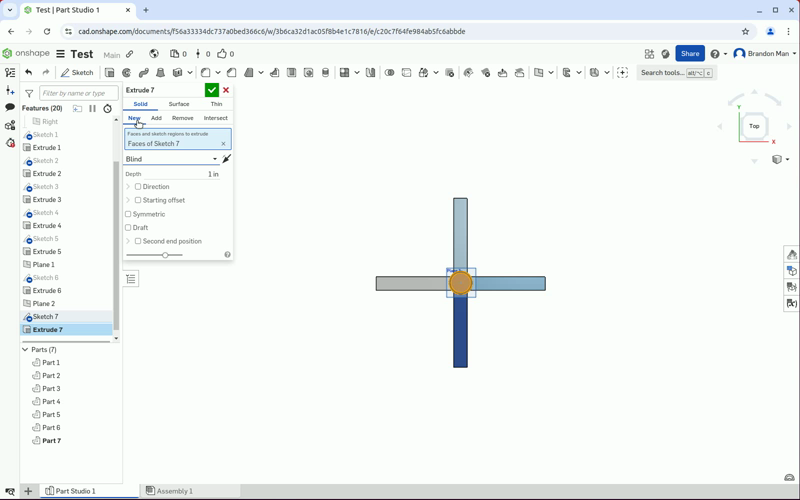
text(7.703)
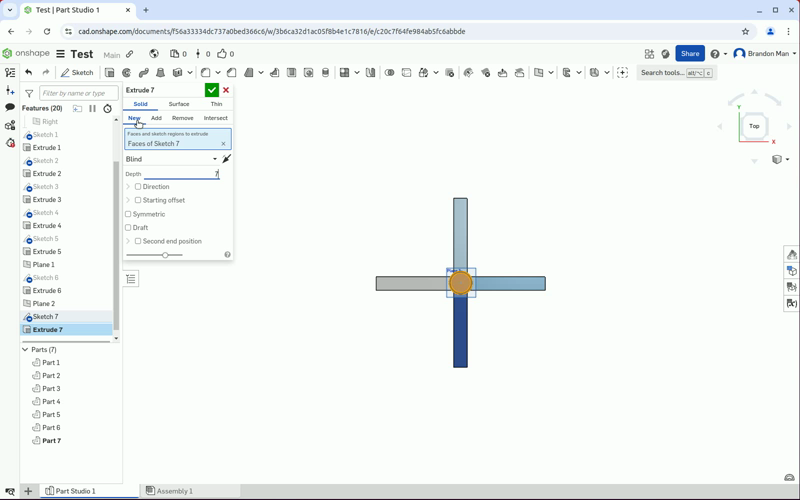
key(enter)
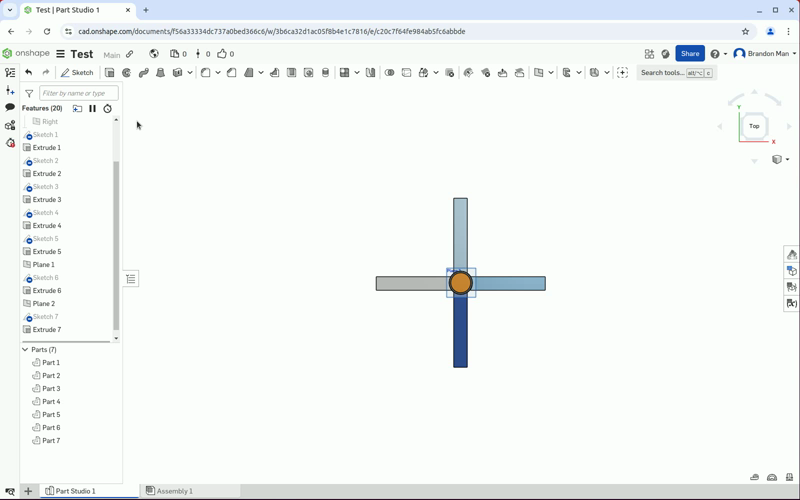
key(shift+h)
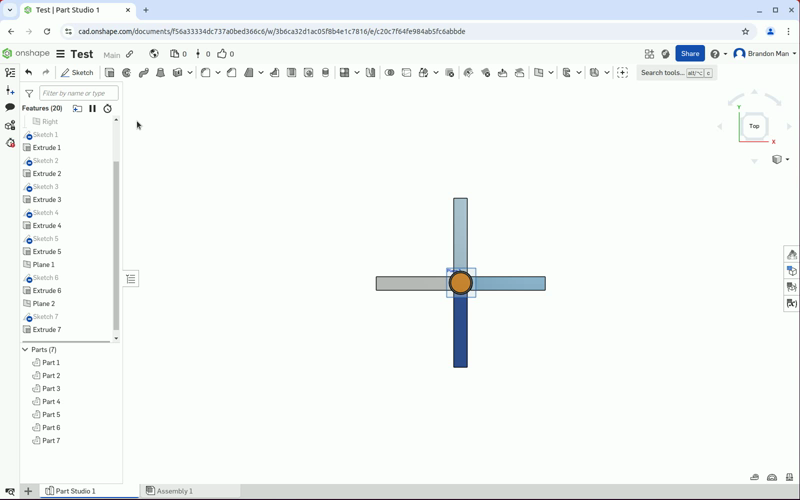
key(shift+h)
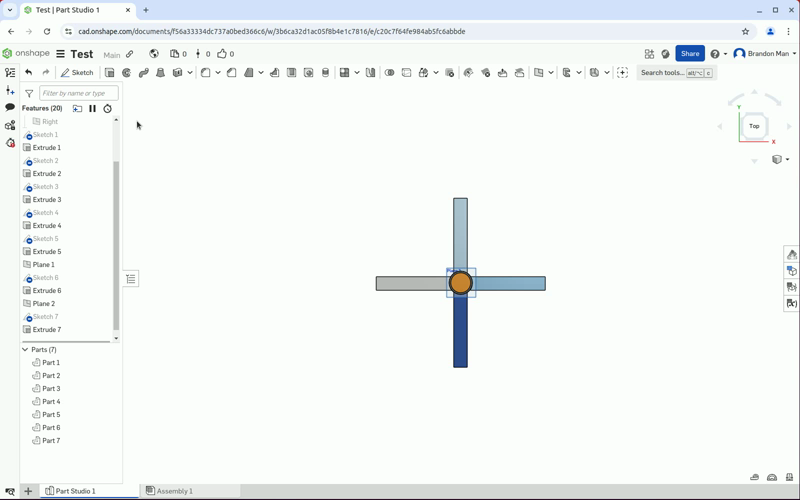
key(shift+7)
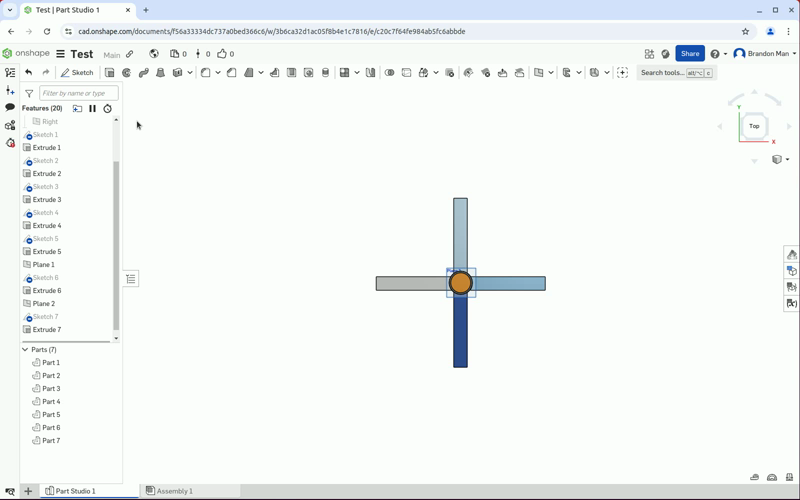
key(up, 3)
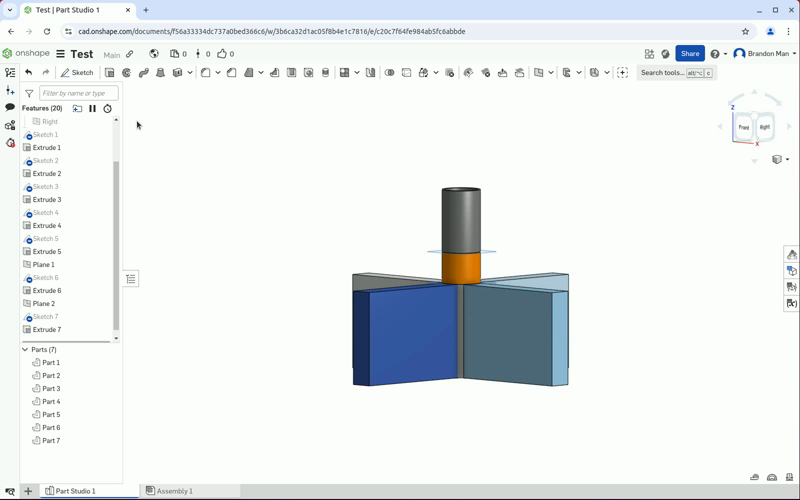
key(left, 3)
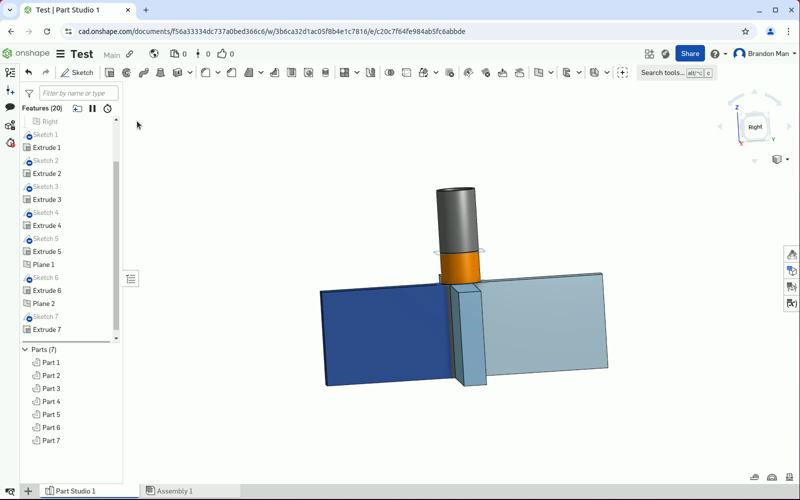
key(right, 3)
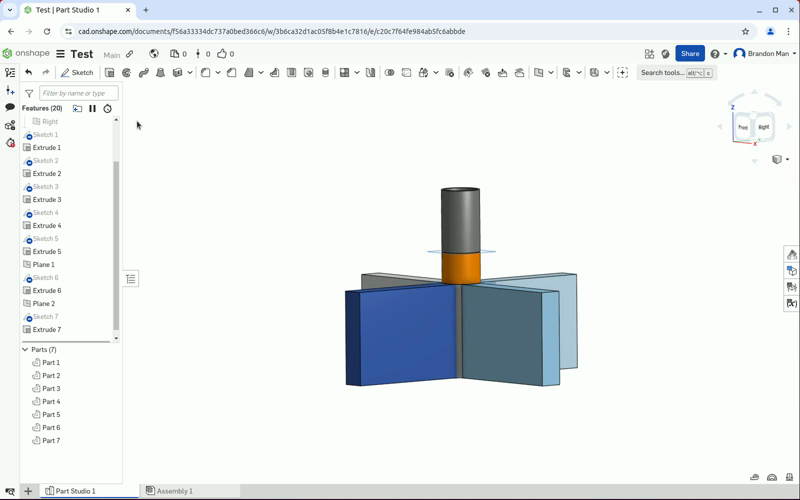
key(down, 3)
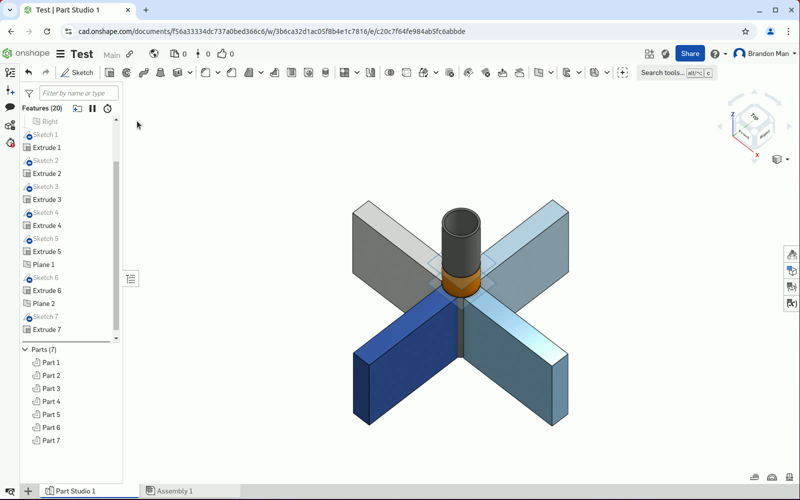
mouse_move(69, 137)
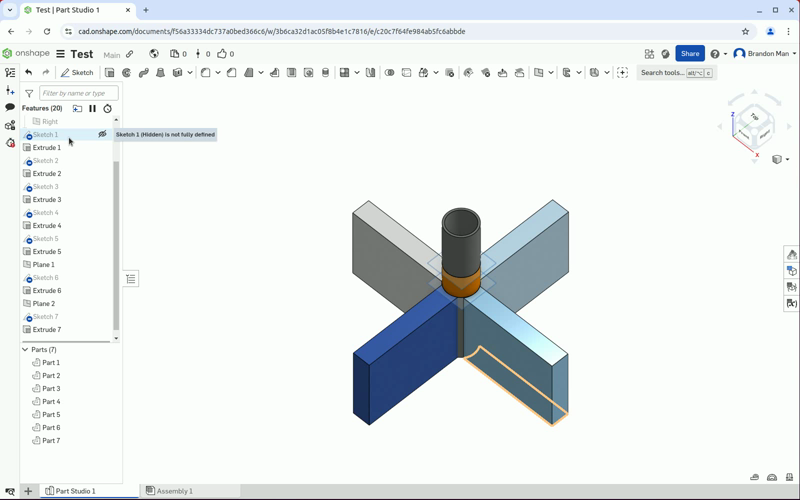
click(69, 137)